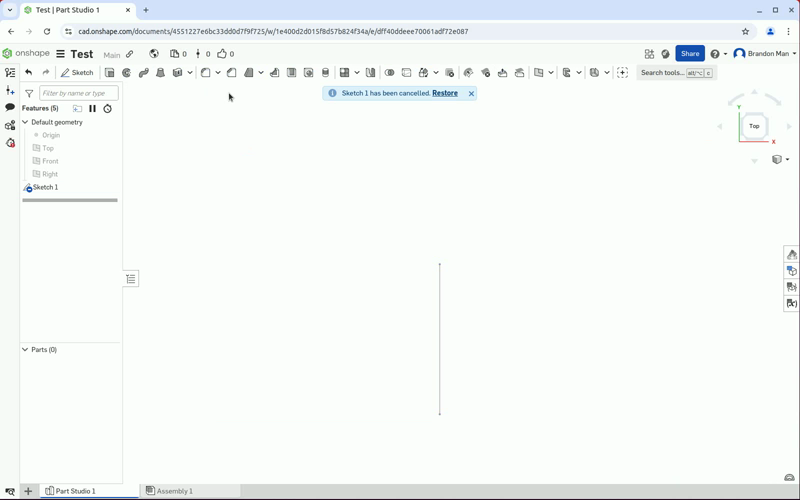
key(shift+h)
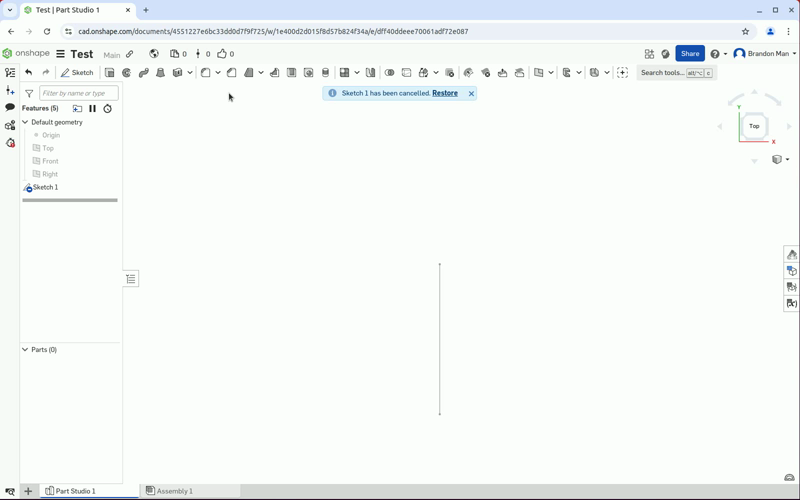
key(shift+s)
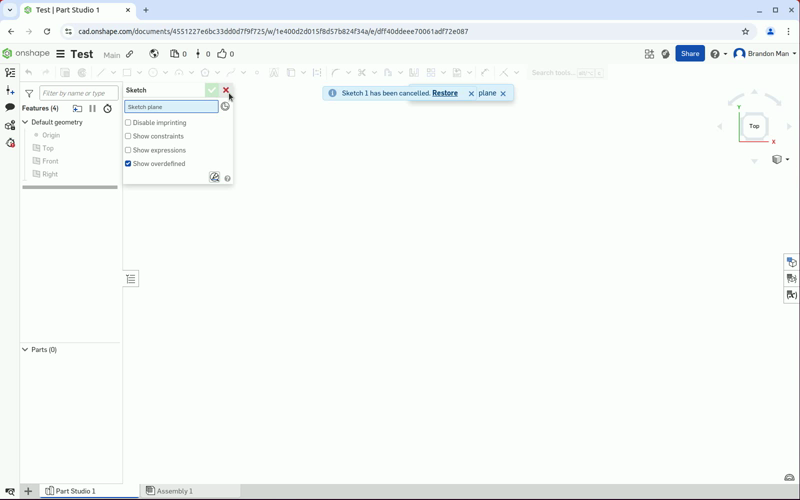
mouse_move(73, 150)
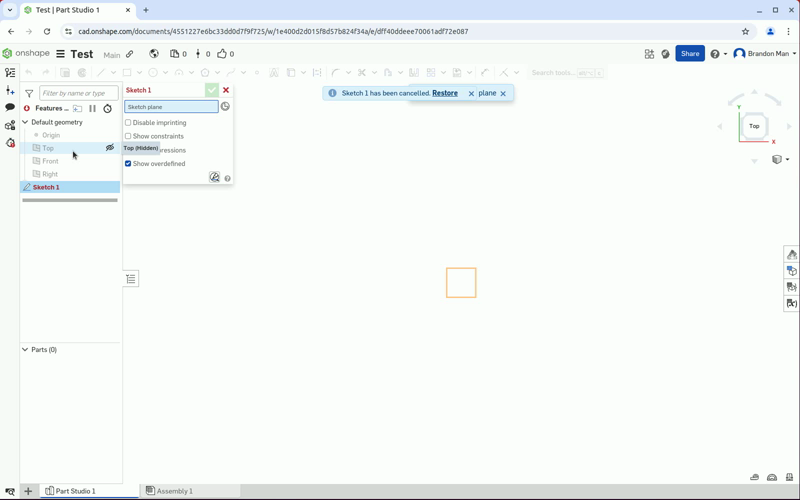
click(73, 150)
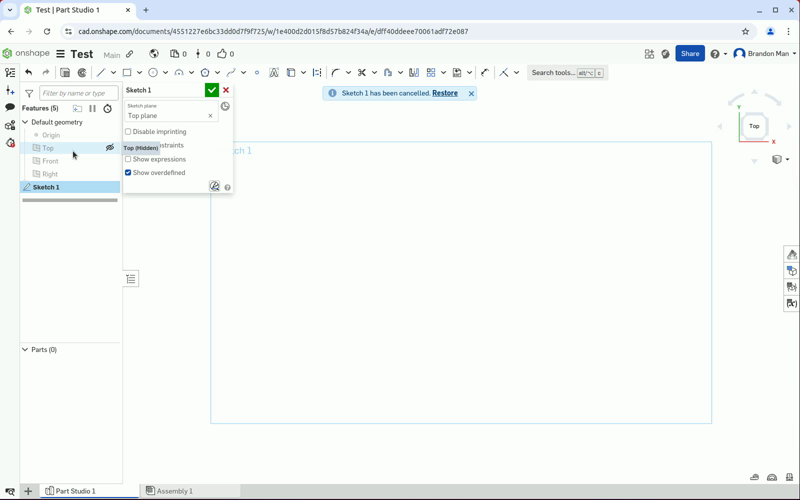
mouse_move(73, 352)
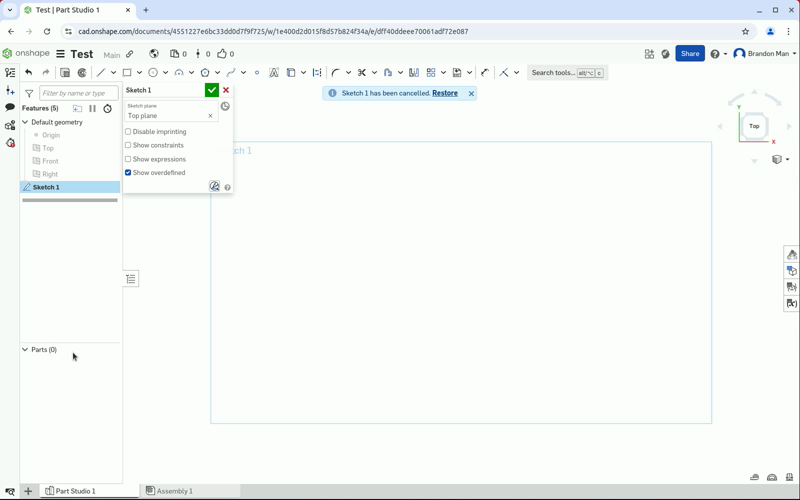
key(y)
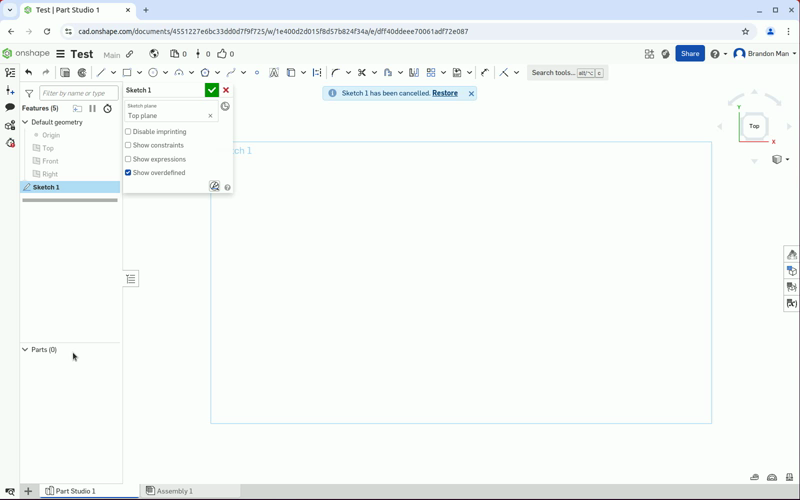
key(l)
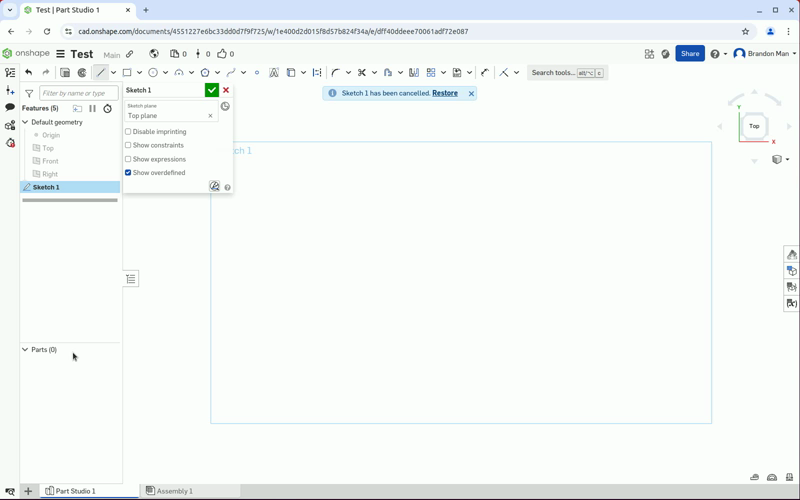
key_down(shift)
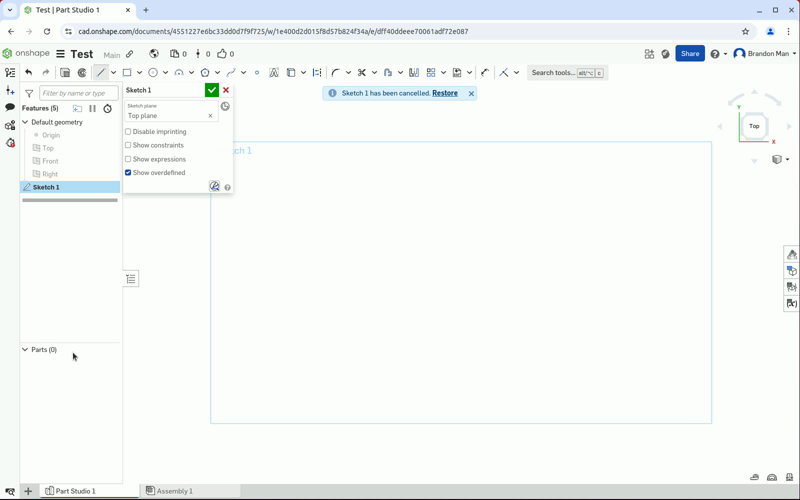
mouse_move(351, 335)
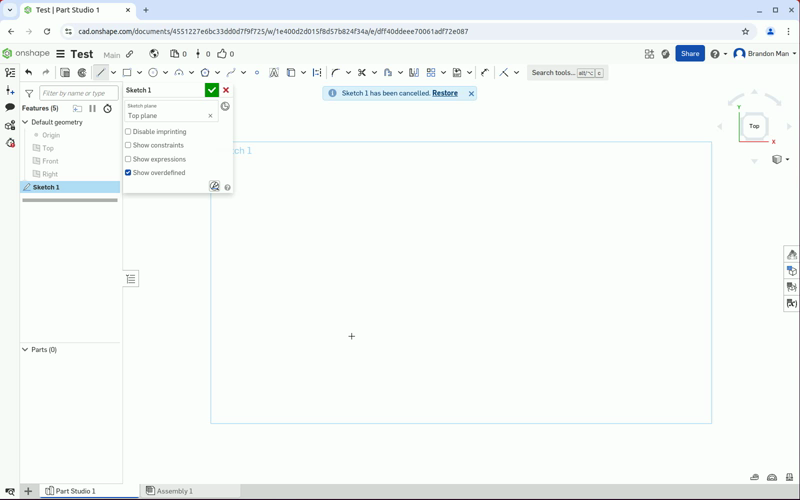
click(351, 335)
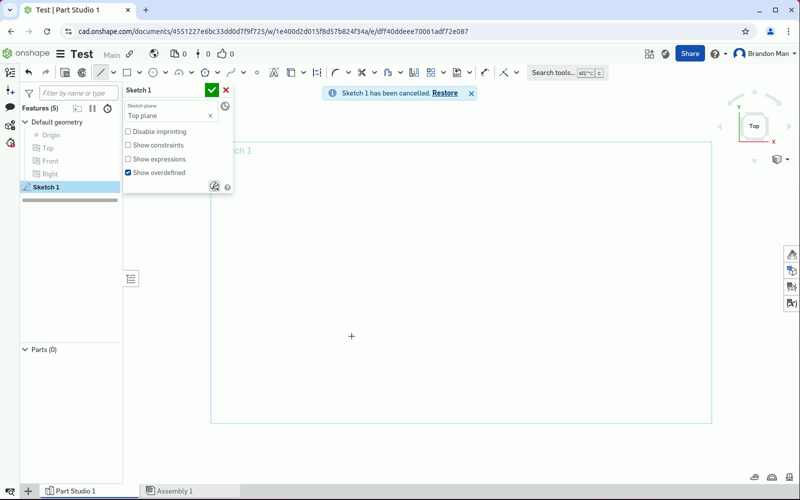
key_up(shift)
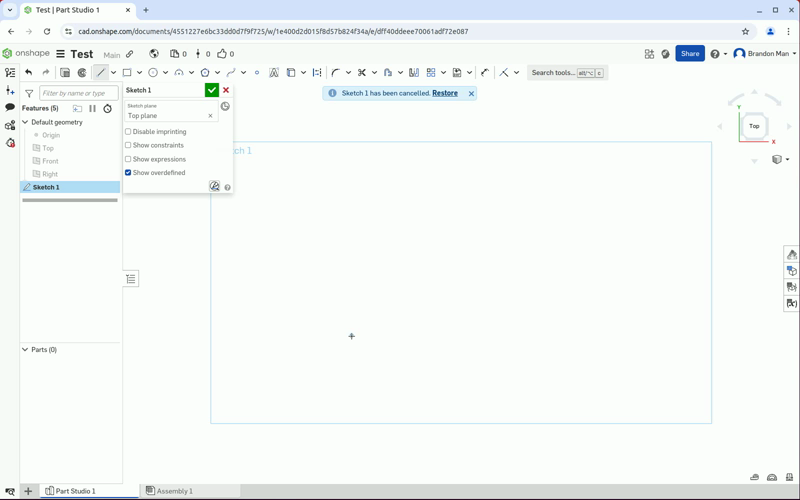
key_down(shift)
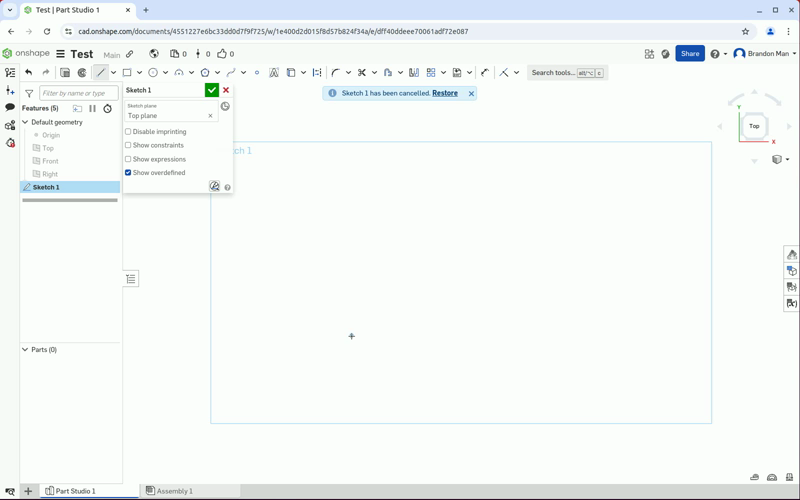
mouse_move(569, 335)
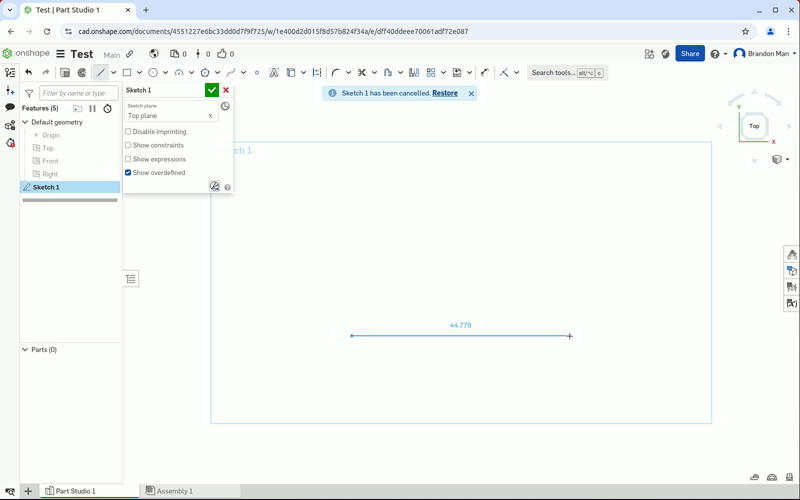
click(569, 335)
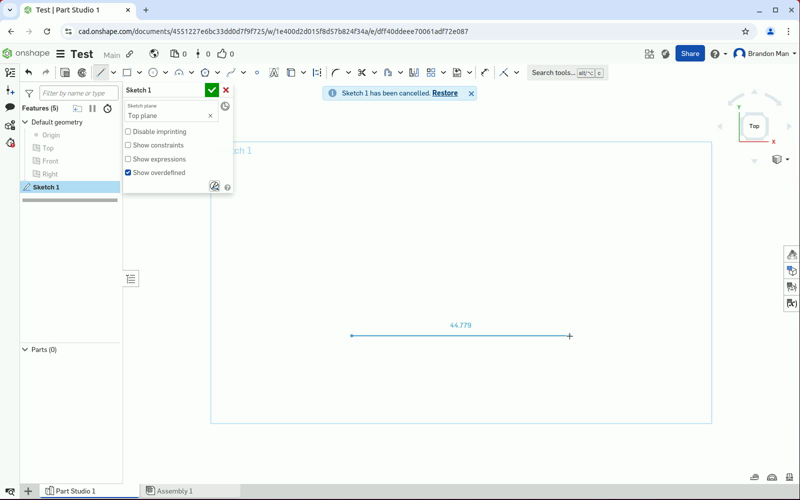
key_up(shift)
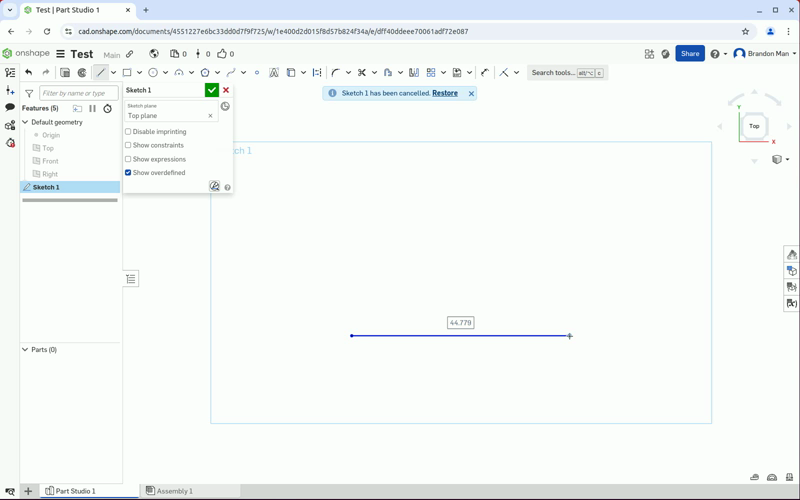
key_down(shift)
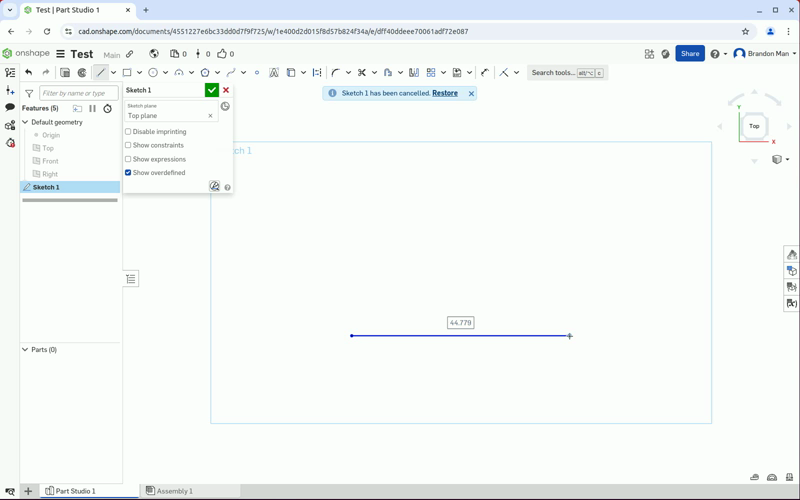
mouse_move(569, 230)
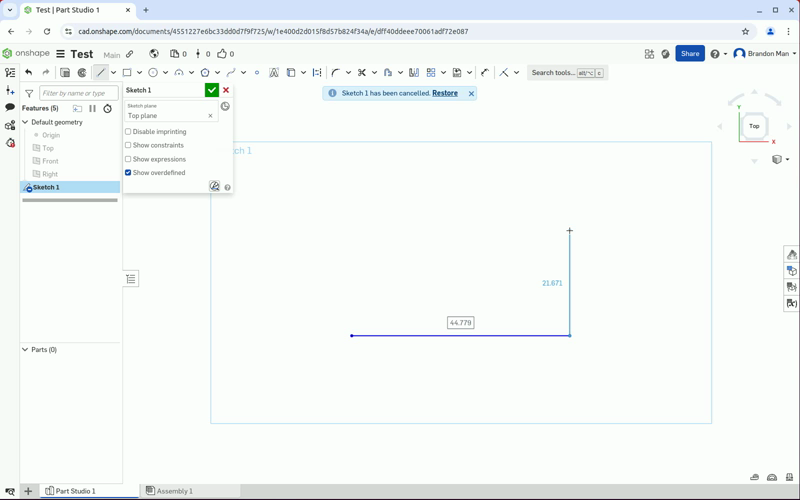
click(569, 230)
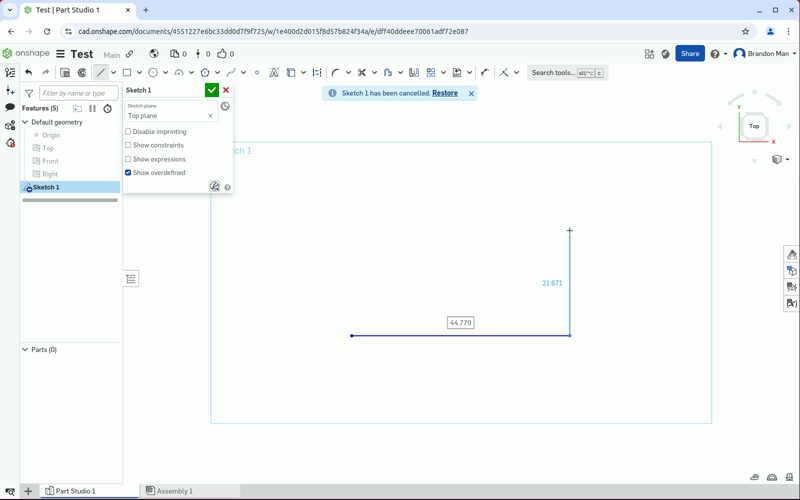
key_up(shift)
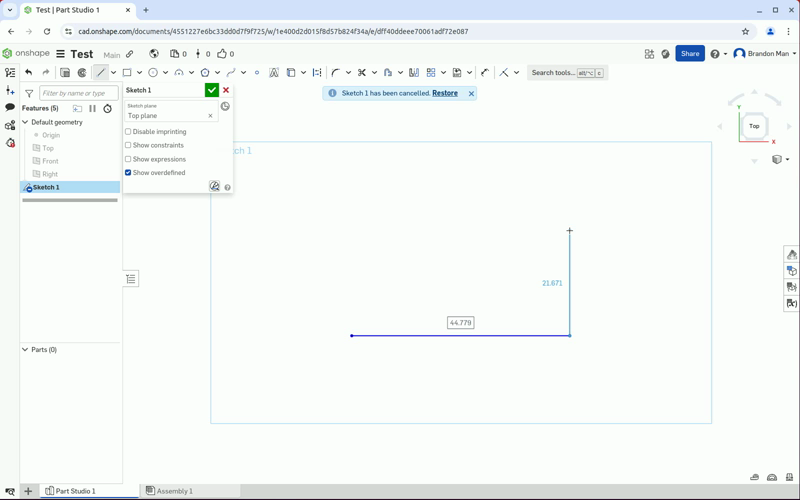
key_down(shift)
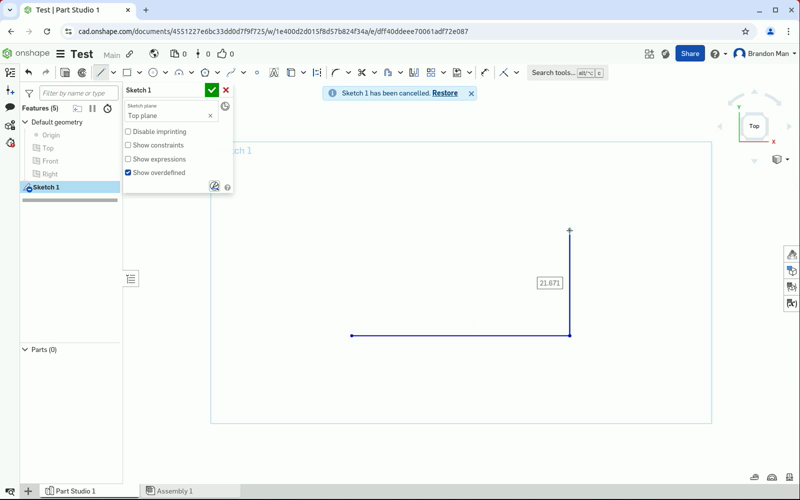
mouse_move(351, 230)
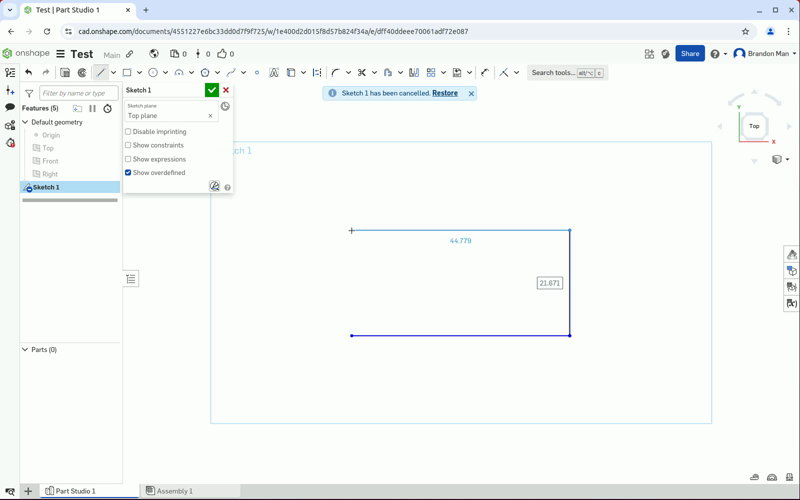
click(351, 230)
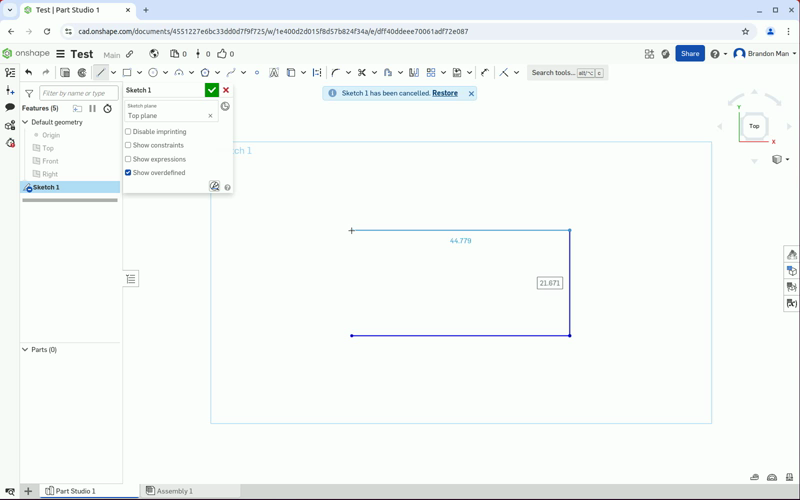
key_up(shift)
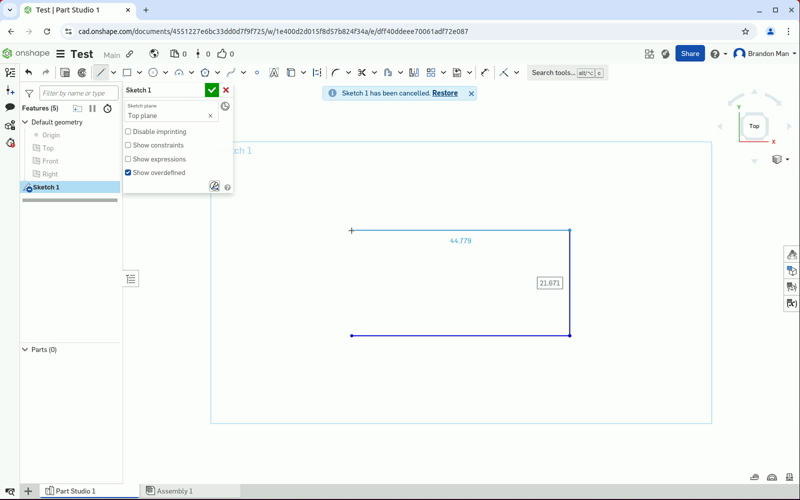
key_down(shift)
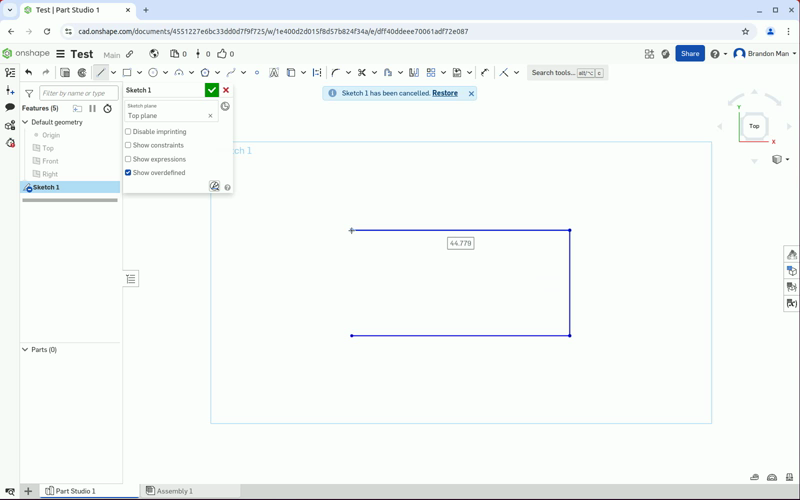
mouse_move(351, 335)
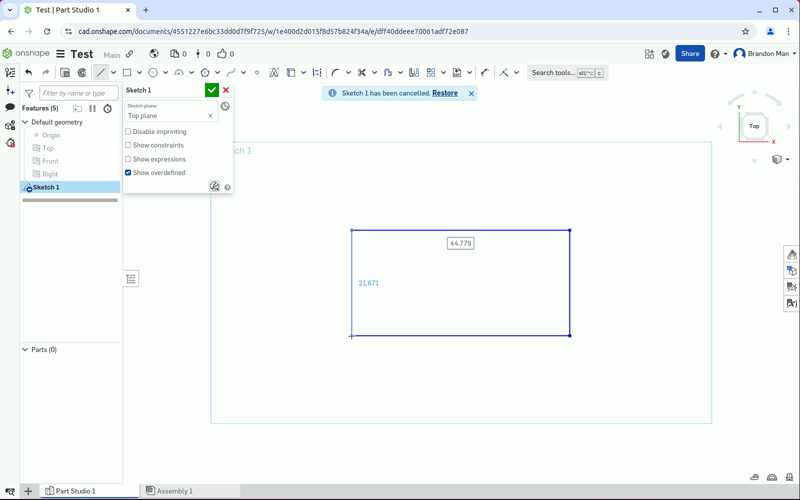
key_up(shift)
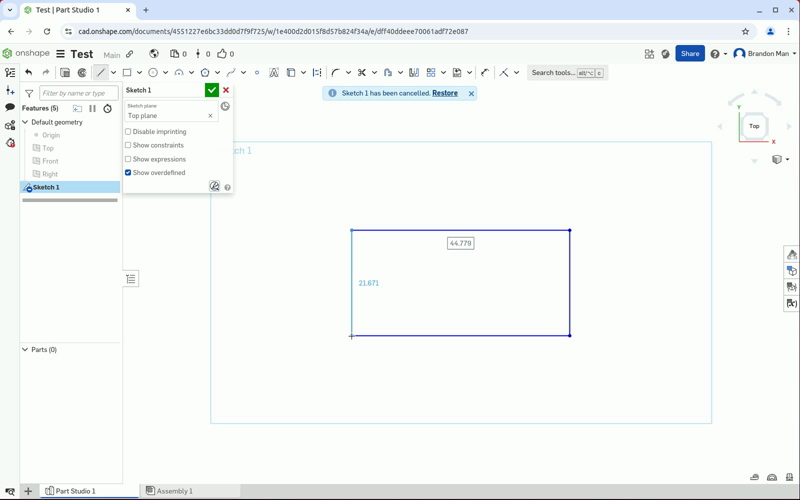
click(351, 335)
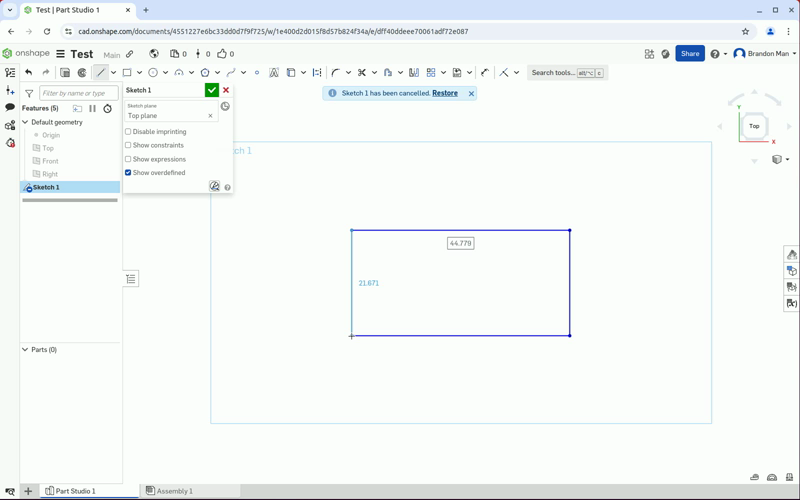
key(esc)
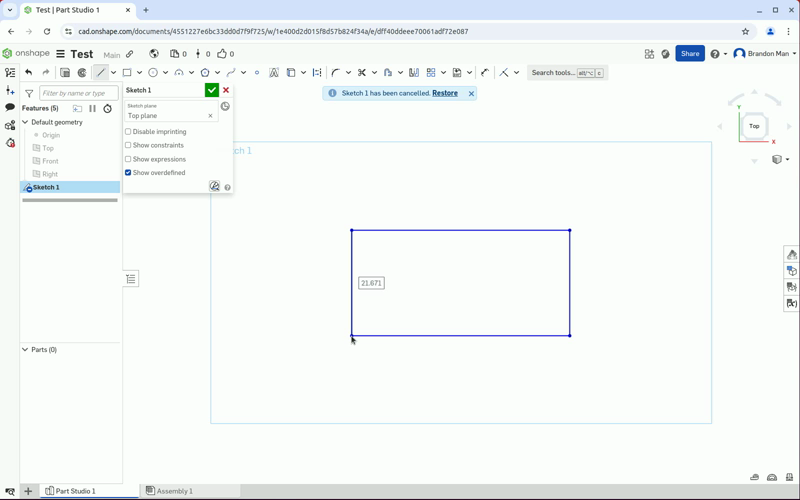
mouse_move(463, 271)
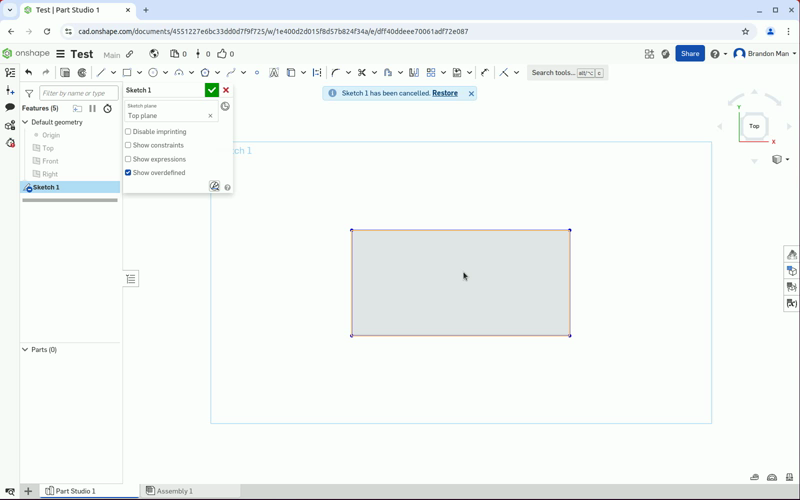
click(463, 271)
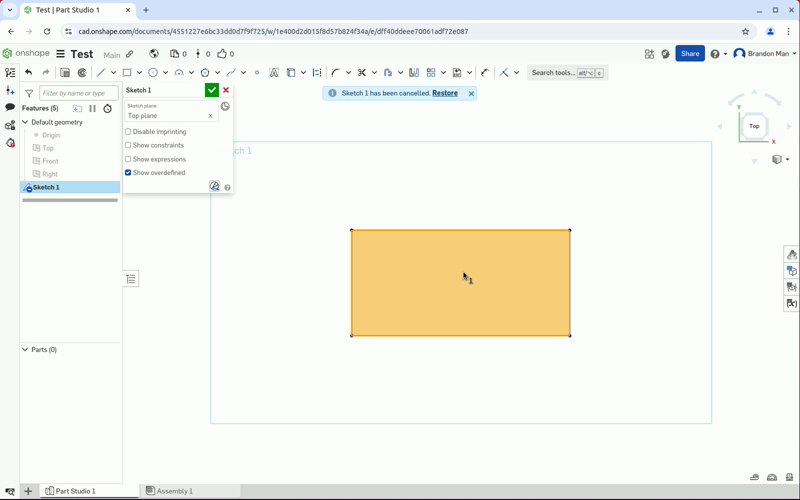
mouse_move(73, 352)
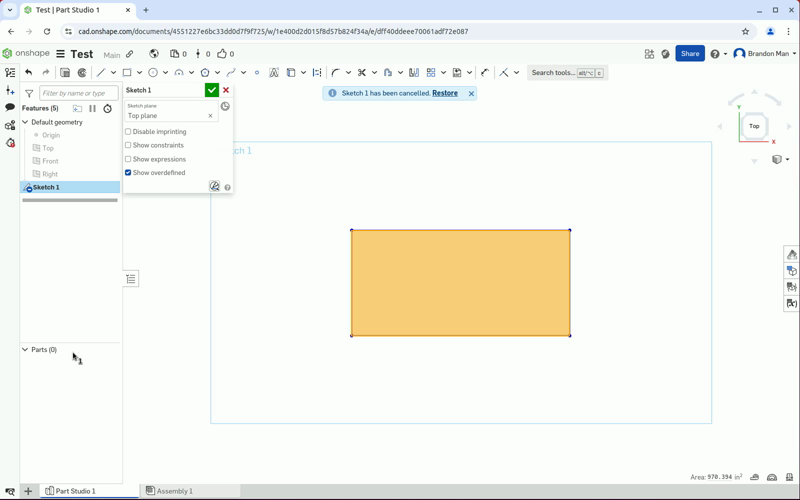
key(shift+y)
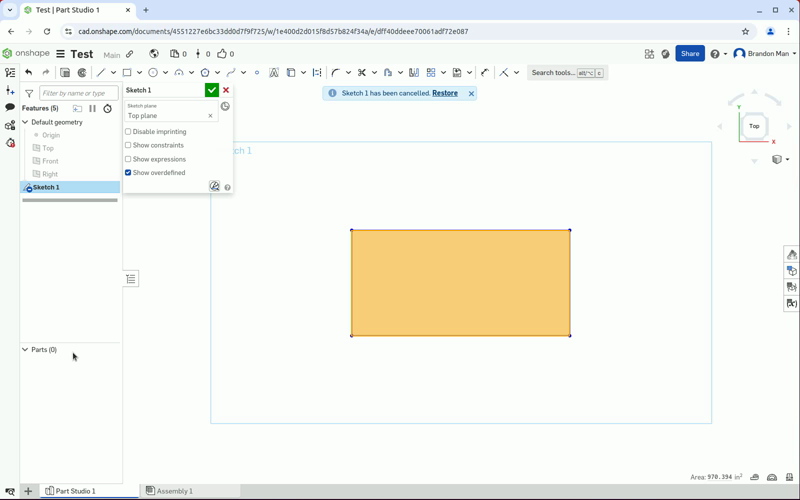
key(shift+e)
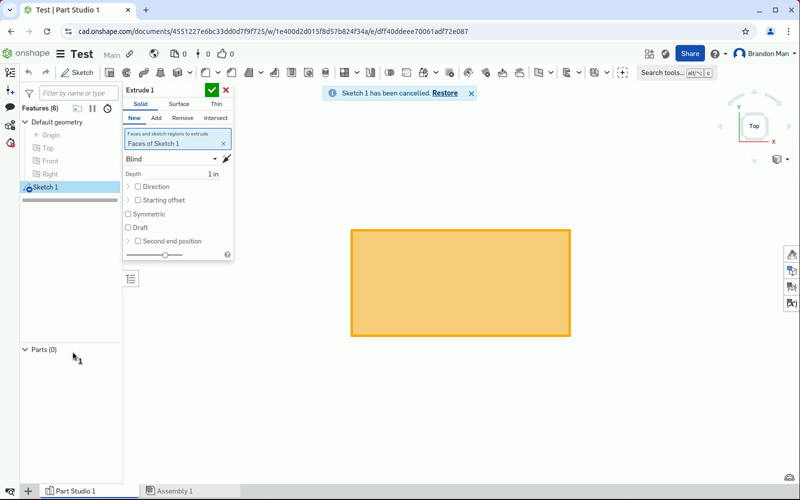
mouse_move(143, 106)
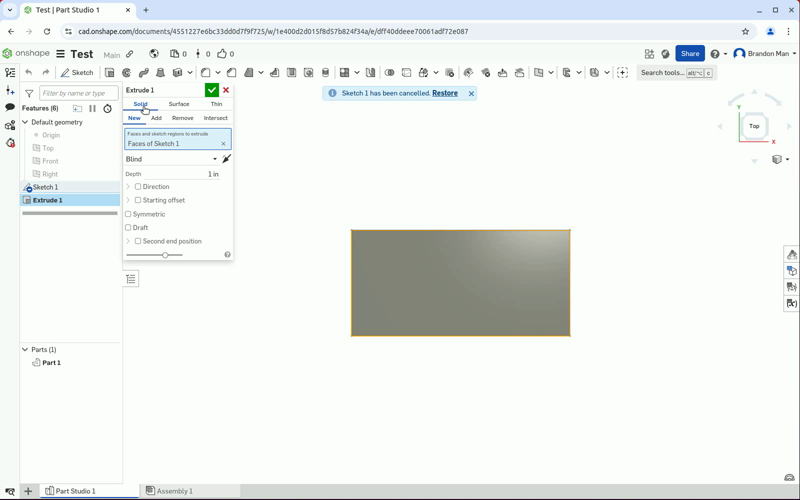
click(143, 106)
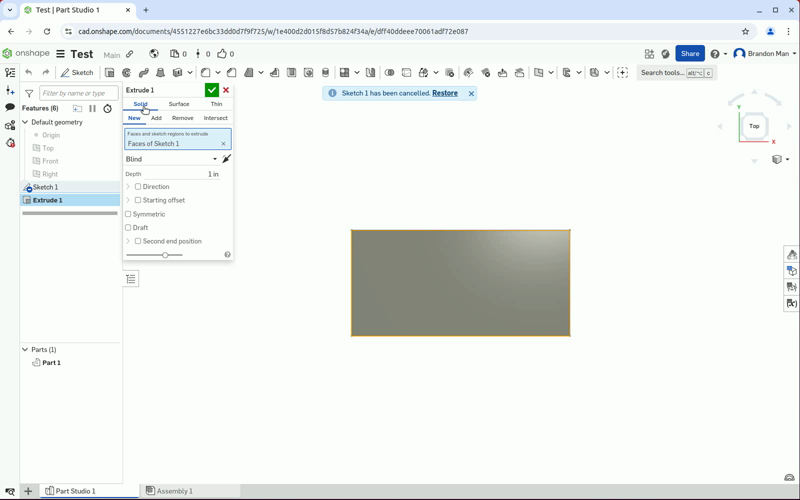
mouse_move(137, 120)
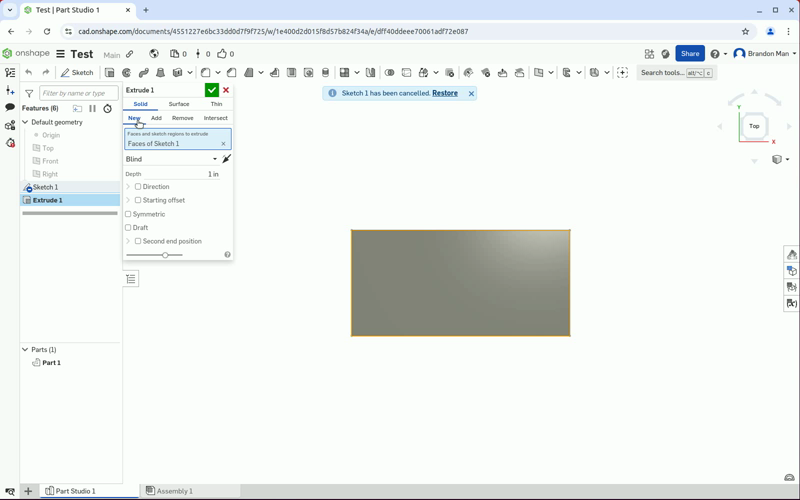
click(137, 120)
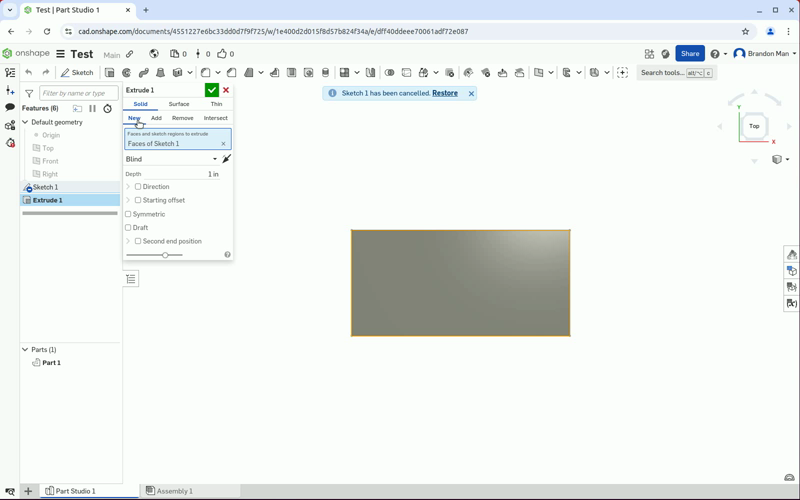
key(tab, 4)
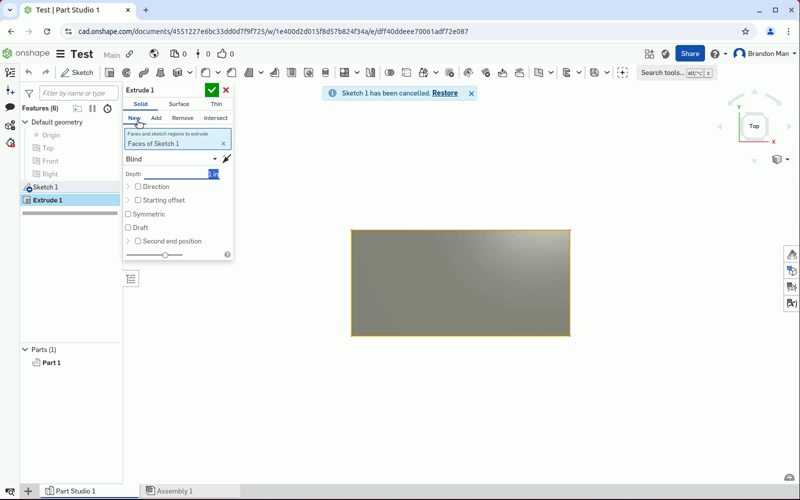
text(4.574)
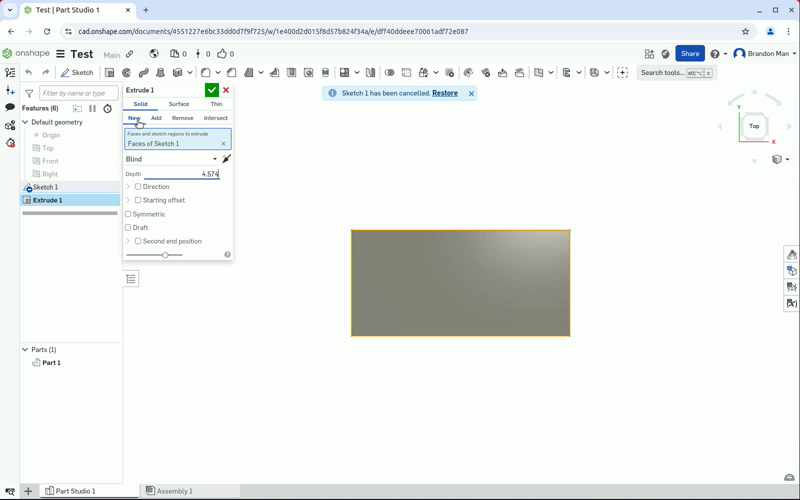
key(enter)
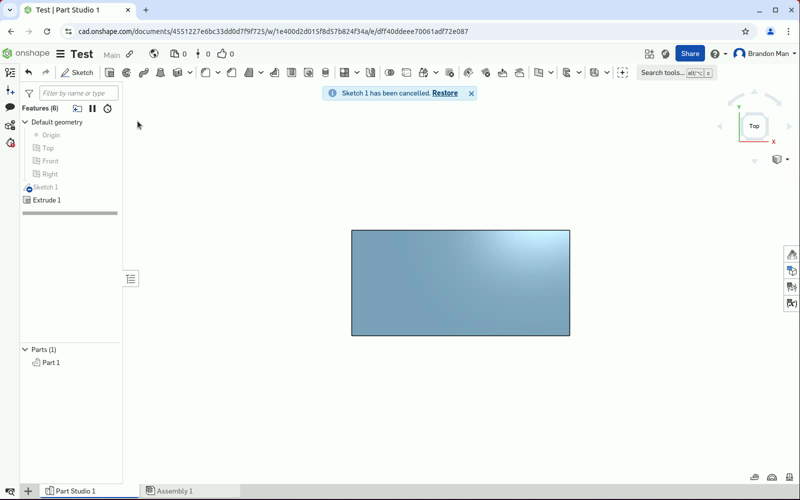
key(shift+h)
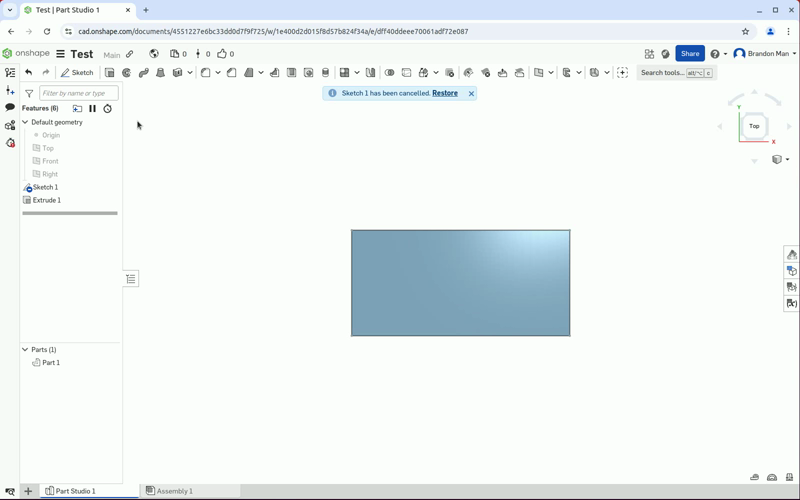
key(shift+h)
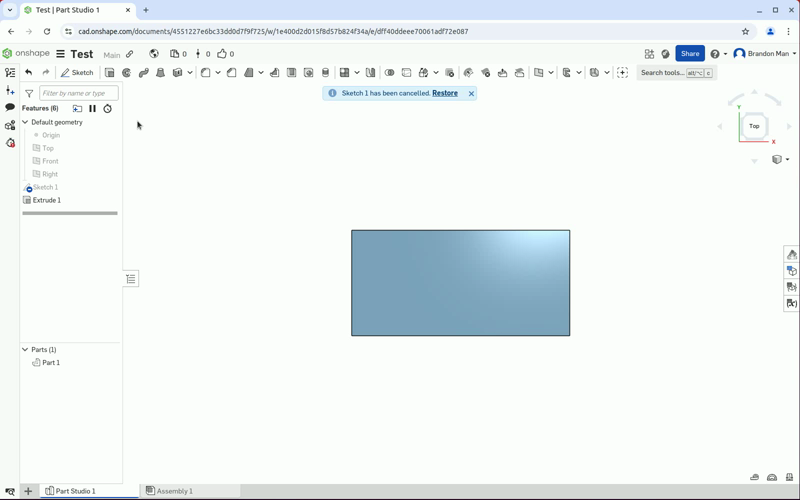
mouse_move(73, 189)
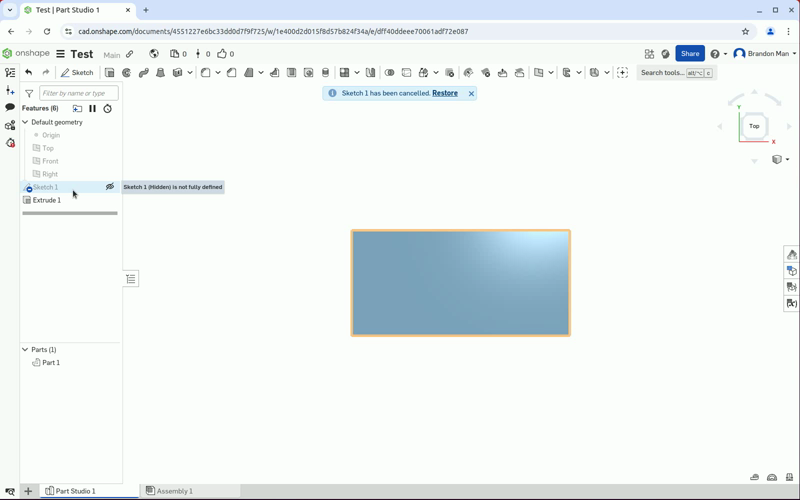
click(73, 189)
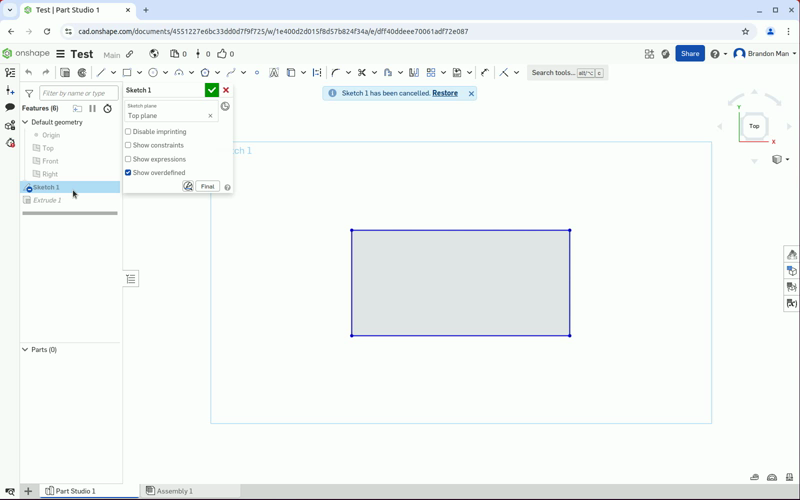
mouse_move(229, 92)
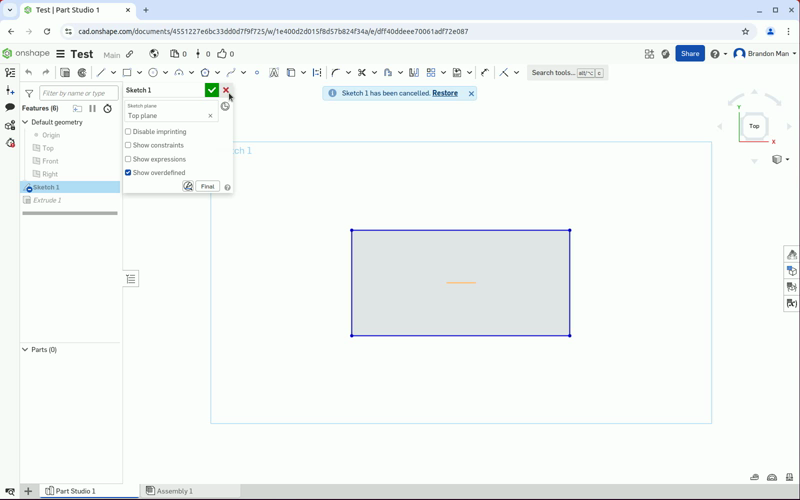
click(229, 92)
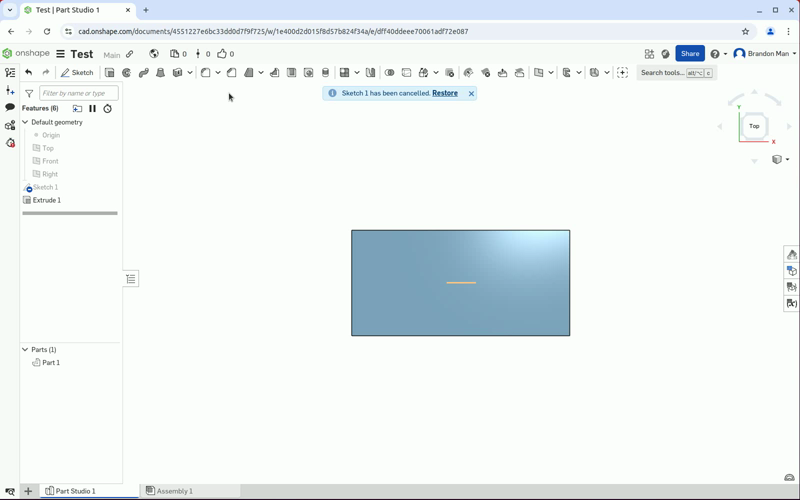
mouse_move(73, 352)
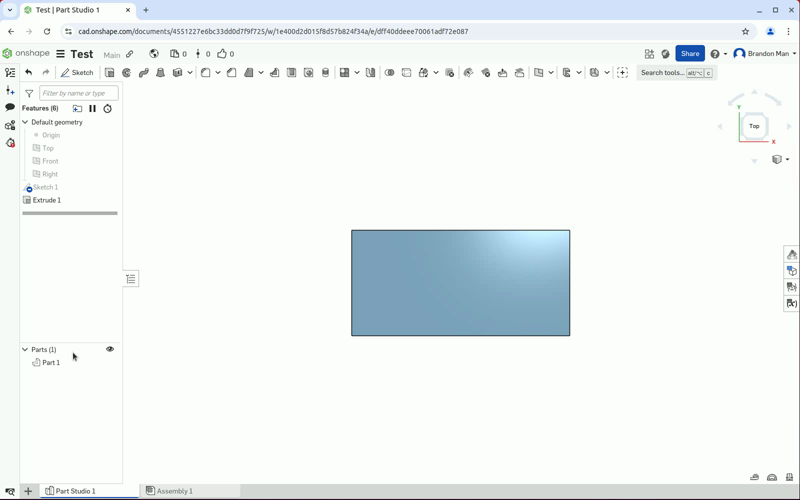
key(y)
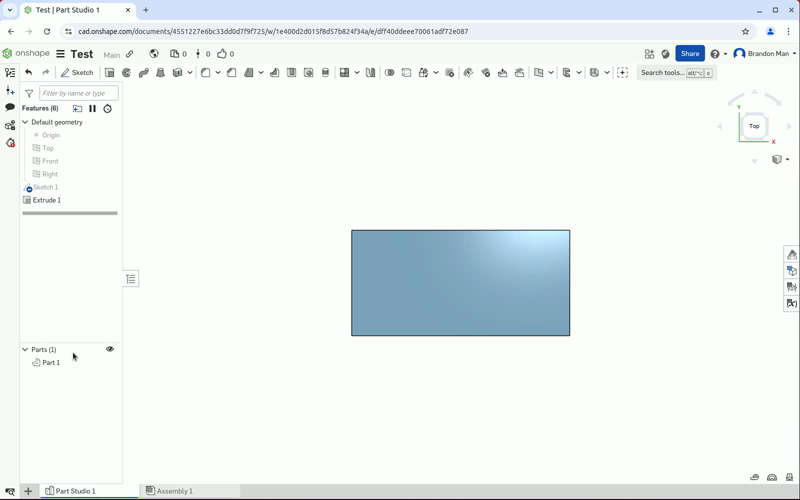
key(shift+p)
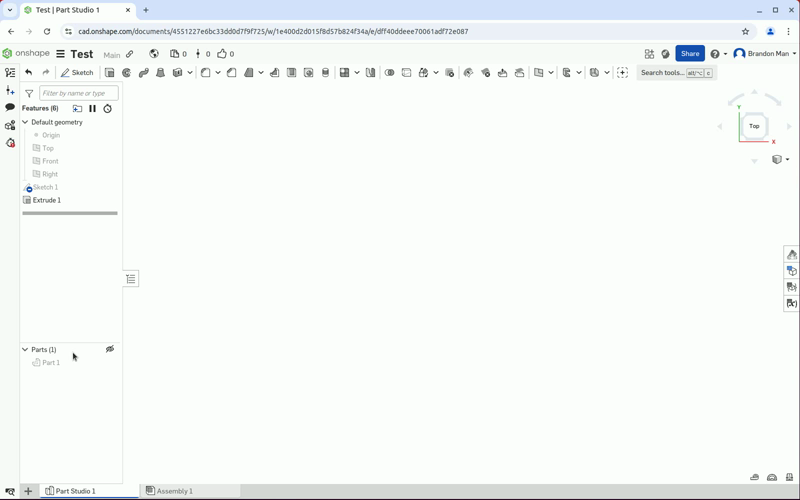
key(space)
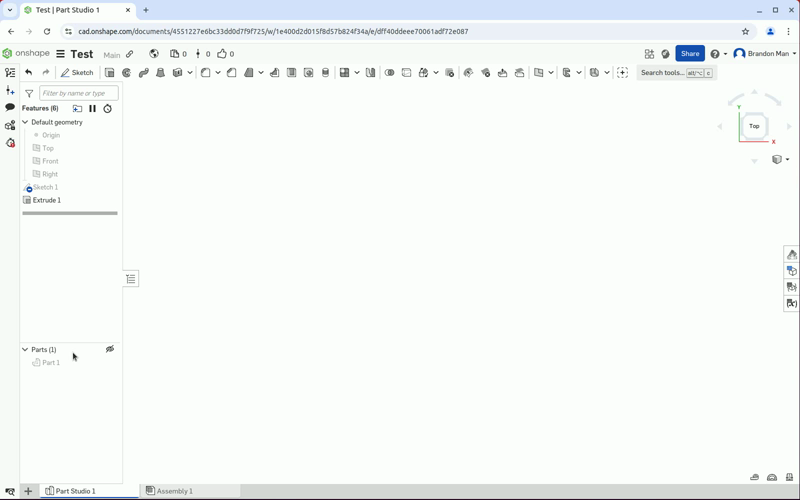
key_down(shift)
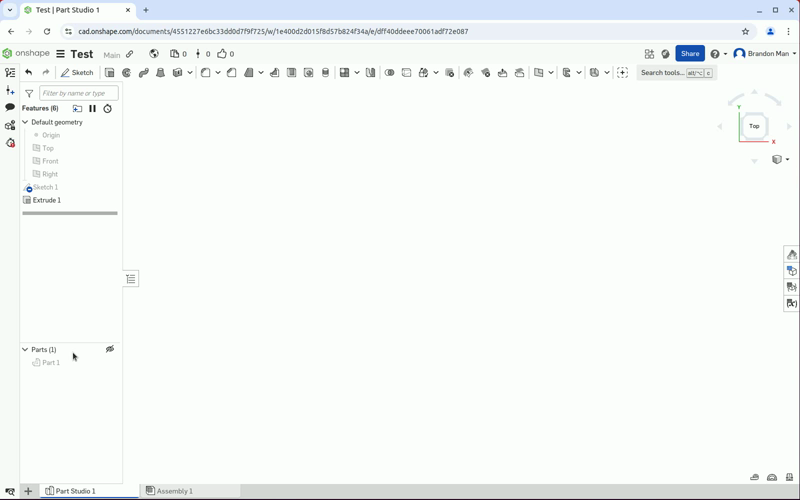
key(up)
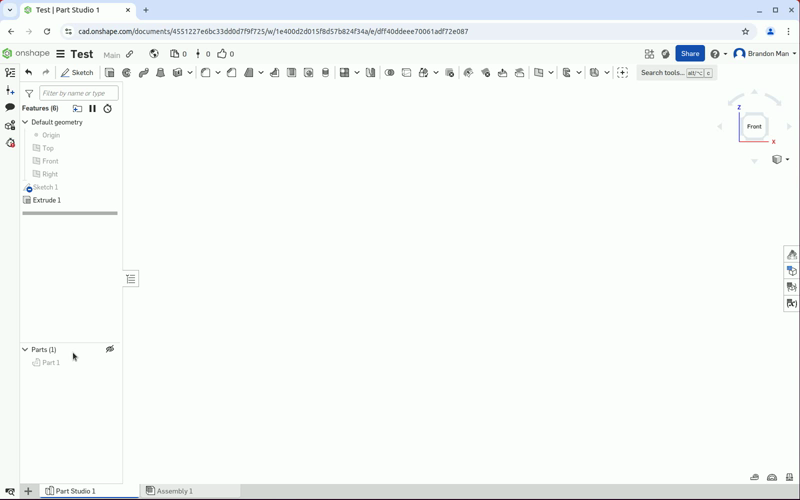
key_up(shift)
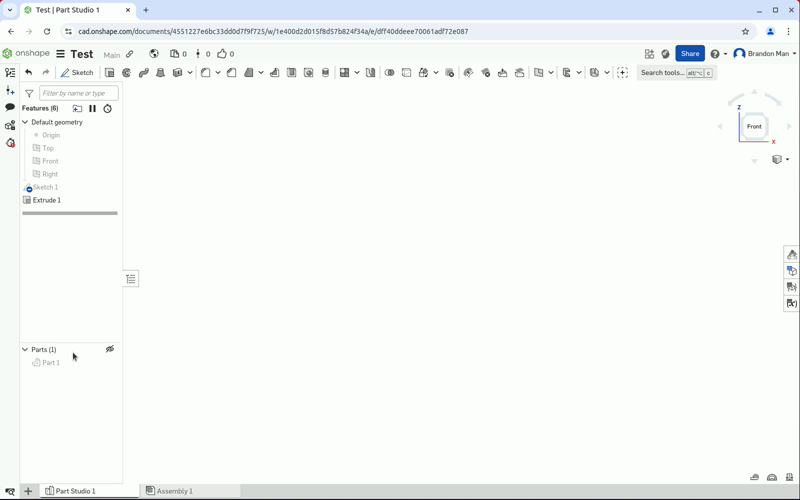
key(space)
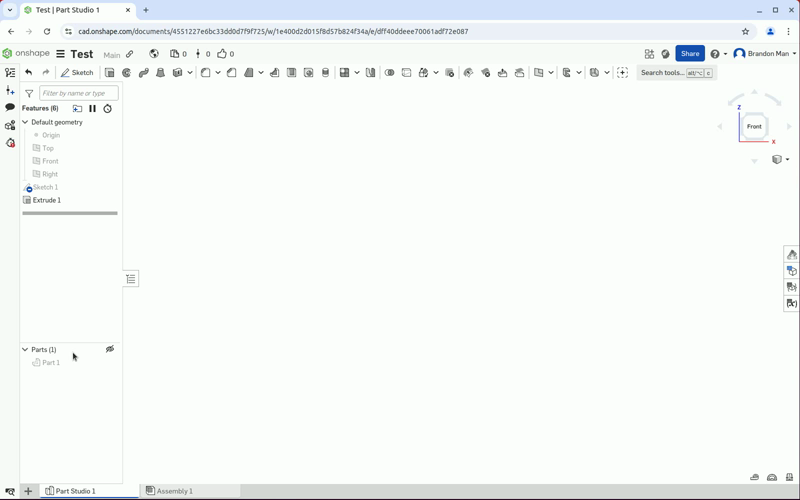
key_down(shift)
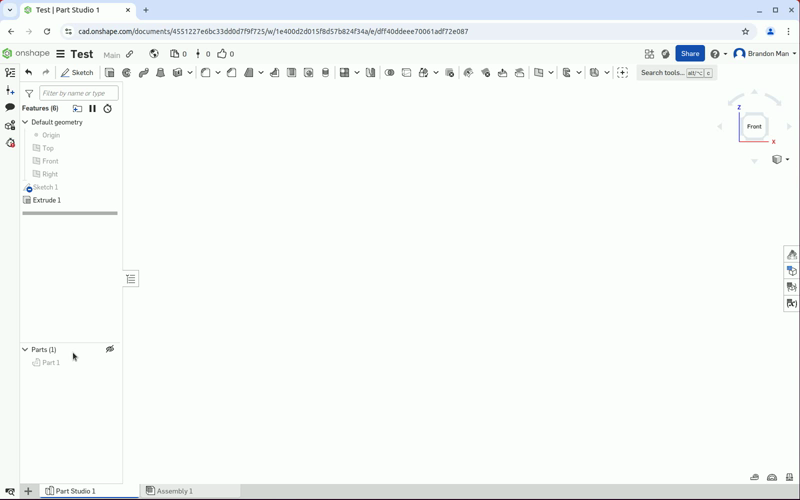
key(left)
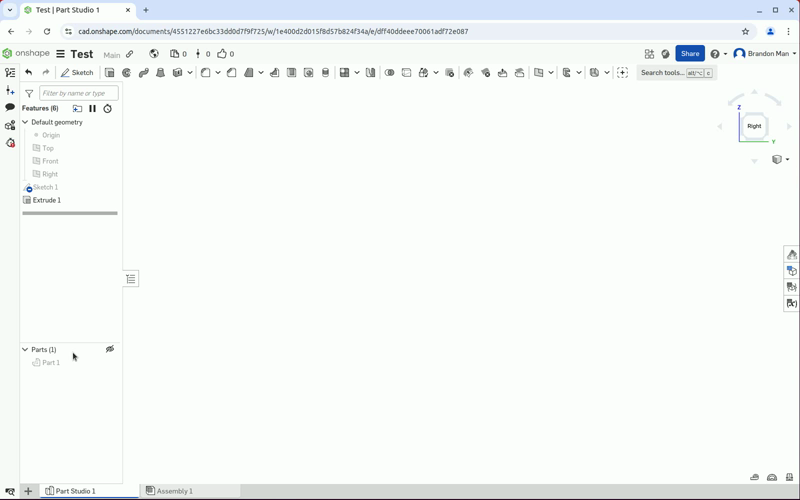
key_up(shift)
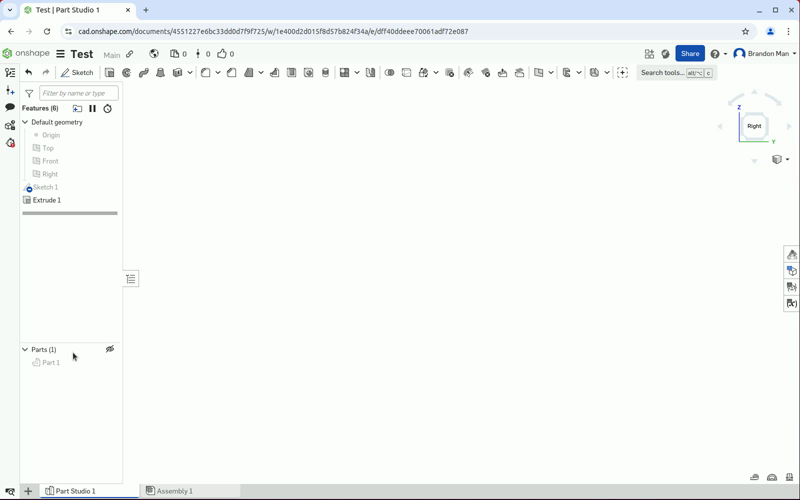
mouse_move(73, 352)
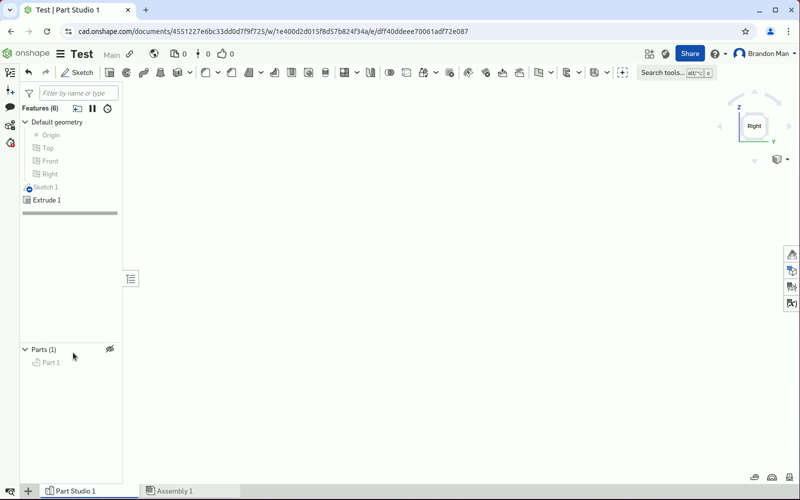
key(shift+y)
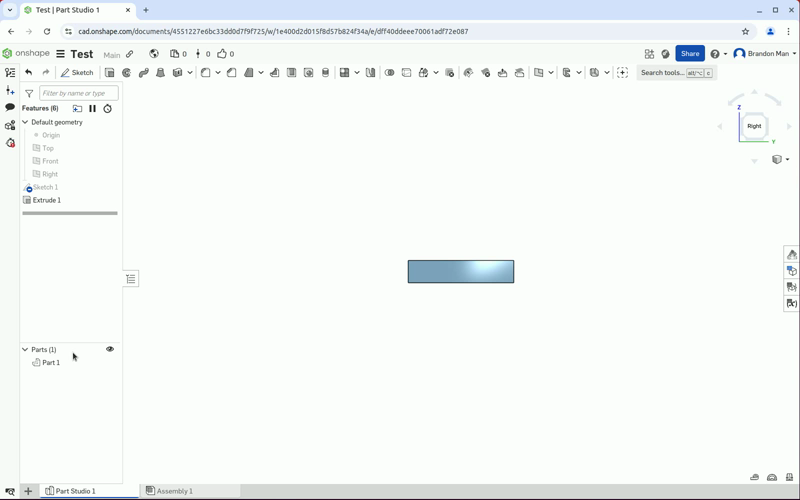
mouse_move(541, 75)
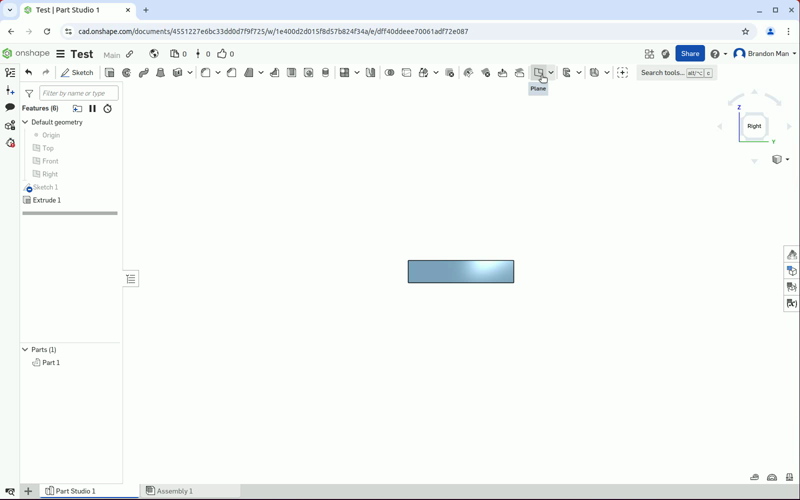
click(541, 75)
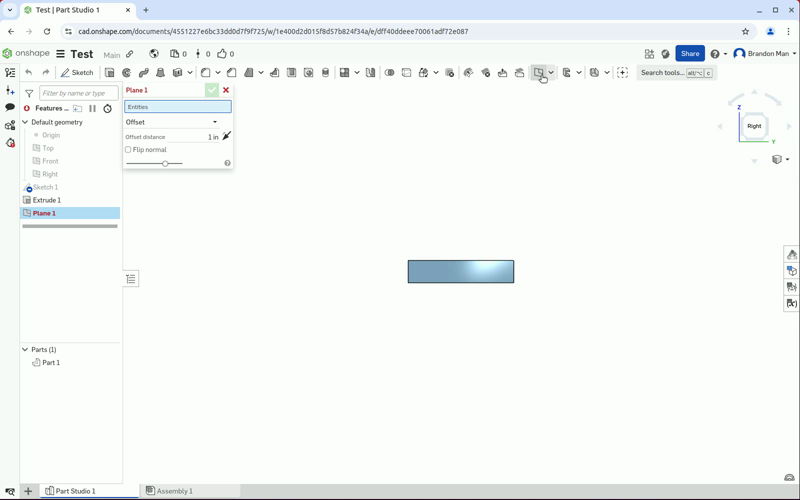
mouse_move(73, 176)
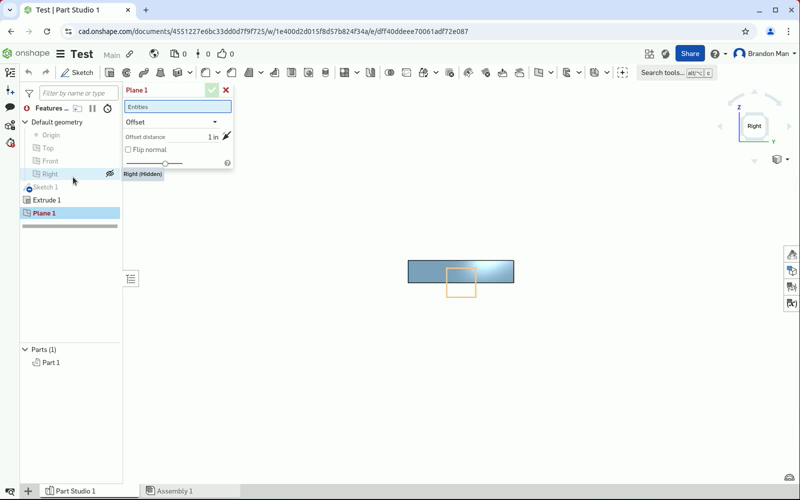
click(73, 176)
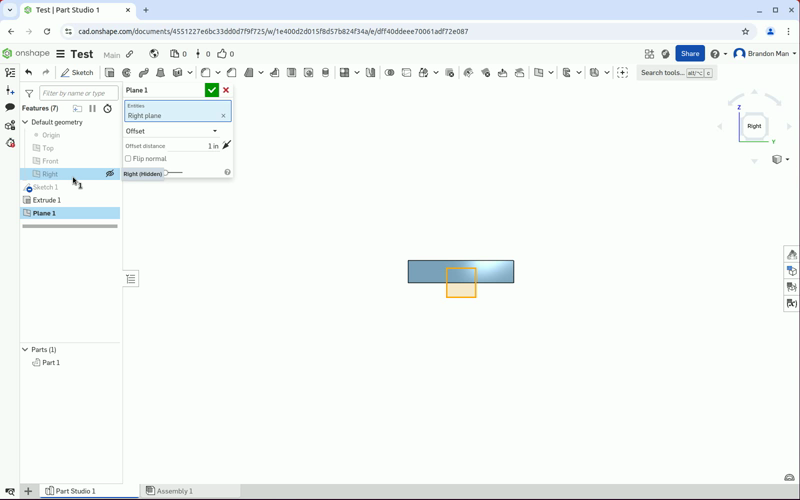
key(tab, 2)
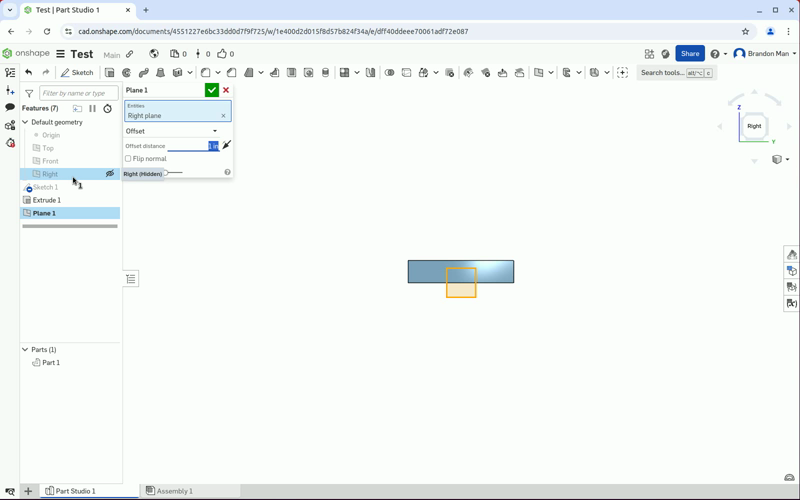
text(22.4)
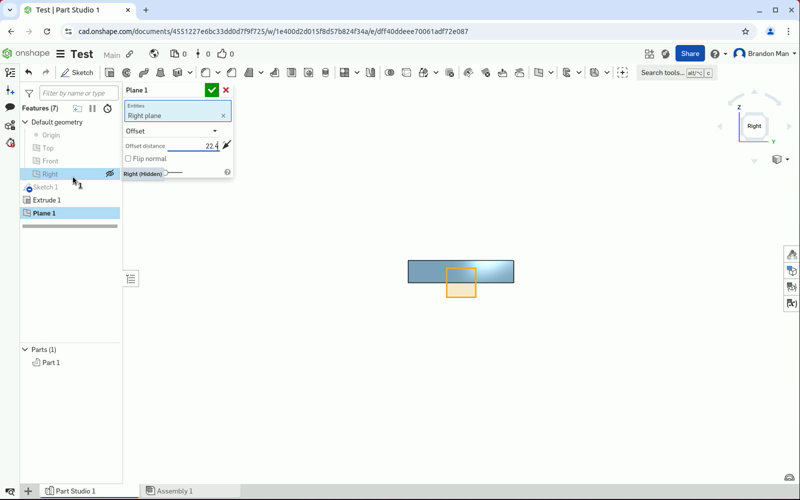
key(enter, 2)
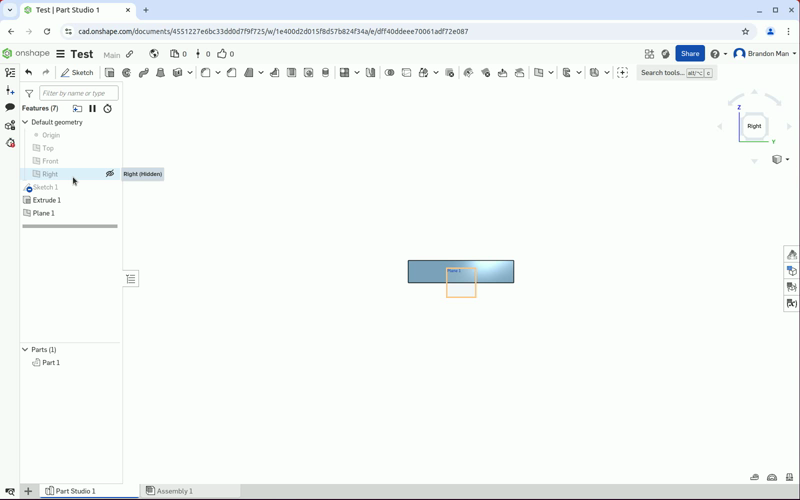
key(shift+s)
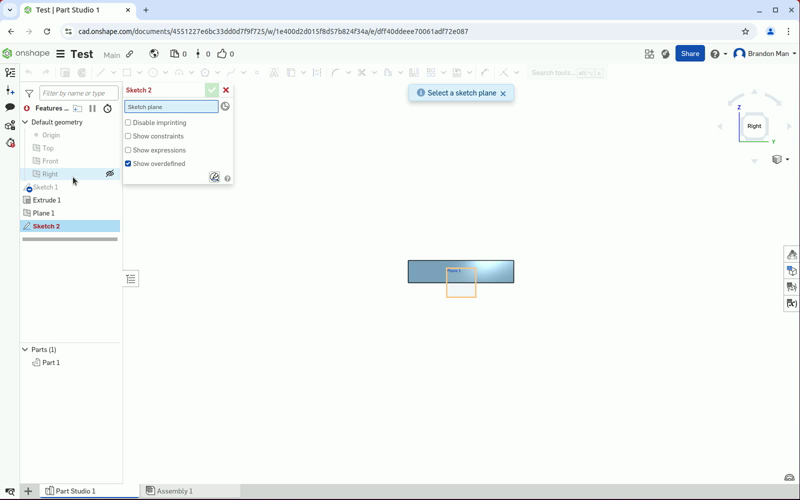
mouse_move(73, 215)
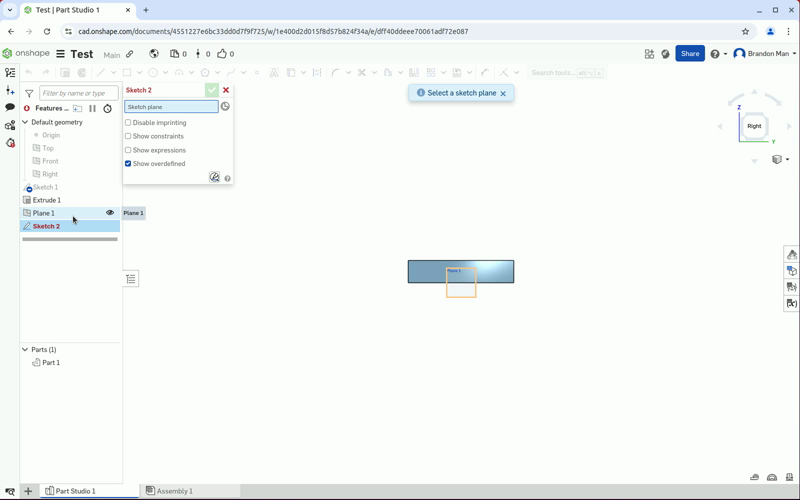
click(73, 215)
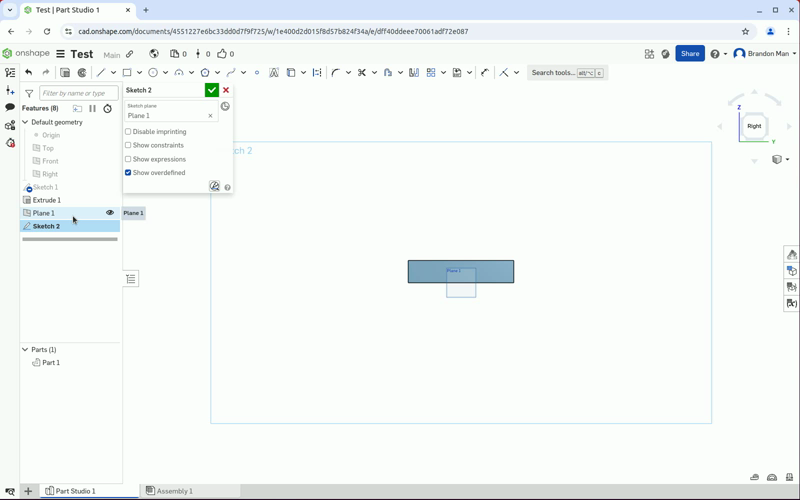
mouse_move(73, 352)
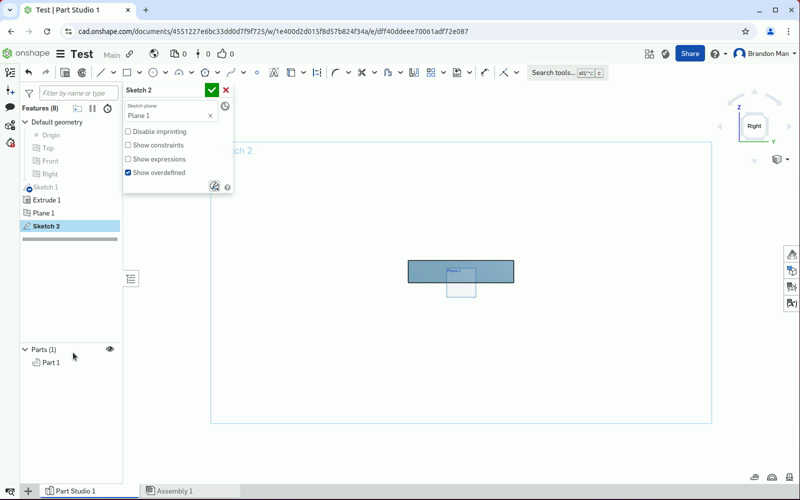
key(y)
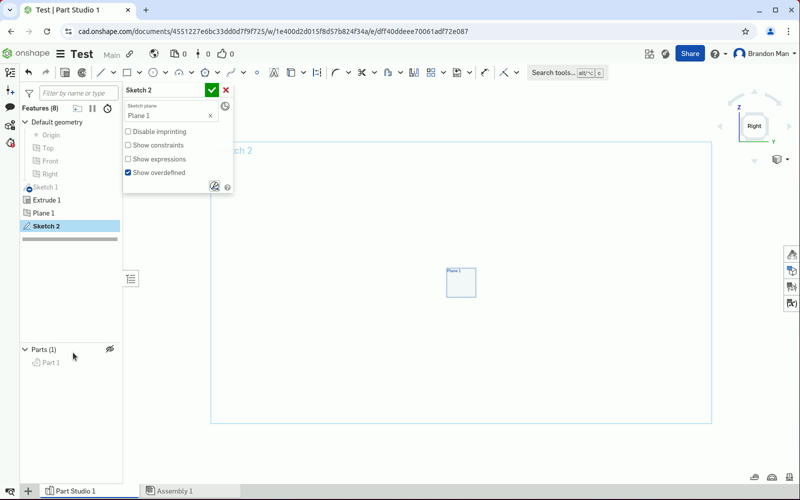
key(l)
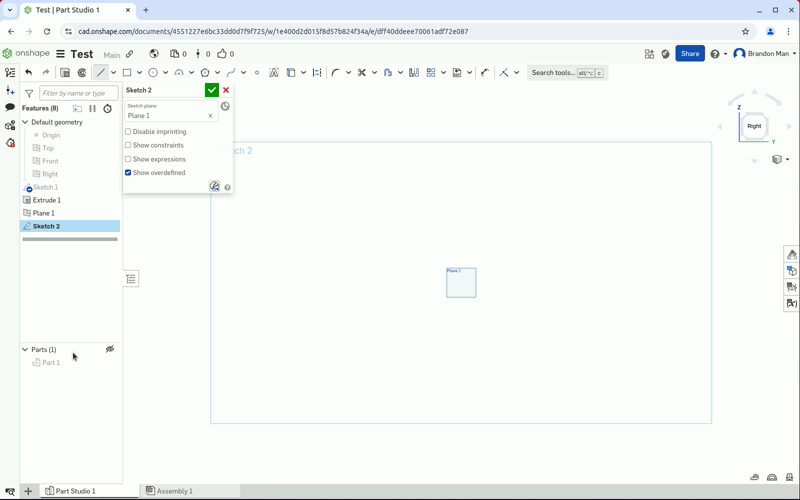
key_down(shift)
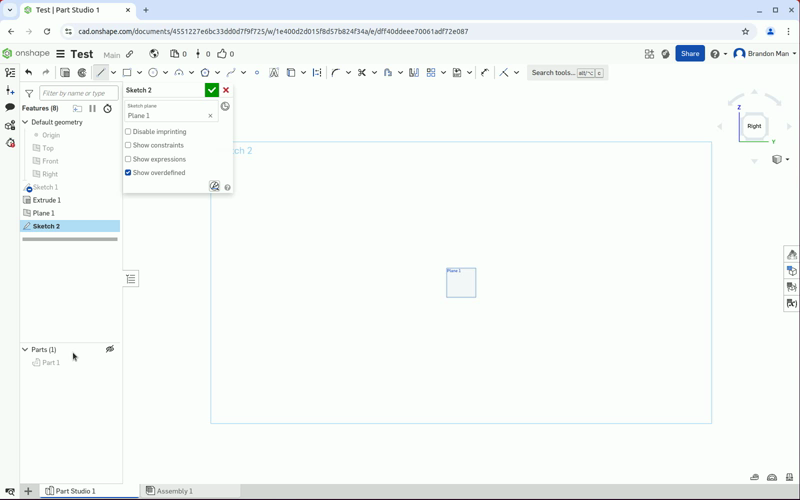
mouse_move(407, 282)
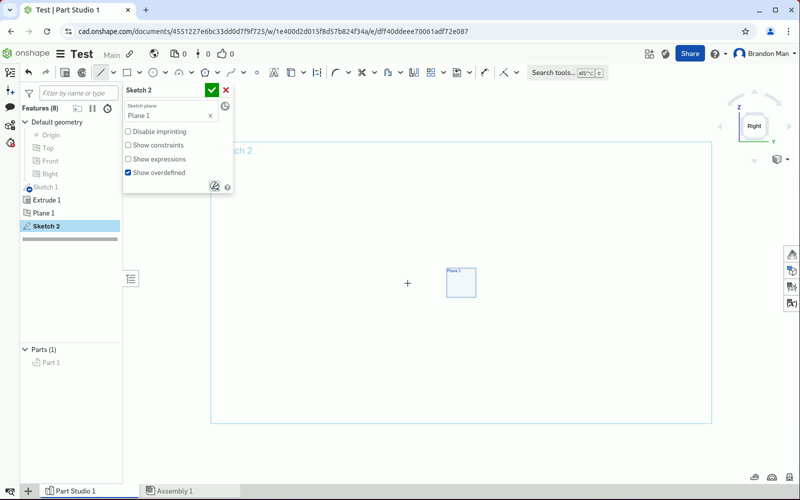
click(407, 282)
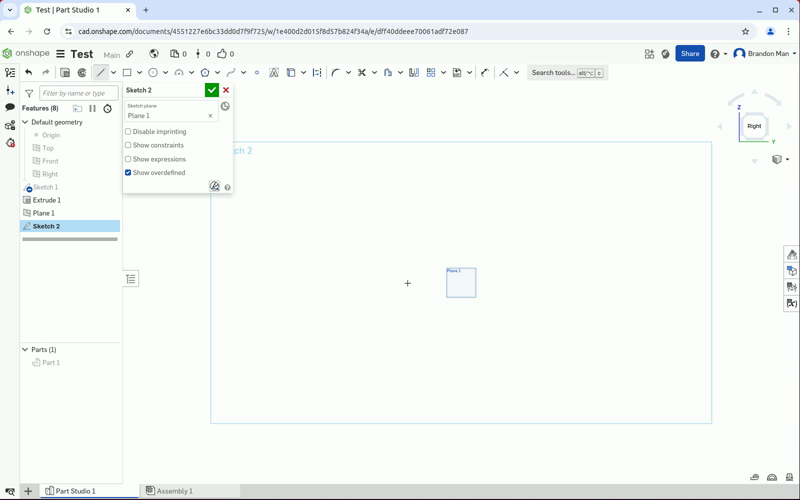
key_up(shift)
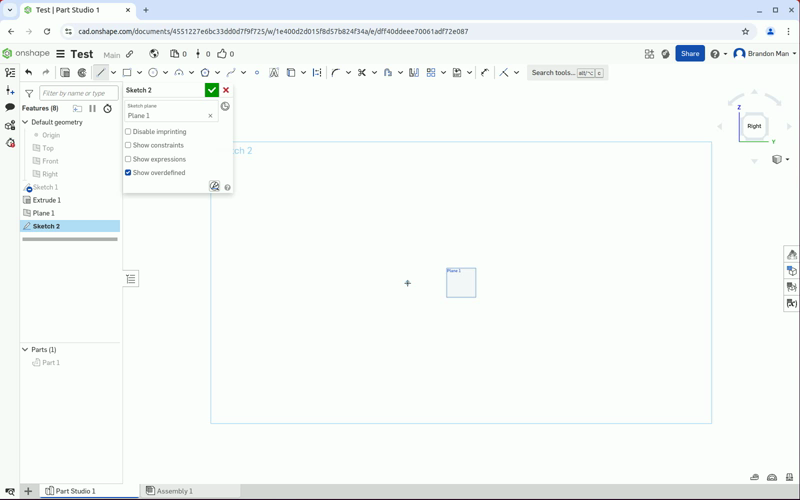
key_down(shift)
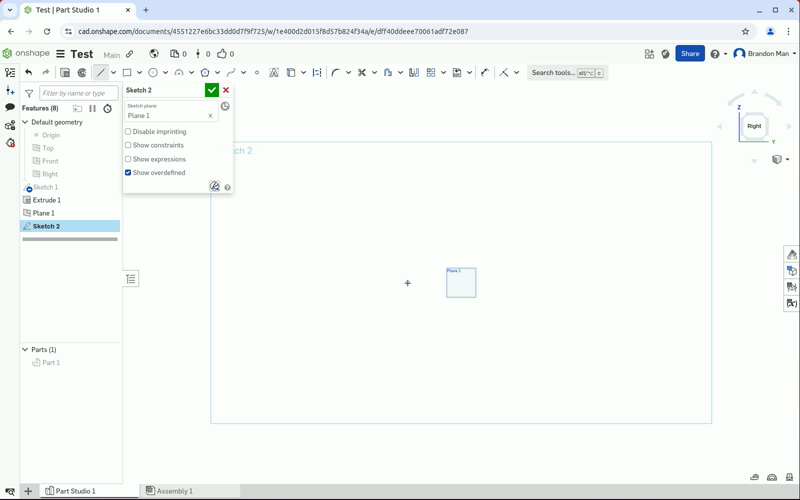
mouse_move(513, 282)
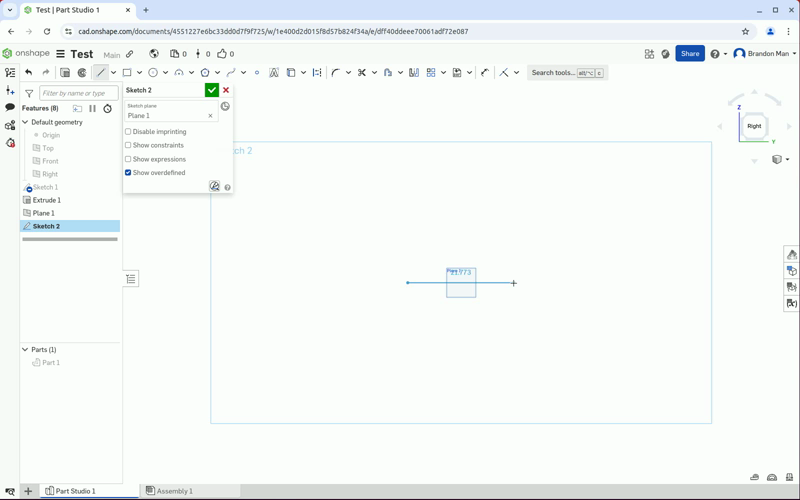
click(513, 282)
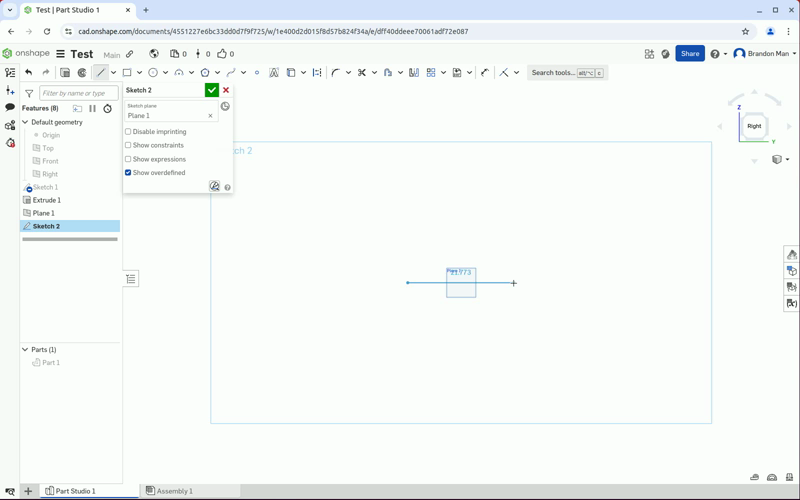
key_up(shift)
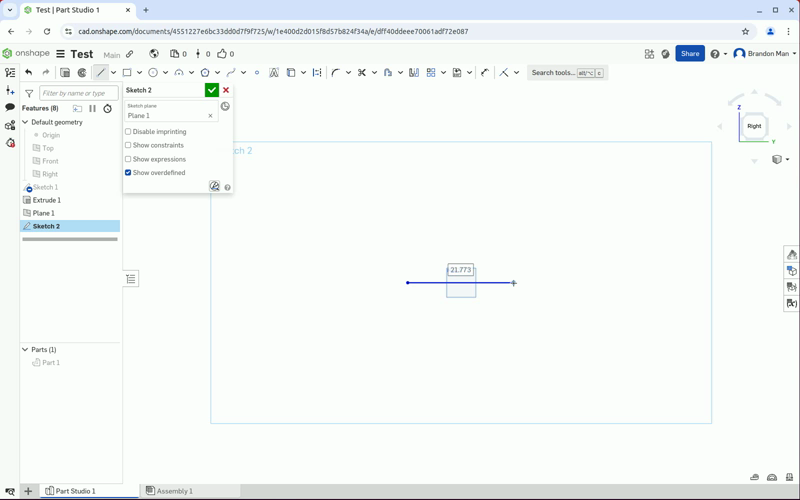
key_down(shift)
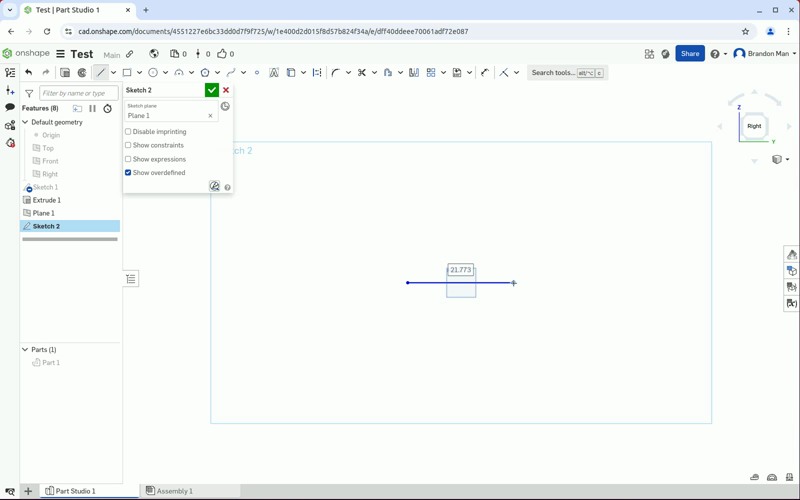
mouse_move(543, 282)
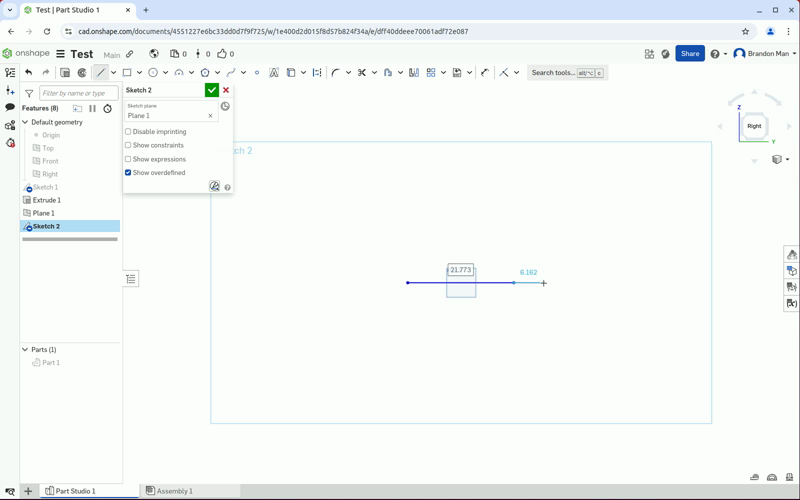
mouse_move(513, 260)
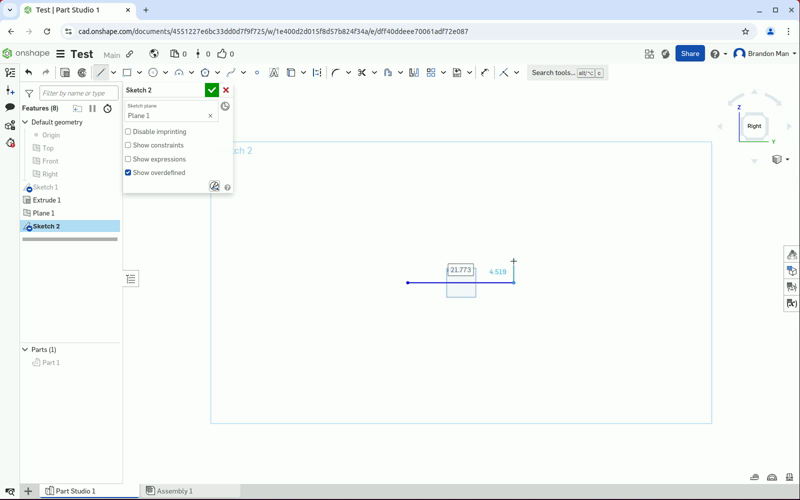
click(513, 260)
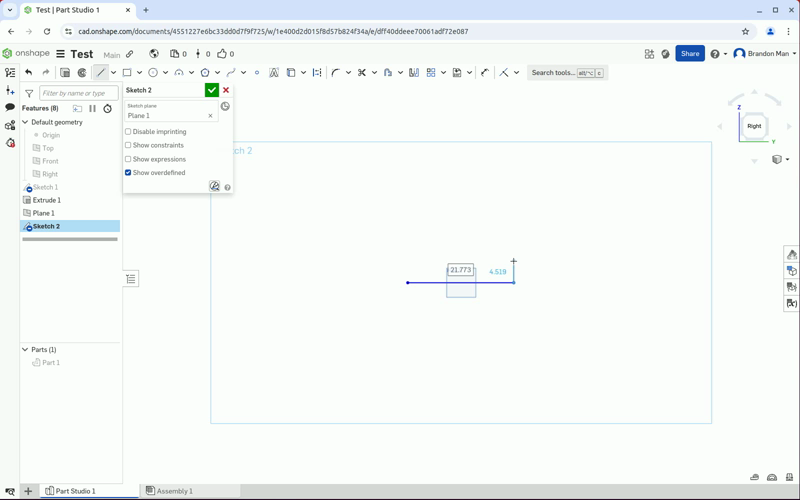
key_up(shift)
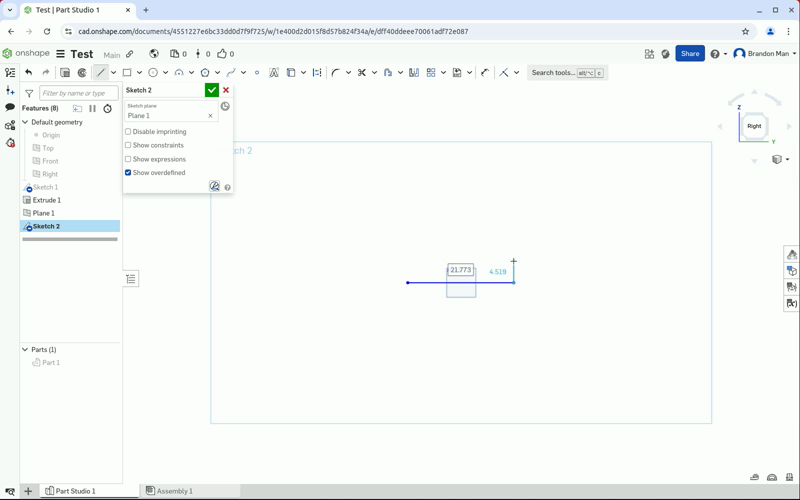
key_down(shift)
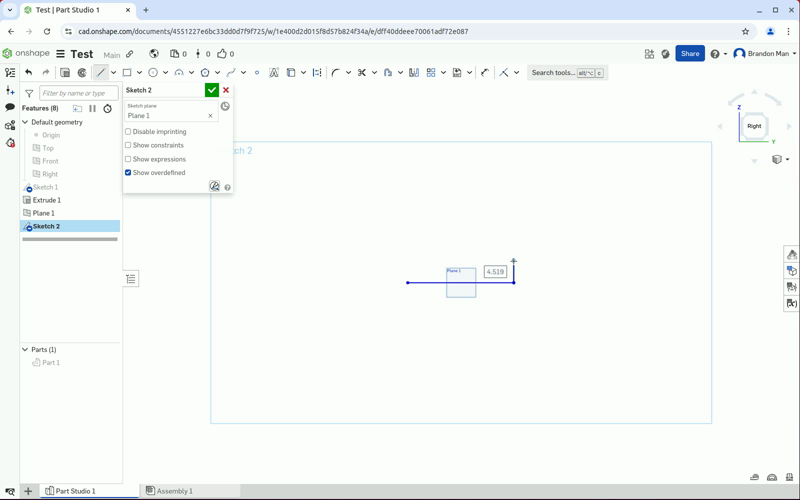
mouse_move(407, 260)
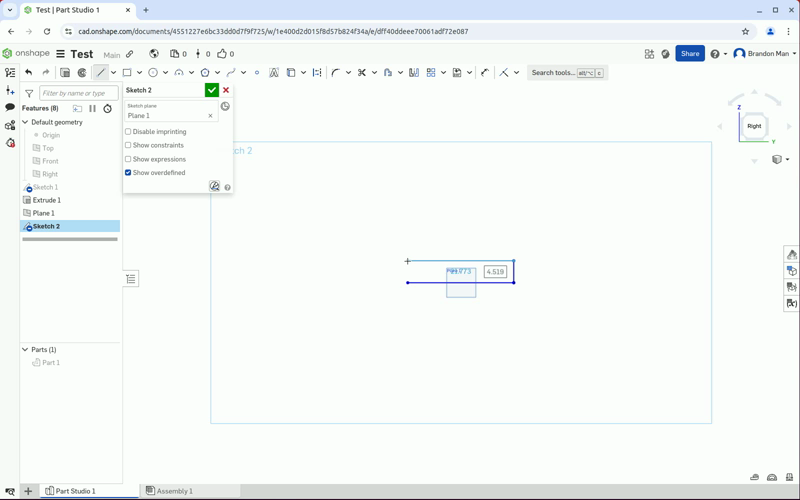
click(407, 260)
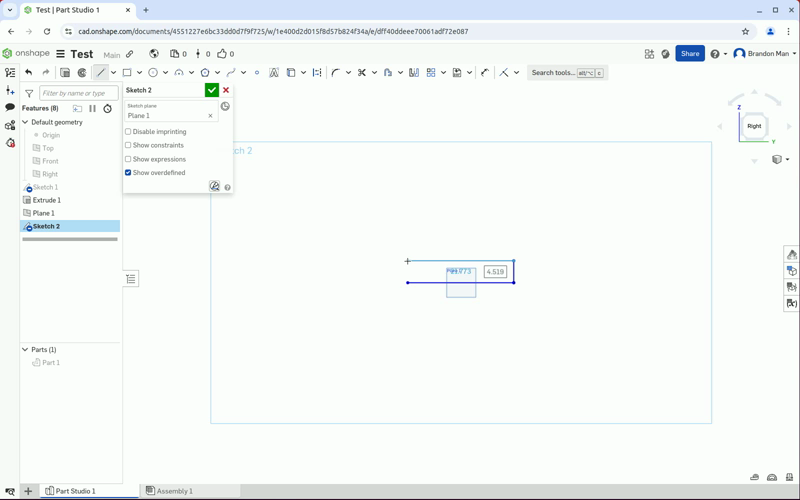
key_up(shift)
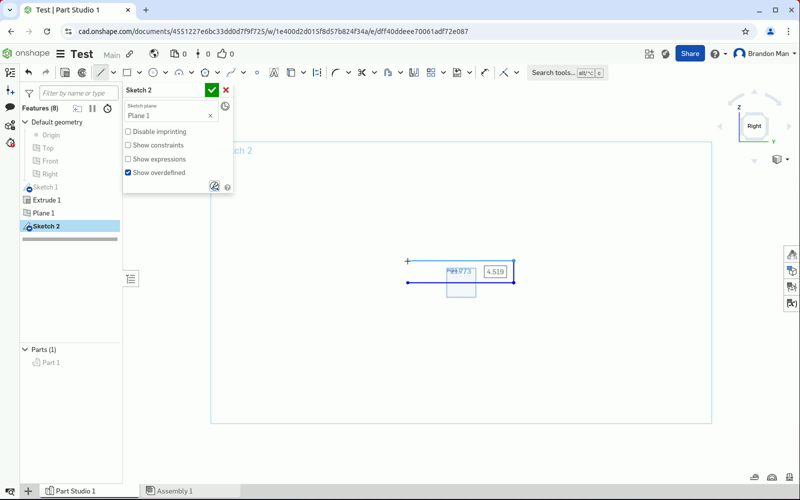
mouse_move(437, 260)
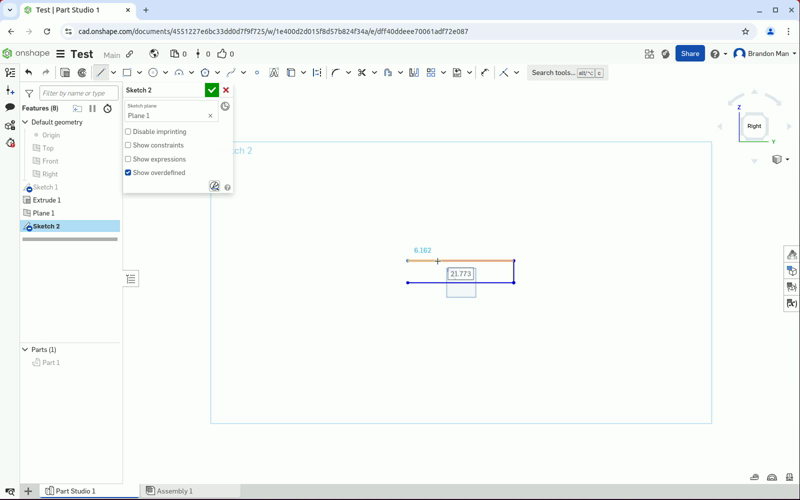
key_down(shift)
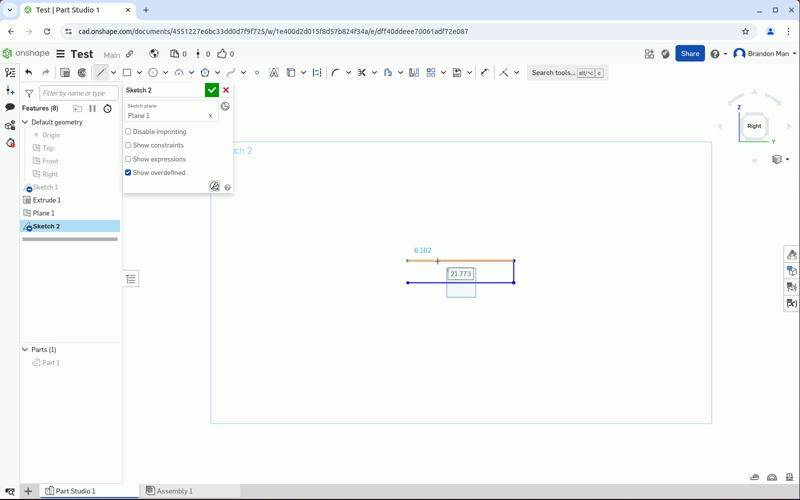
mouse_move(407, 282)
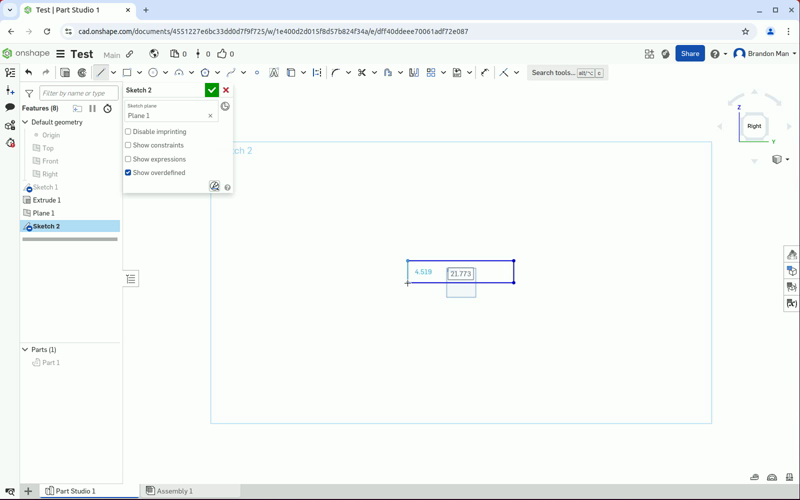
key_up(shift)
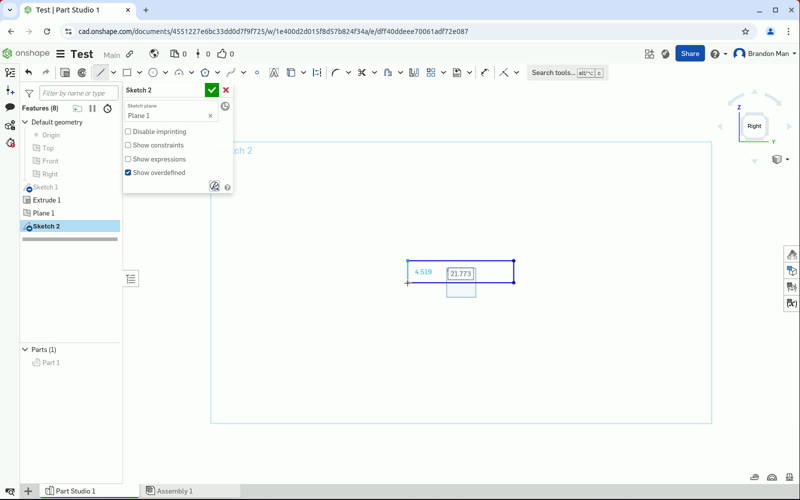
click(407, 282)
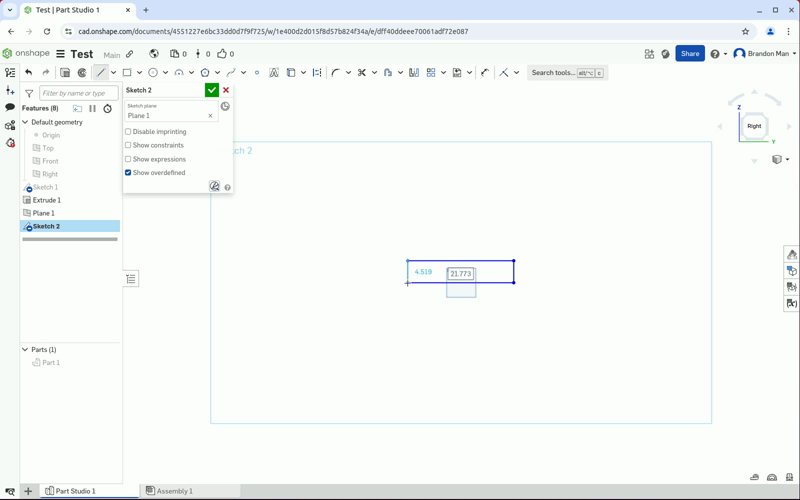
key(esc)
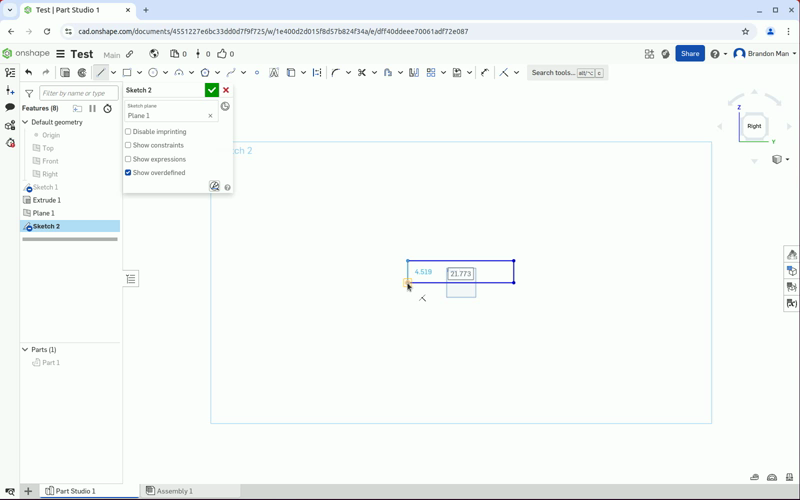
mouse_move(491, 271)
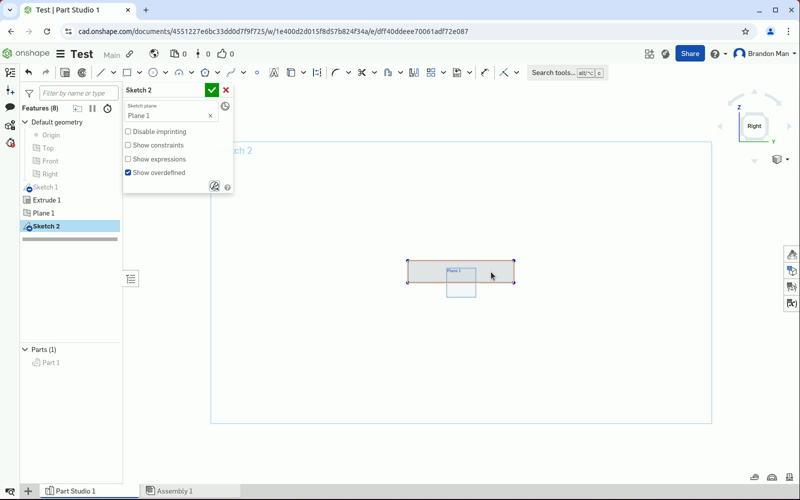
click(491, 271)
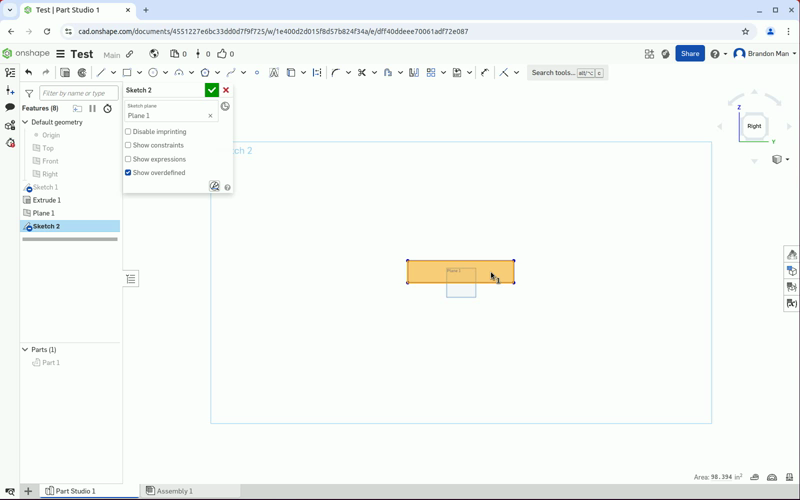
mouse_move(73, 352)
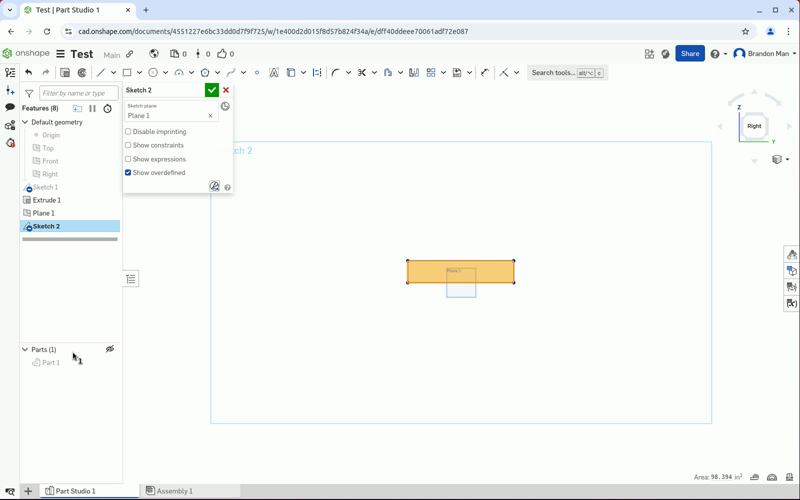
key(shift+y)
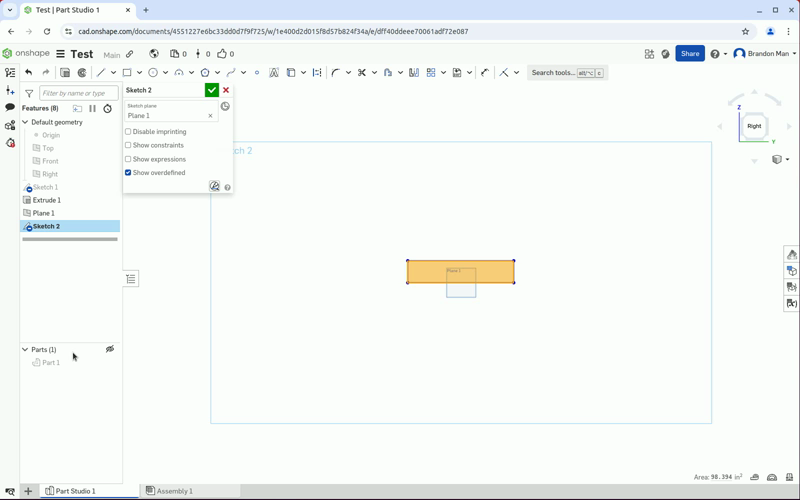
key(shift+e)
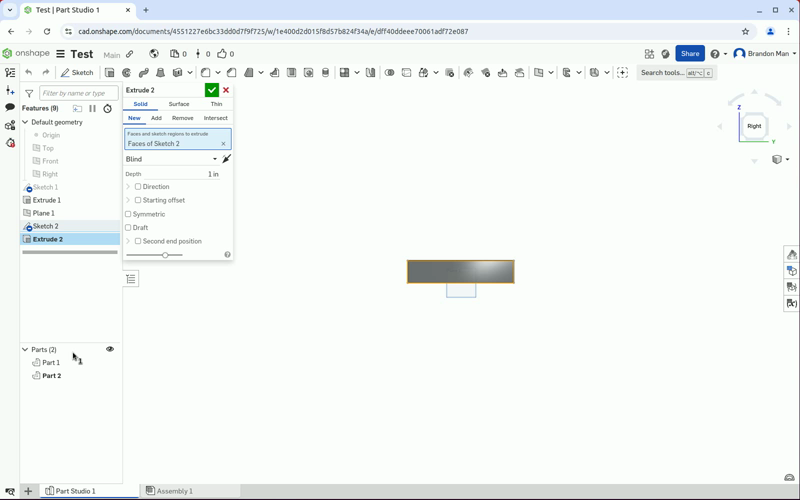
mouse_move(143, 106)
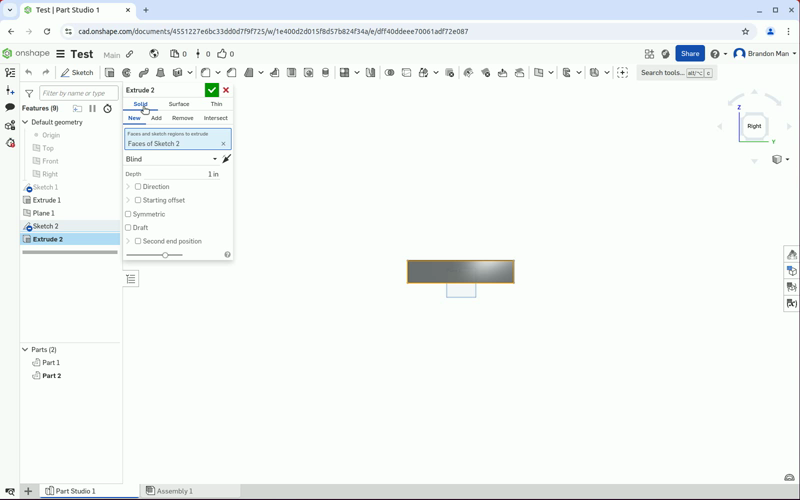
click(143, 106)
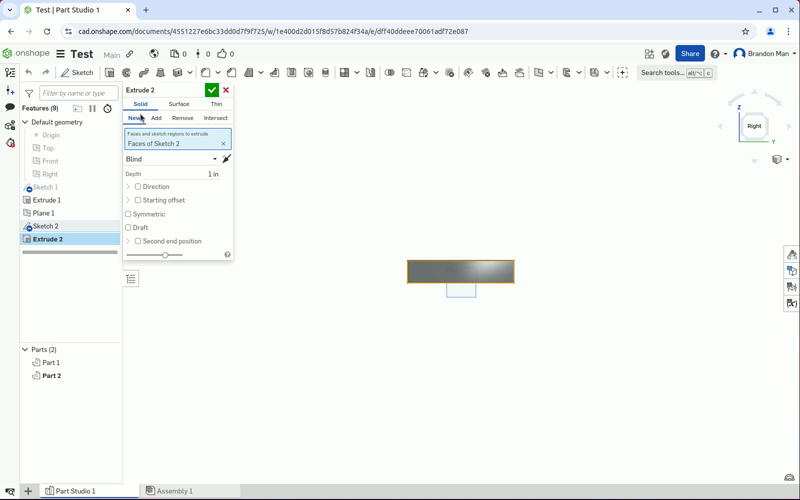
mouse_move(137, 120)
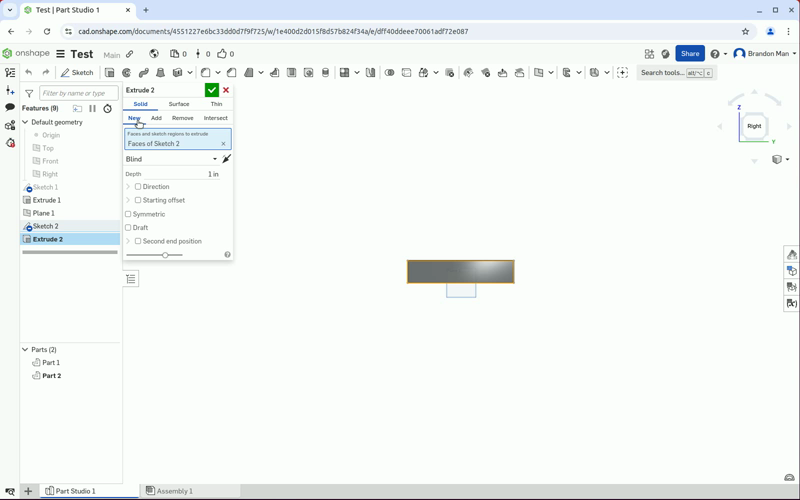
click(137, 120)
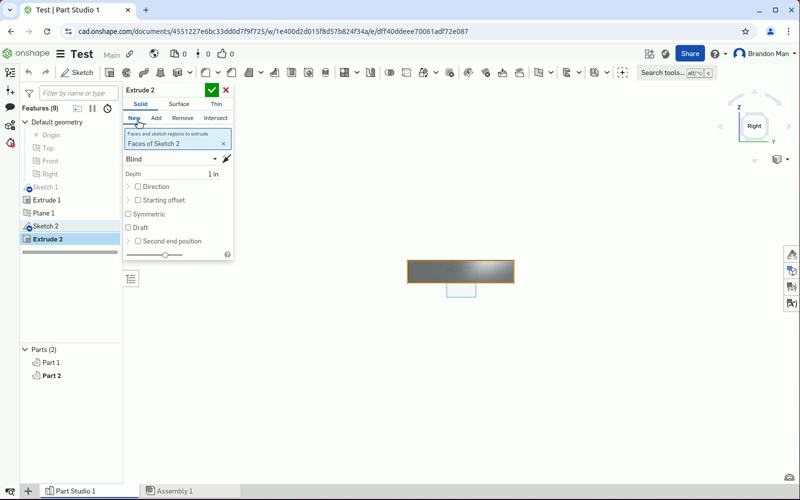
key(tab, 4)
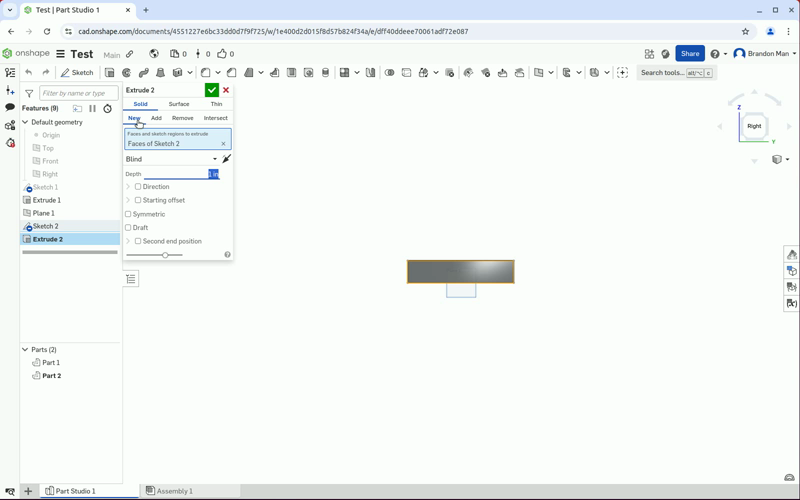
text(0.722)
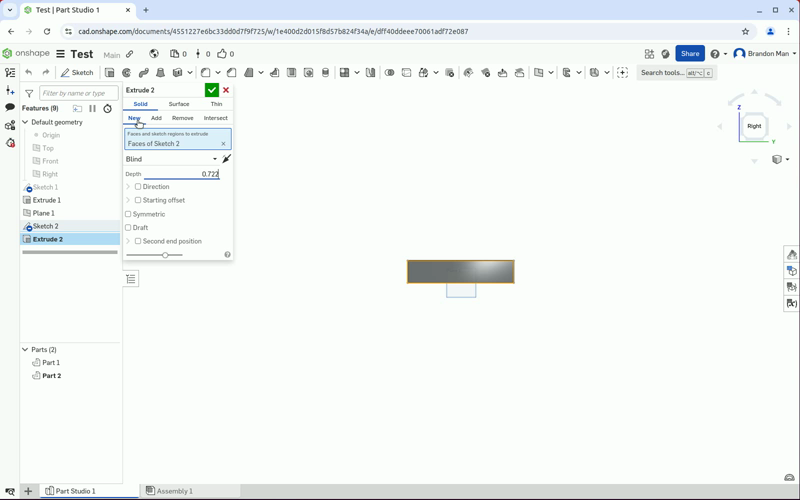
key(enter)
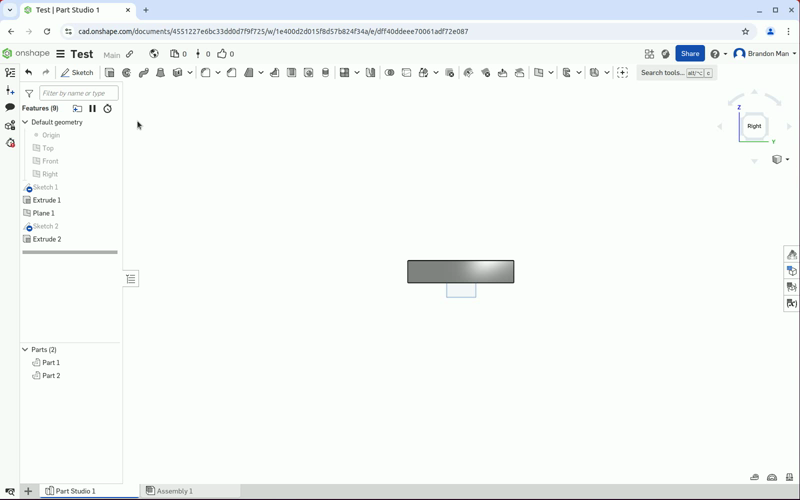
key(shift+h)
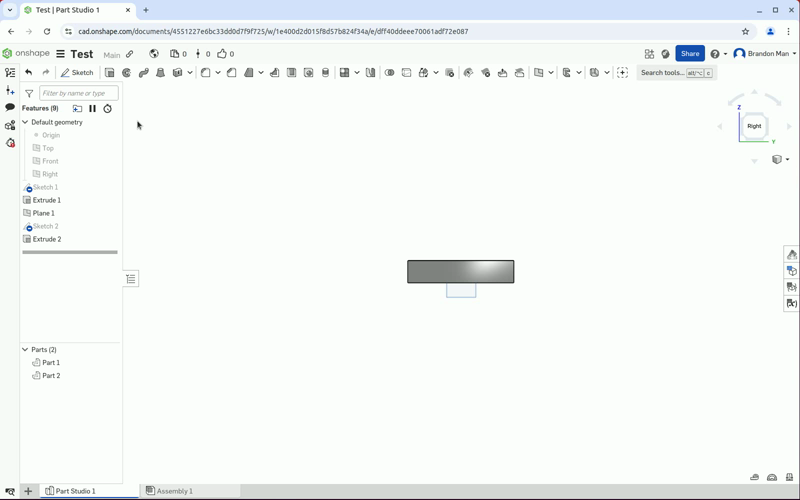
key(shift+h)
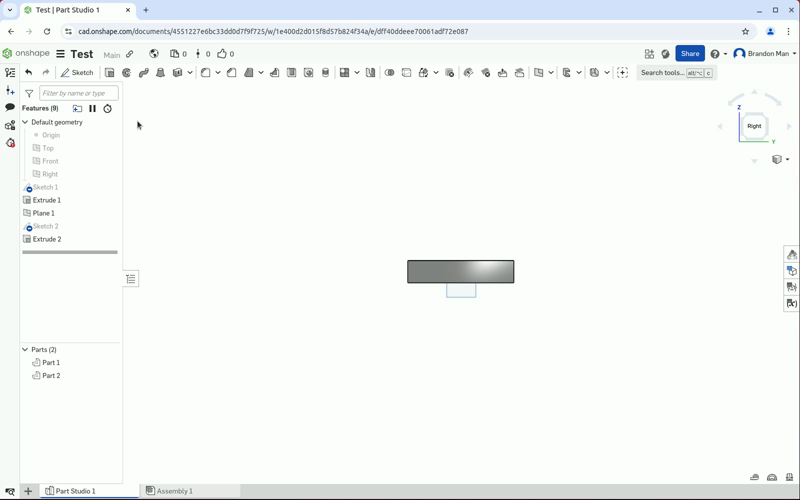
mouse_move(73, 189)
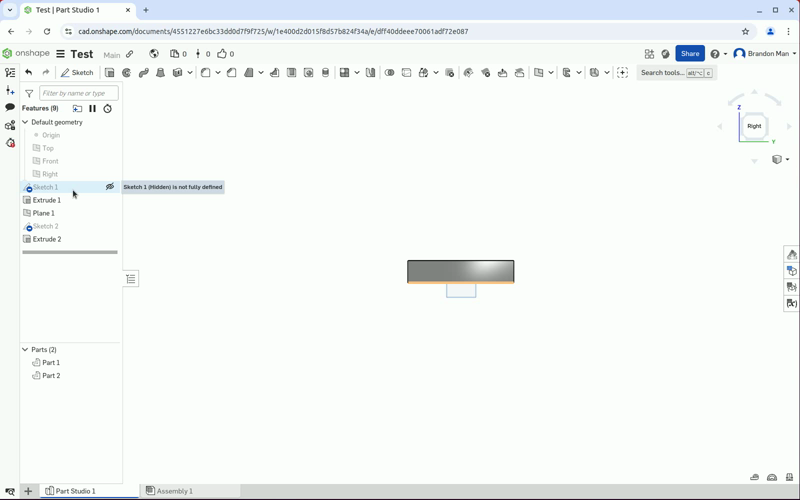
click(73, 189)
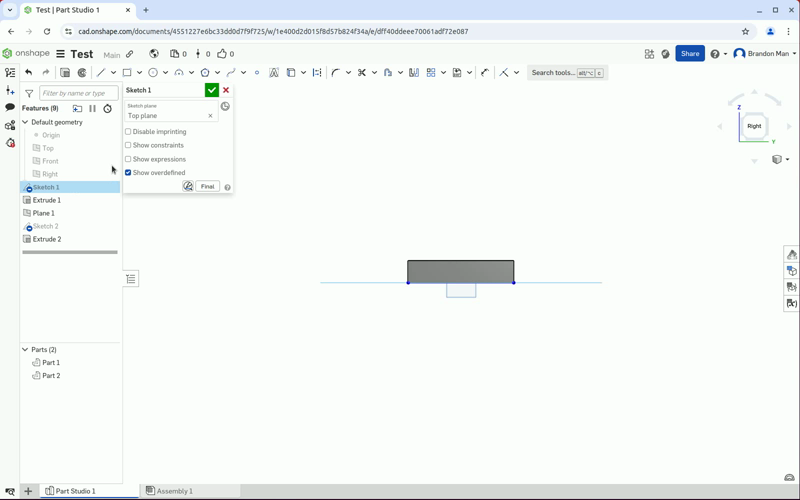
mouse_move(229, 92)
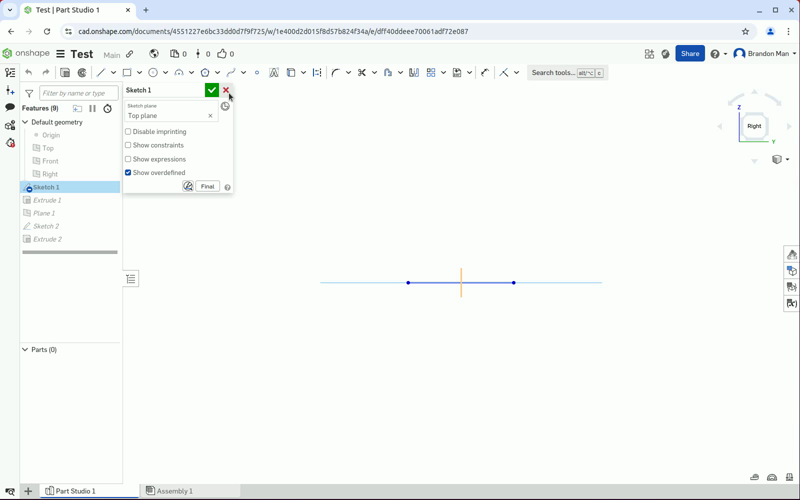
click(229, 92)
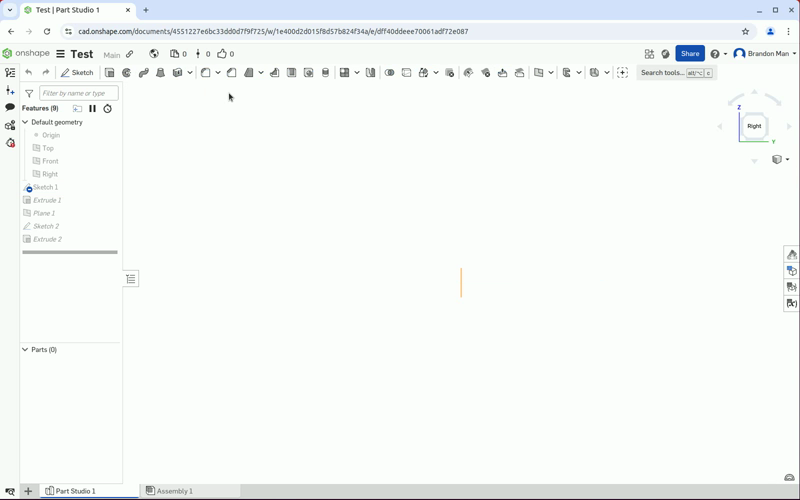
key(shift+s)
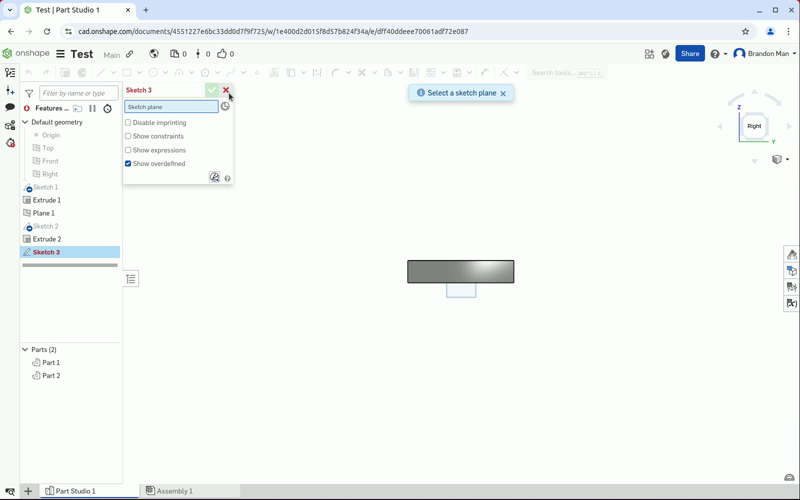
mouse_move(73, 215)
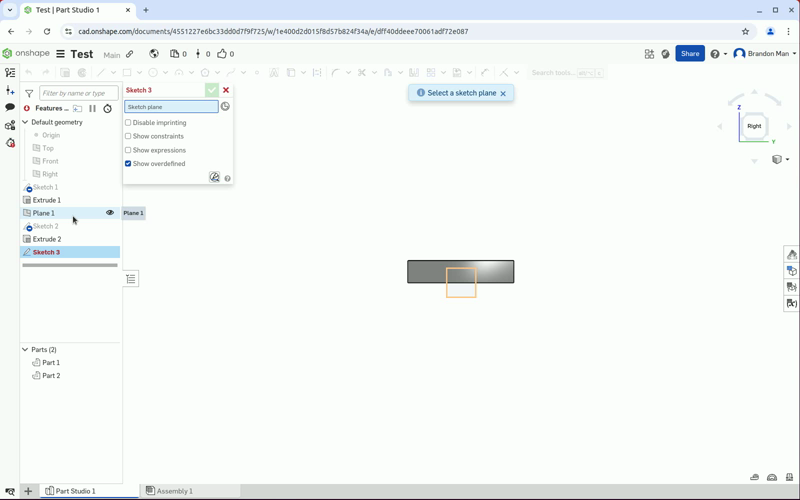
click(73, 215)
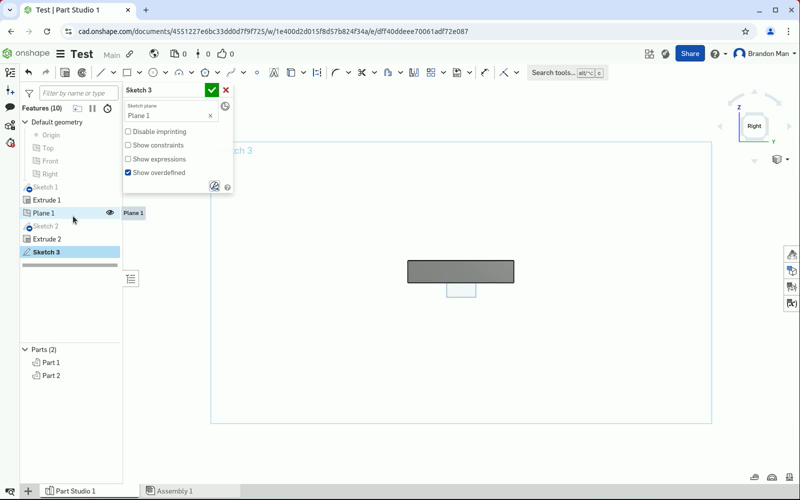
mouse_move(73, 352)
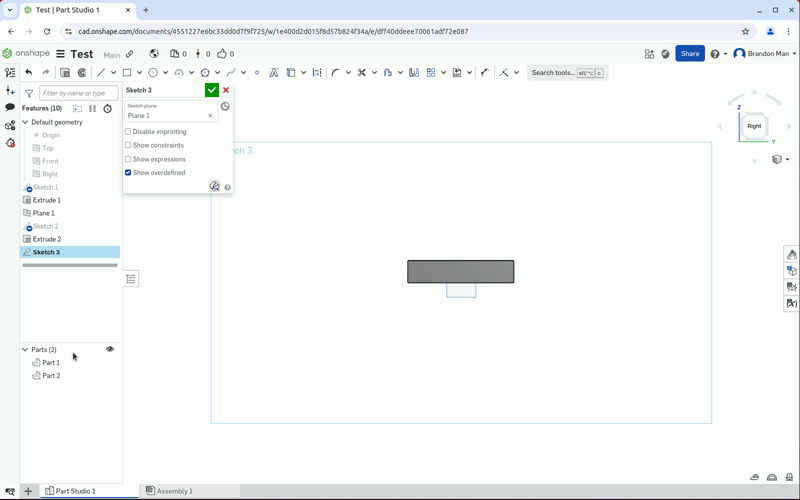
key(y)
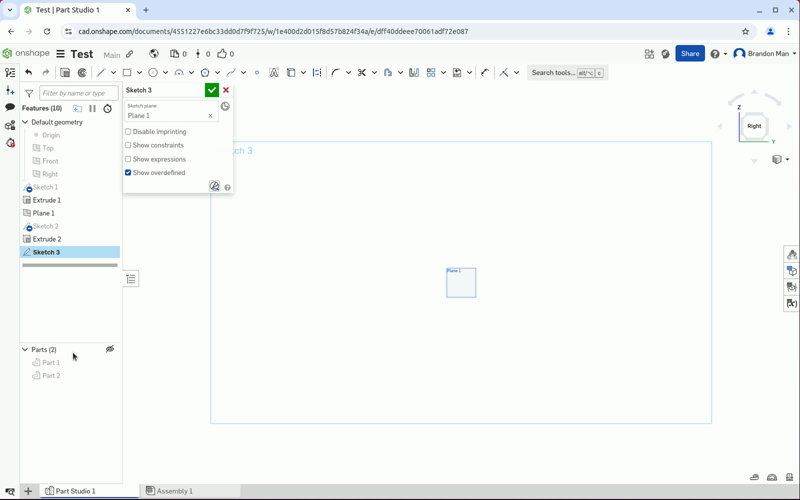
key(l)
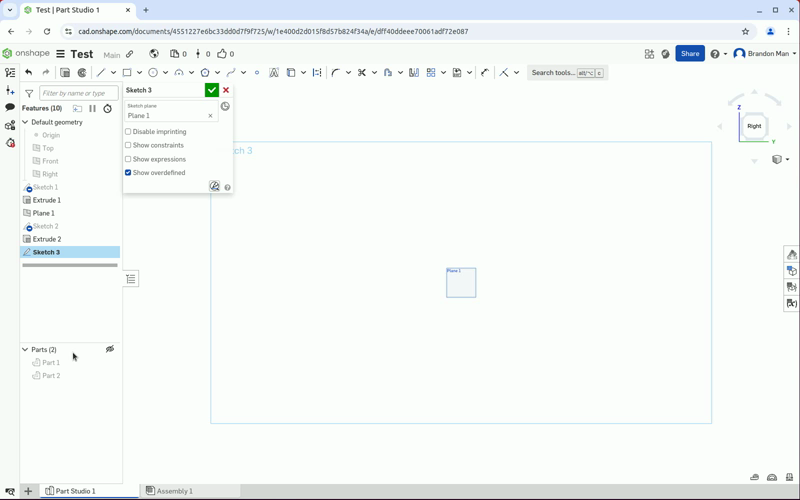
key_down(shift)
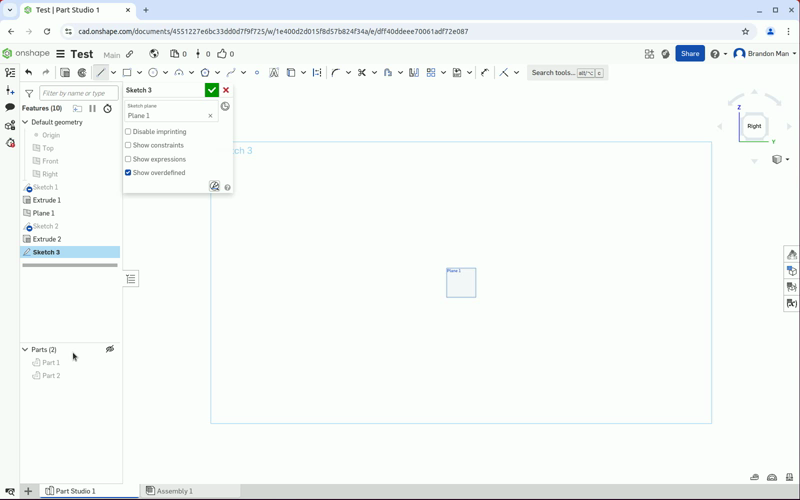
mouse_move(407, 260)
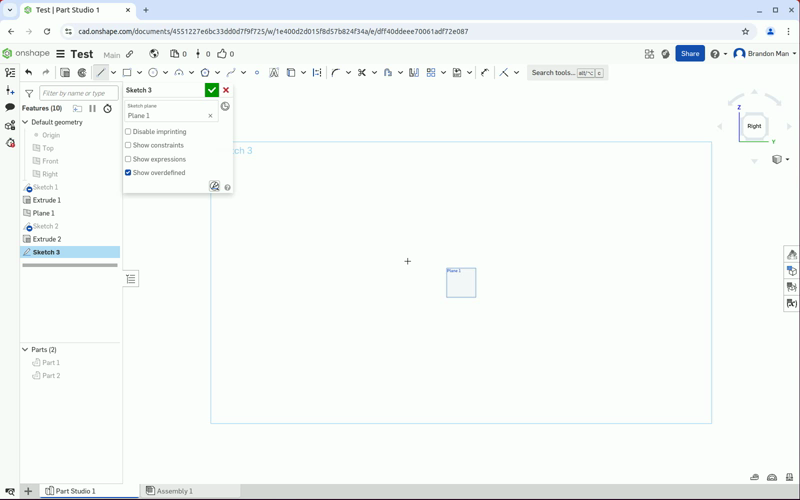
click(407, 260)
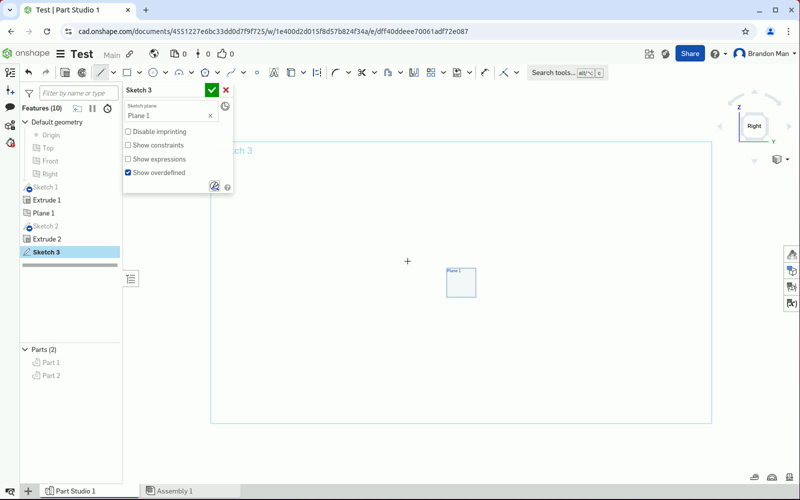
key_up(shift)
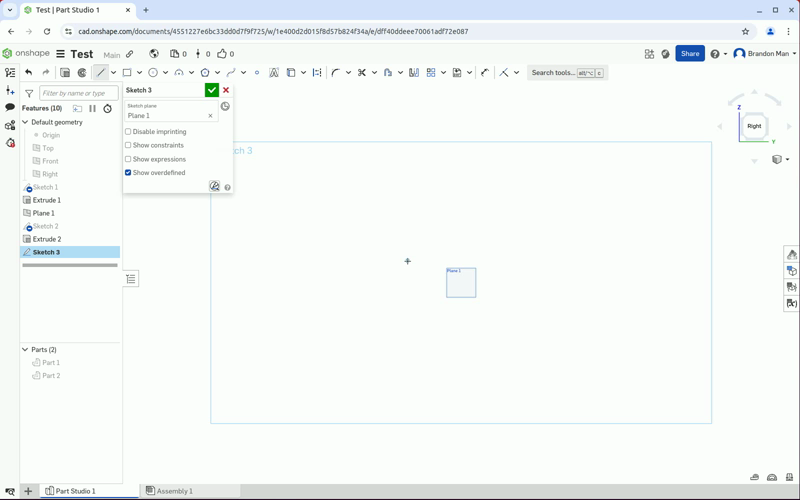
key_down(shift)
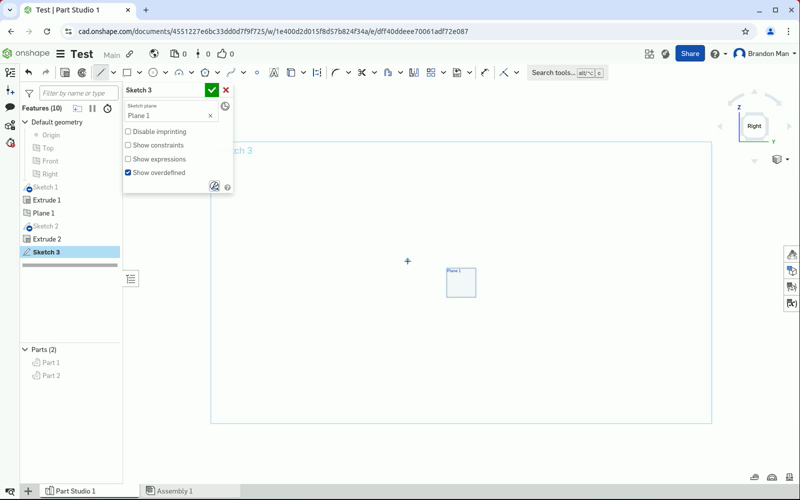
mouse_move(513, 260)
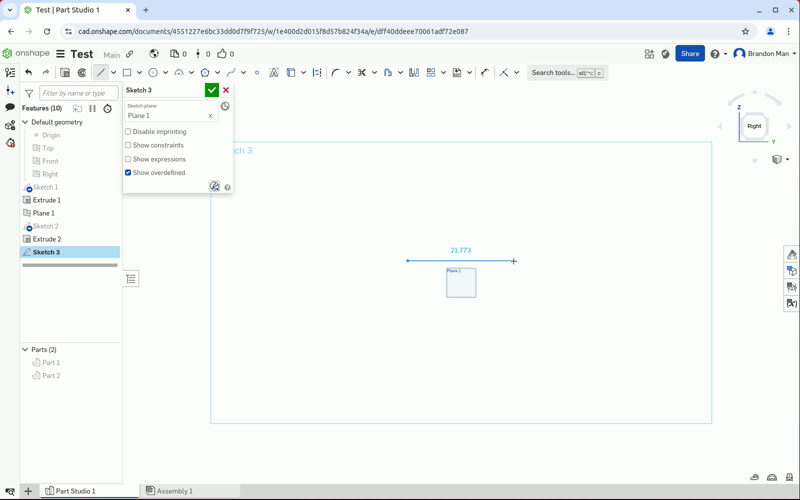
click(513, 260)
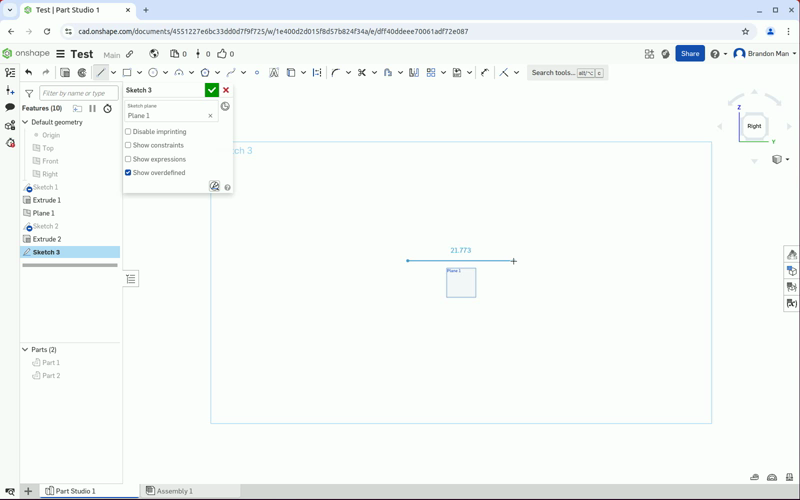
key_up(shift)
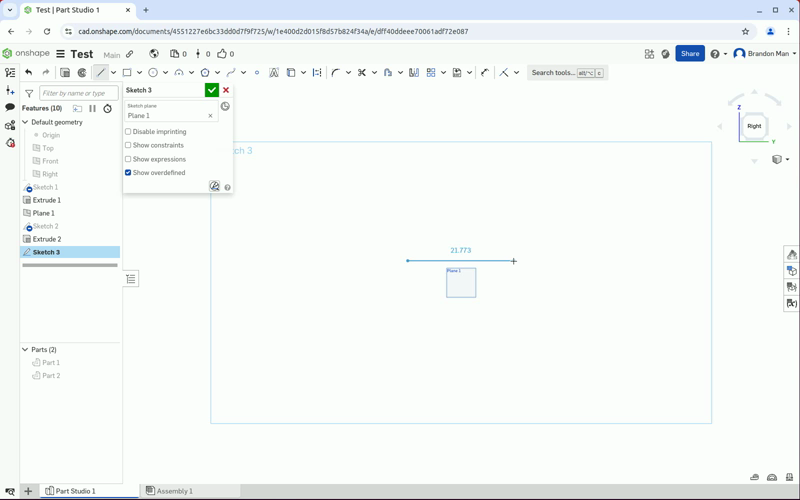
key_down(shift)
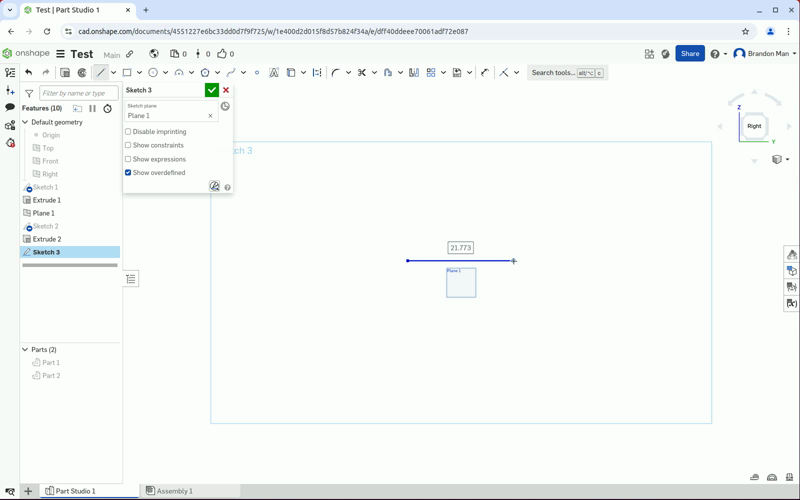
mouse_move(543, 260)
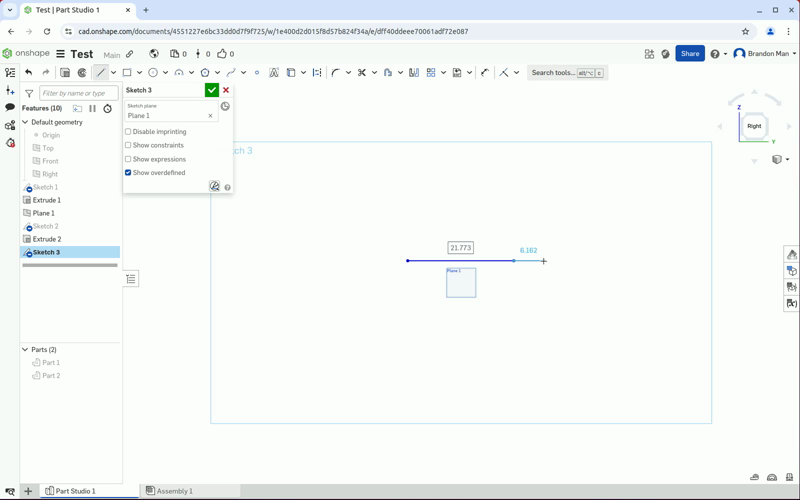
mouse_move(513, 257)
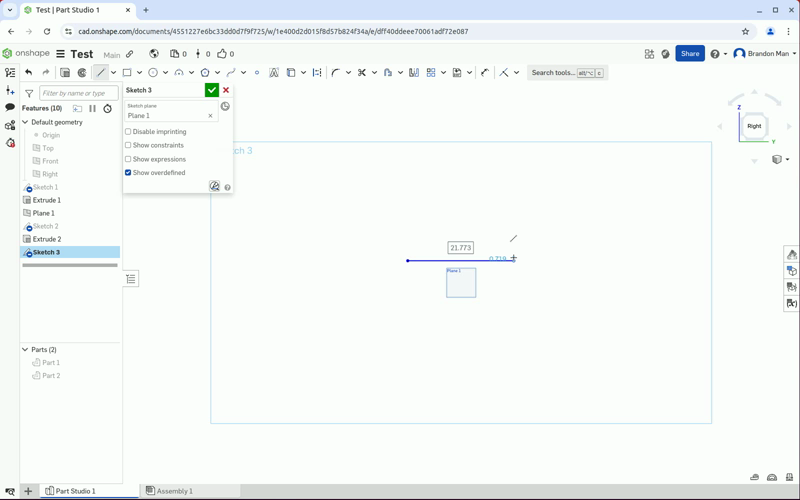
scroll(6)
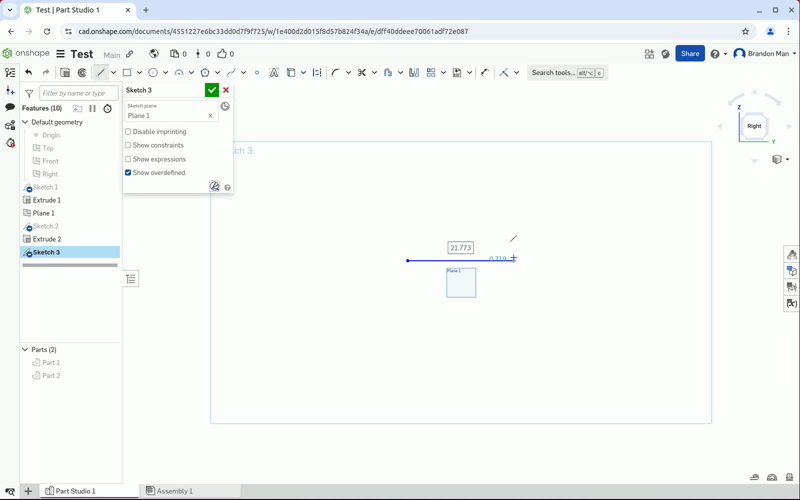
scroll(6)
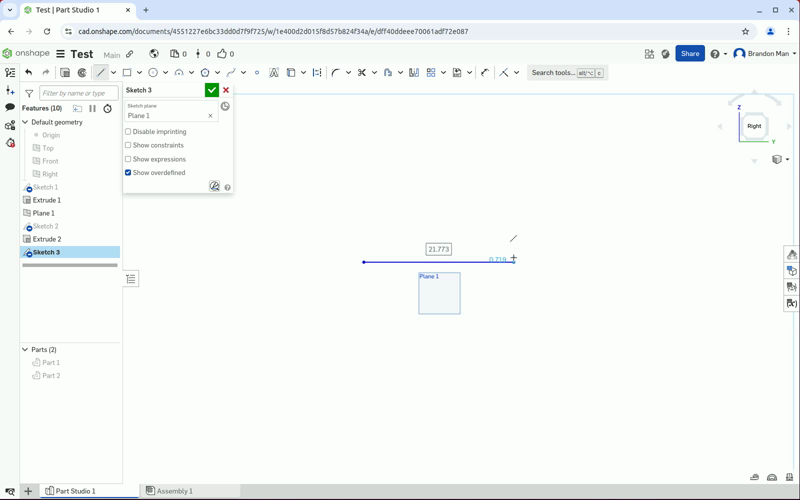
scroll(6)
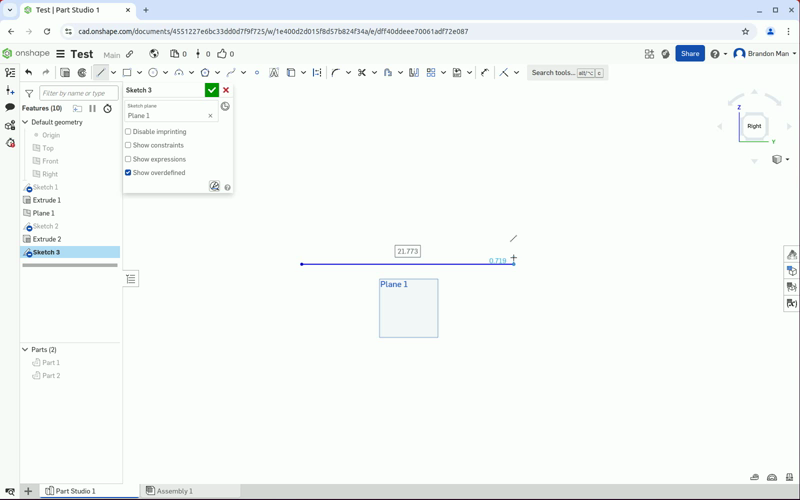
scroll(6)
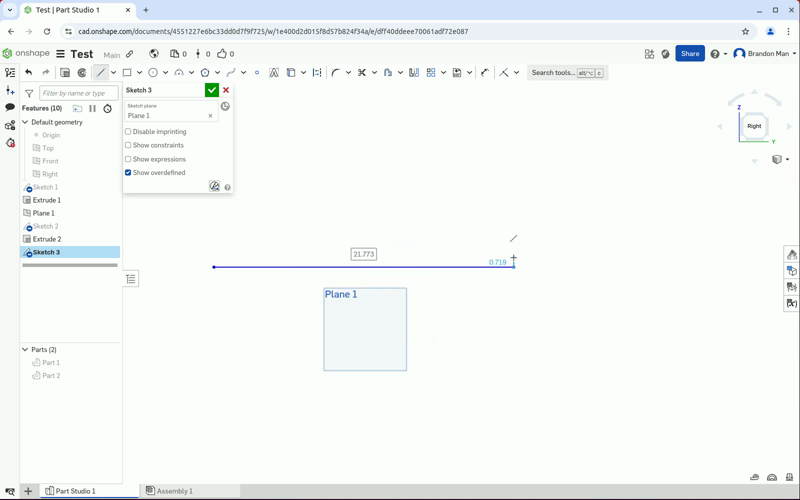
scroll(6)
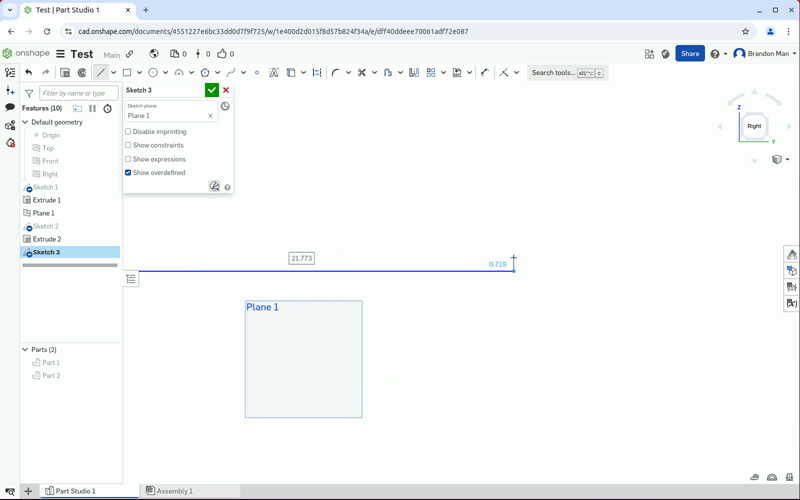
scroll(6)
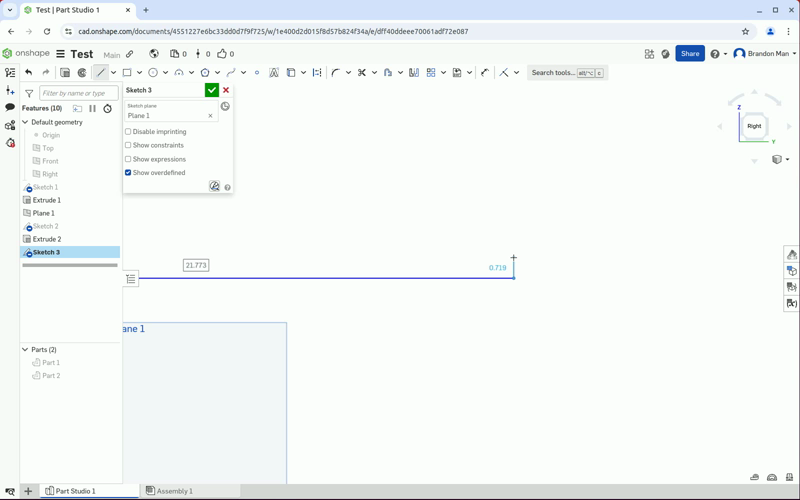
scroll(6)
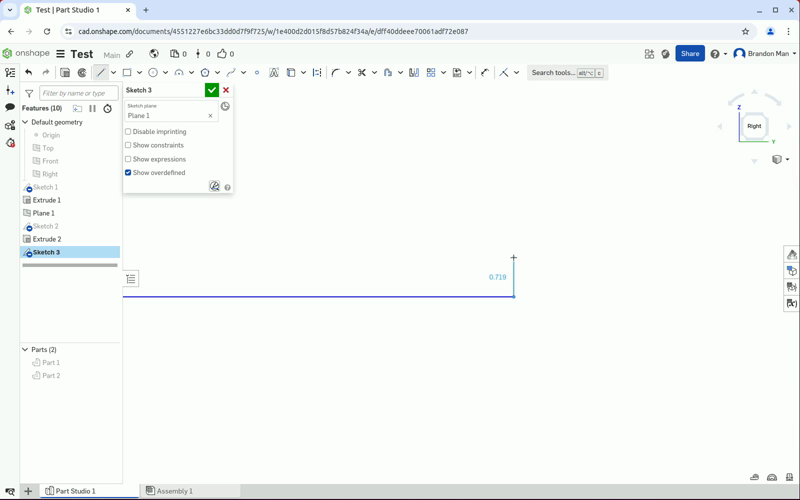
click(513, 257)
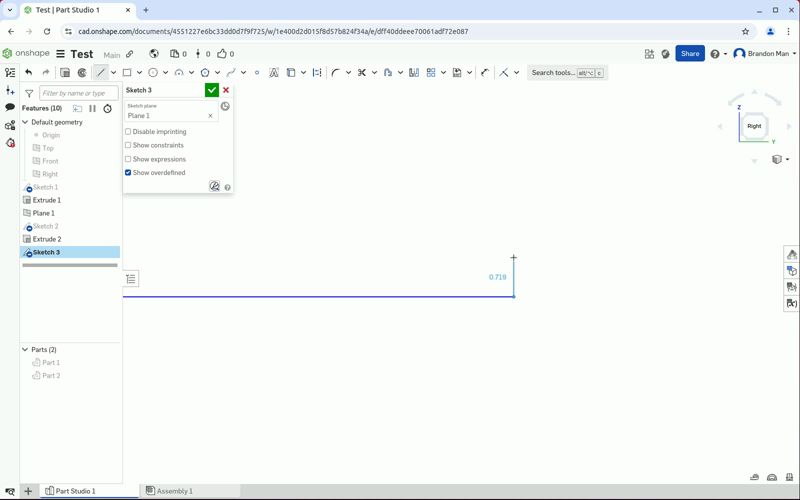
scroll(-6)
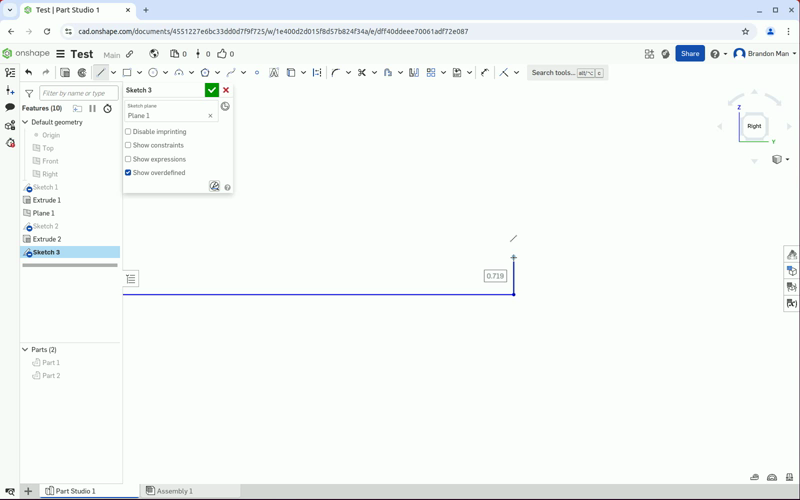
scroll(-6)
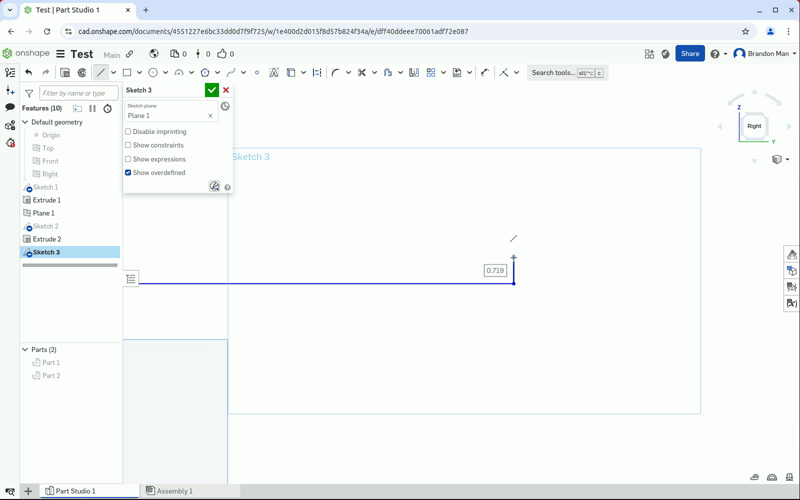
scroll(-6)
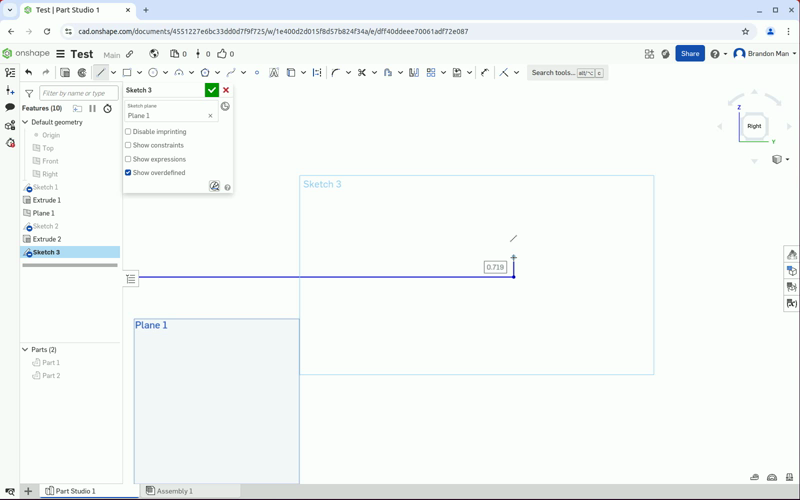
scroll(-6)
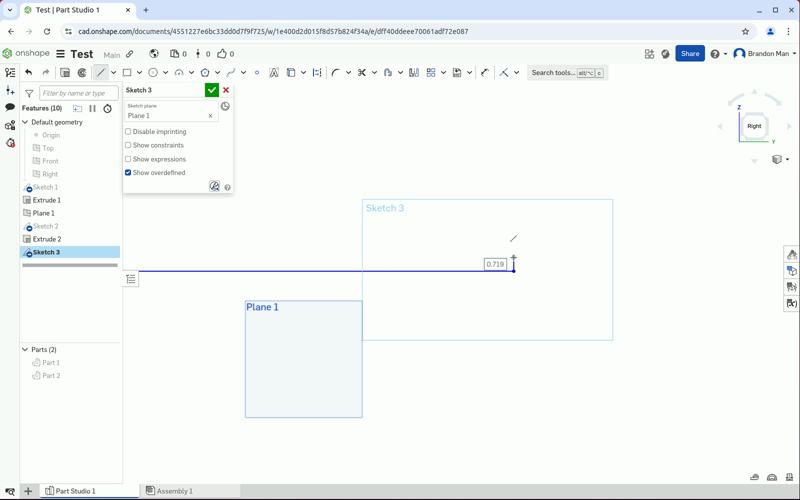
scroll(-6)
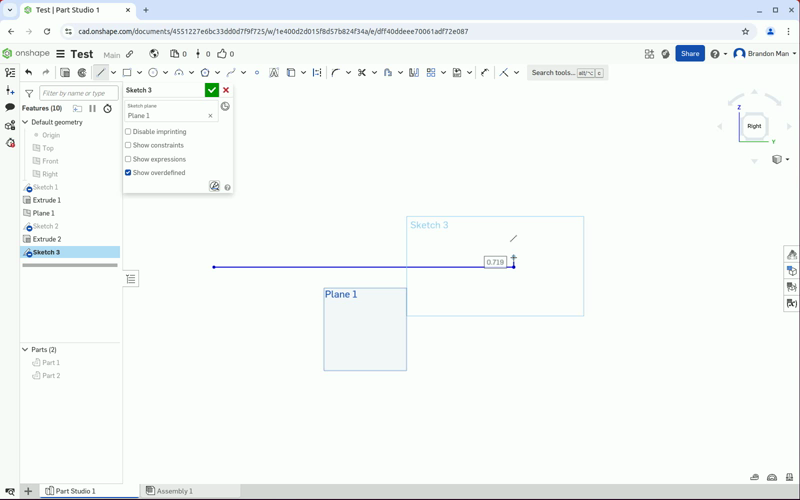
scroll(-6)
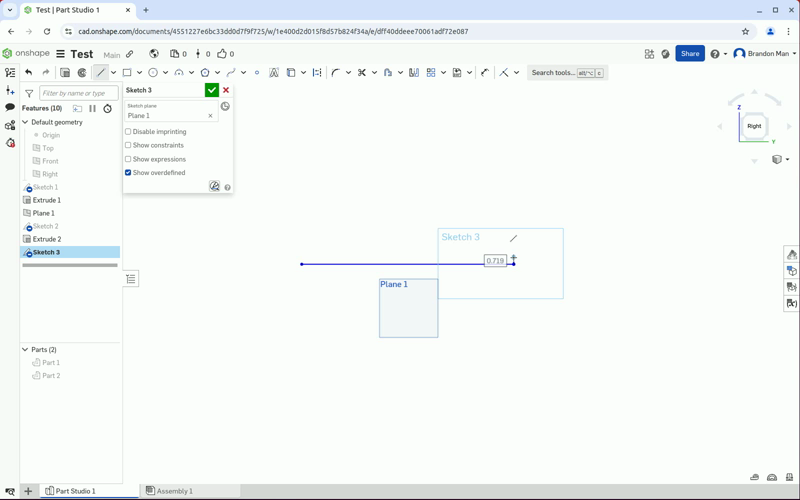
scroll(-6)
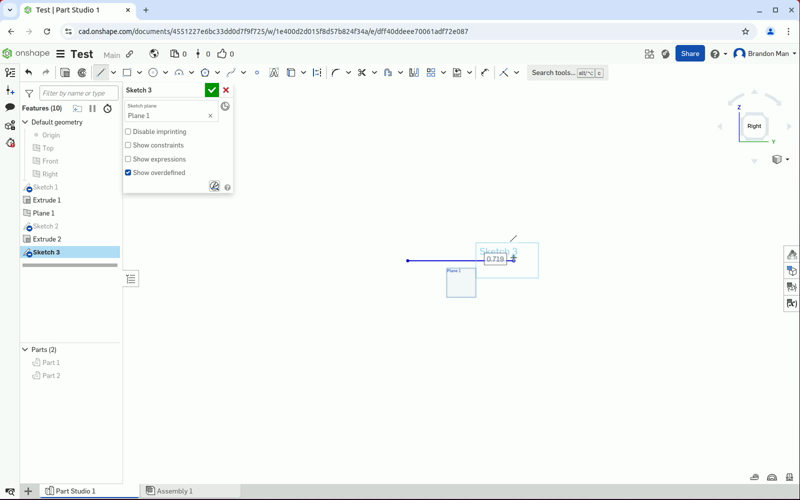
key_up(shift)
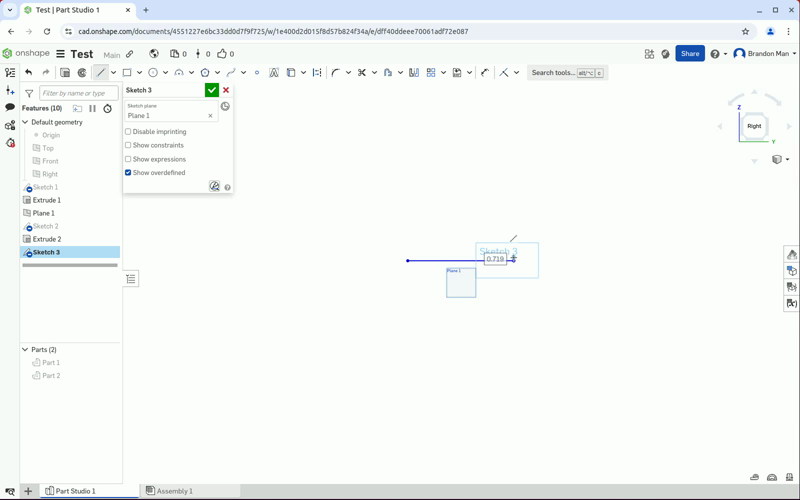
key_down(shift)
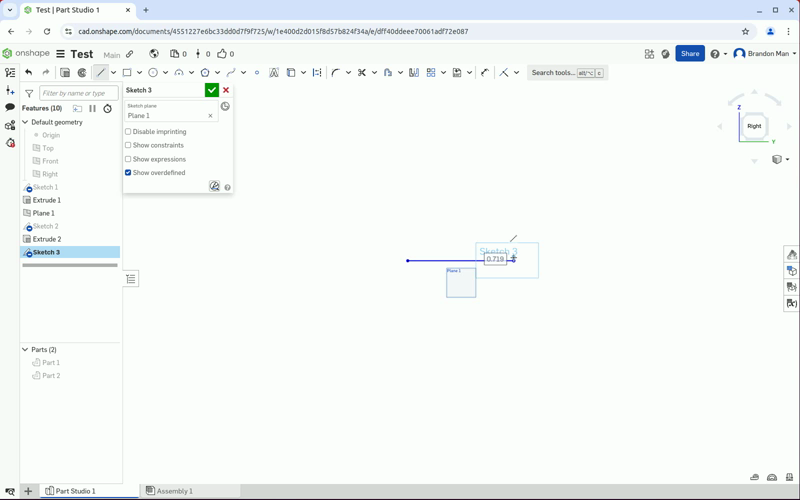
mouse_move(407, 257)
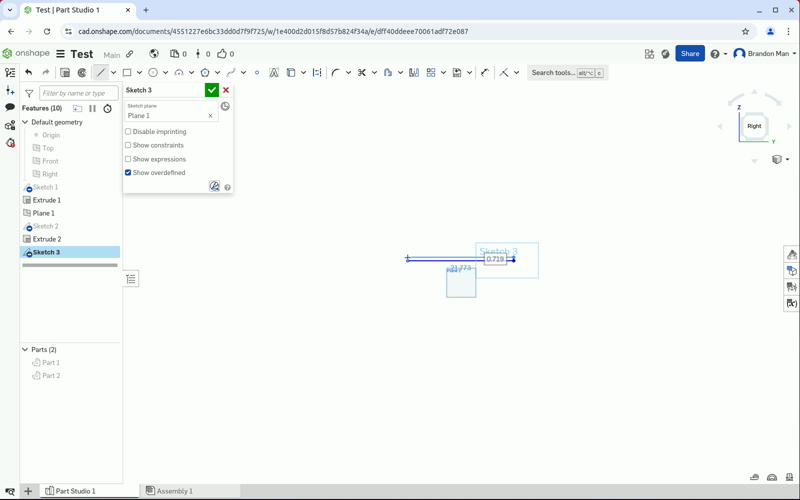
scroll(6)
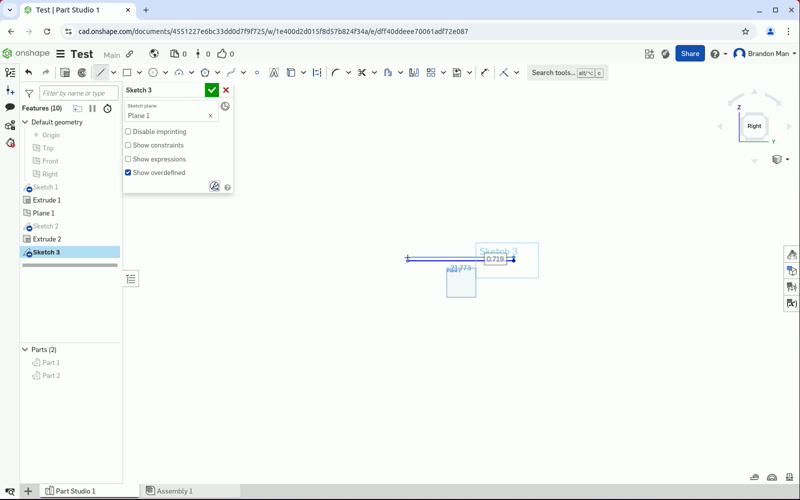
scroll(6)
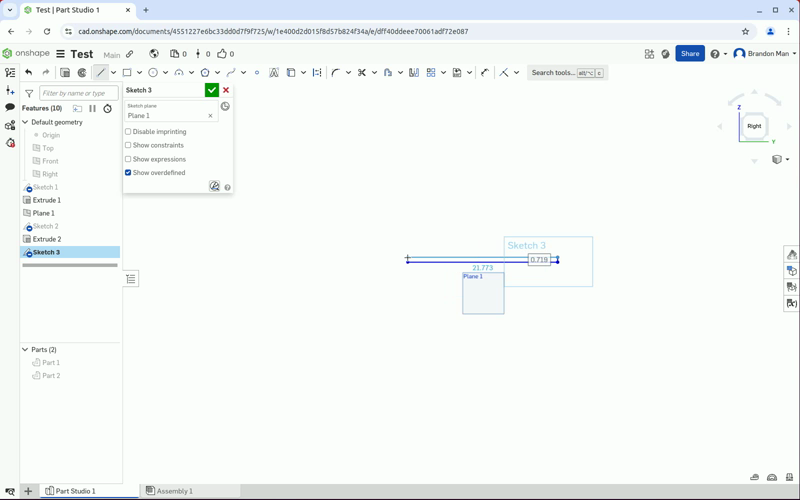
scroll(6)
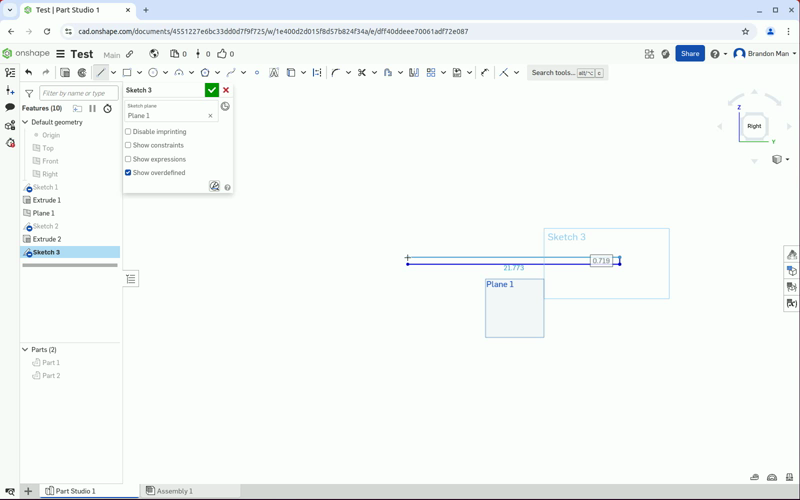
scroll(6)
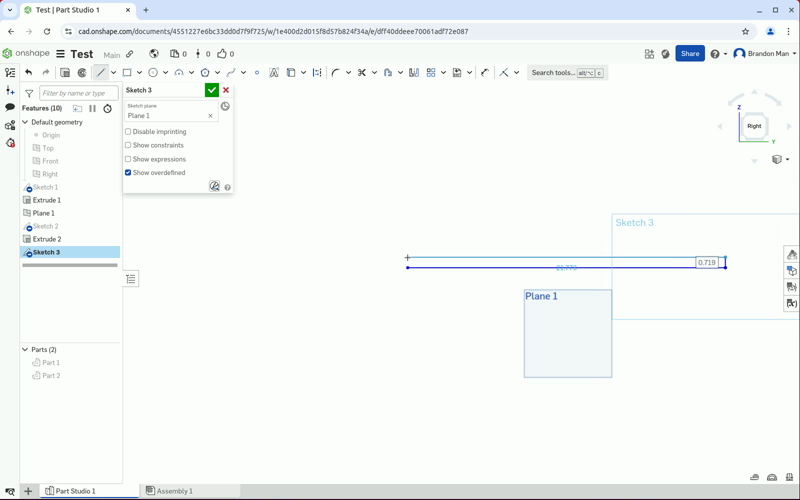
scroll(6)
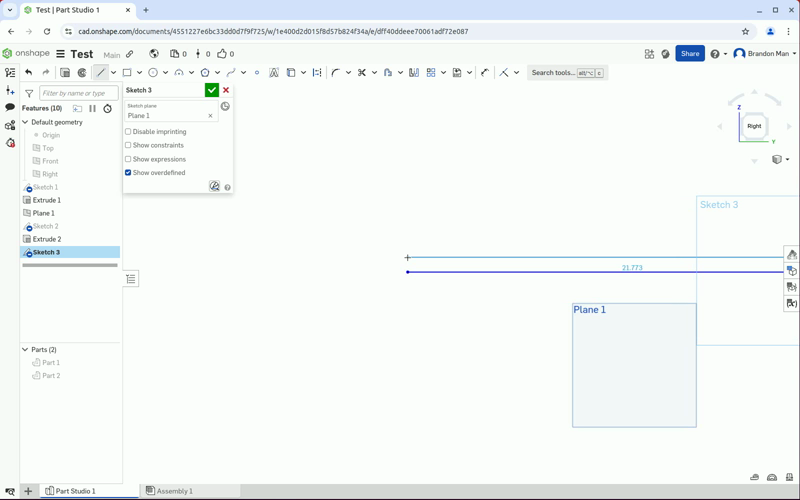
scroll(6)
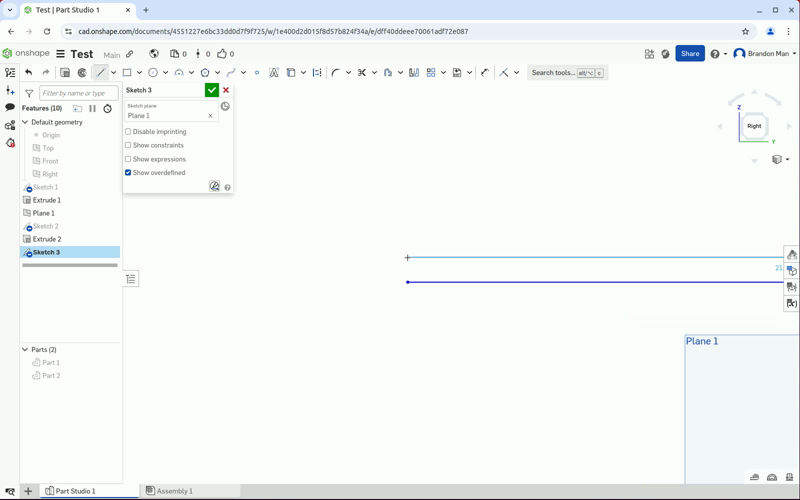
scroll(6)
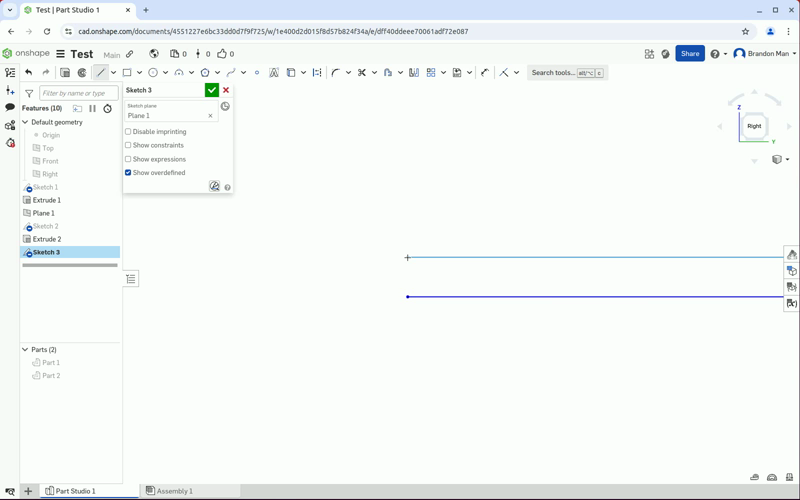
click(407, 257)
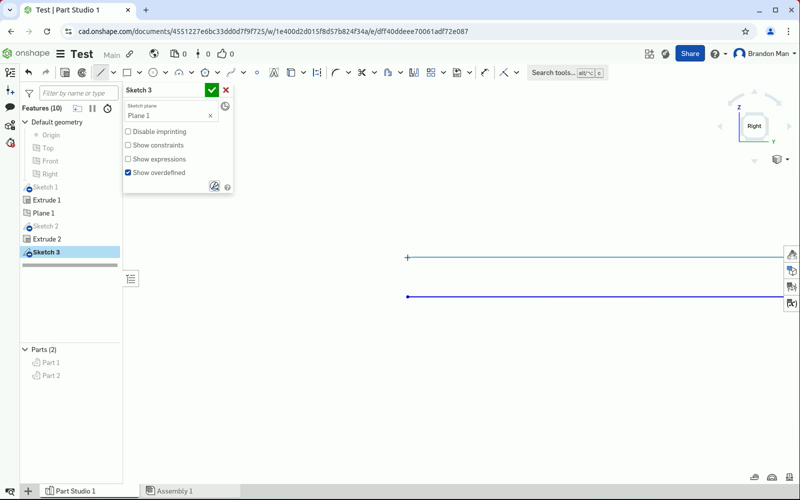
scroll(-6)
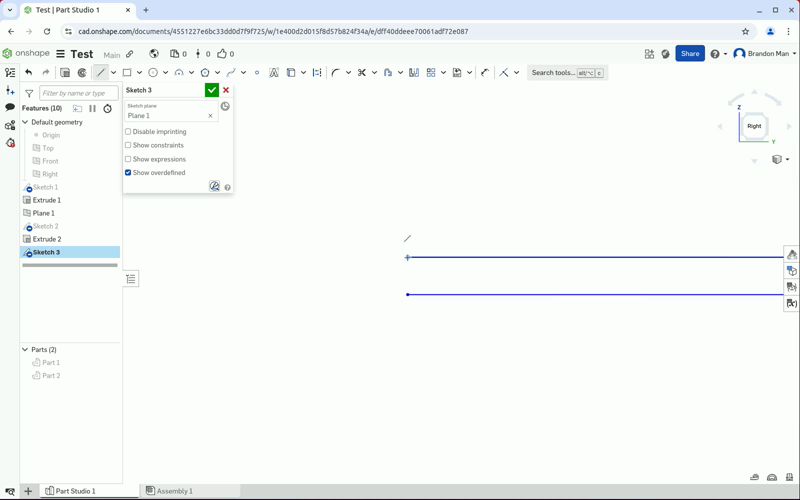
scroll(-6)
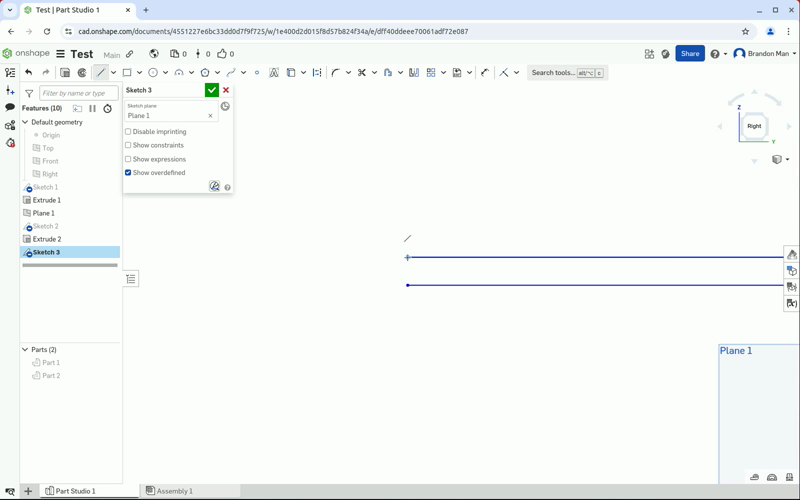
scroll(-6)
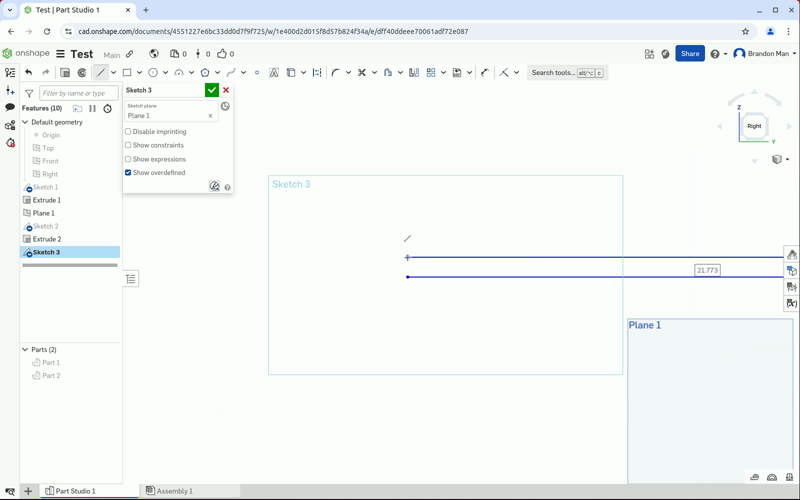
scroll(-6)
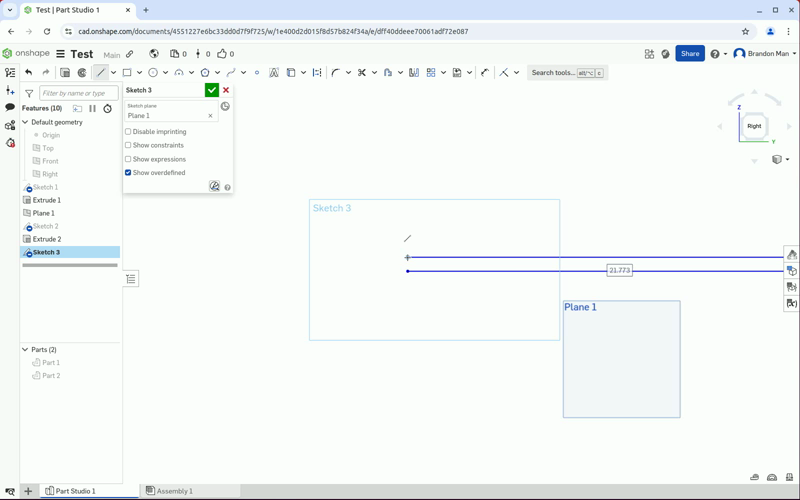
scroll(-6)
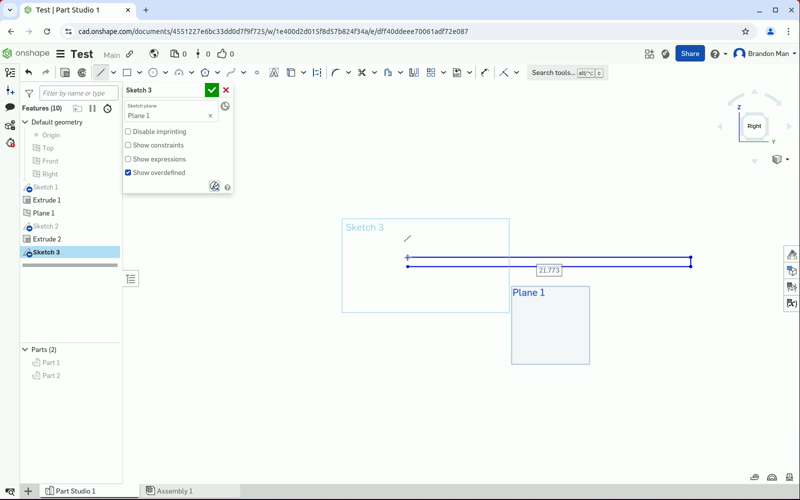
scroll(-6)
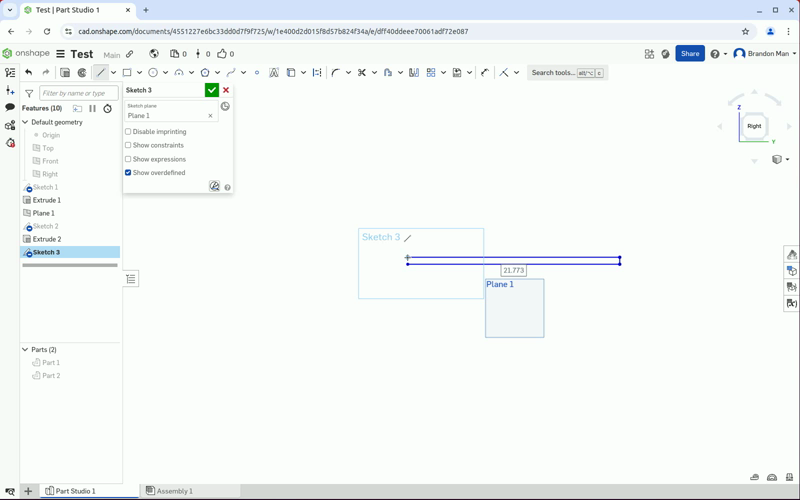
scroll(-6)
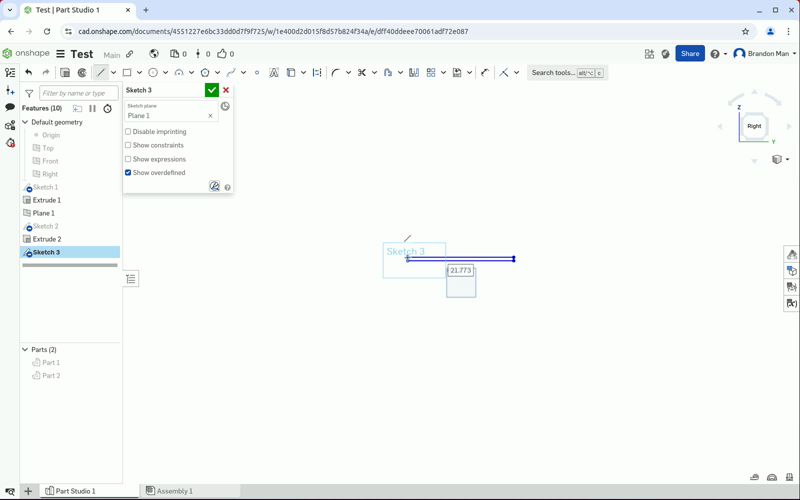
key_up(shift)
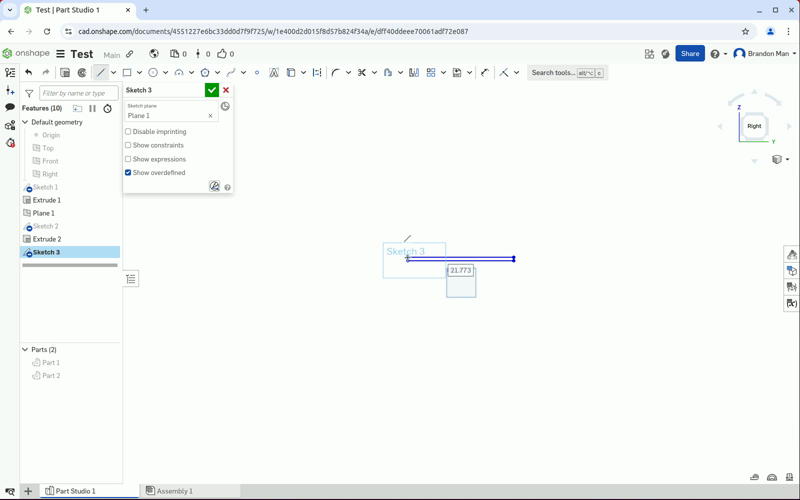
mouse_move(437, 257)
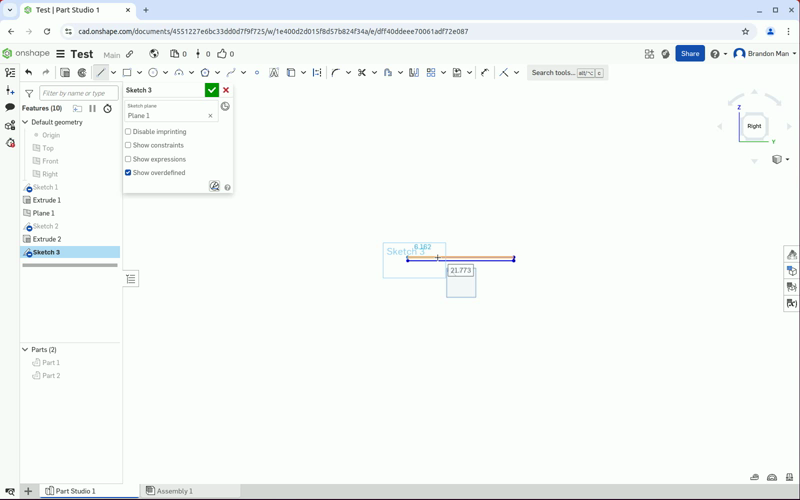
key_down(shift)
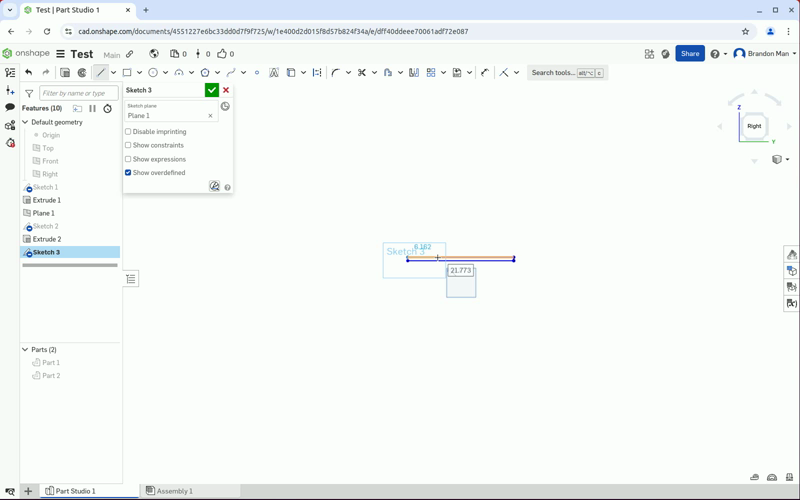
mouse_move(407, 260)
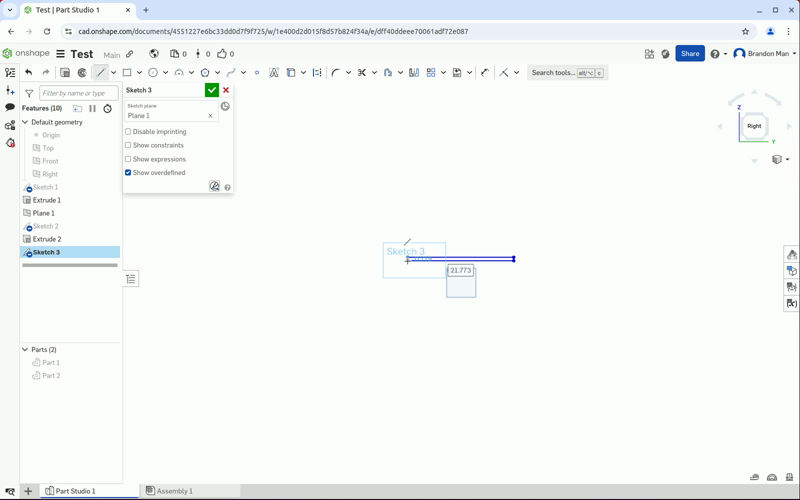
scroll(6)
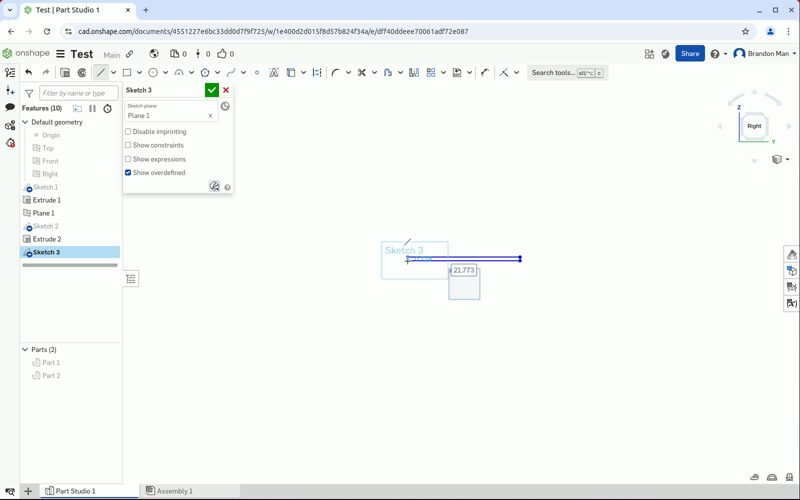
scroll(6)
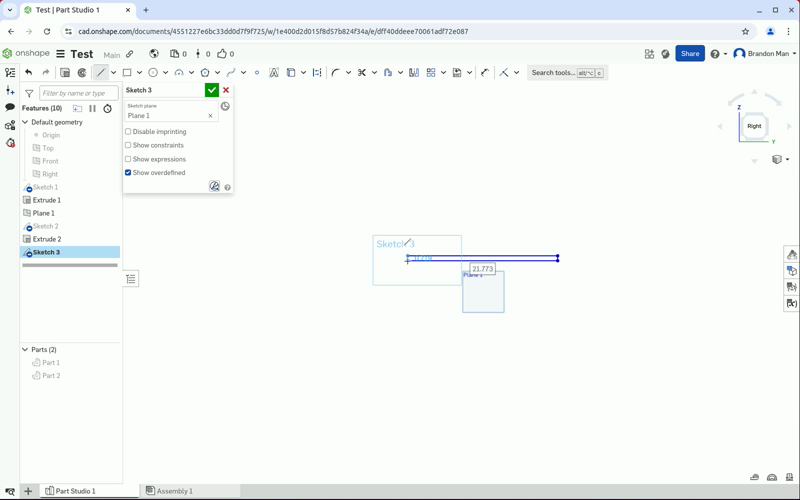
scroll(6)
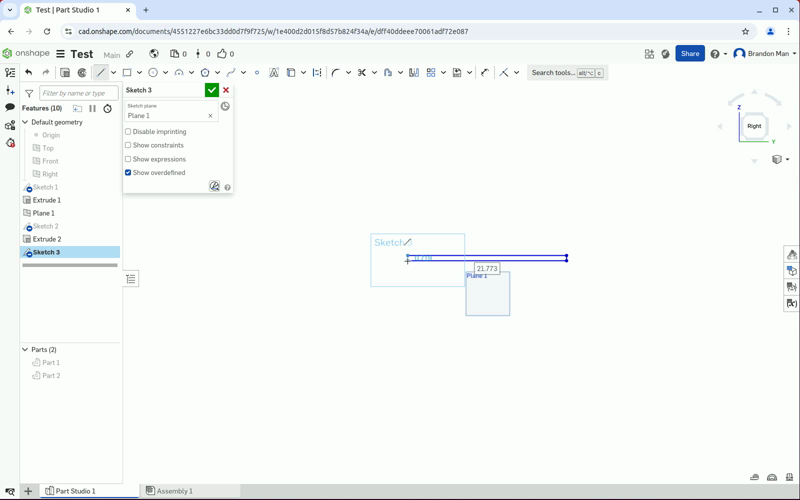
scroll(6)
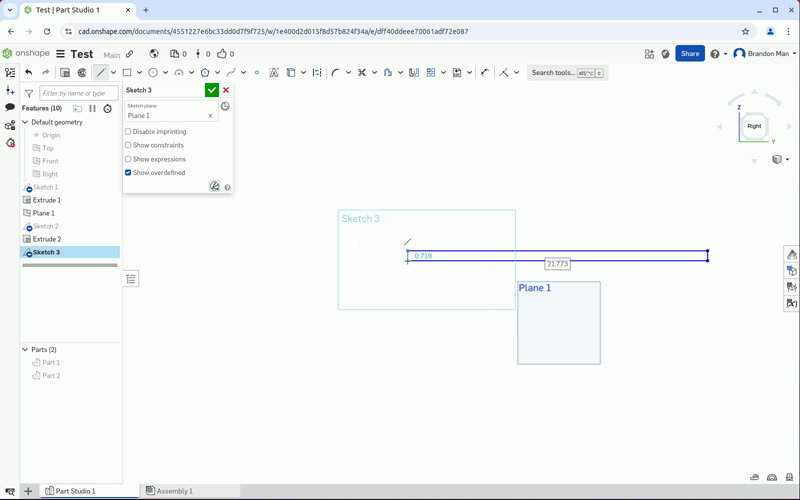
scroll(6)
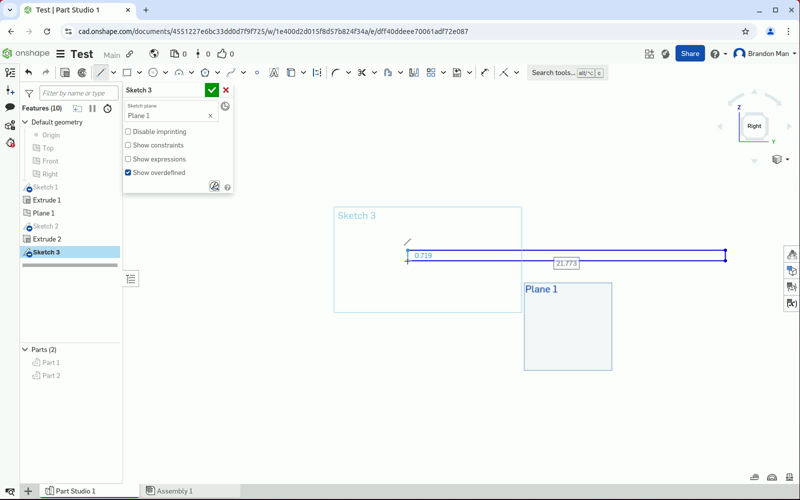
scroll(6)
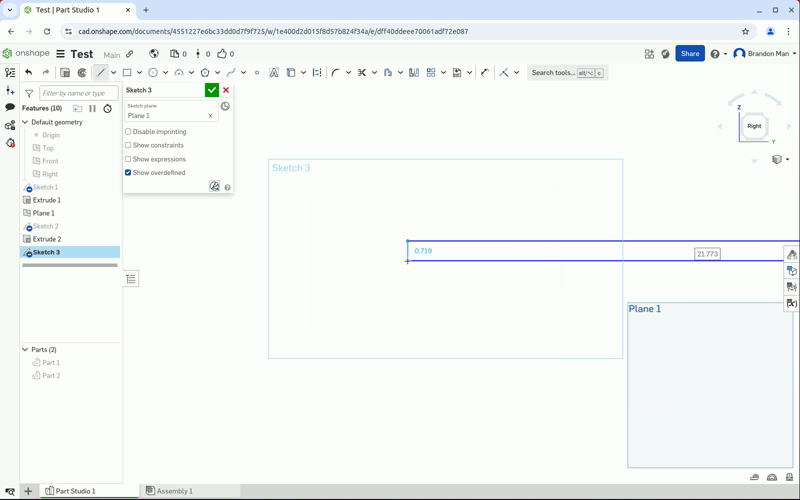
scroll(6)
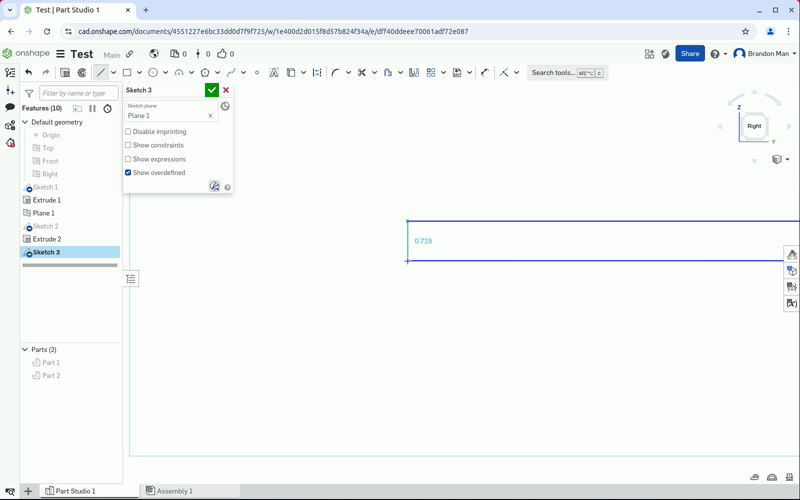
key_up(shift)
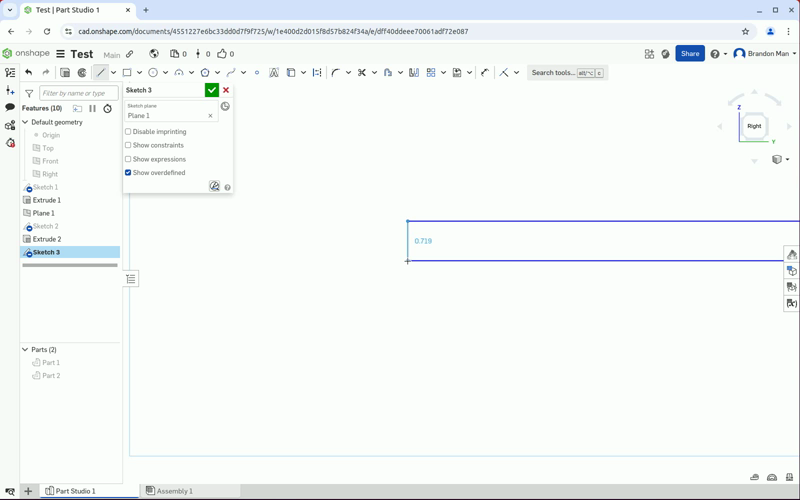
click(407, 260)
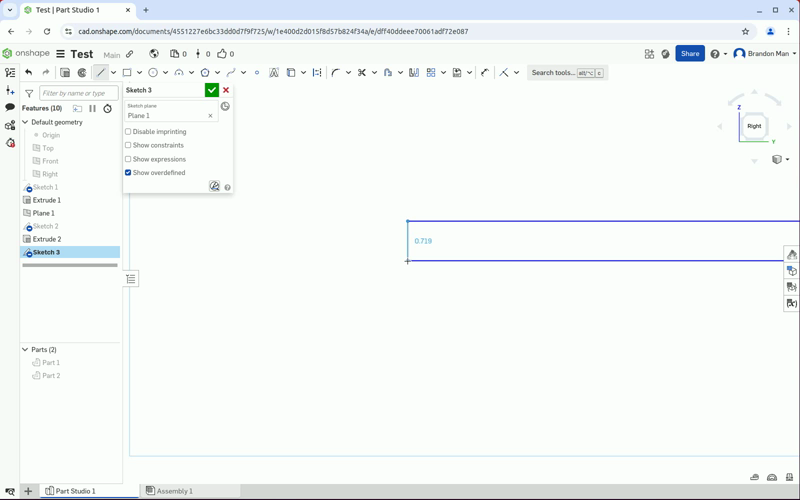
scroll(-6)
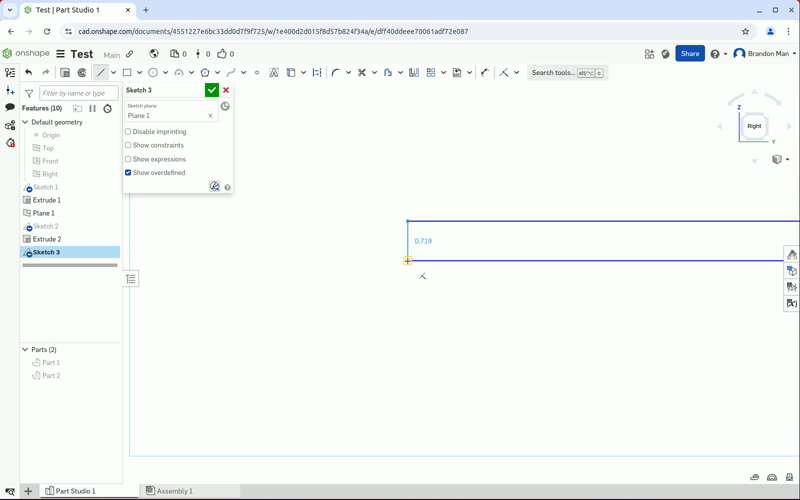
scroll(-6)
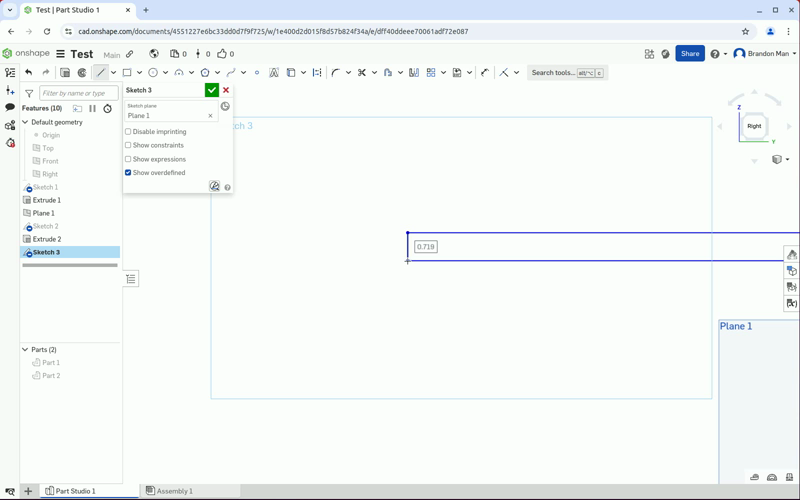
scroll(-6)
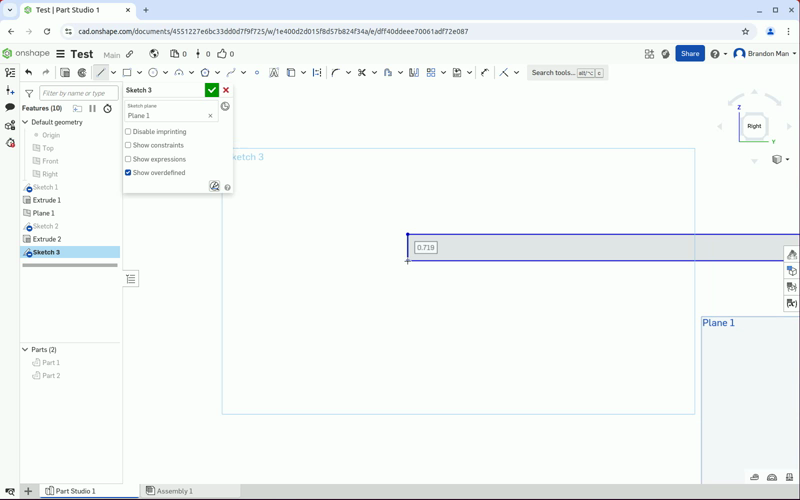
scroll(-6)
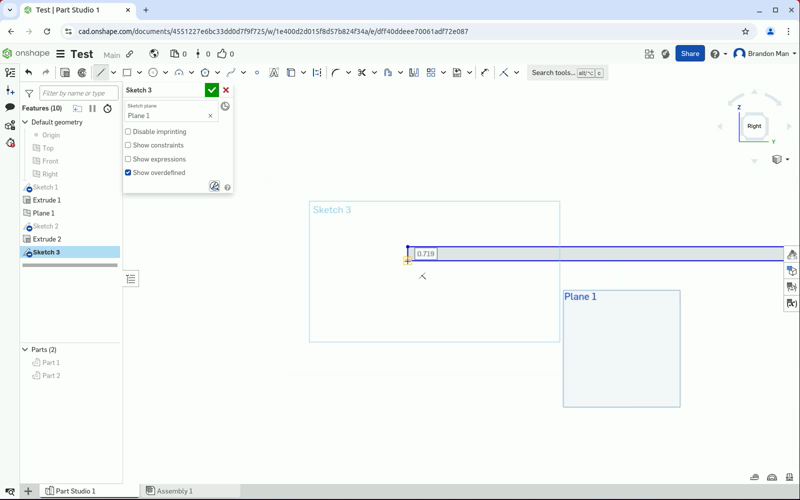
scroll(-6)
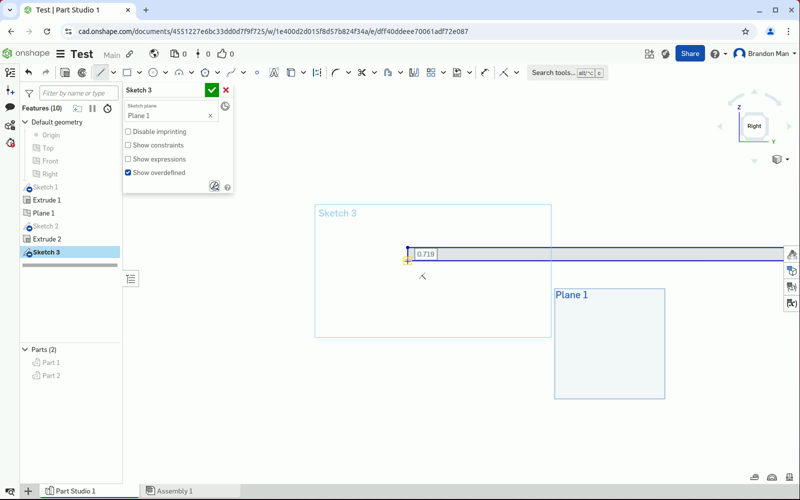
scroll(-6)
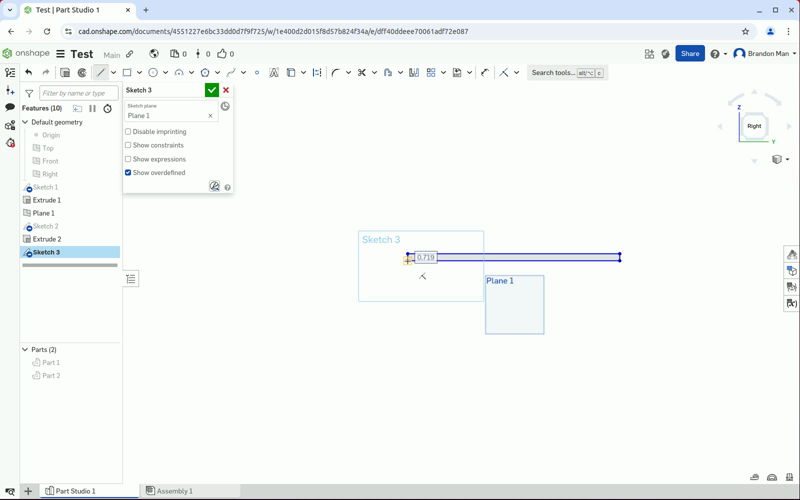
scroll(-6)
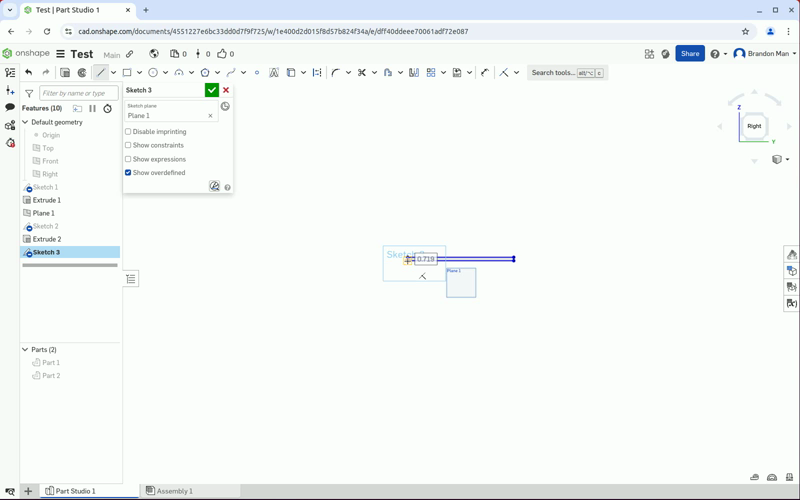
key(esc)
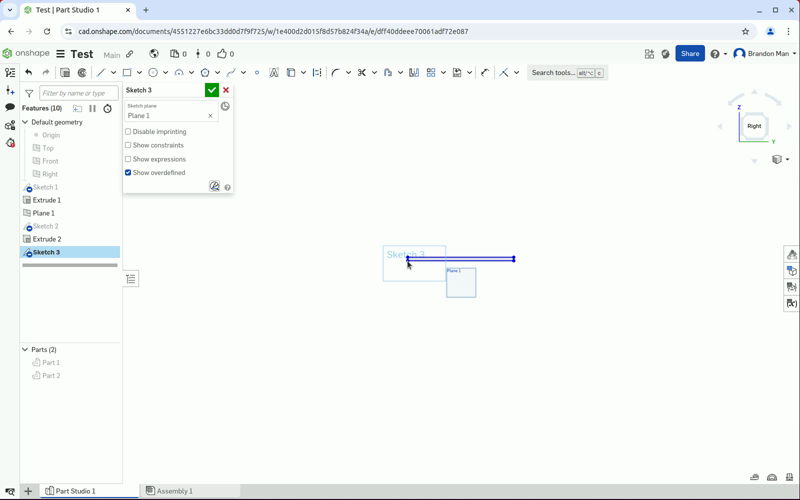
mouse_move(484, 260)
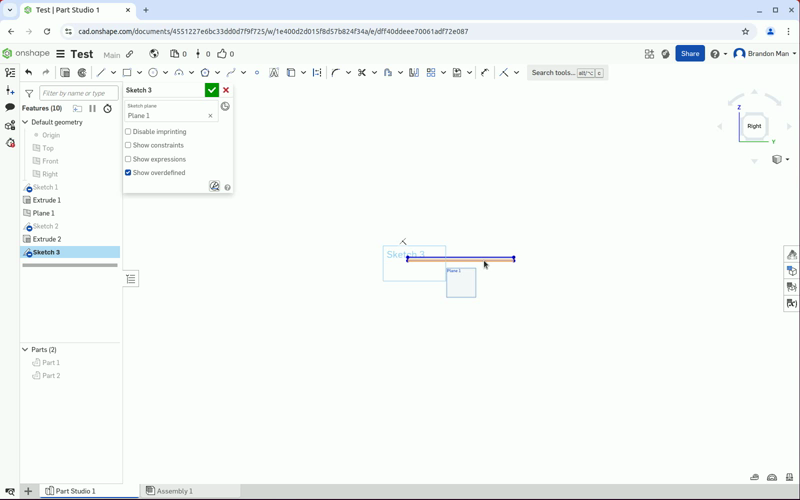
scroll(6)
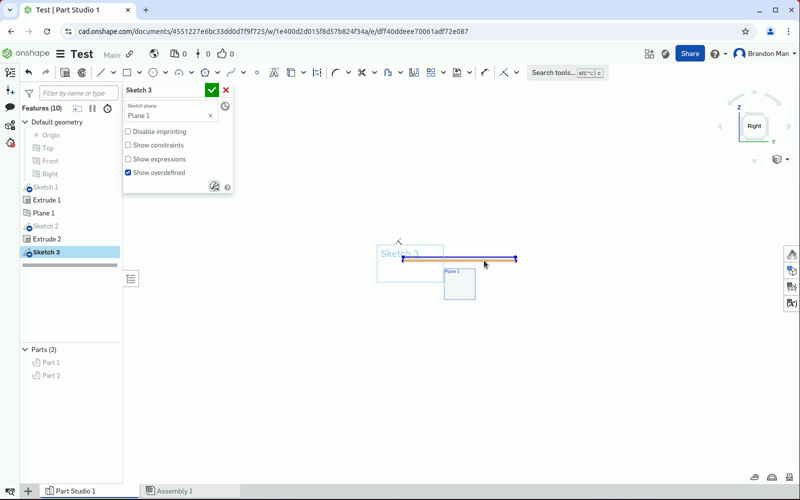
scroll(6)
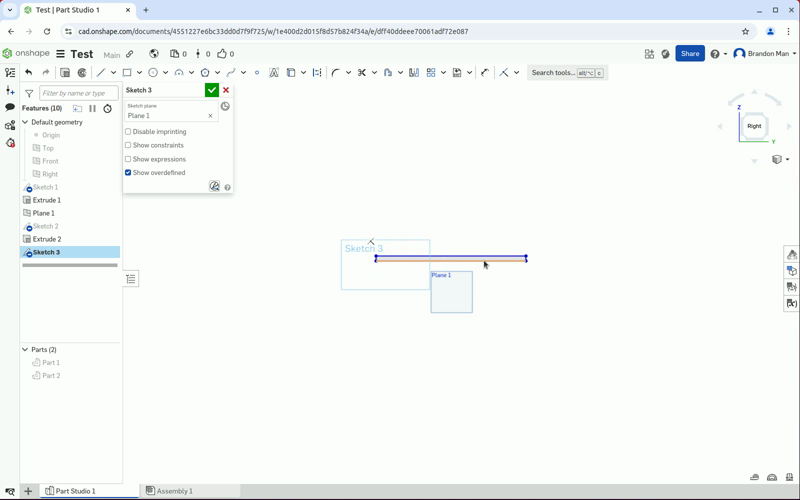
scroll(6)
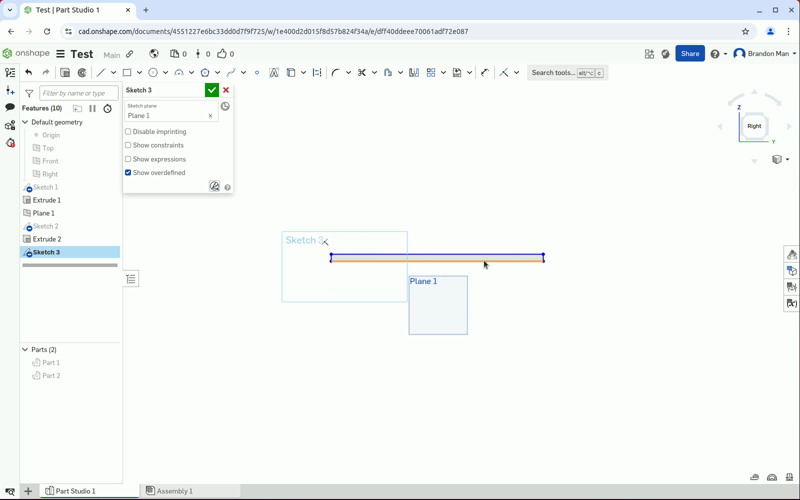
scroll(6)
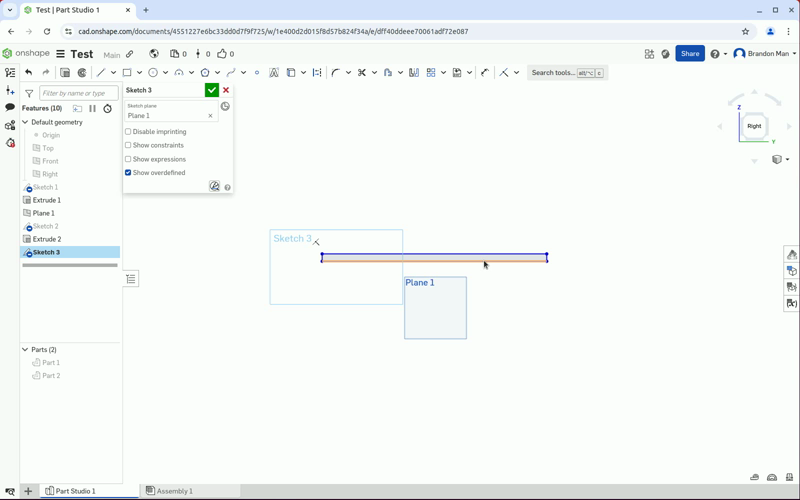
scroll(6)
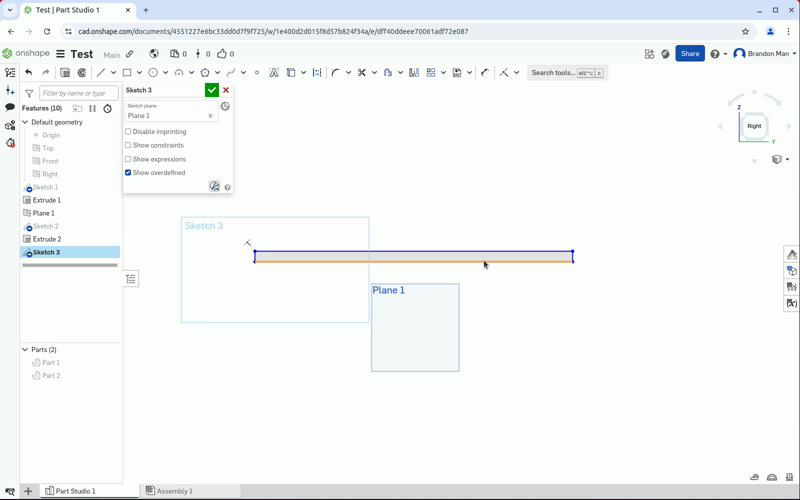
scroll(6)
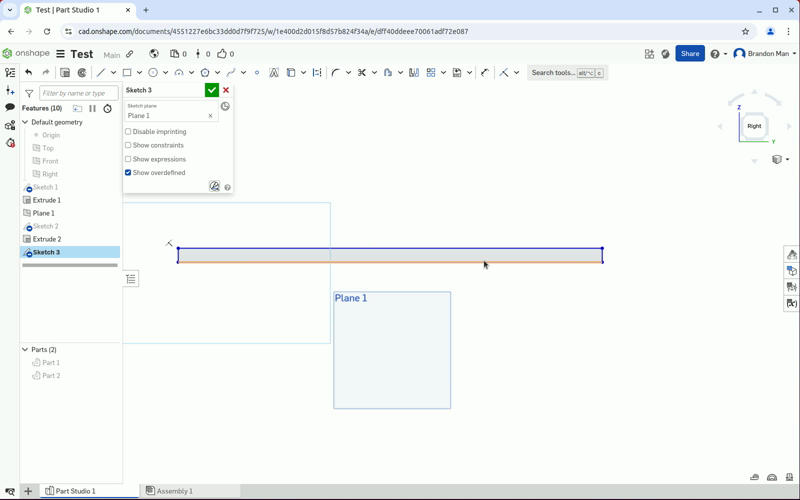
scroll(6)
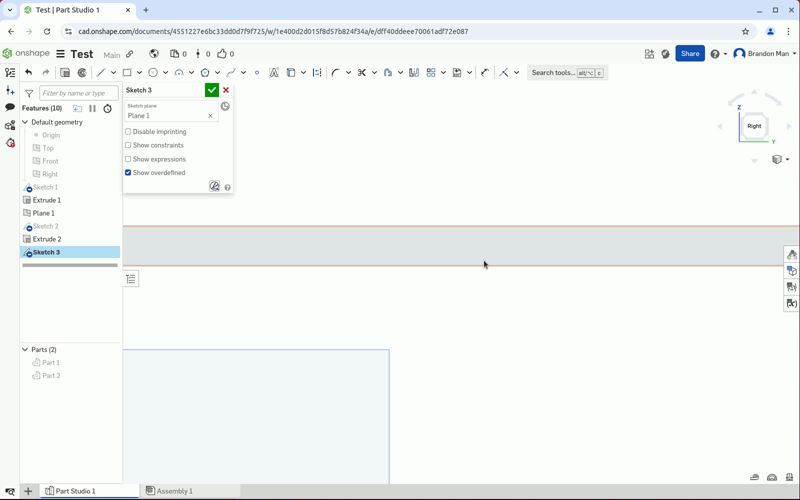
click(484, 260)
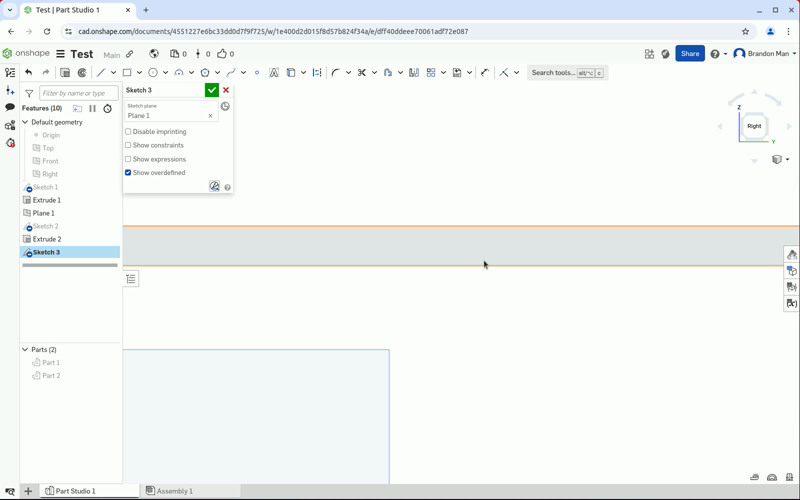
scroll(-6)
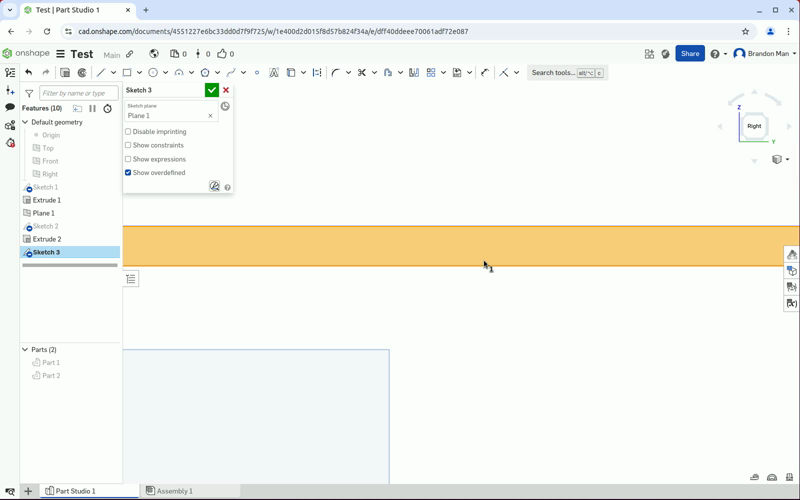
scroll(-6)
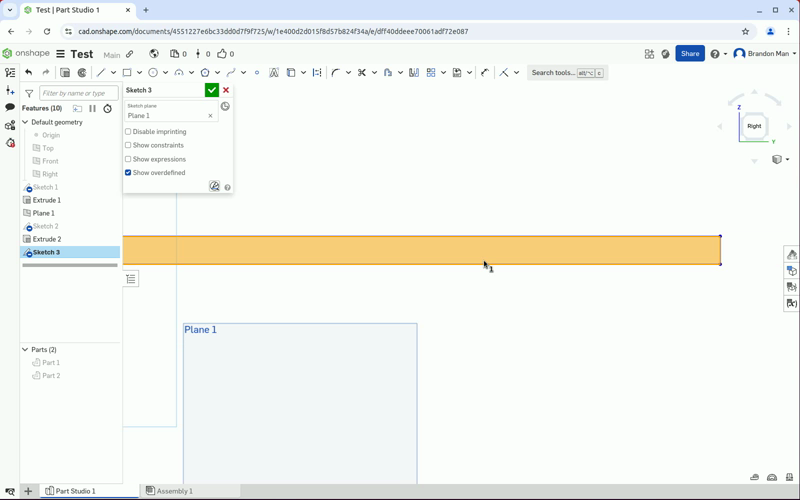
scroll(-6)
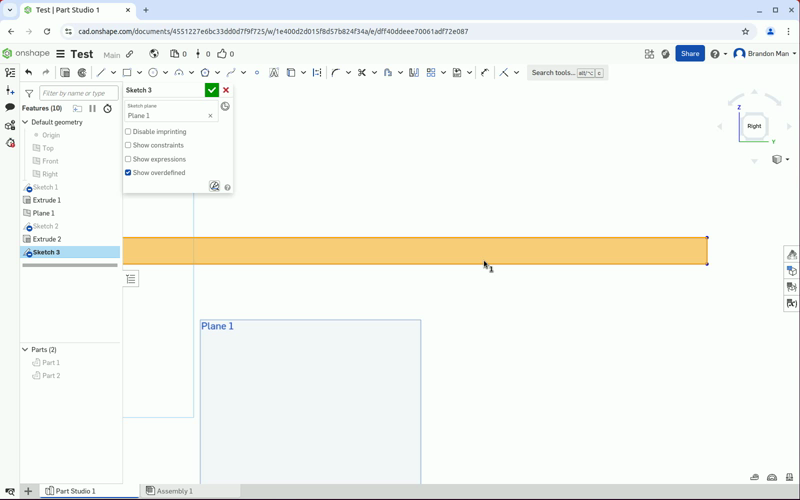
scroll(-6)
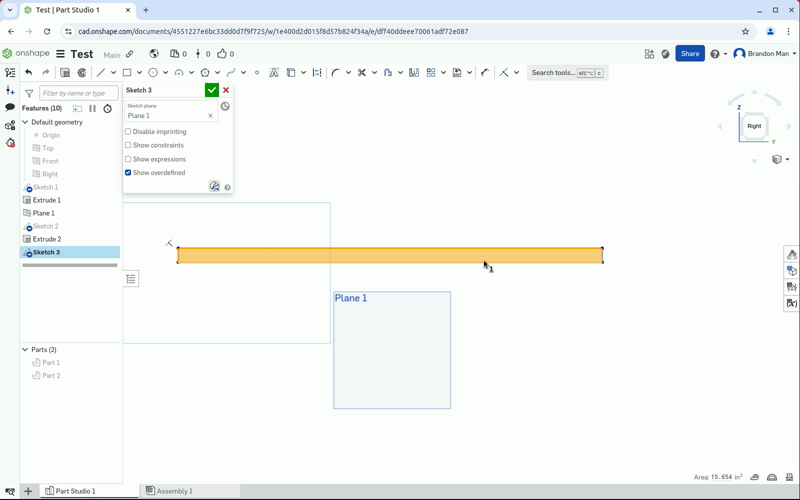
scroll(-6)
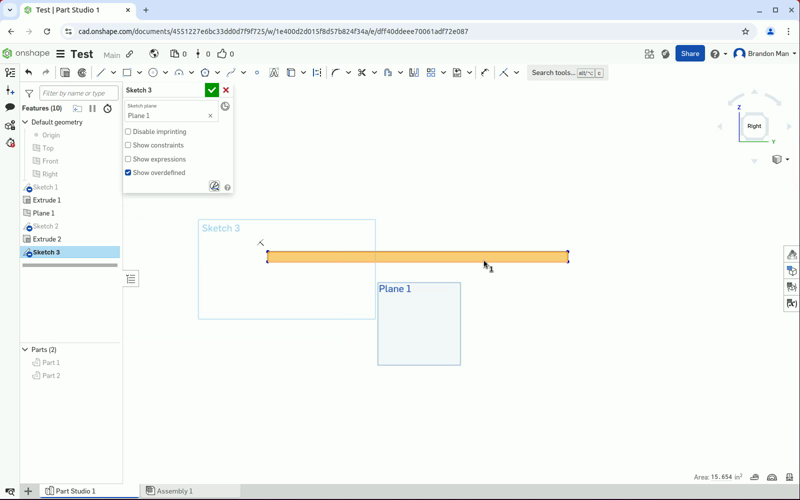
scroll(-6)
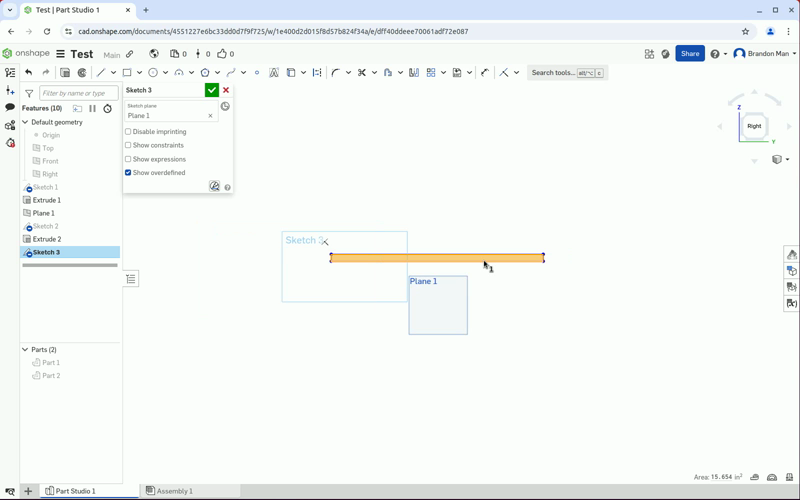
scroll(-6)
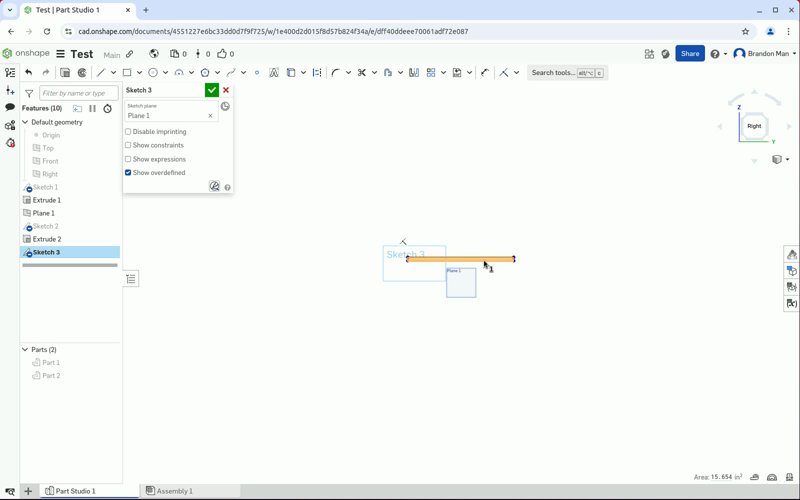
mouse_move(73, 352)
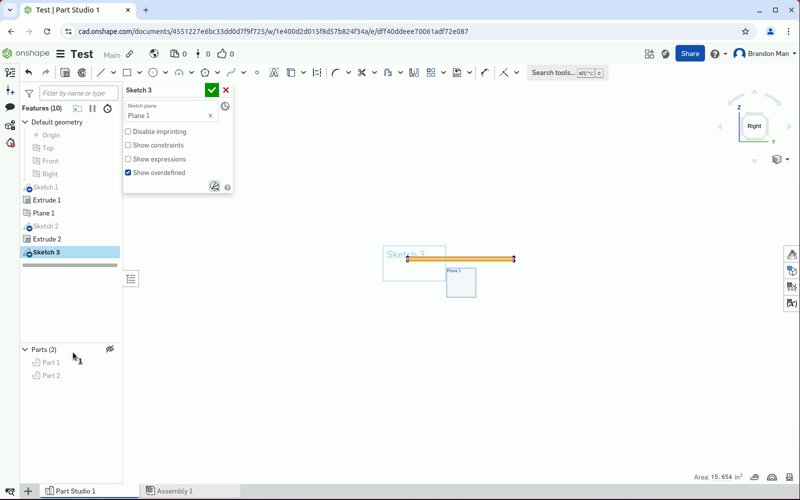
key(shift+y)
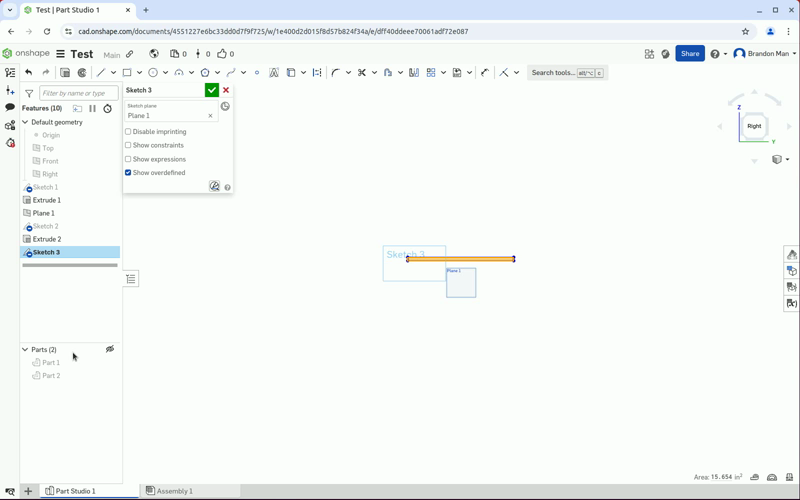
key(shift+e)
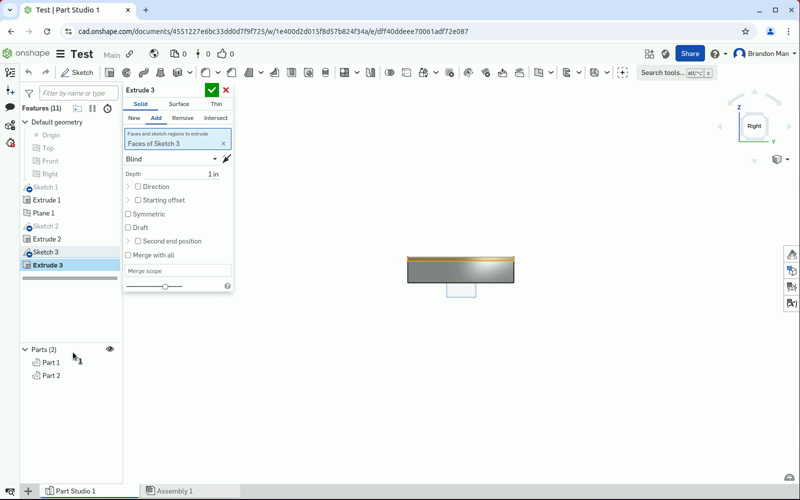
mouse_move(143, 106)
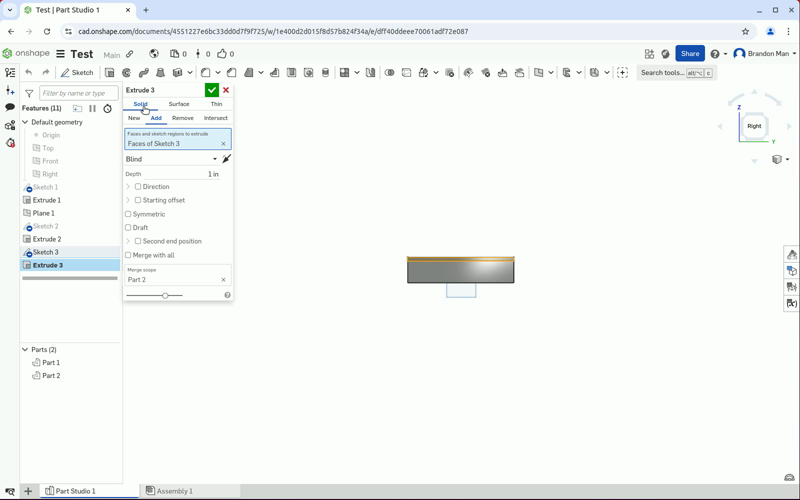
click(143, 106)
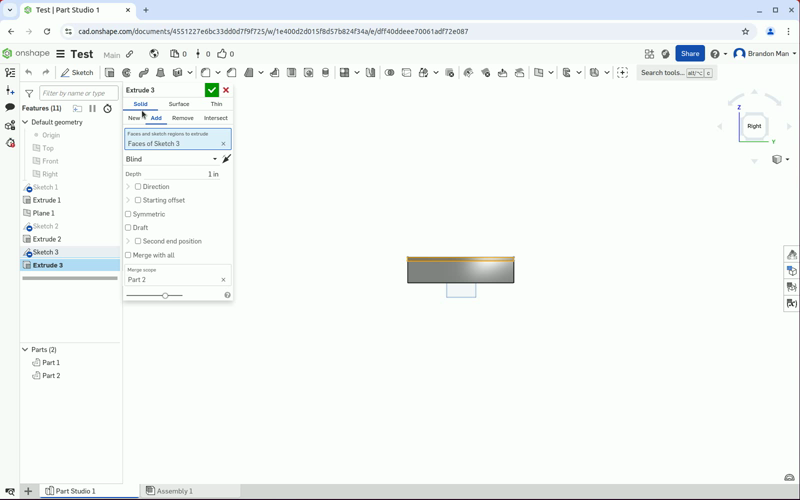
mouse_move(137, 120)
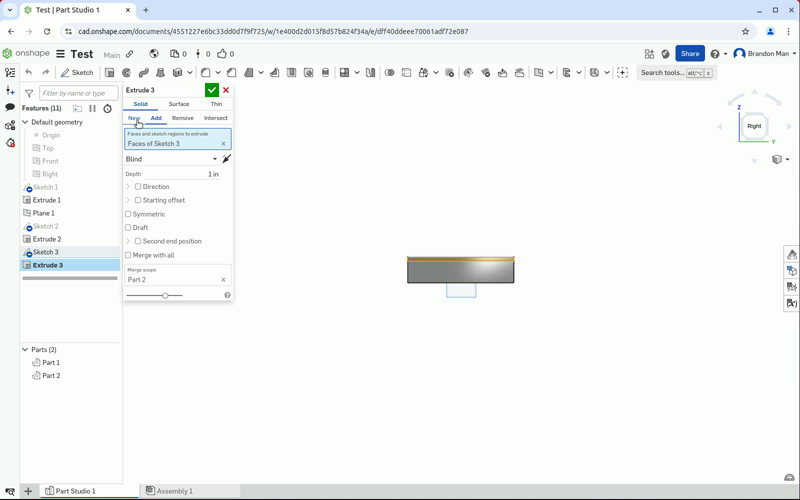
click(137, 120)
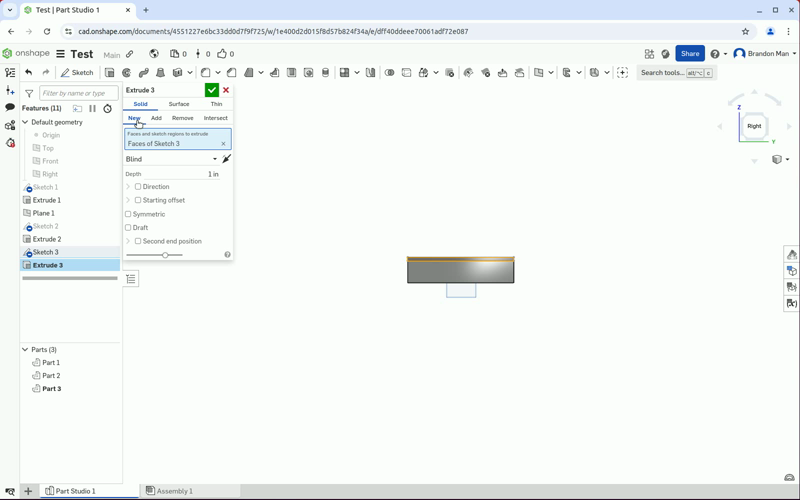
key(tab, 4)
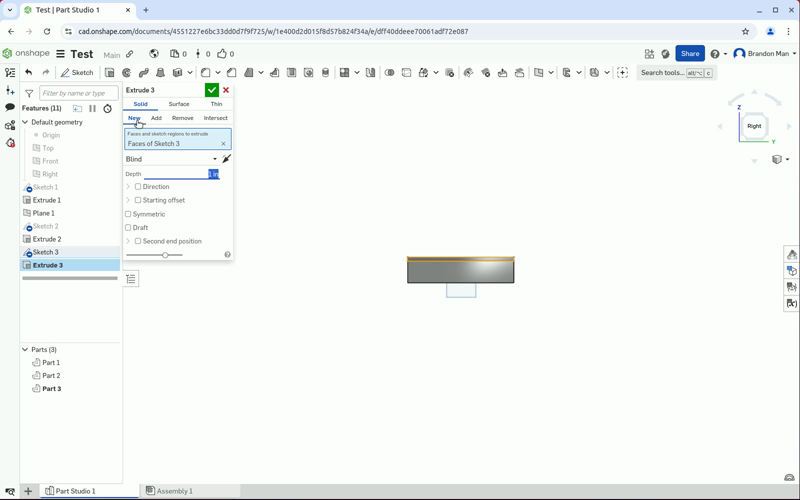
text(0.722)
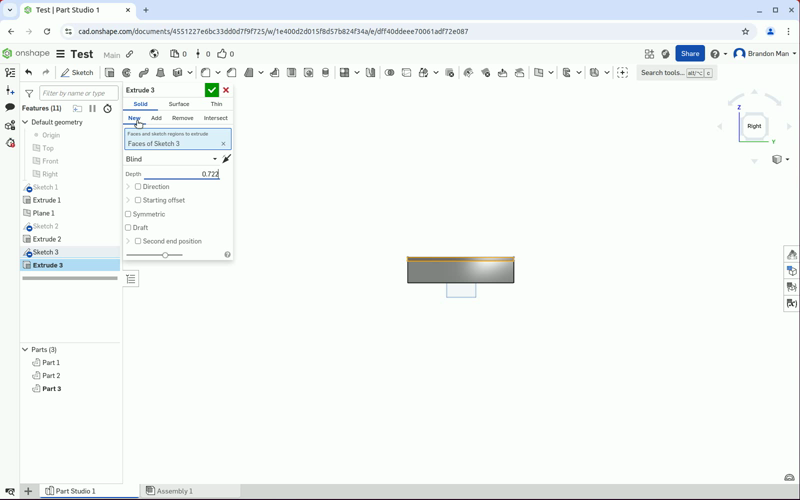
key(enter)
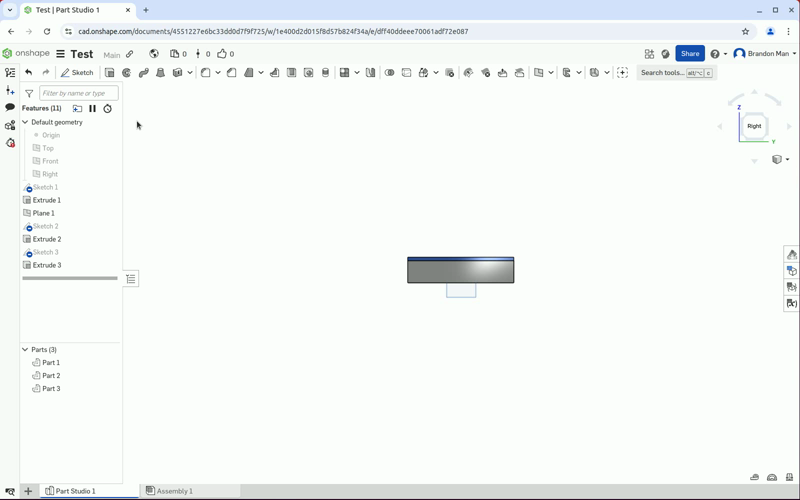
key(shift+h)
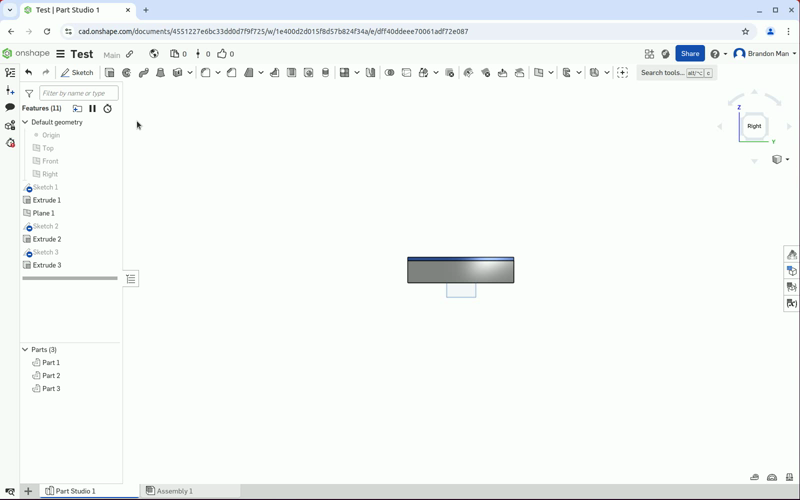
key(shift+h)
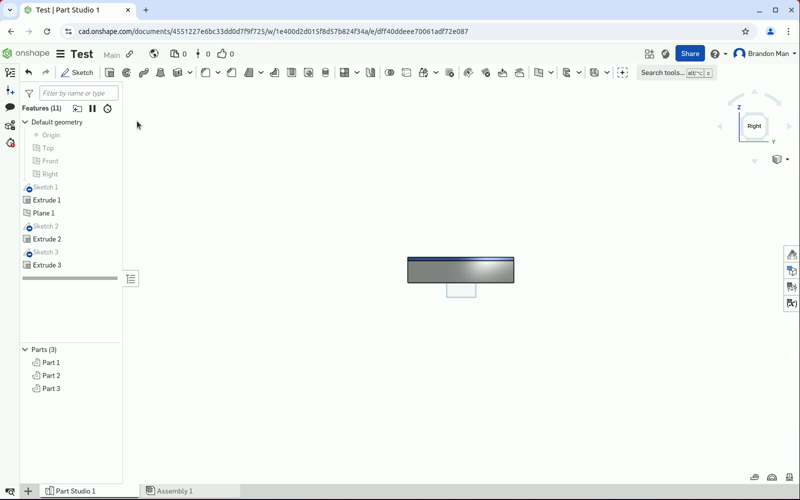
mouse_move(73, 189)
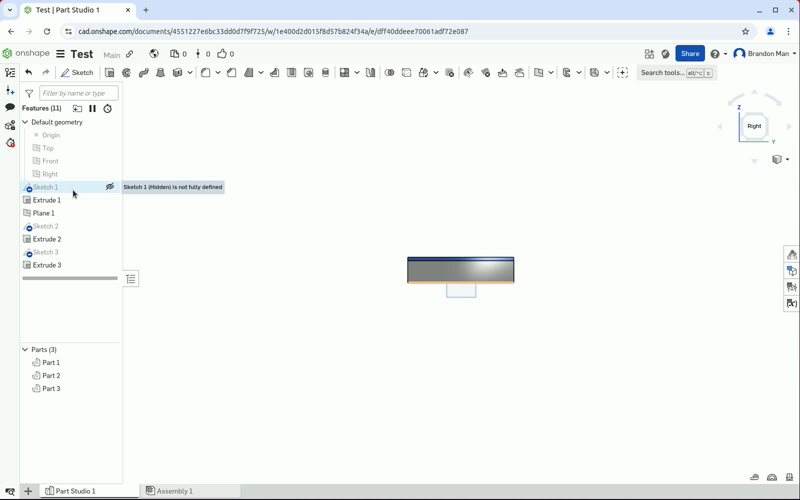
click(73, 189)
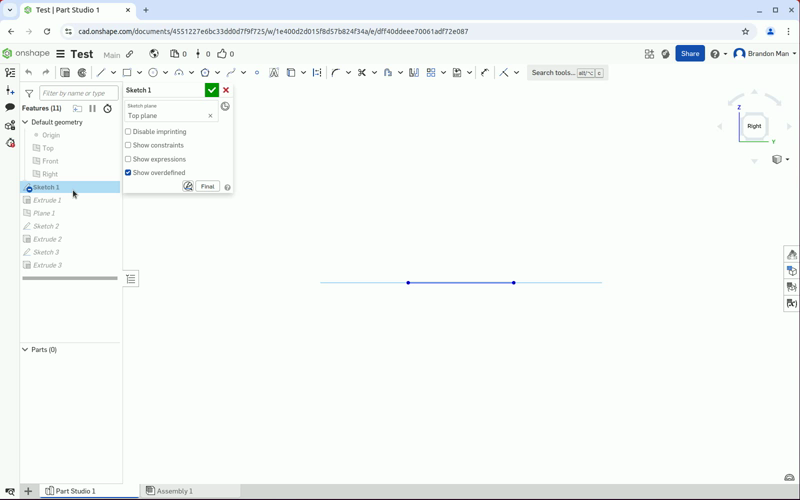
mouse_move(229, 92)
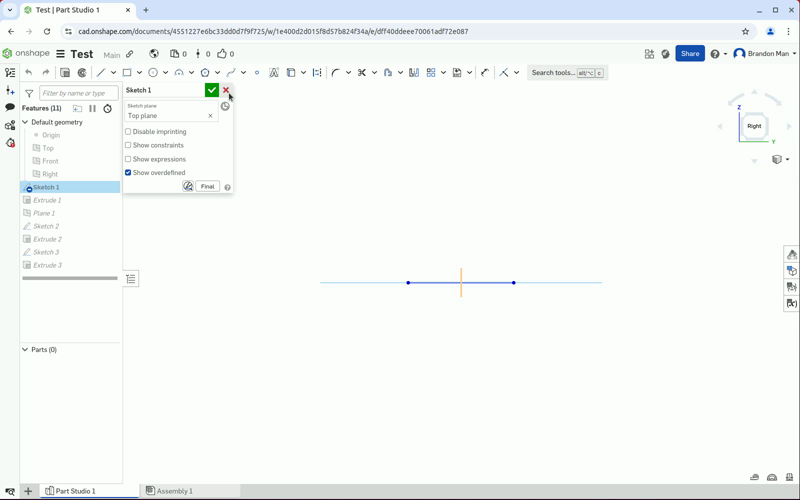
click(229, 92)
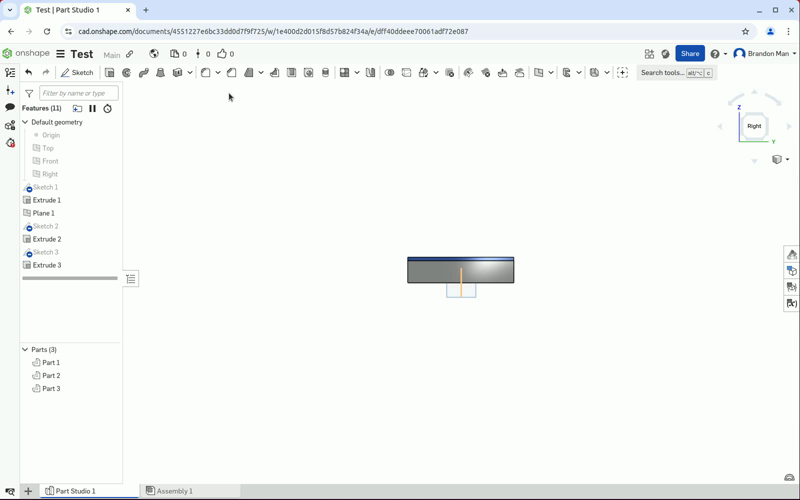
mouse_move(73, 352)
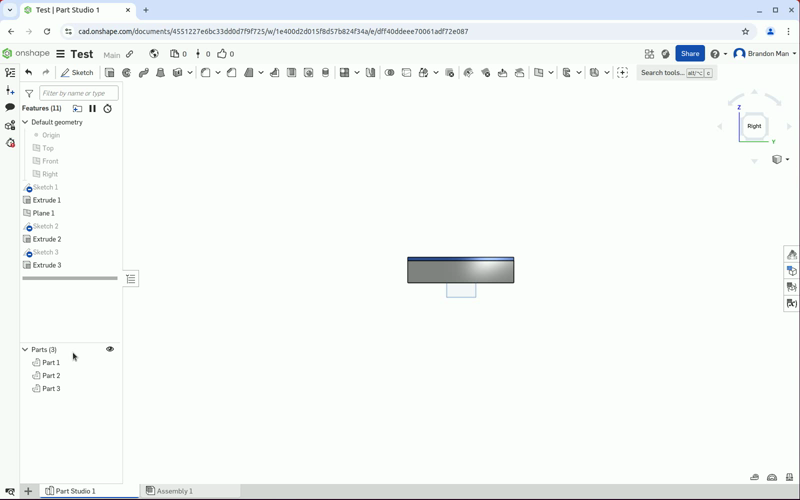
key(y)
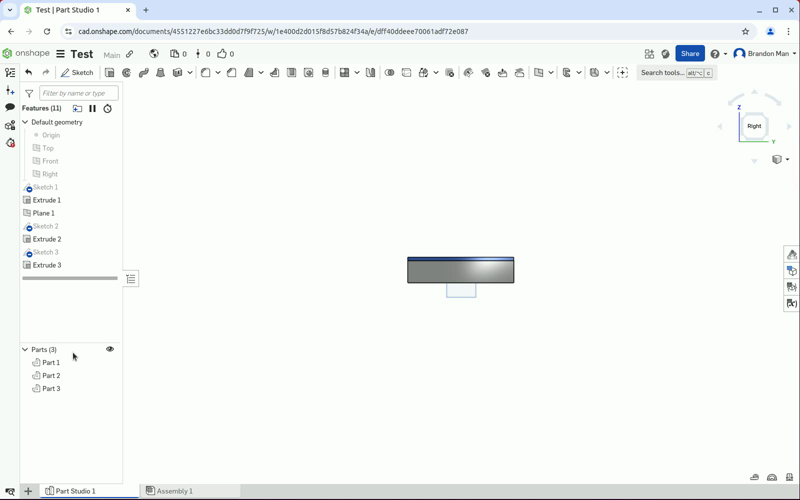
key(shift+p)
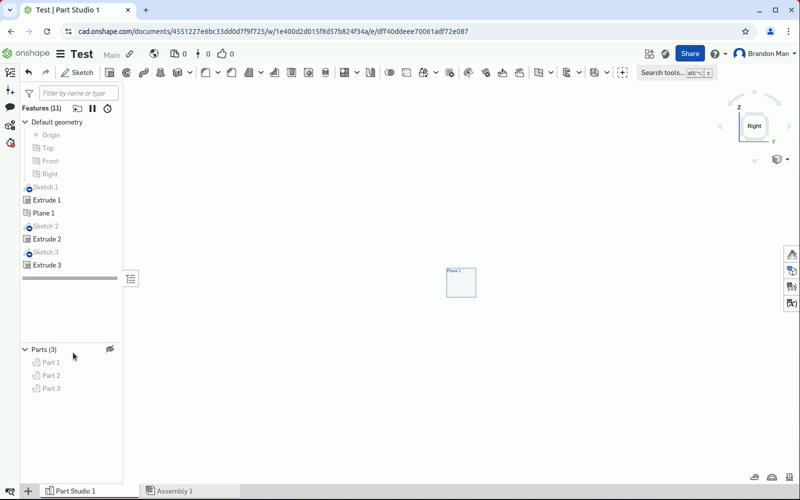
key(space)
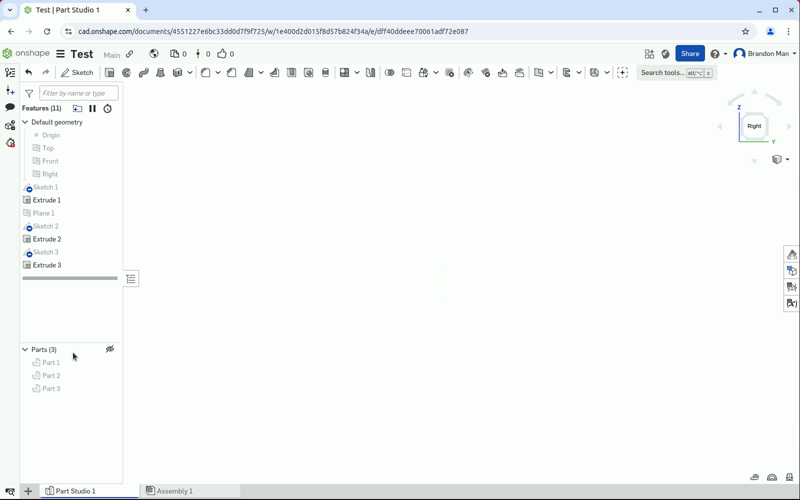
key_down(shift)
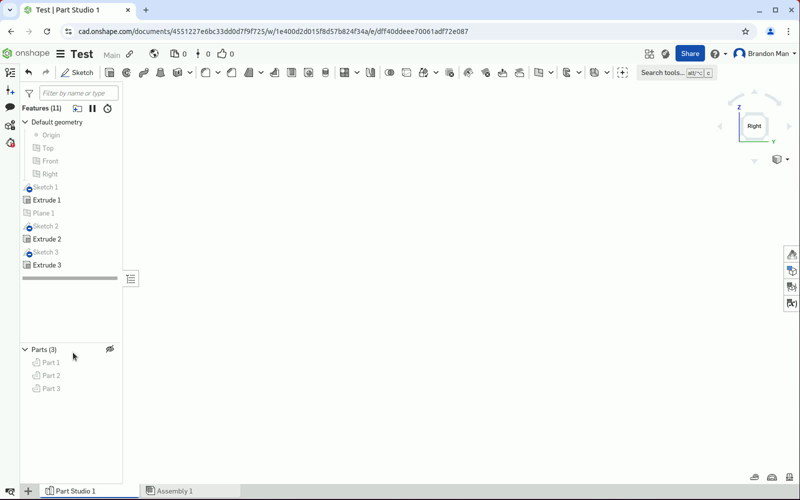
key(right)
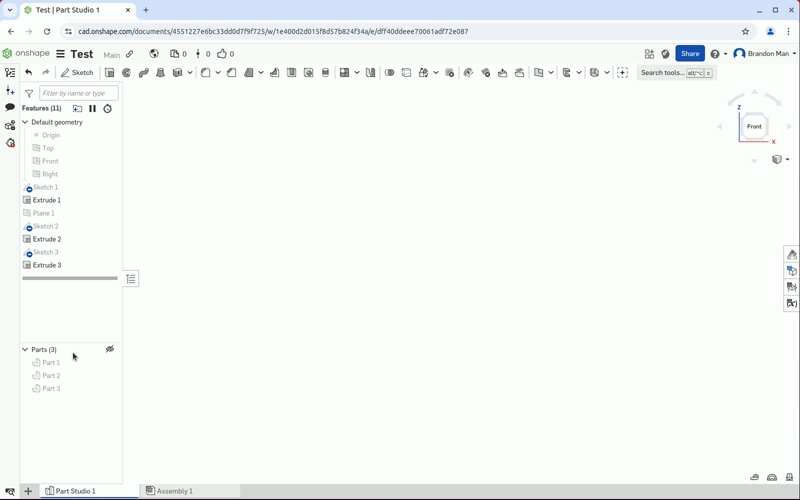
key_up(shift)
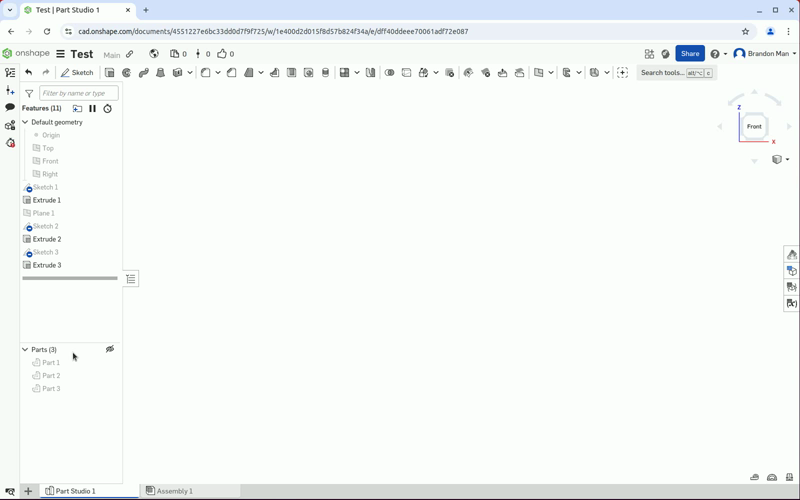
mouse_move(73, 352)
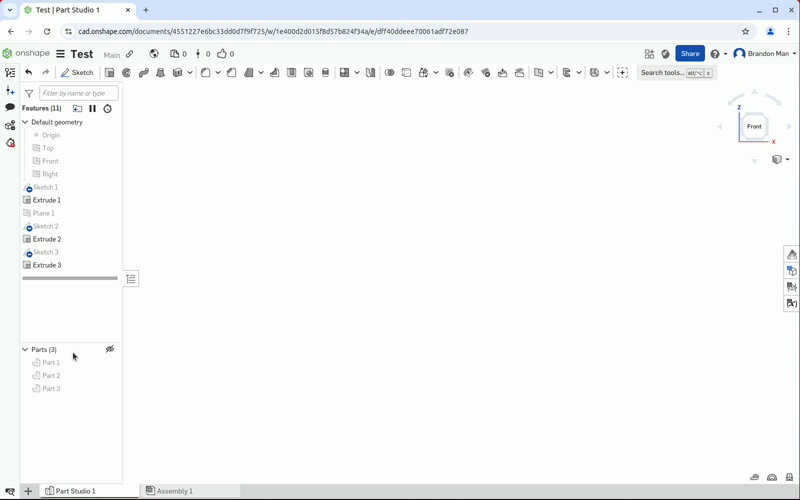
key(shift+y)
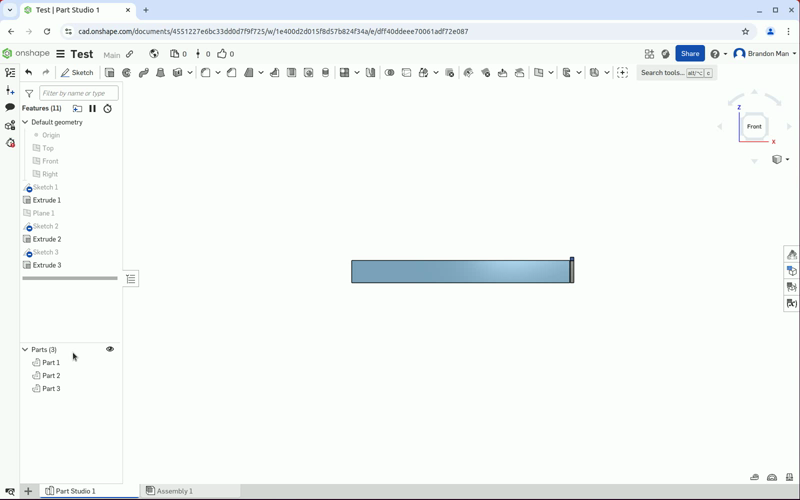
mouse_move(541, 75)
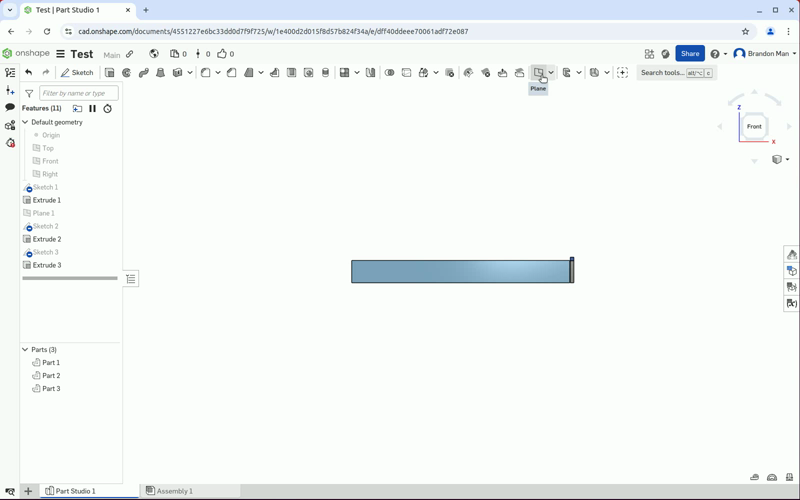
click(541, 75)
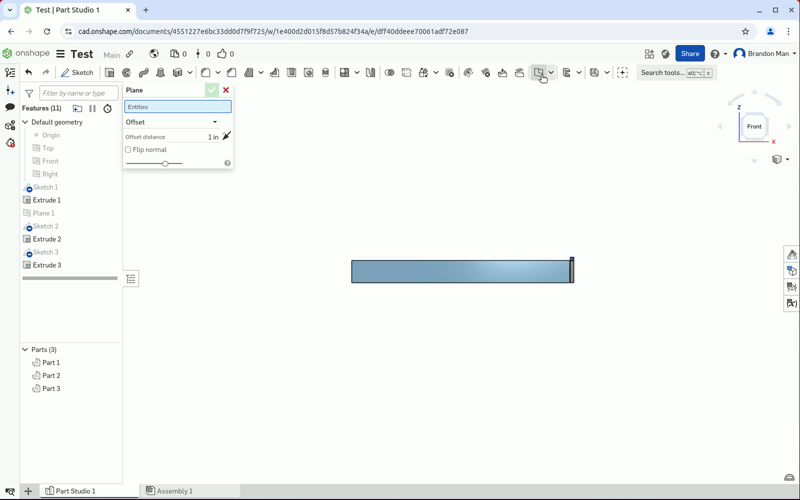
mouse_move(73, 163)
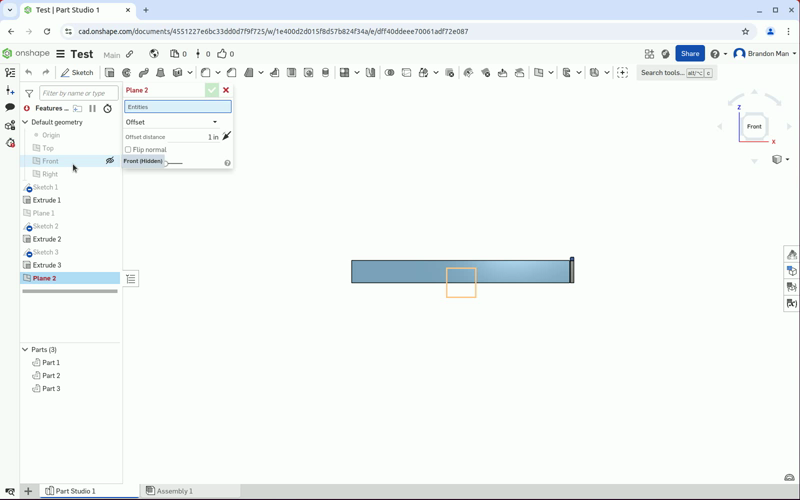
click(73, 163)
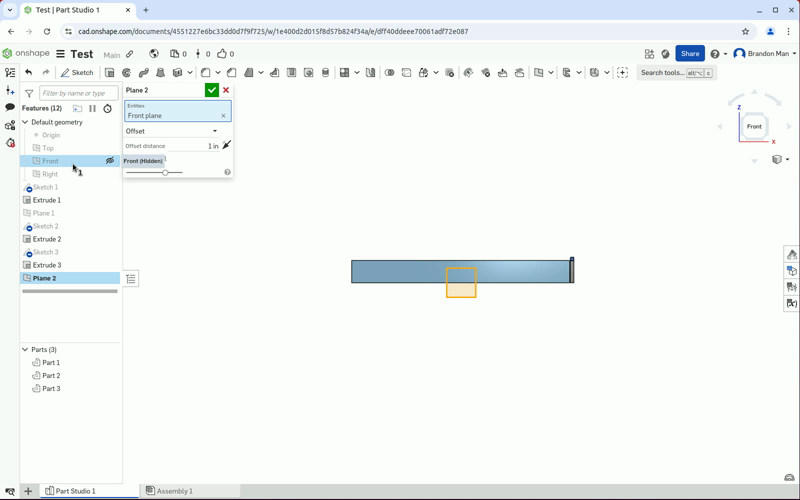
key(tab, 2)
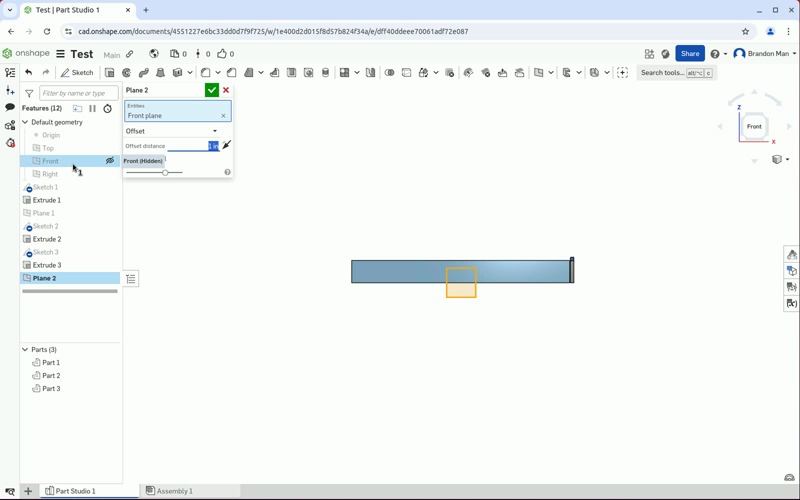
text(10.845)
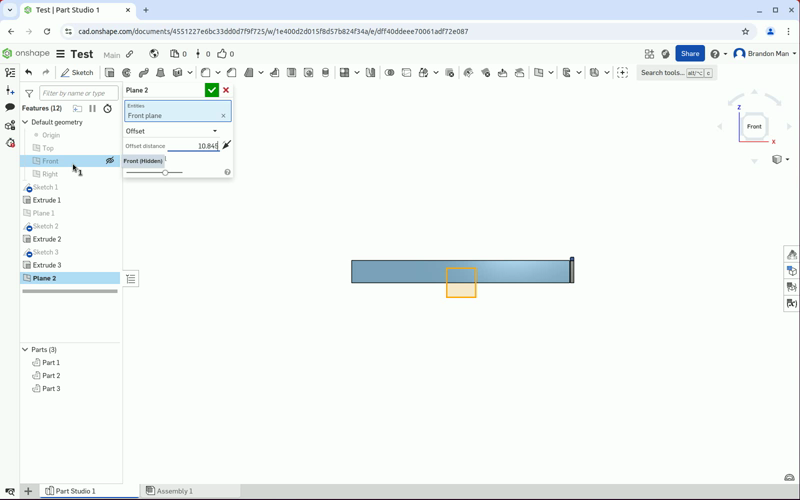
key(enter, 2)
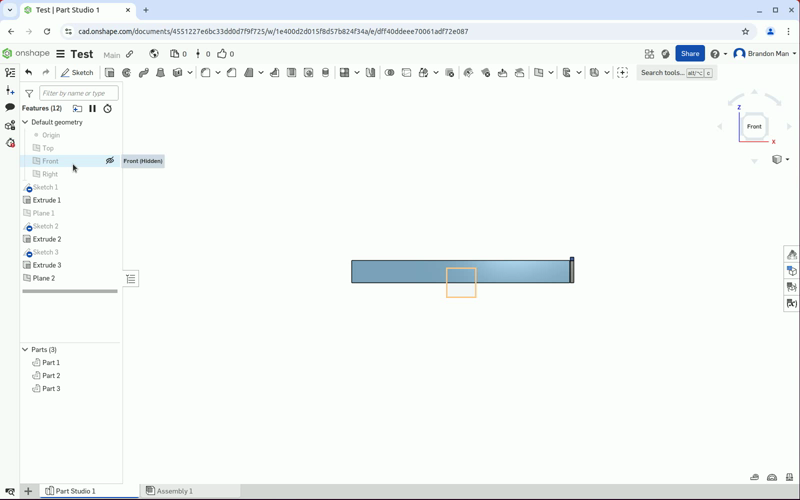
key(shift+s)
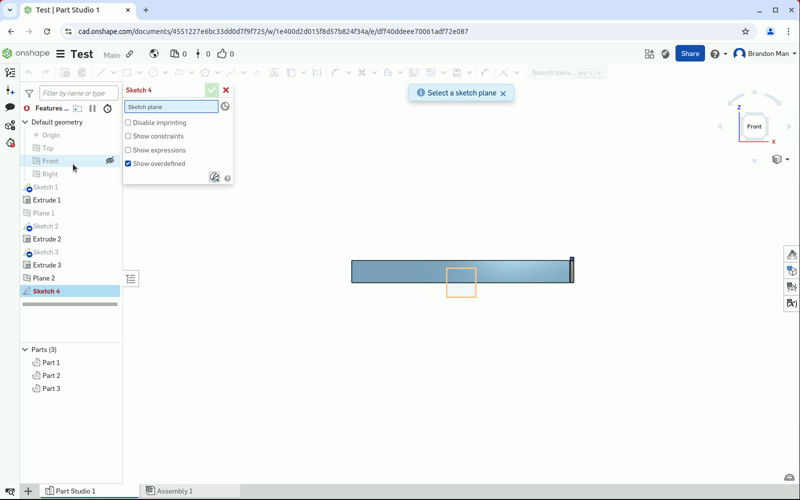
mouse_move(73, 280)
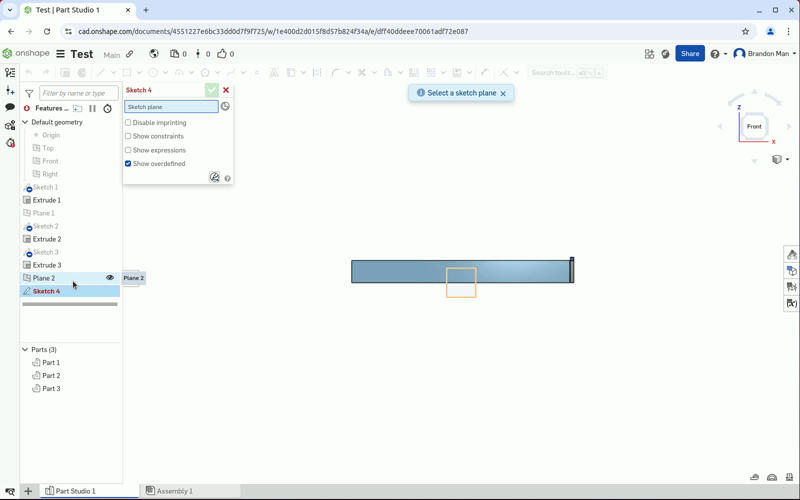
click(73, 280)
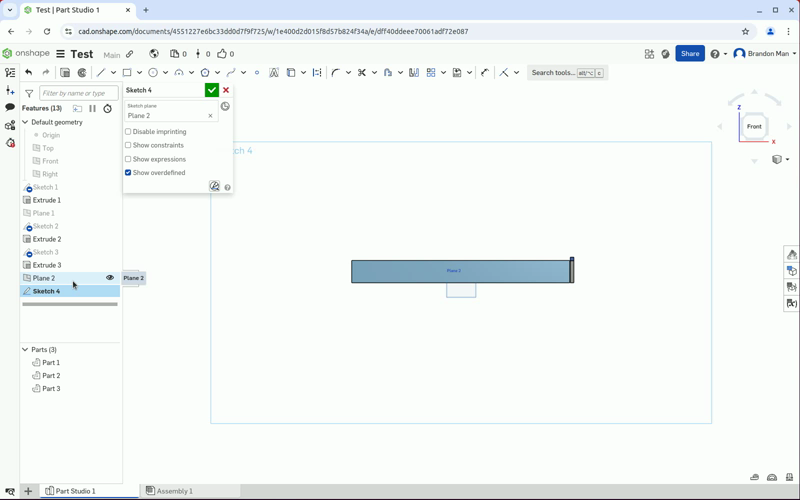
mouse_move(73, 352)
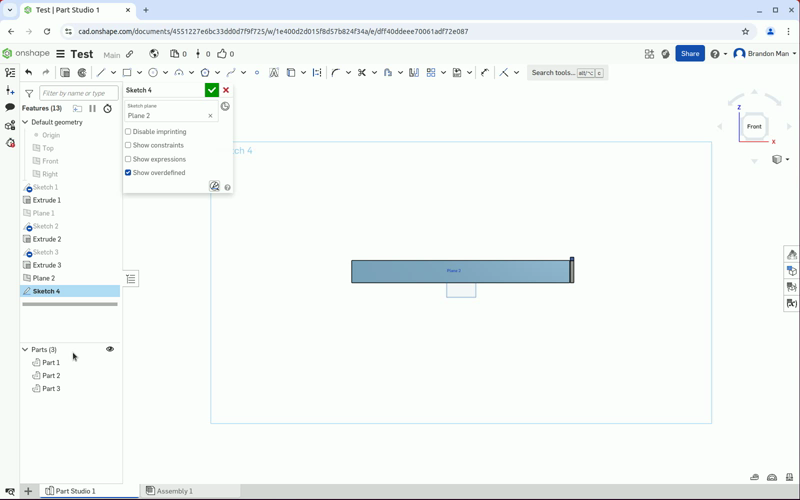
key(y)
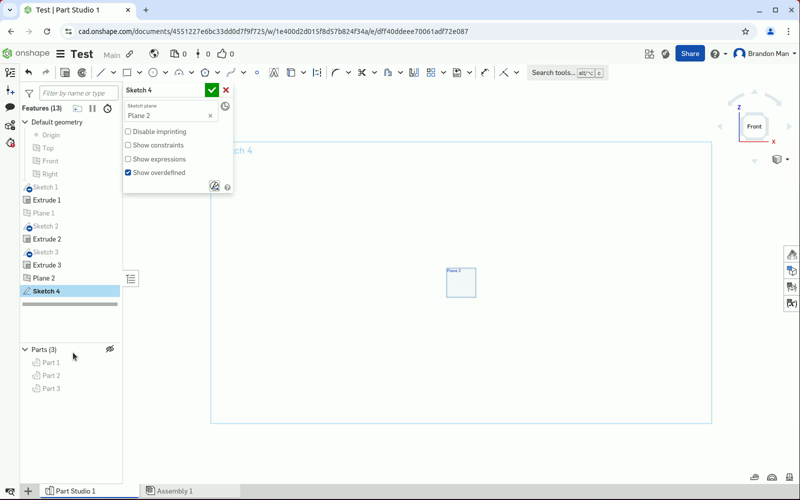
key(l)
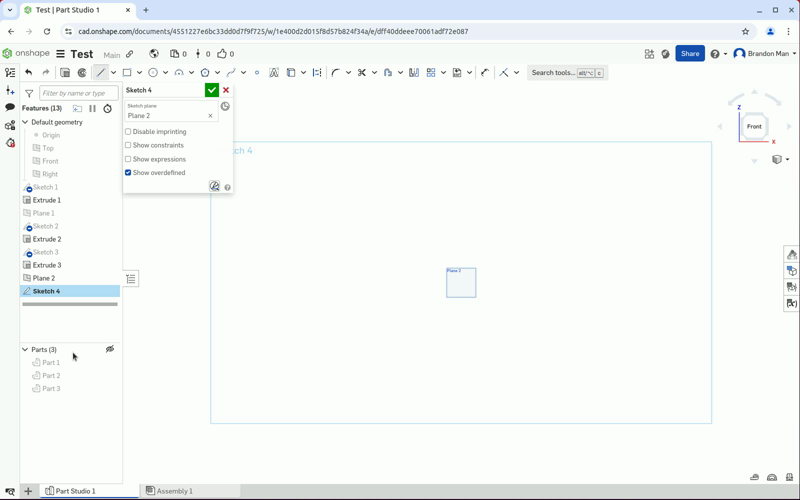
key_down(shift)
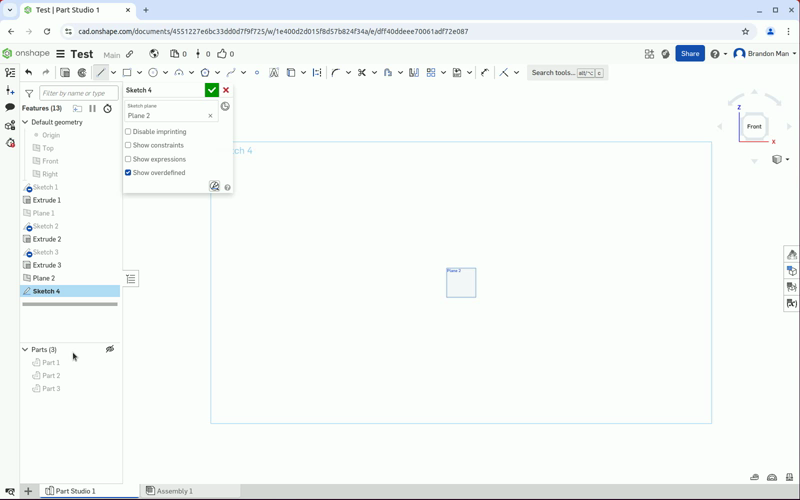
mouse_move(348, 282)
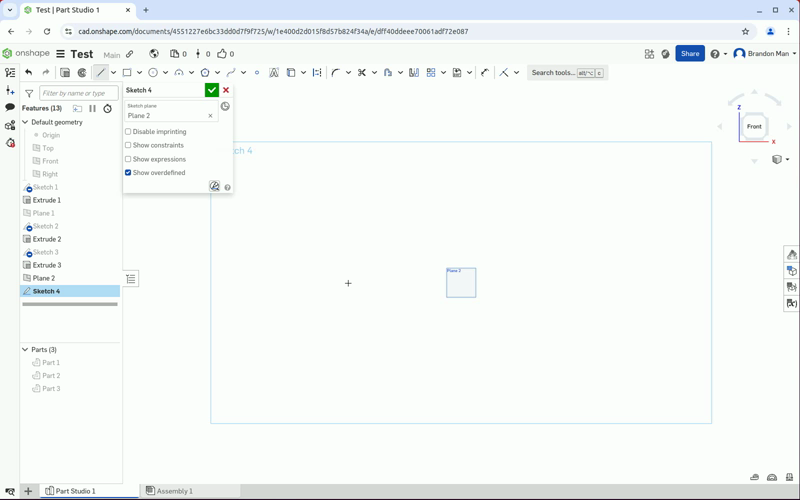
click(348, 282)
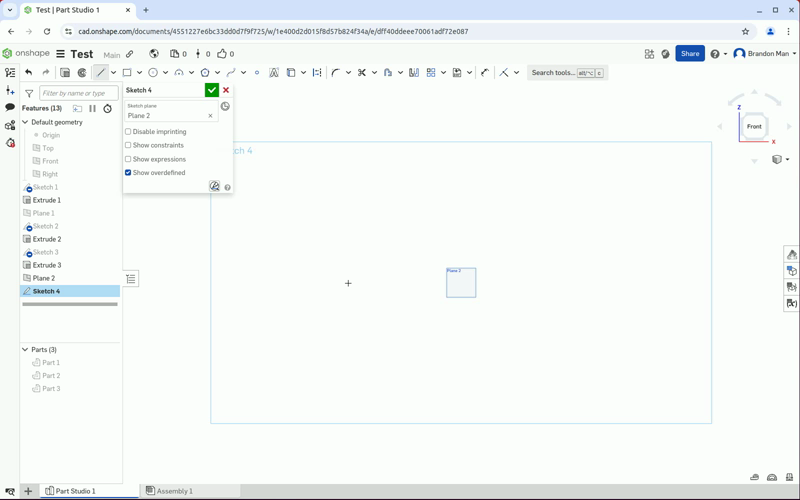
key_up(shift)
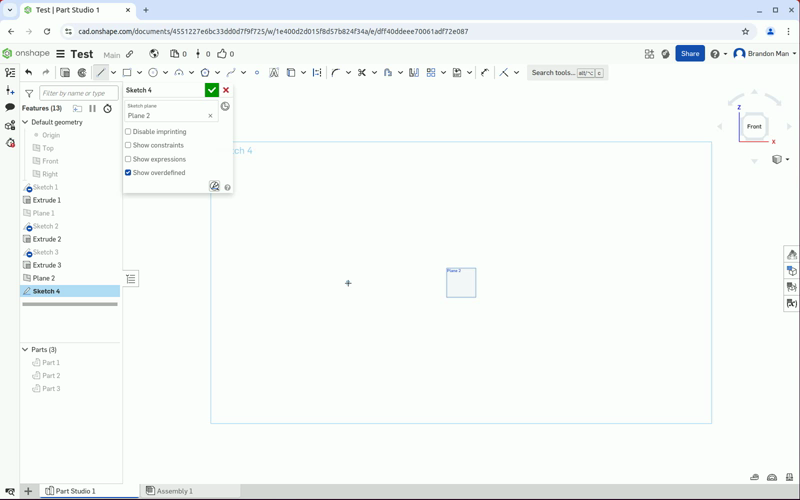
key_down(shift)
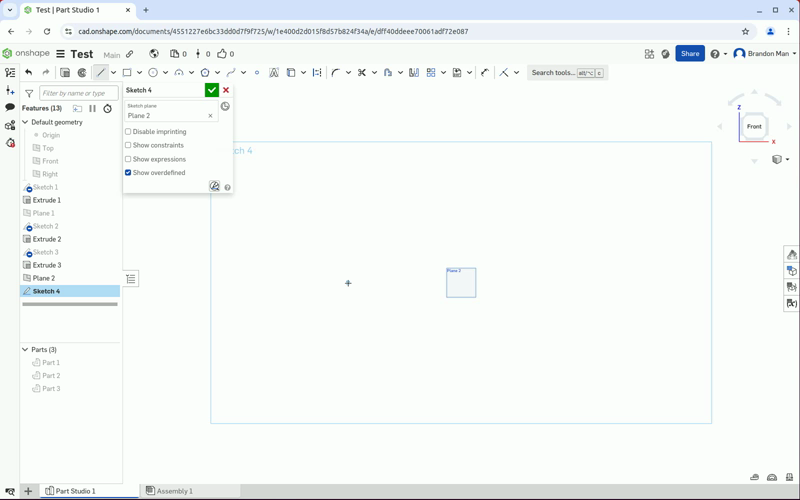
mouse_move(378, 282)
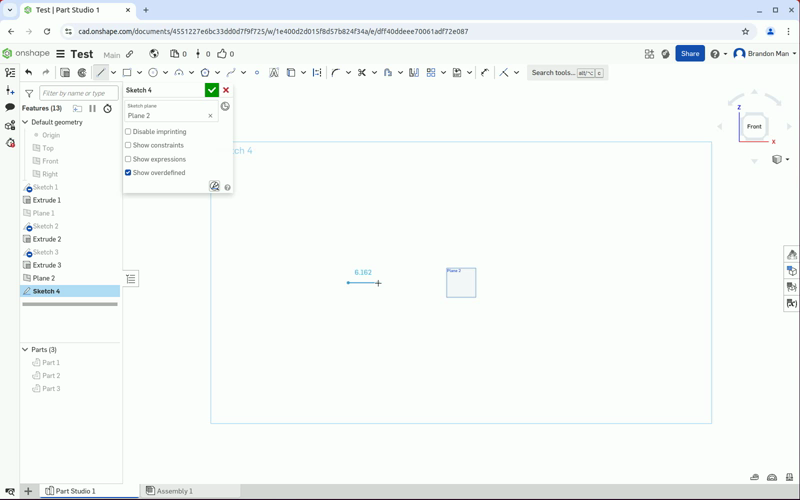
mouse_move(350, 282)
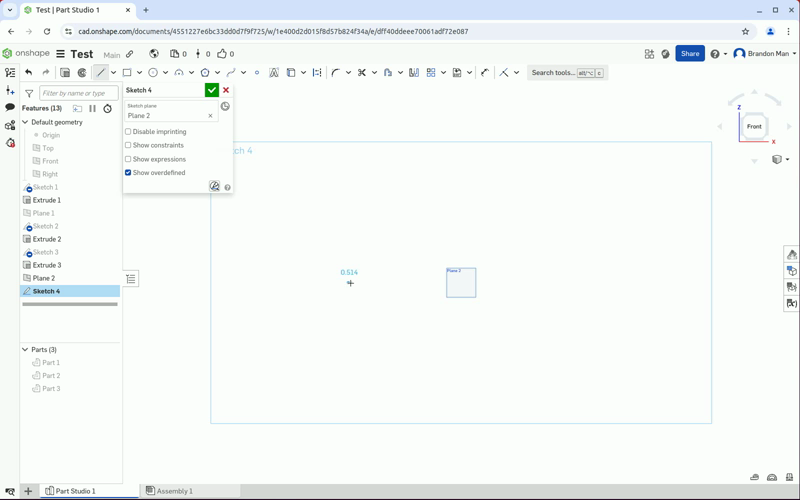
scroll(6)
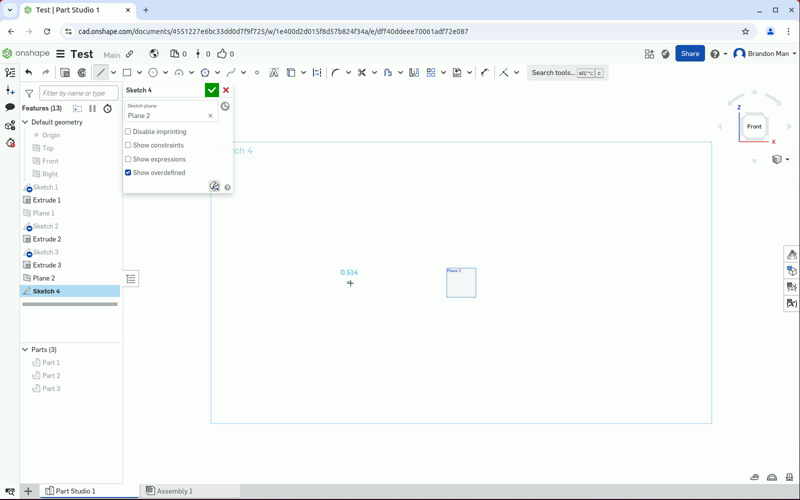
scroll(6)
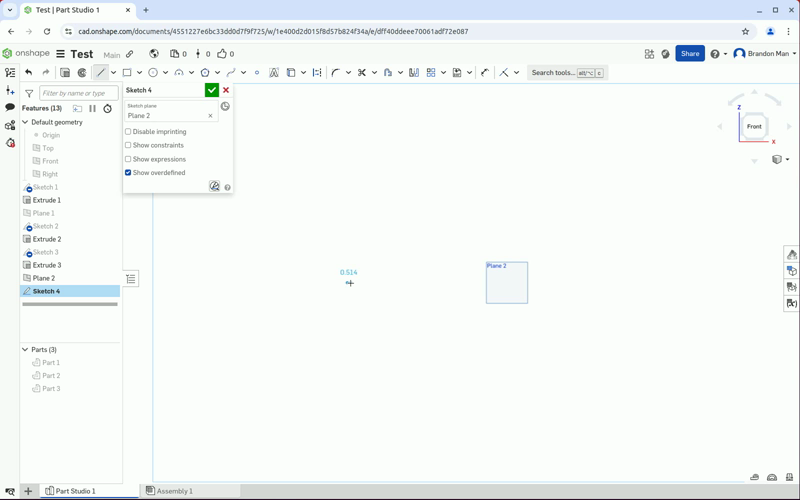
scroll(6)
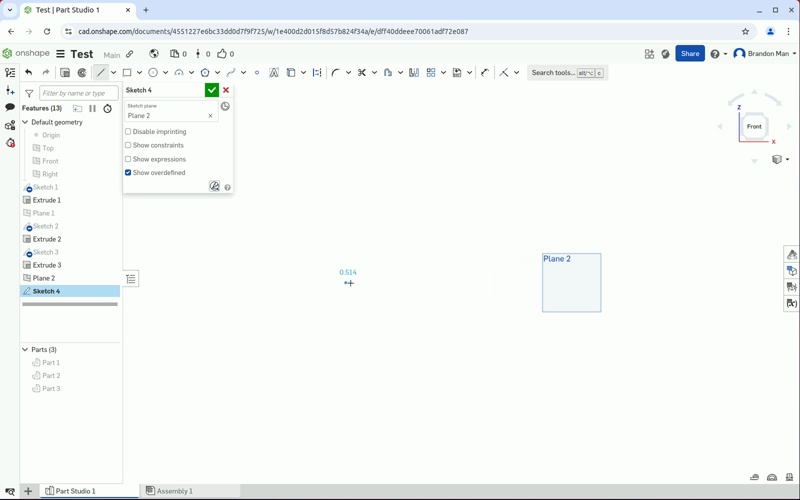
scroll(6)
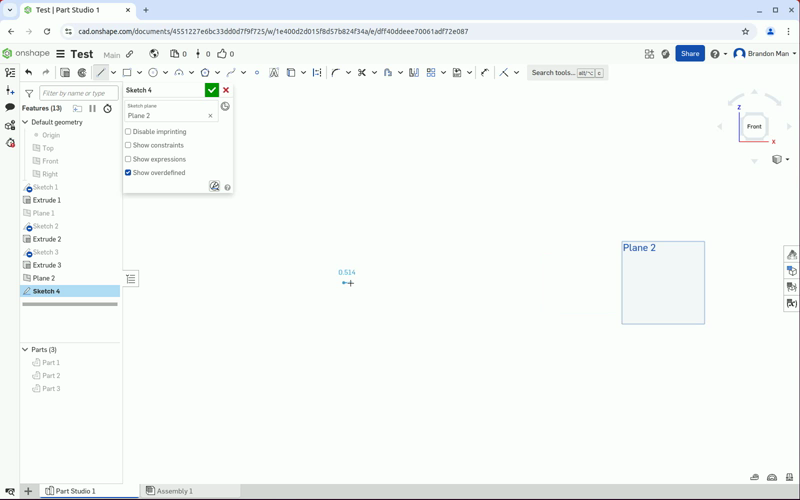
scroll(6)
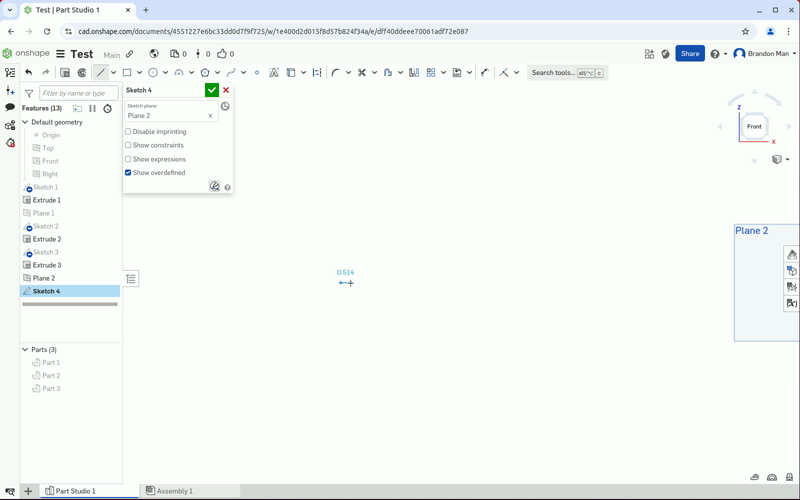
scroll(6)
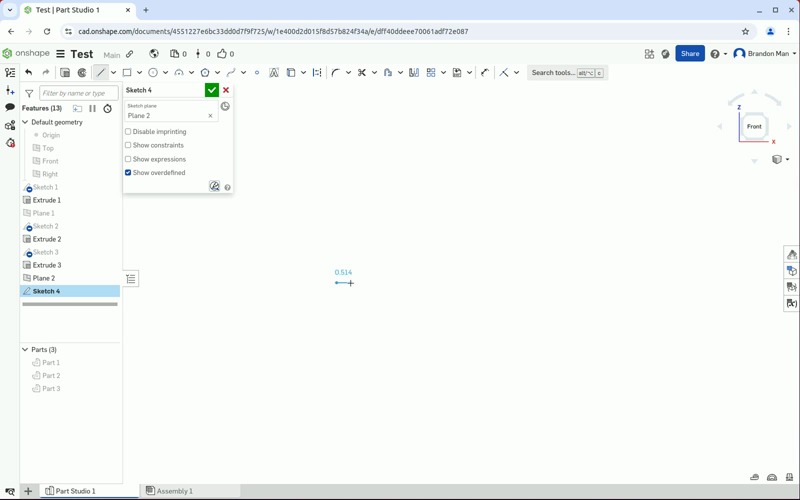
scroll(6)
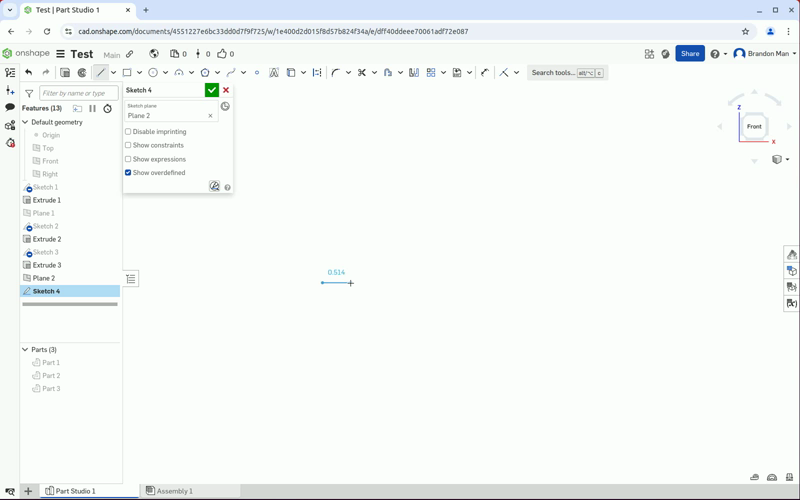
click(350, 282)
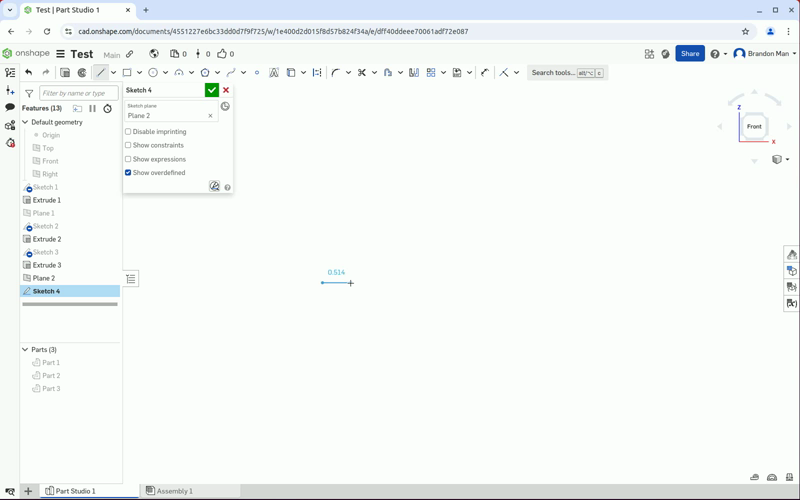
scroll(-6)
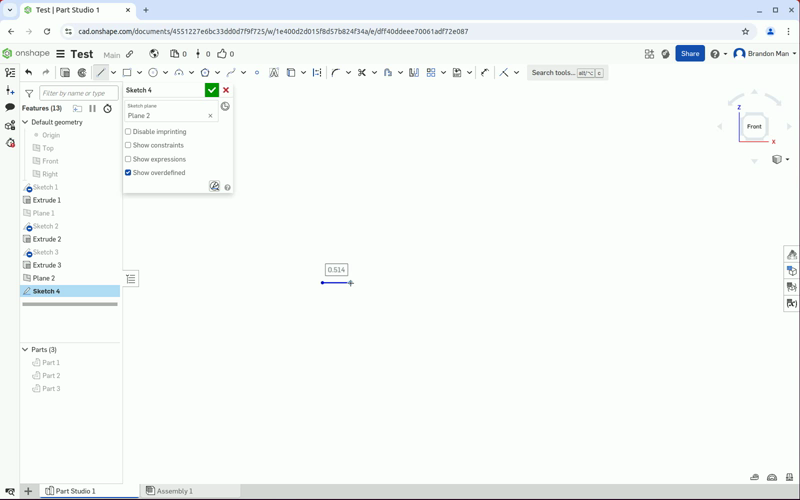
scroll(-6)
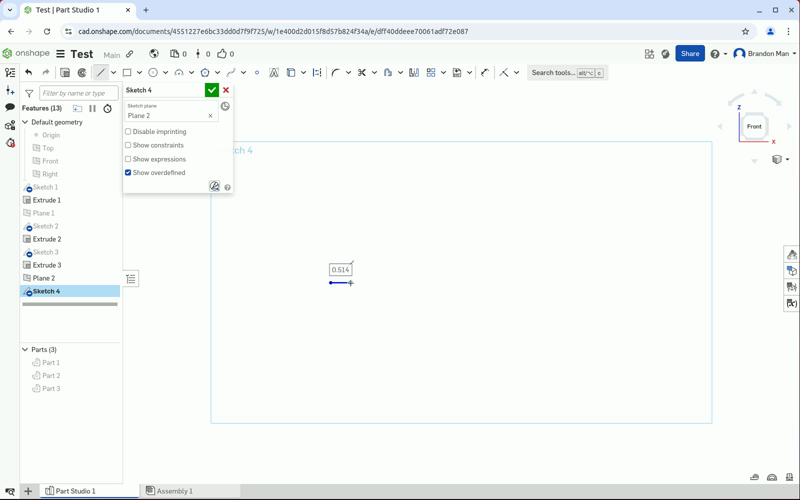
scroll(-6)
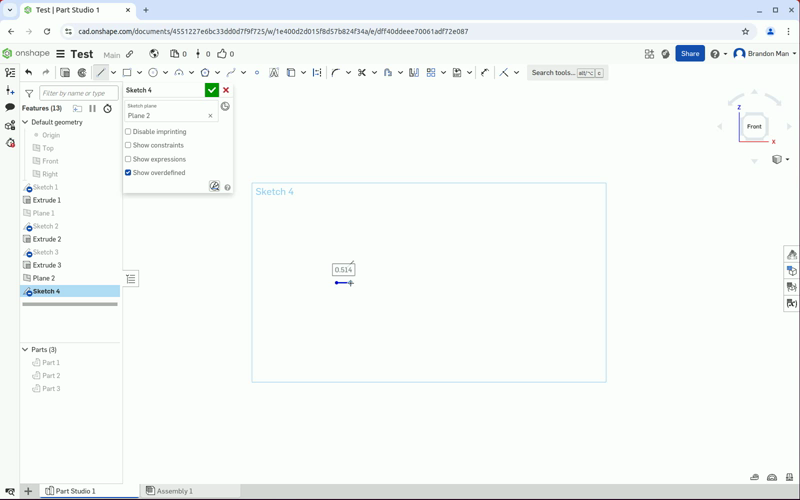
scroll(-6)
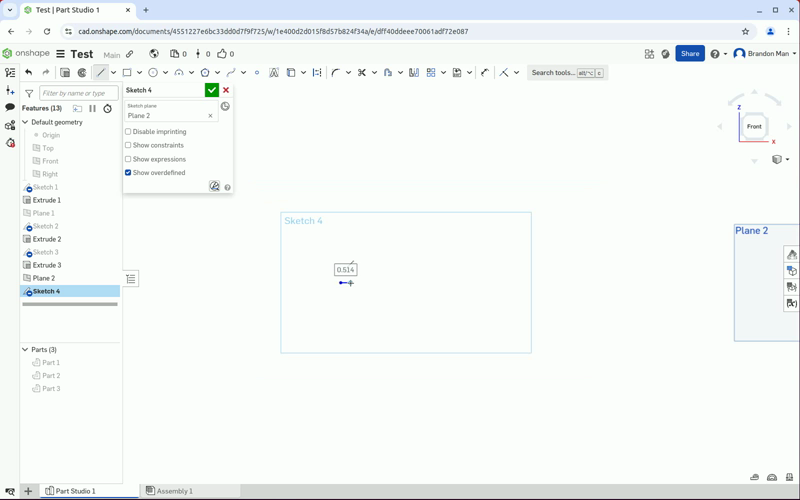
scroll(-6)
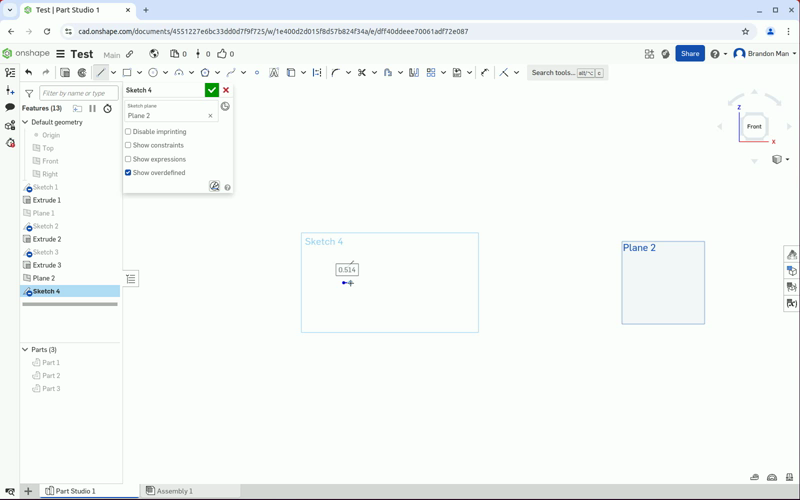
scroll(-6)
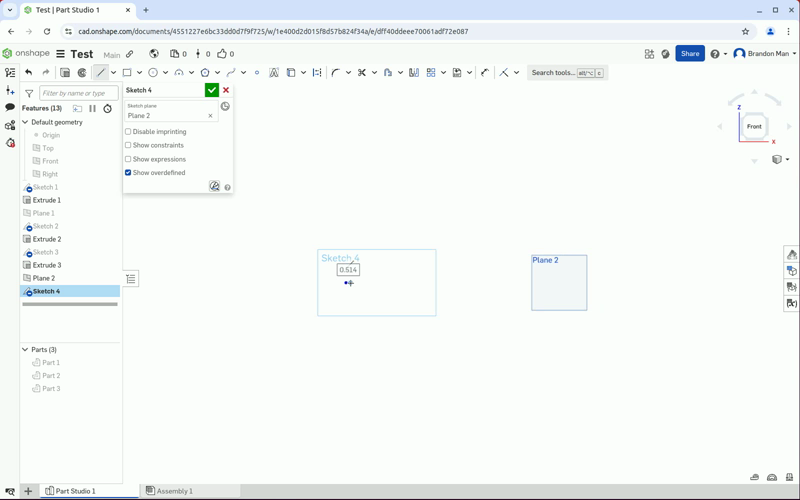
scroll(-6)
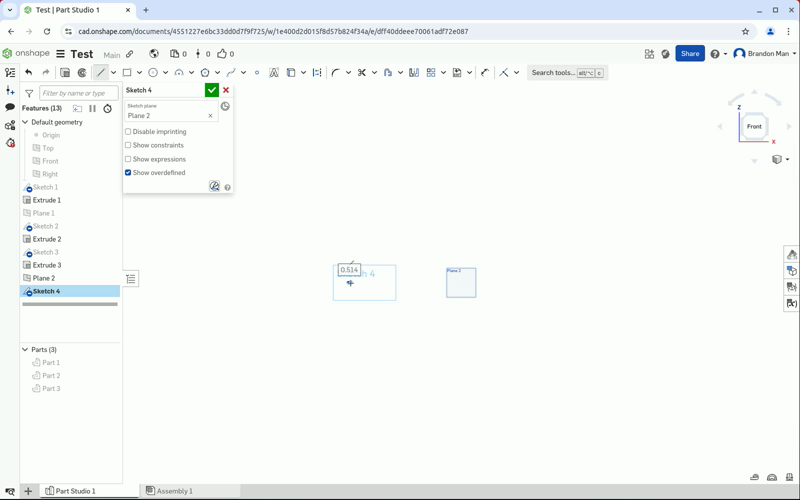
key_up(shift)
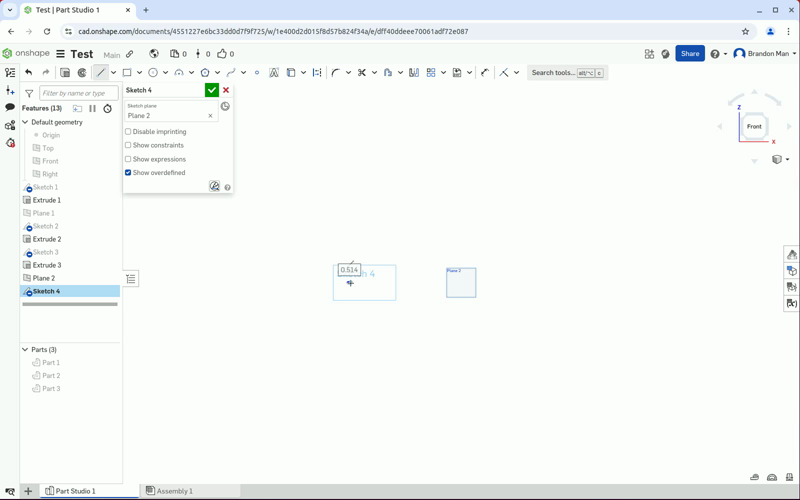
key_down(shift)
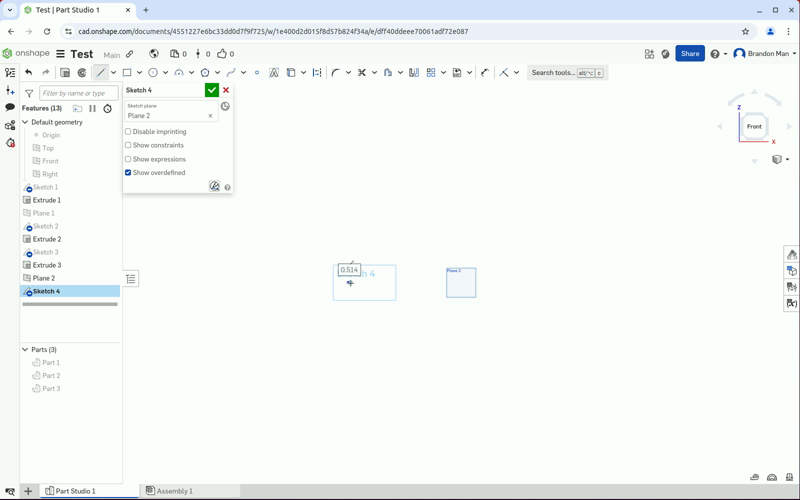
mouse_move(380, 282)
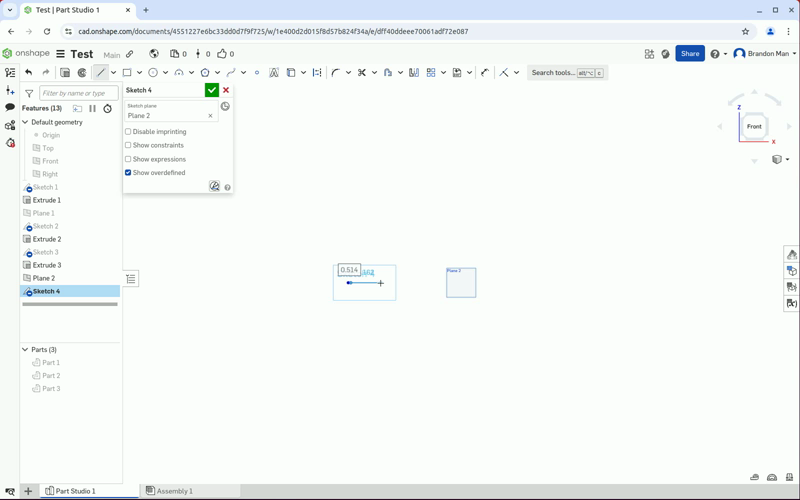
mouse_move(350, 259)
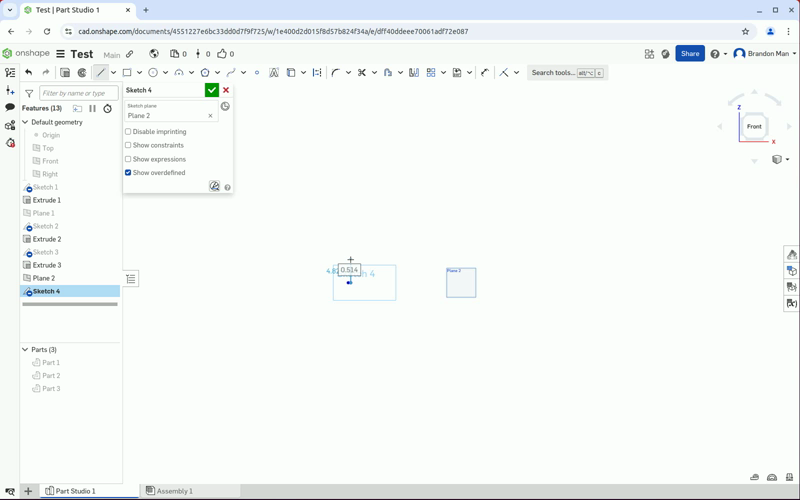
click(350, 259)
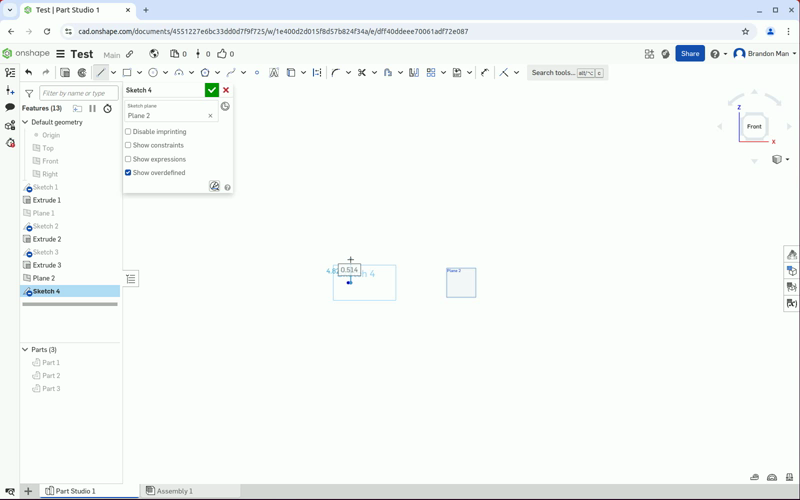
key_up(shift)
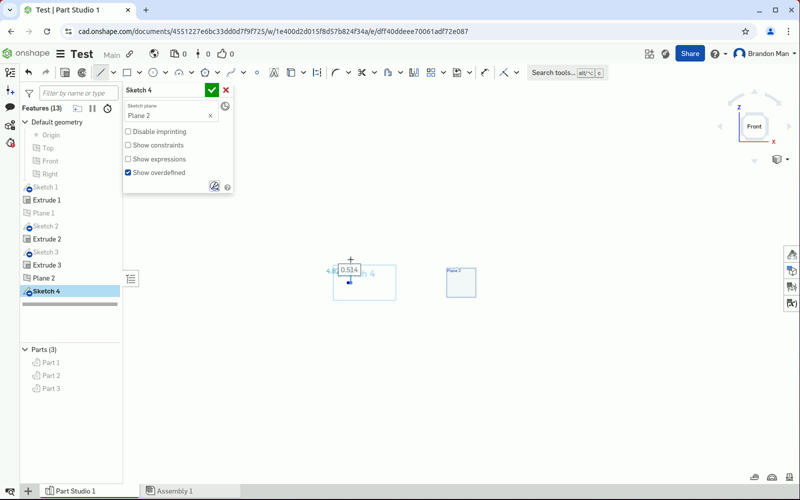
key_down(shift)
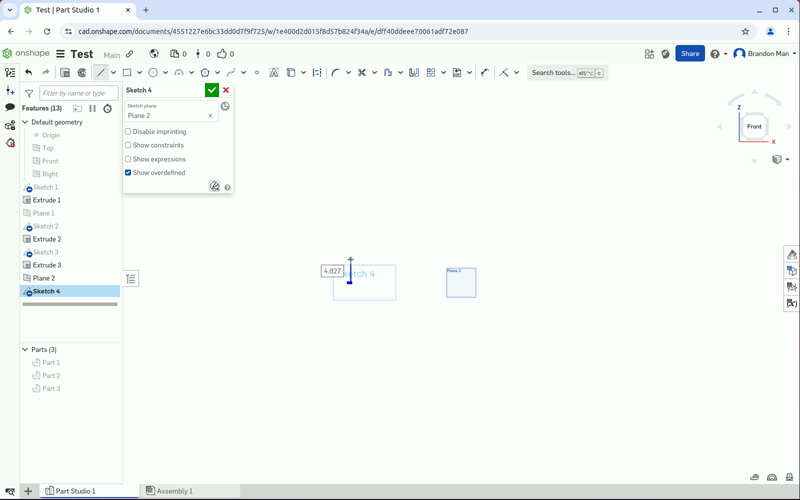
mouse_move(569, 259)
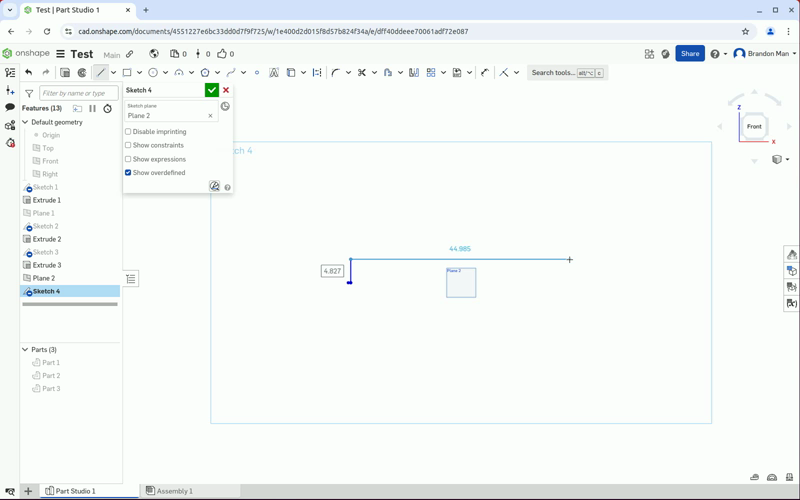
click(569, 259)
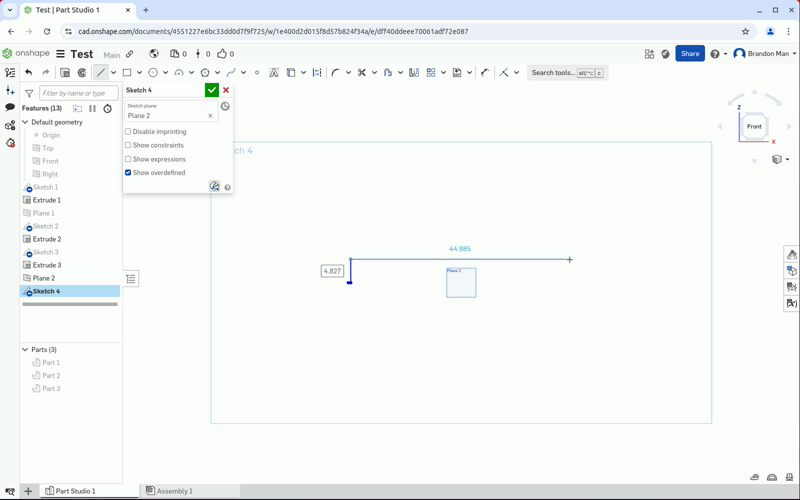
key_up(shift)
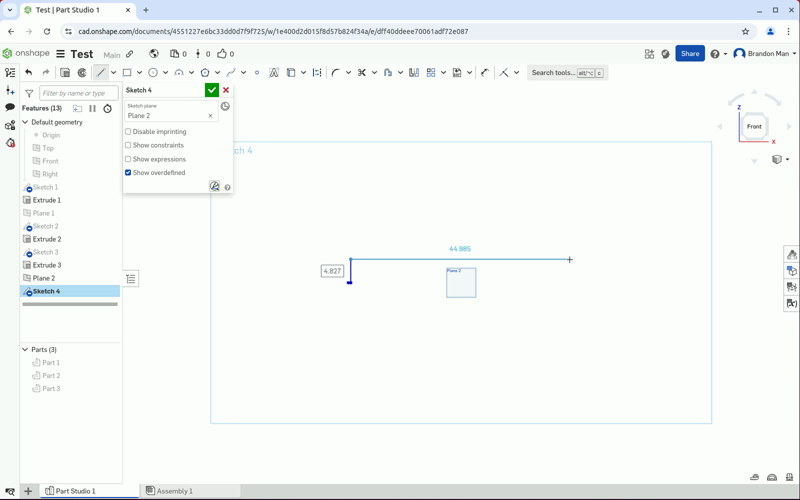
key_down(shift)
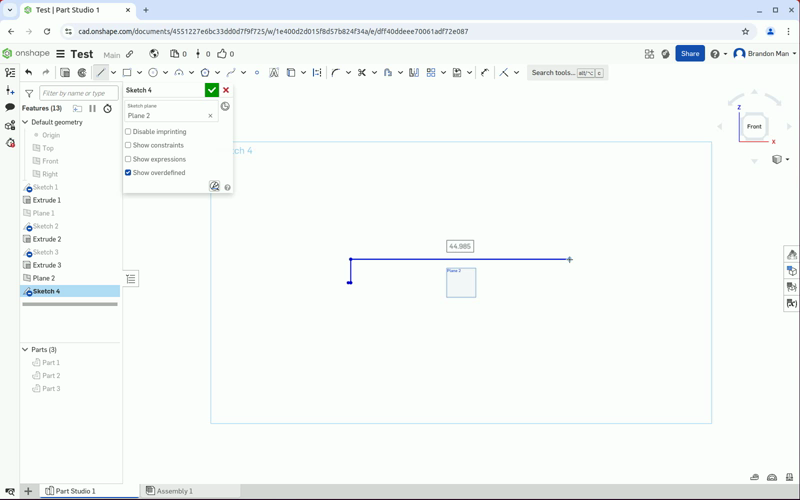
mouse_move(589, 259)
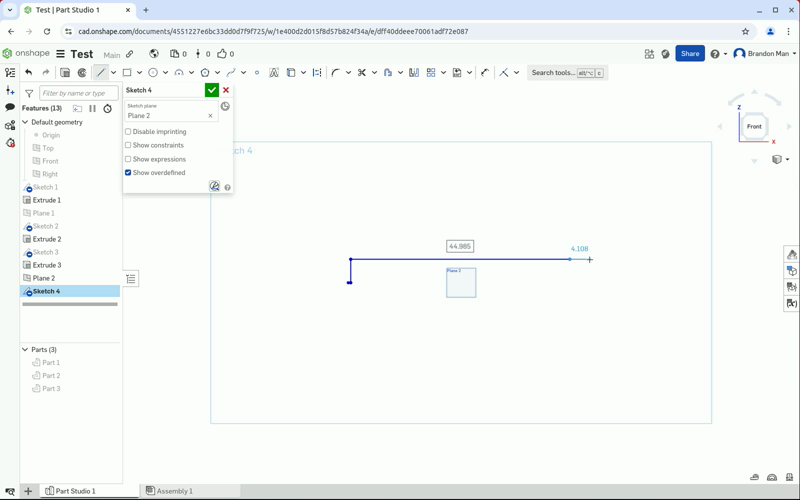
mouse_move(569, 282)
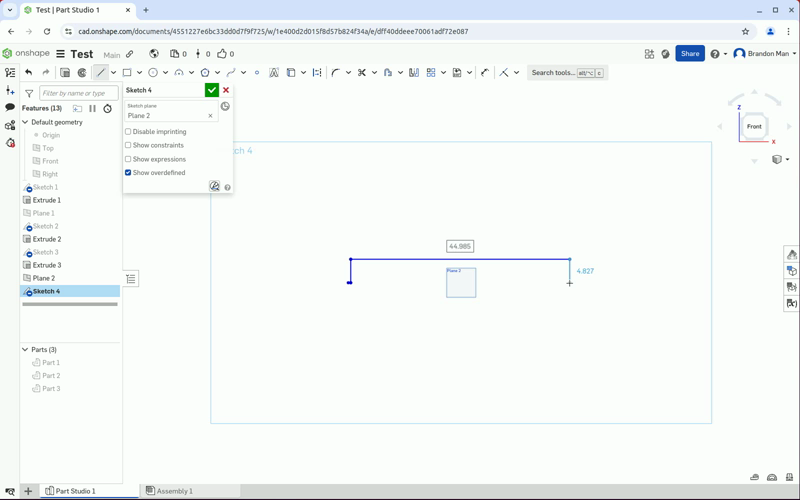
click(569, 282)
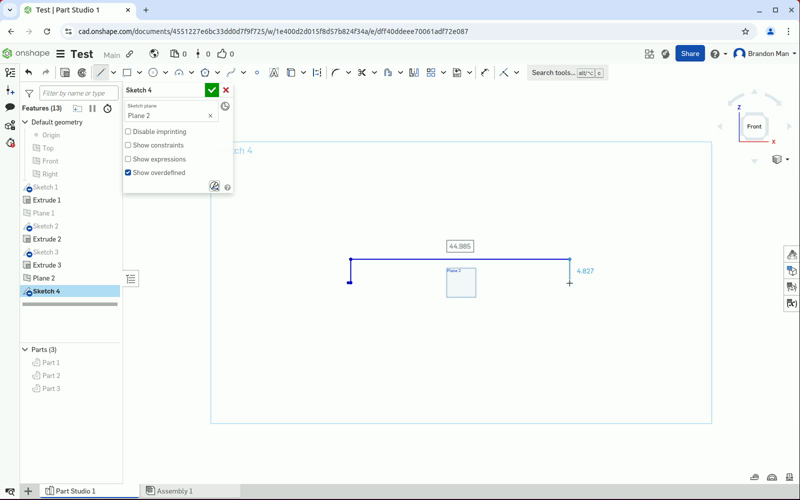
key_up(shift)
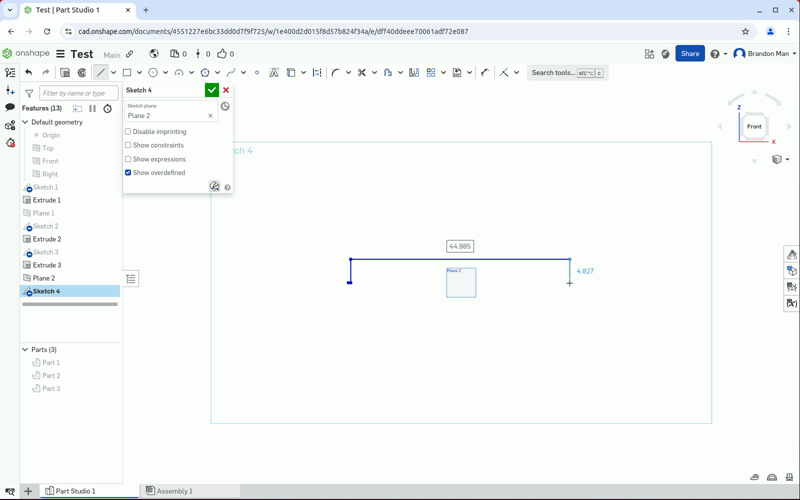
key_down(shift)
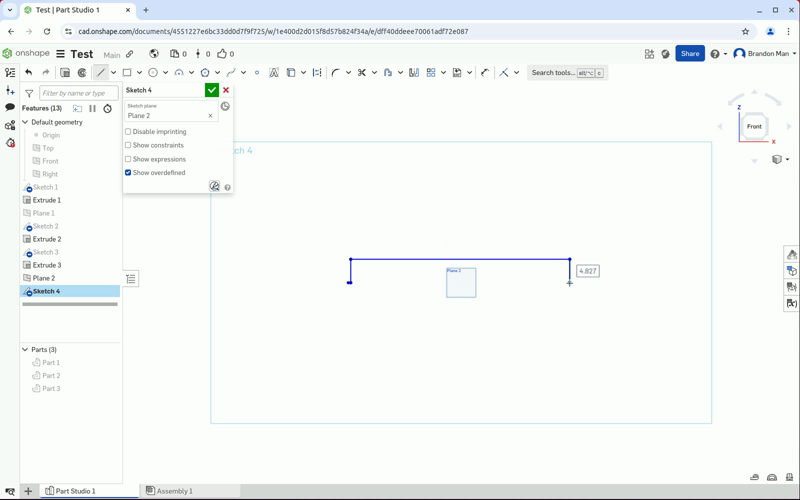
mouse_move(589, 282)
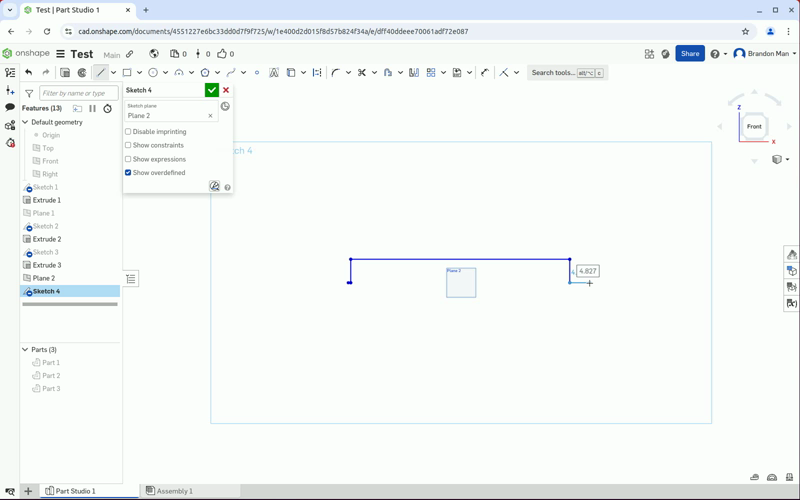
mouse_move(572, 282)
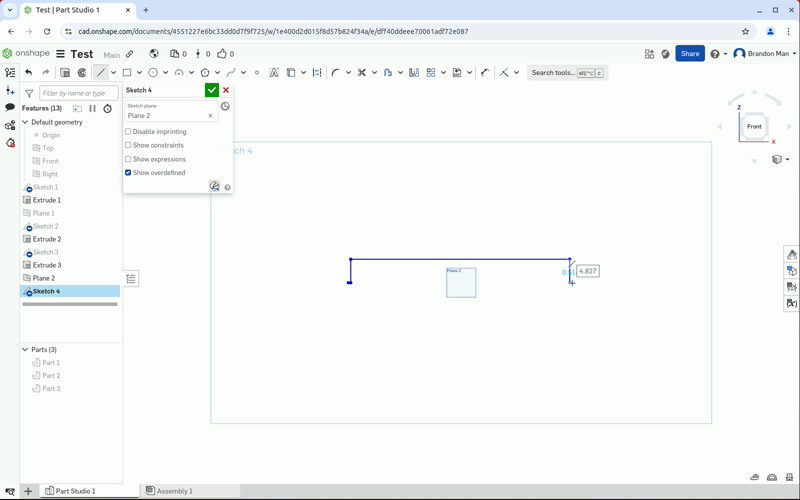
scroll(6)
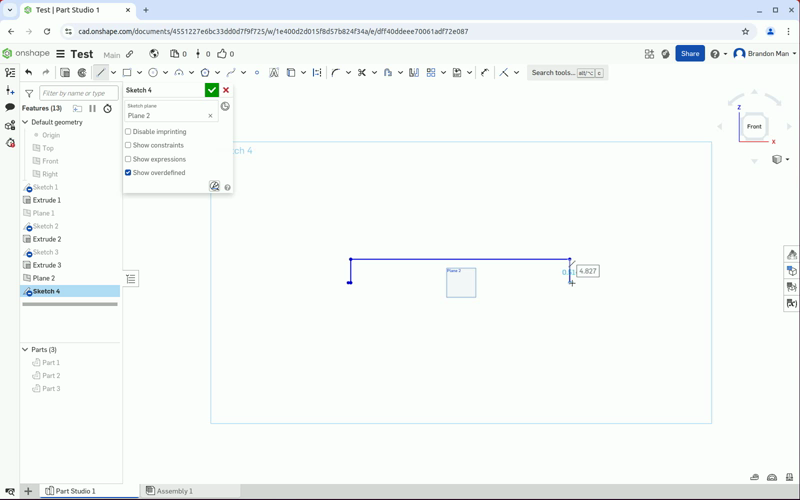
scroll(6)
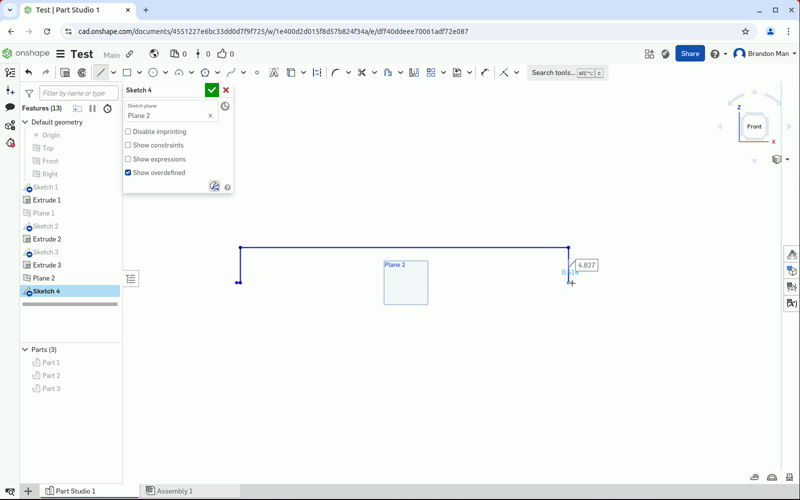
scroll(6)
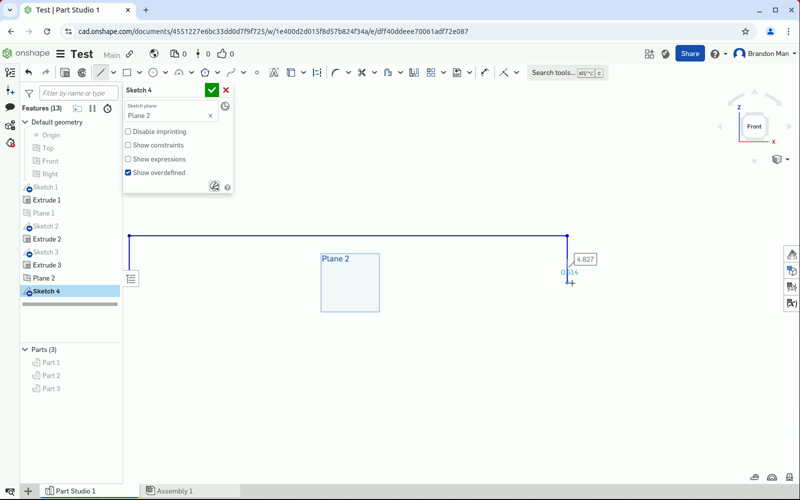
scroll(6)
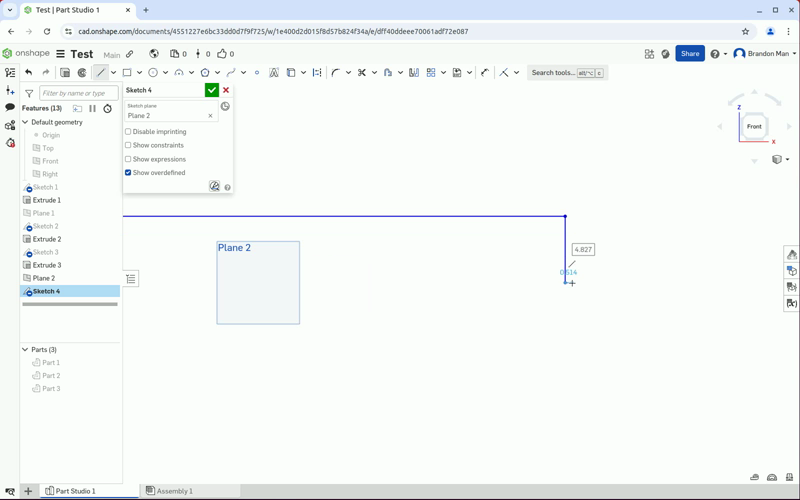
scroll(6)
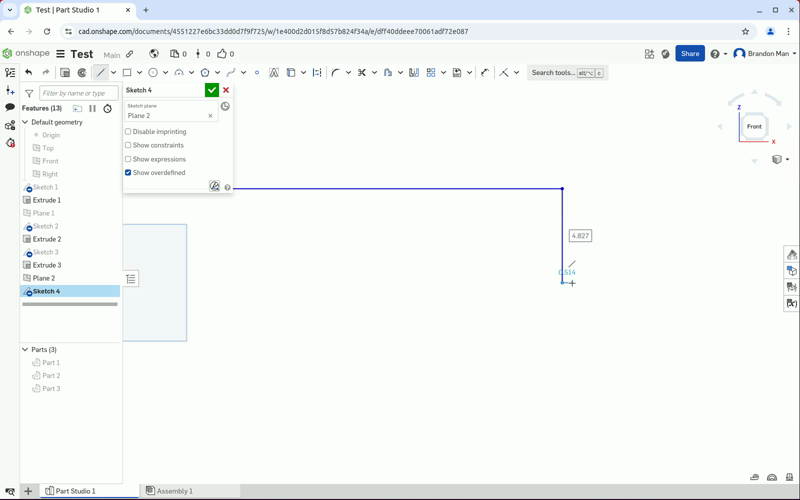
scroll(6)
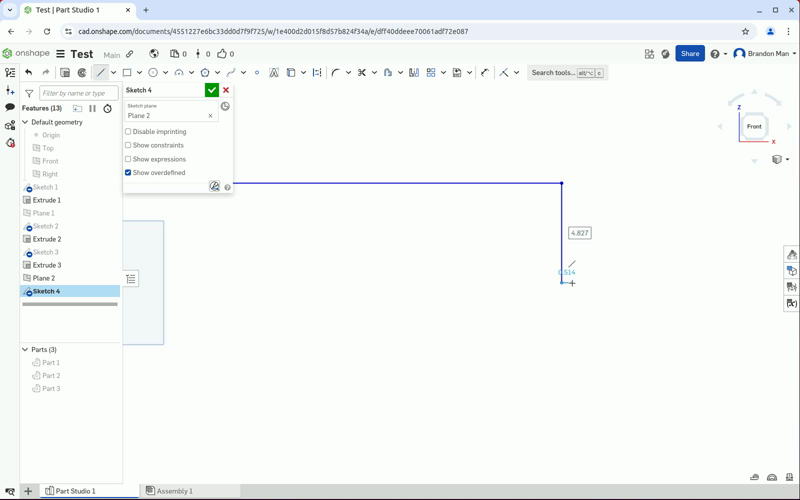
scroll(6)
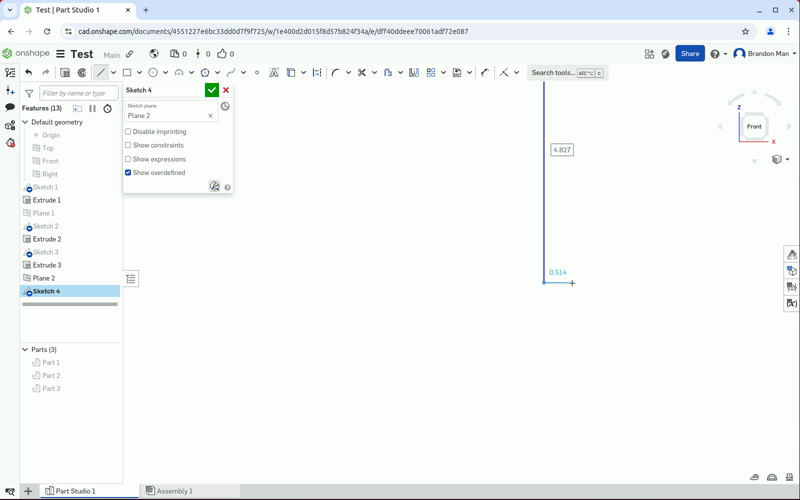
click(572, 282)
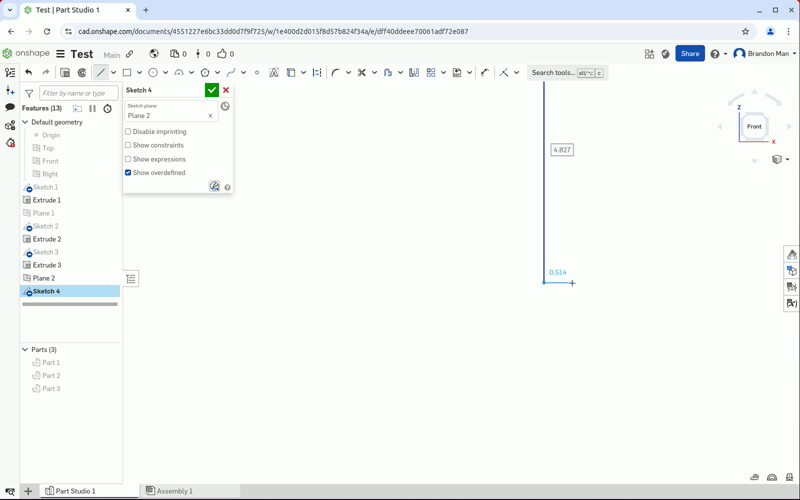
scroll(-6)
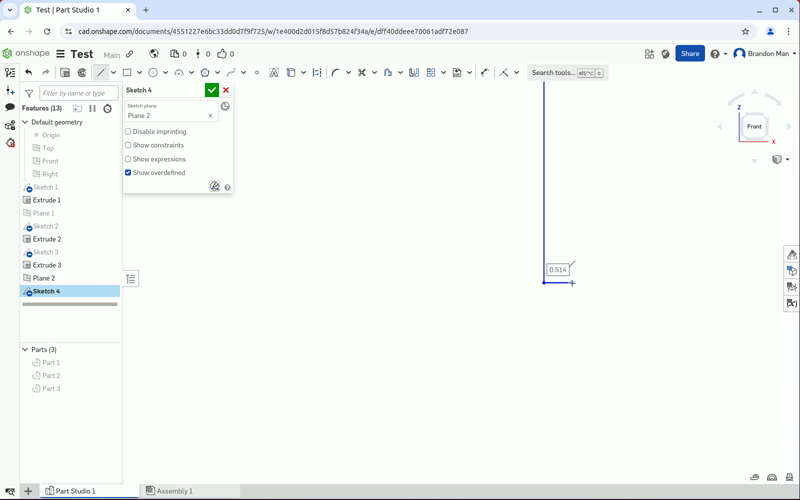
scroll(-6)
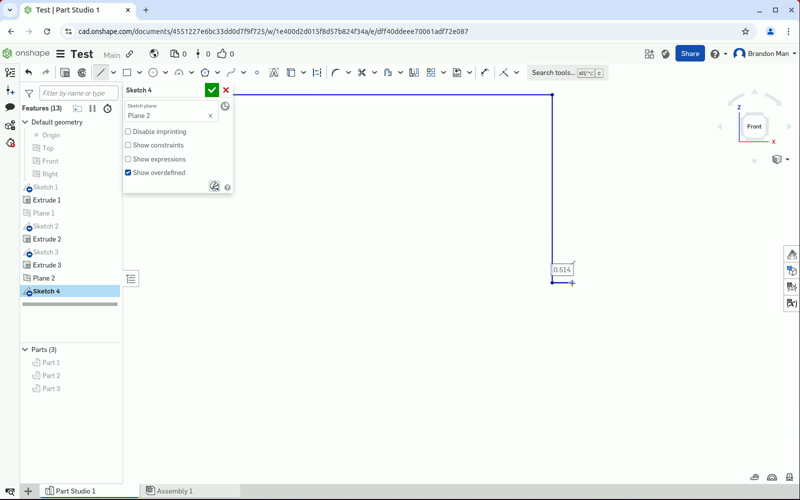
scroll(-6)
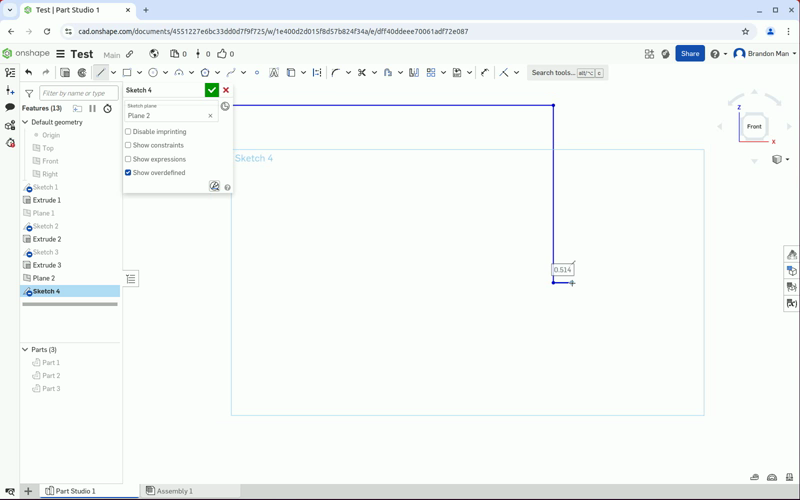
scroll(-6)
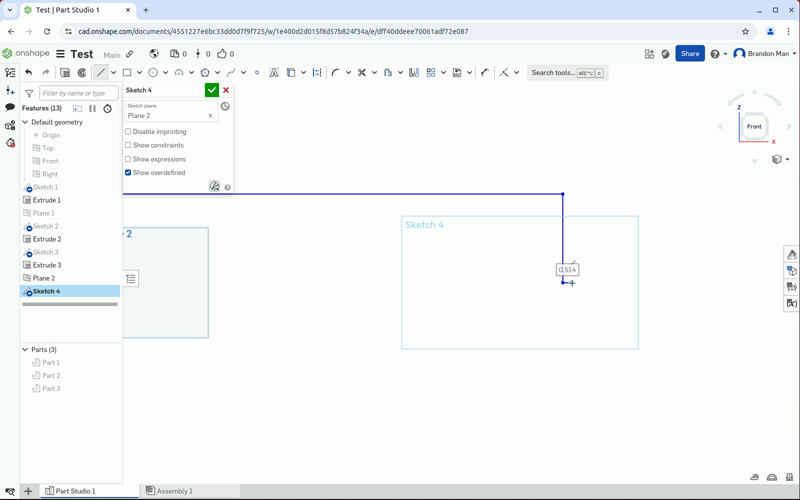
scroll(-6)
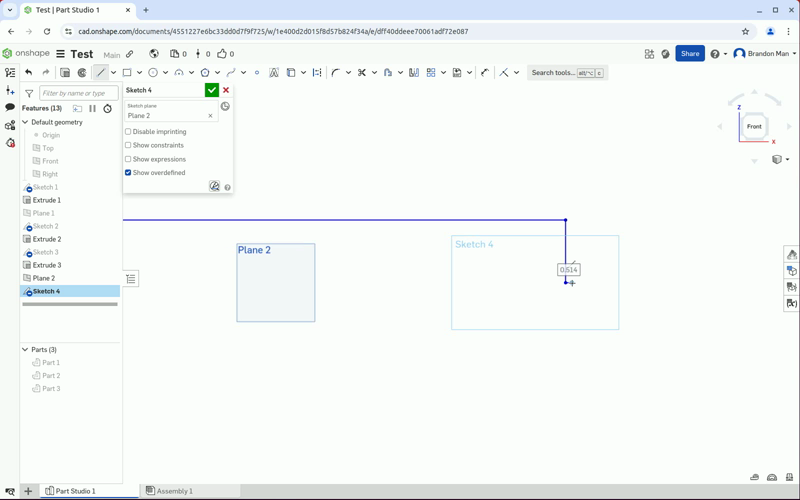
scroll(-6)
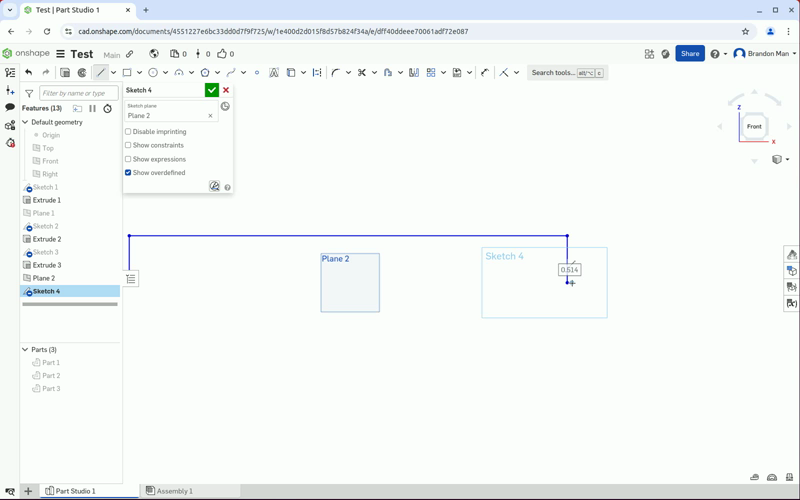
scroll(-6)
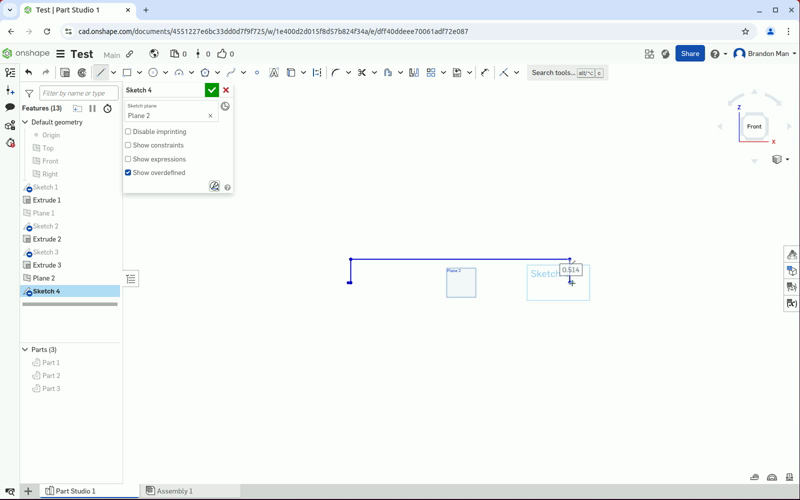
key_up(shift)
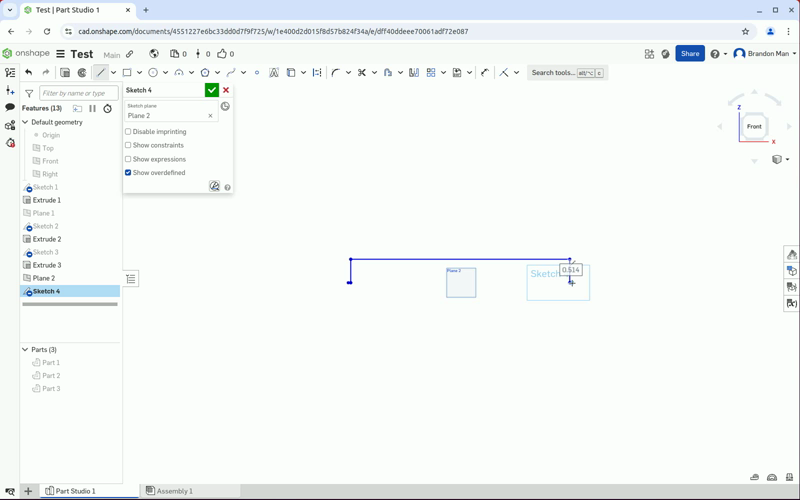
key_down(shift)
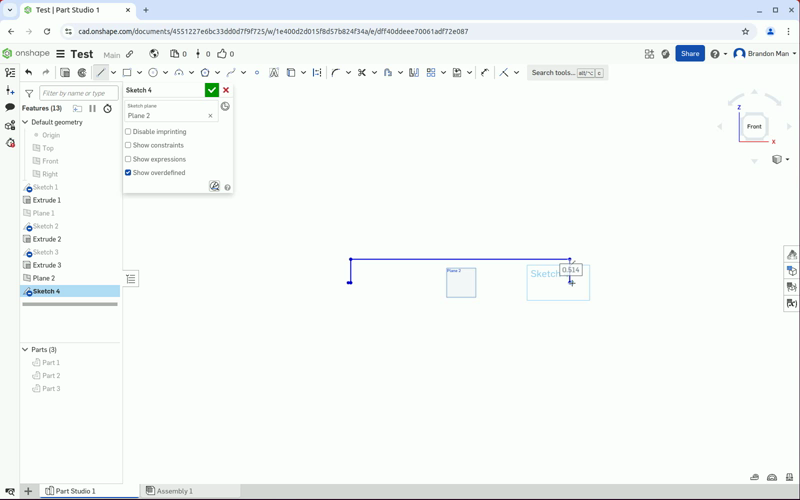
mouse_move(589, 282)
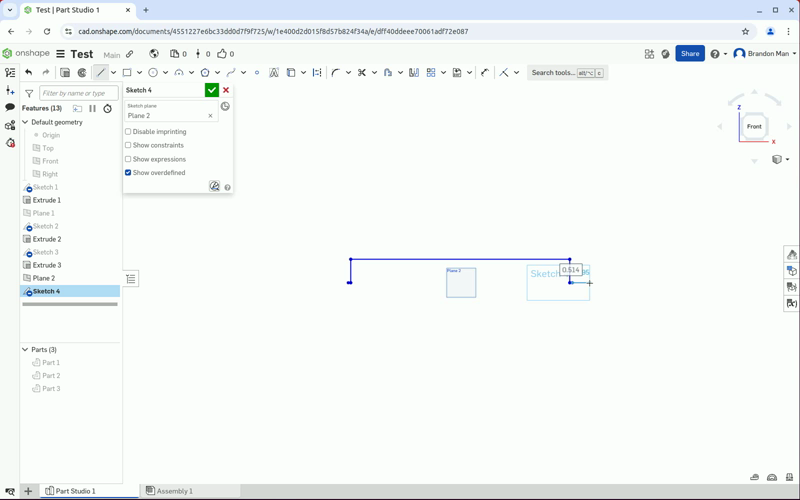
mouse_move(572, 257)
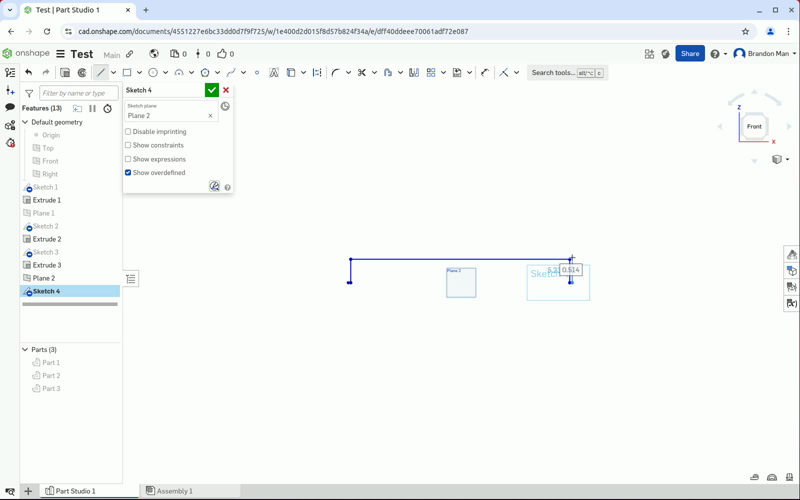
scroll(6)
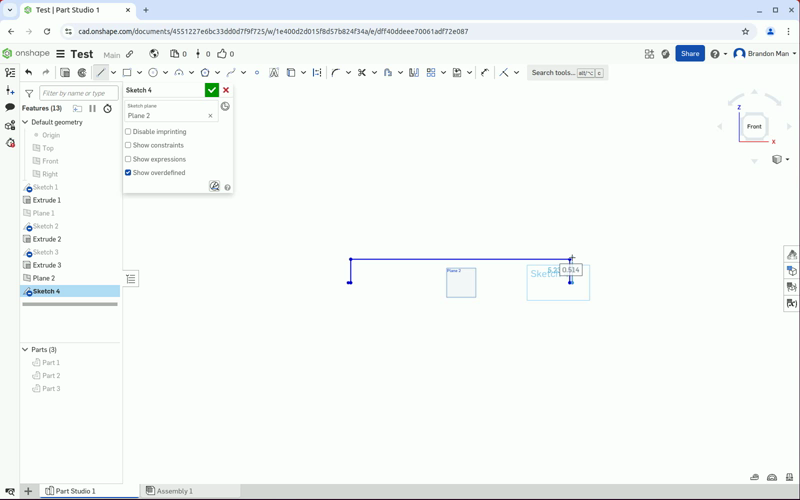
scroll(6)
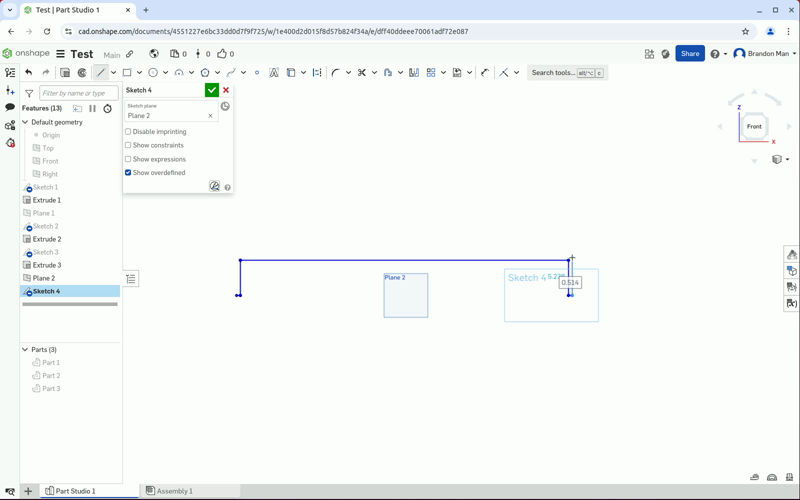
scroll(6)
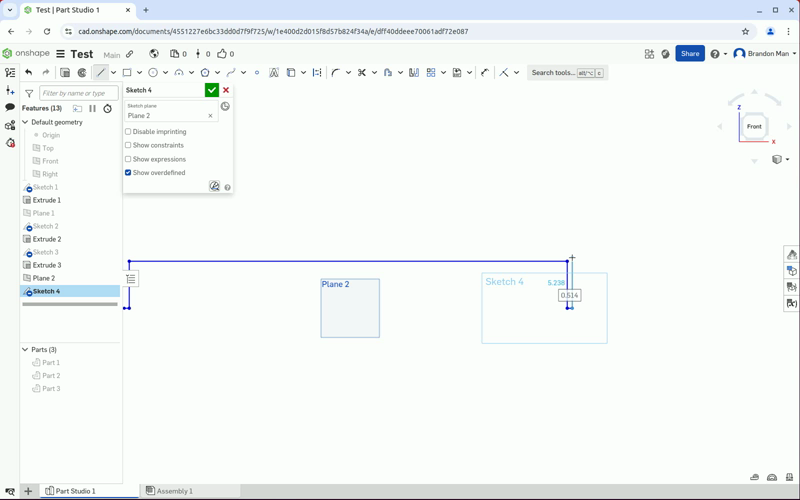
scroll(6)
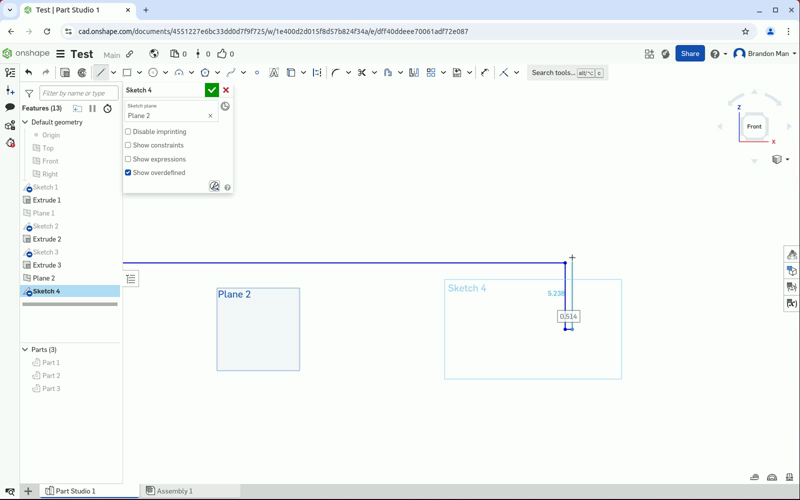
scroll(6)
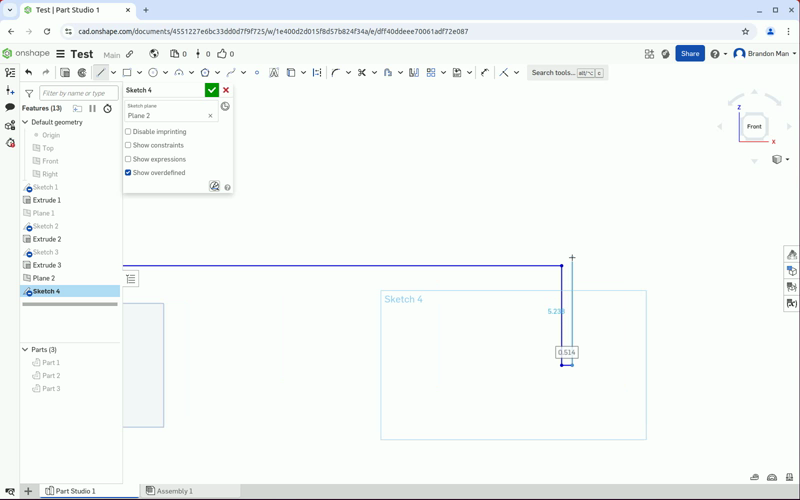
scroll(6)
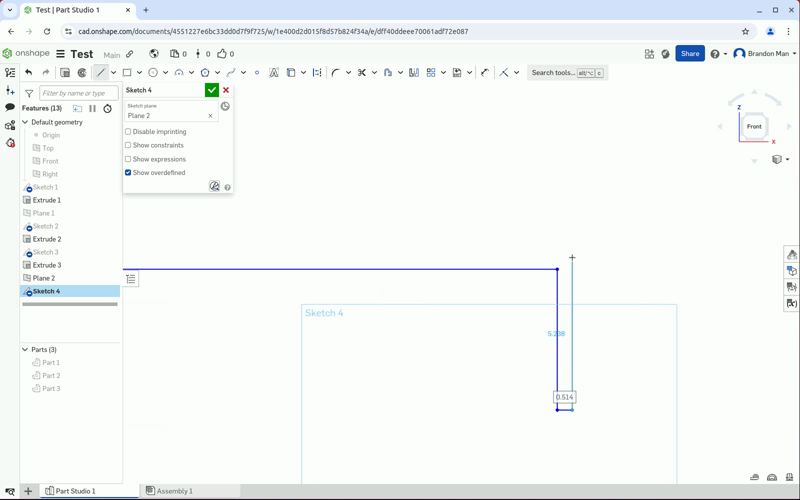
scroll(6)
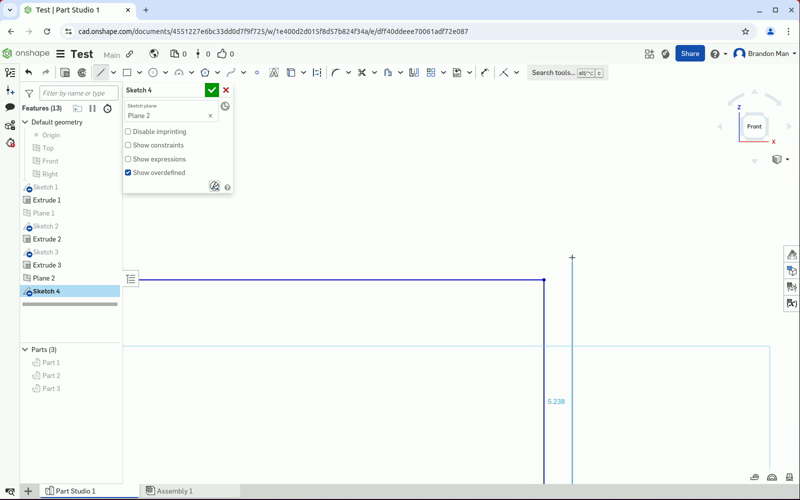
click(572, 257)
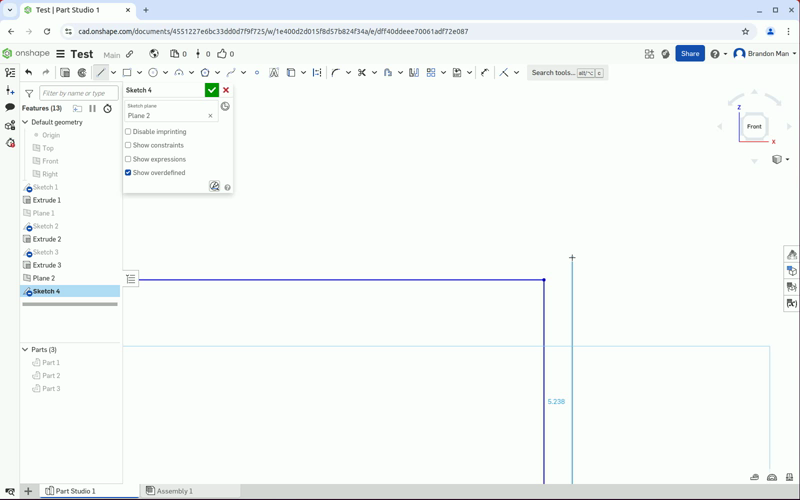
scroll(-6)
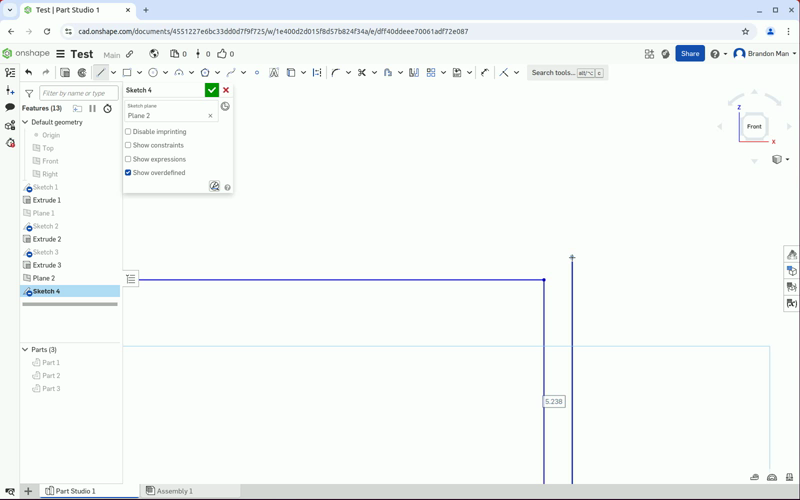
scroll(-6)
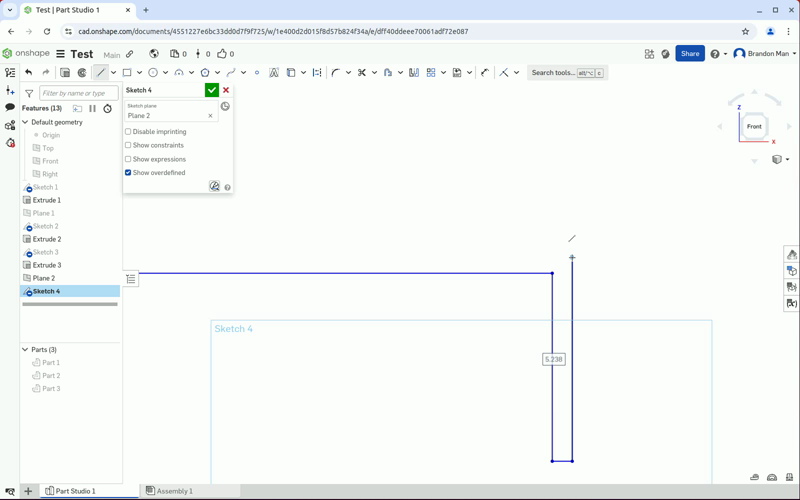
scroll(-6)
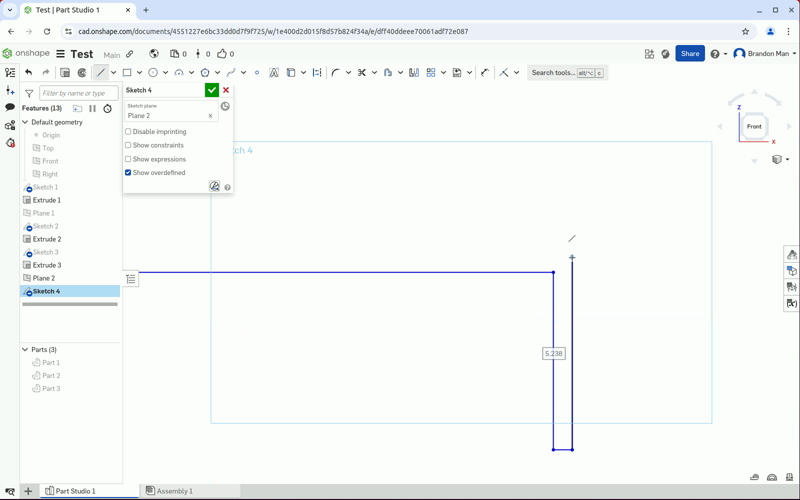
scroll(-6)
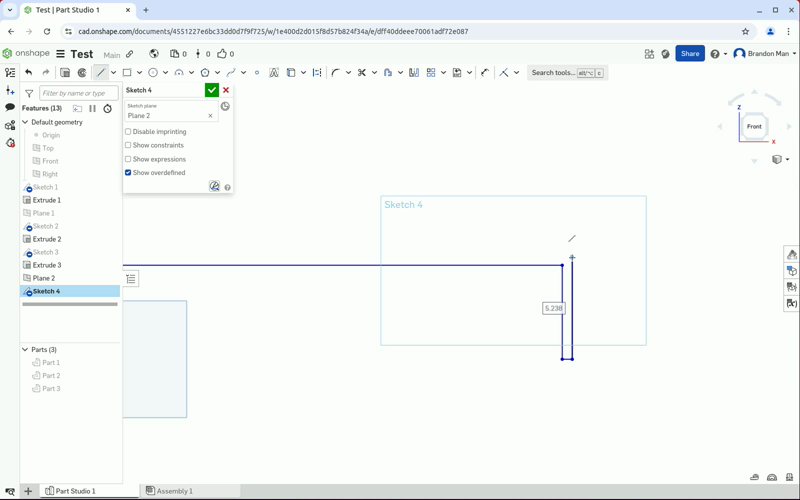
scroll(-6)
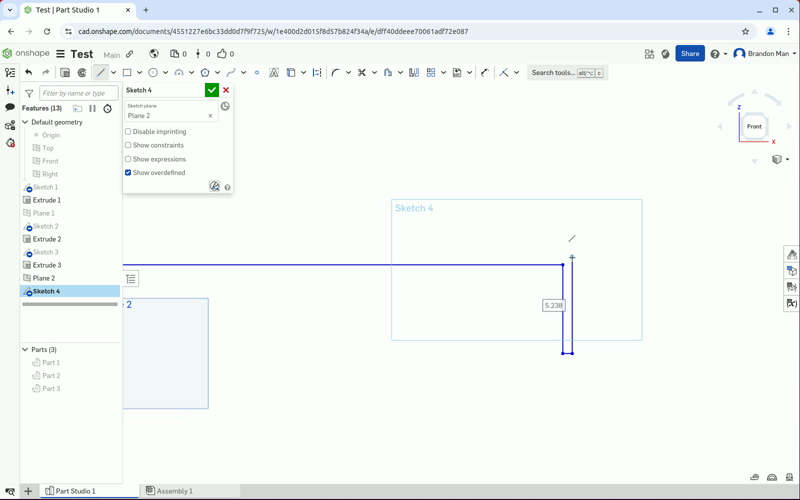
scroll(-6)
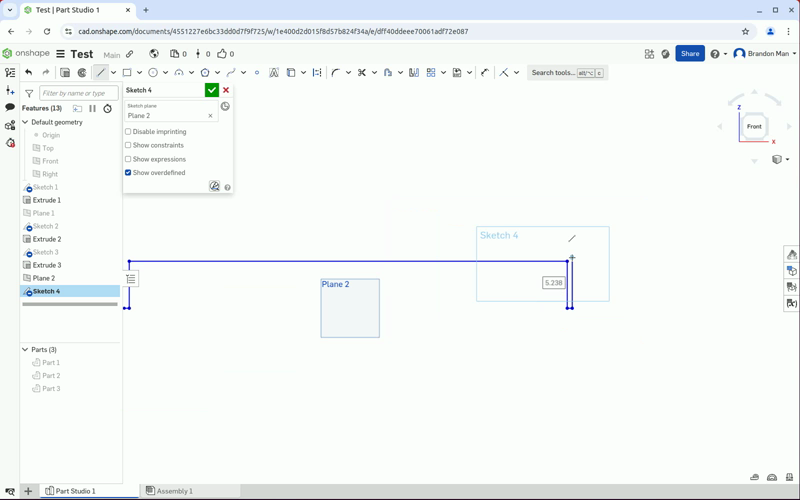
scroll(-6)
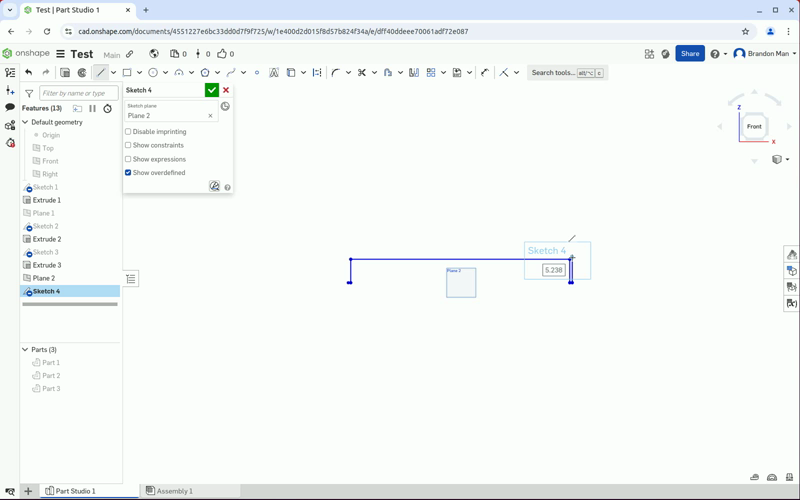
key_up(shift)
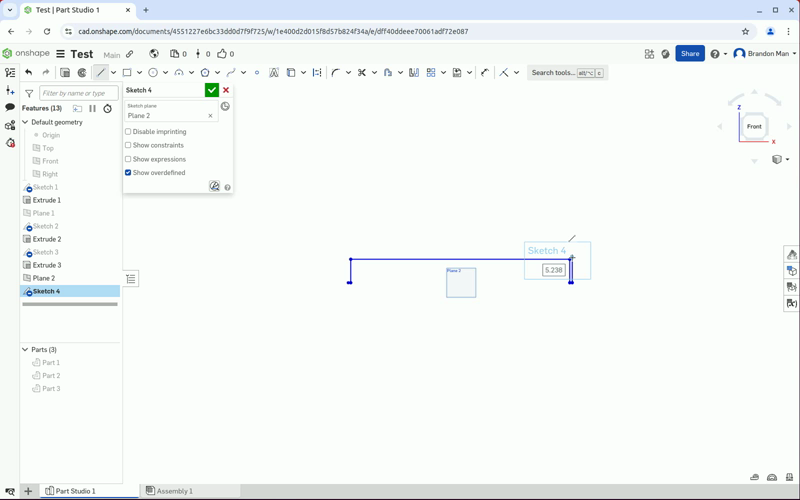
key_down(shift)
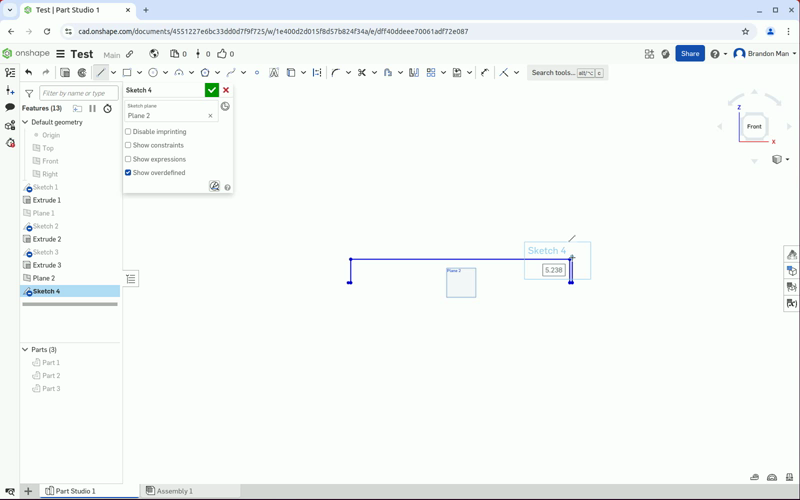
mouse_move(348, 257)
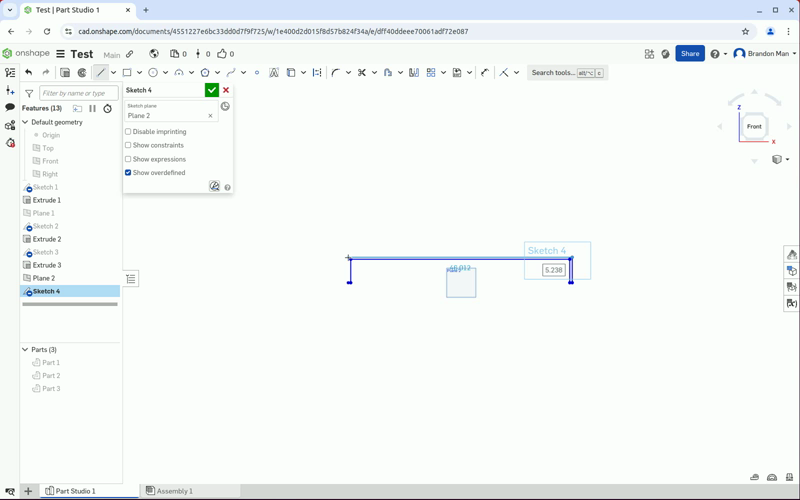
scroll(6)
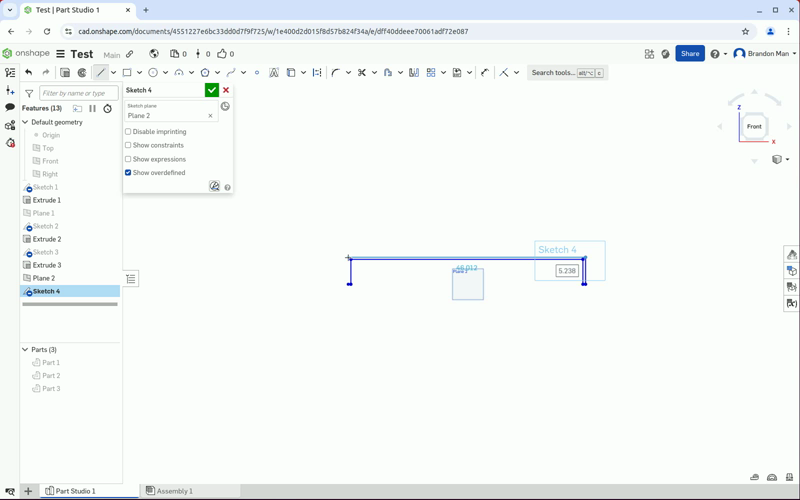
scroll(6)
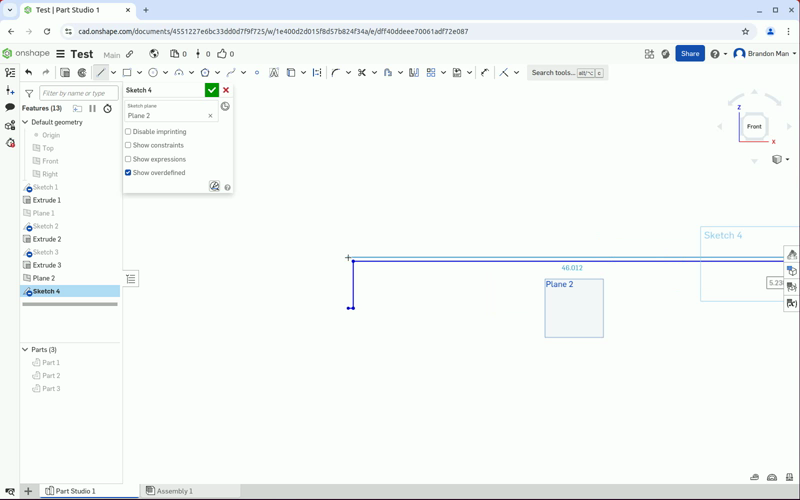
scroll(6)
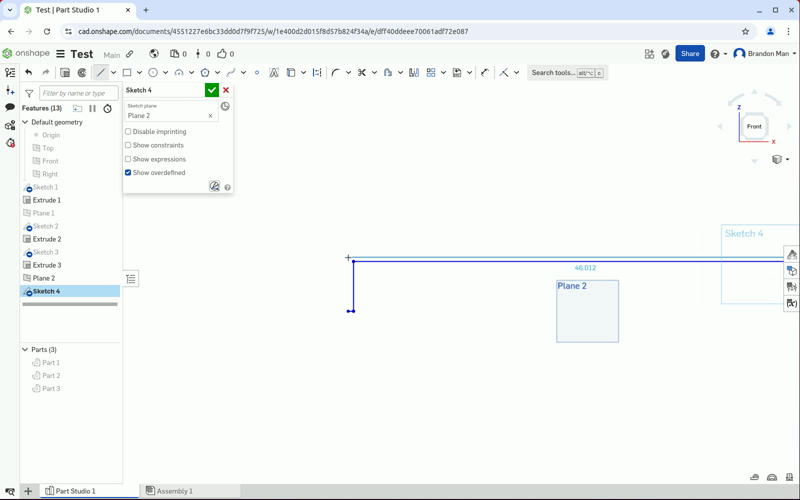
scroll(6)
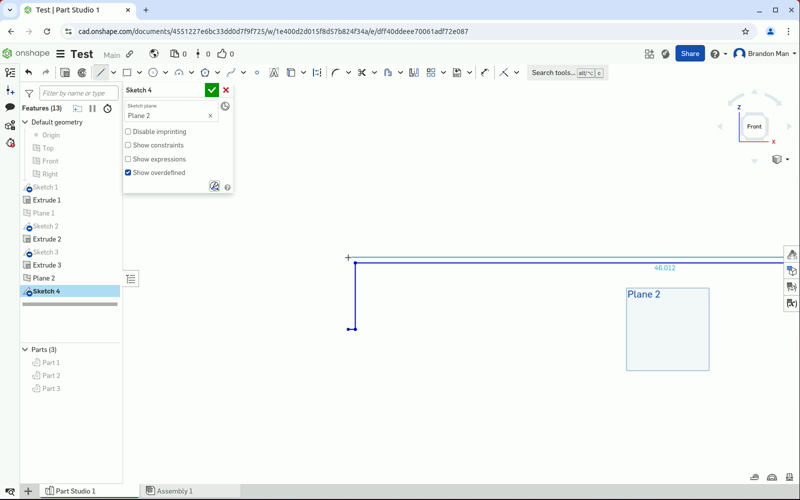
scroll(6)
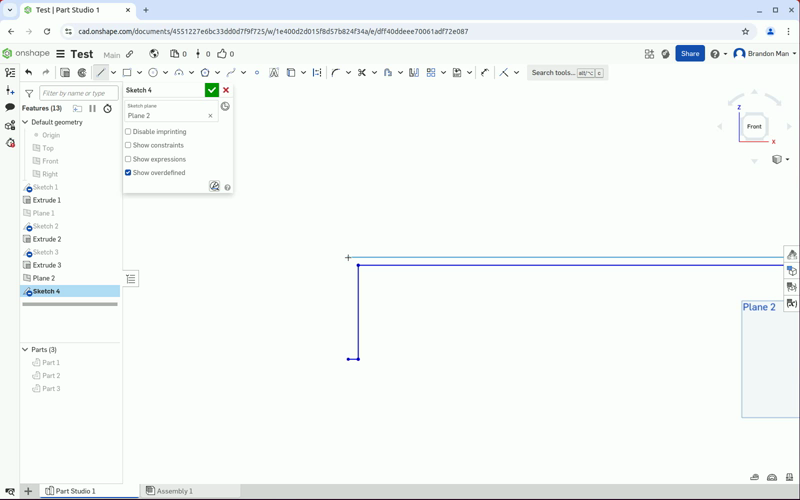
scroll(6)
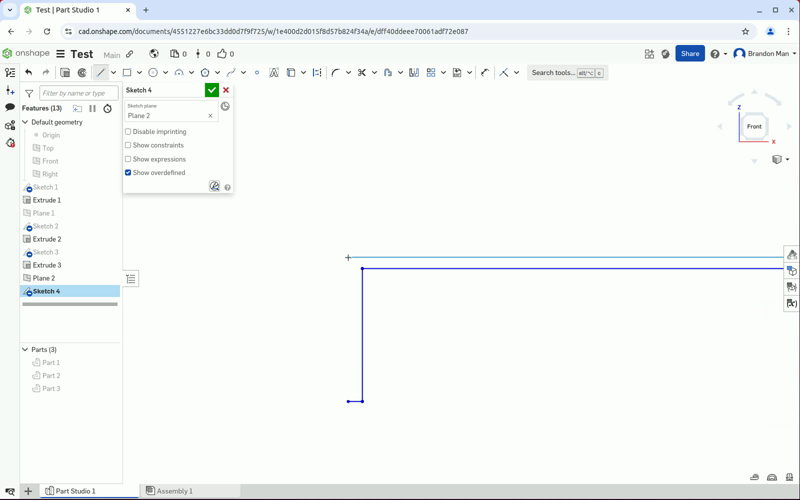
scroll(6)
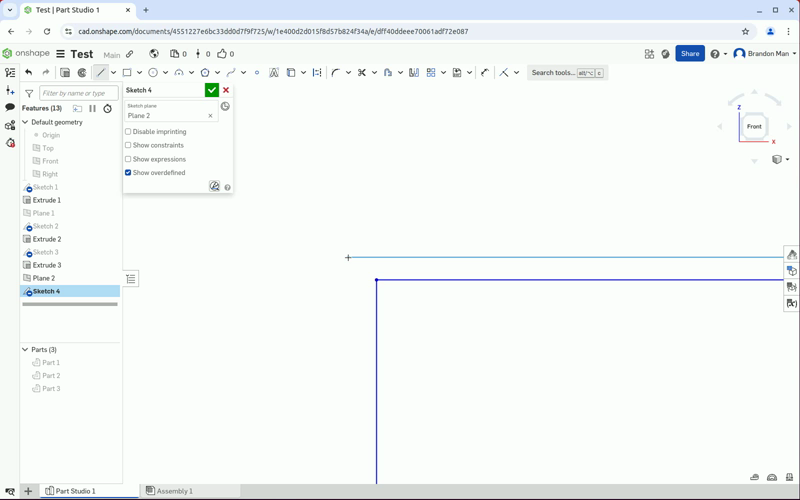
click(348, 257)
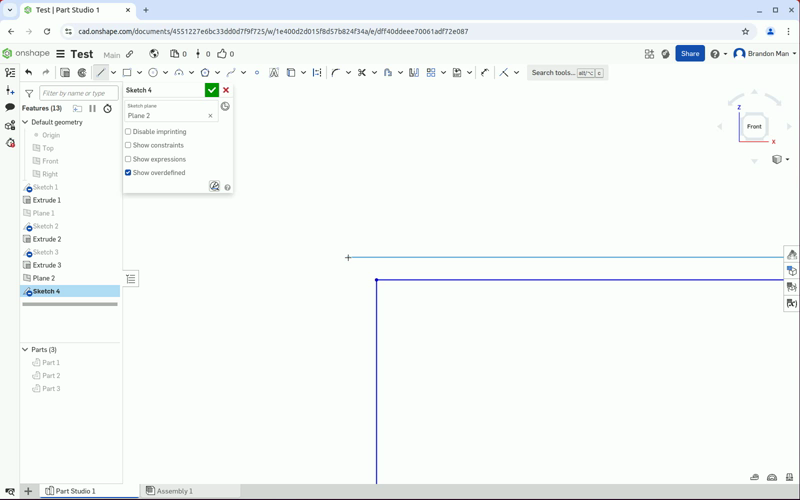
scroll(-6)
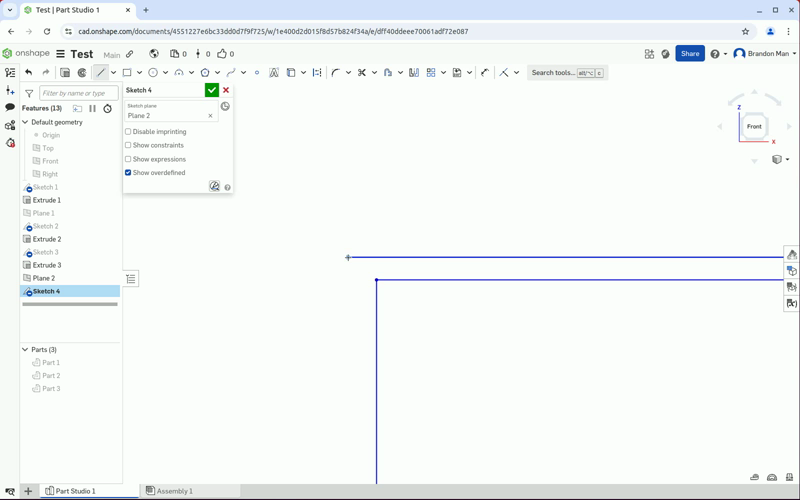
scroll(-6)
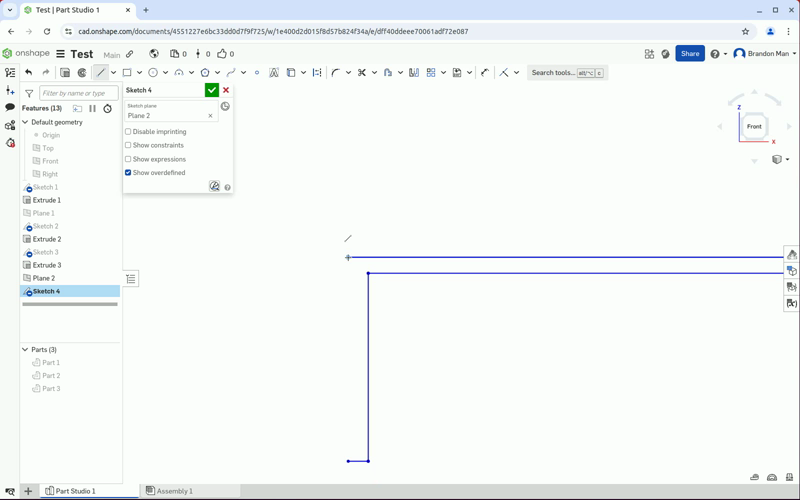
scroll(-6)
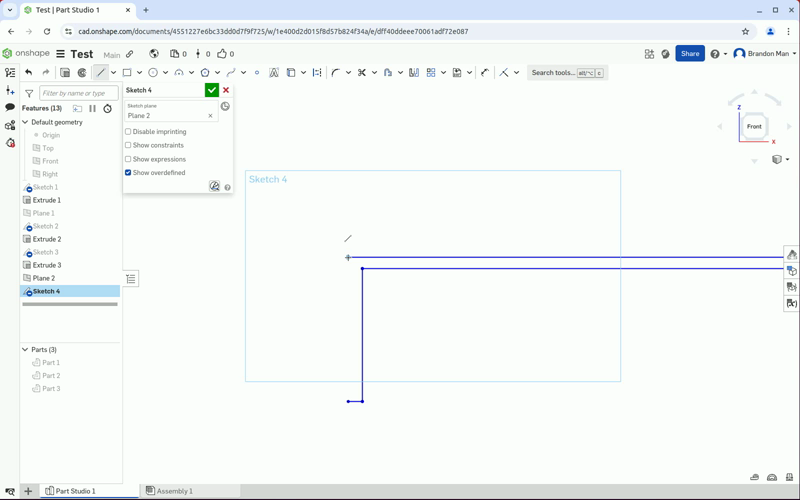
scroll(-6)
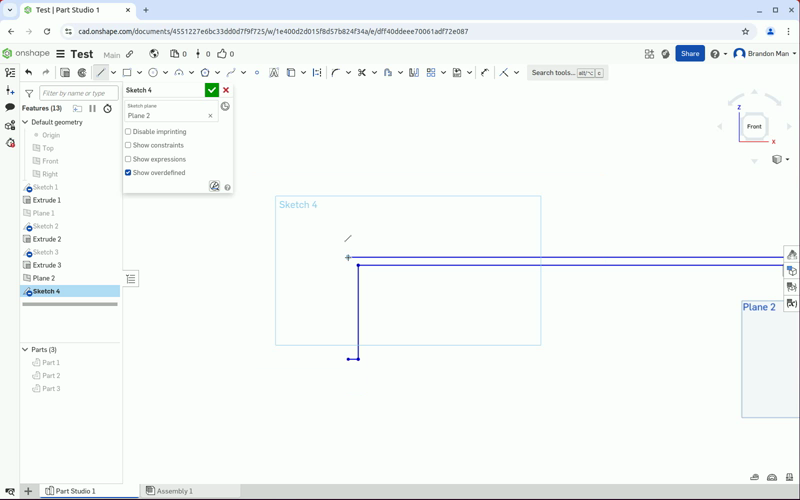
scroll(-6)
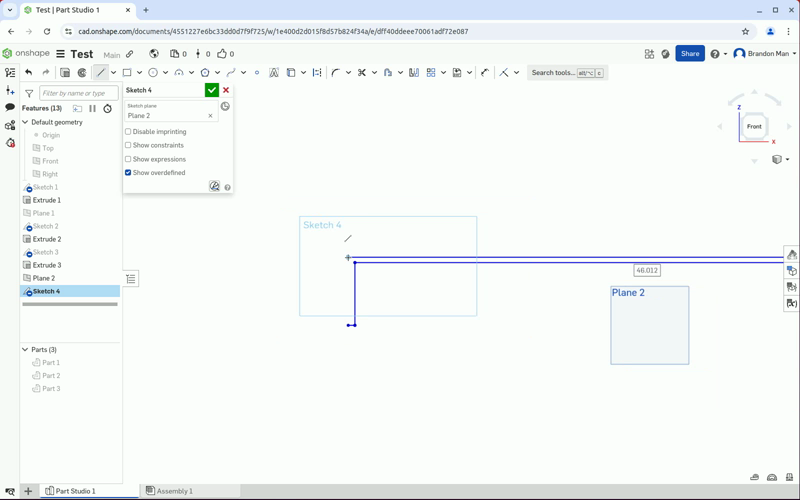
scroll(-6)
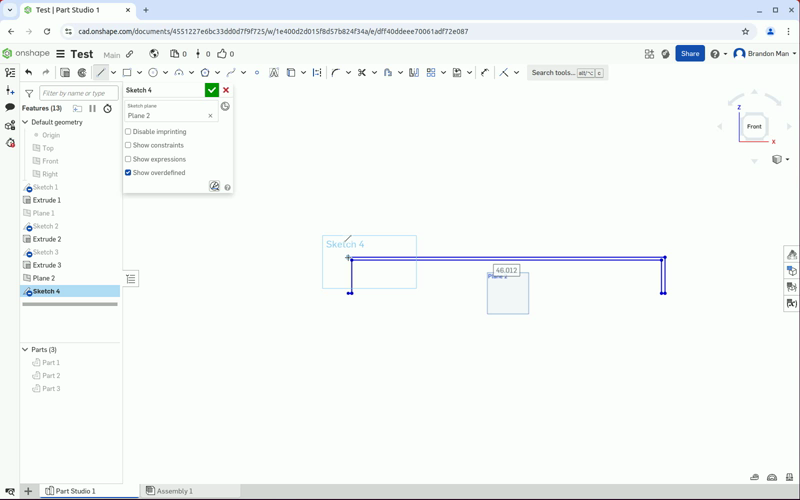
scroll(-6)
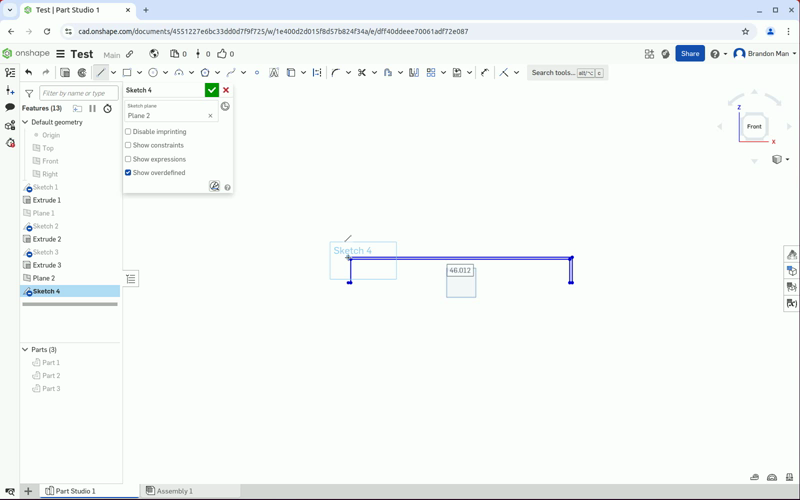
key_up(shift)
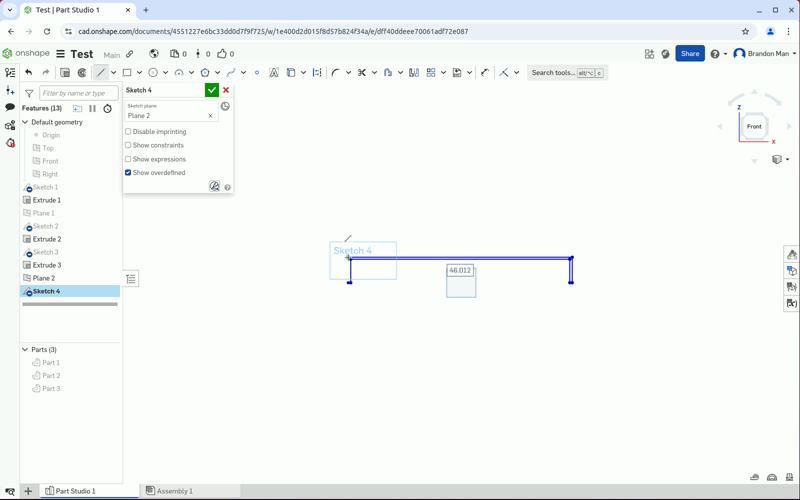
mouse_move(378, 257)
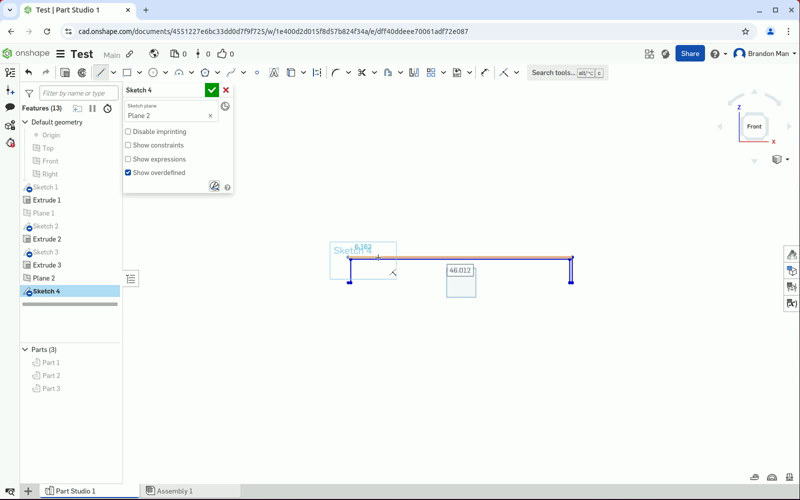
key_down(shift)
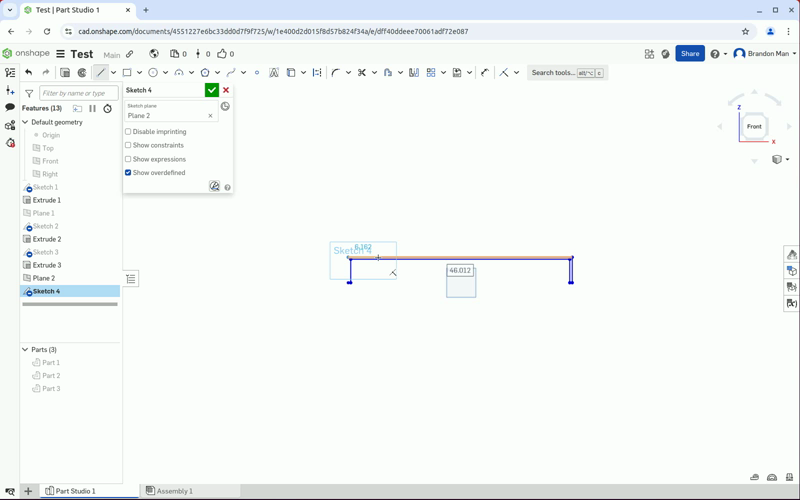
mouse_move(348, 282)
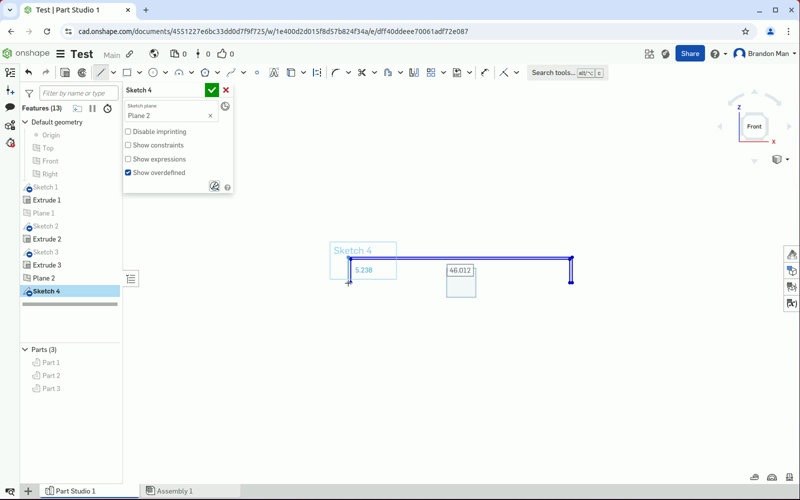
scroll(6)
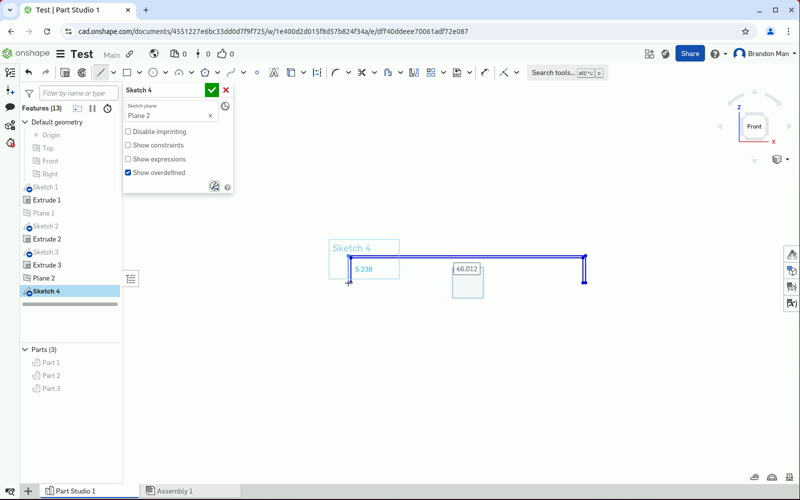
scroll(6)
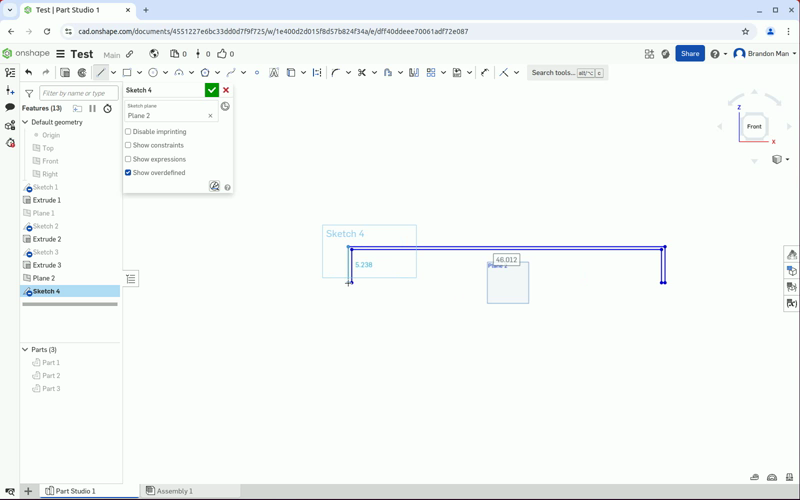
scroll(6)
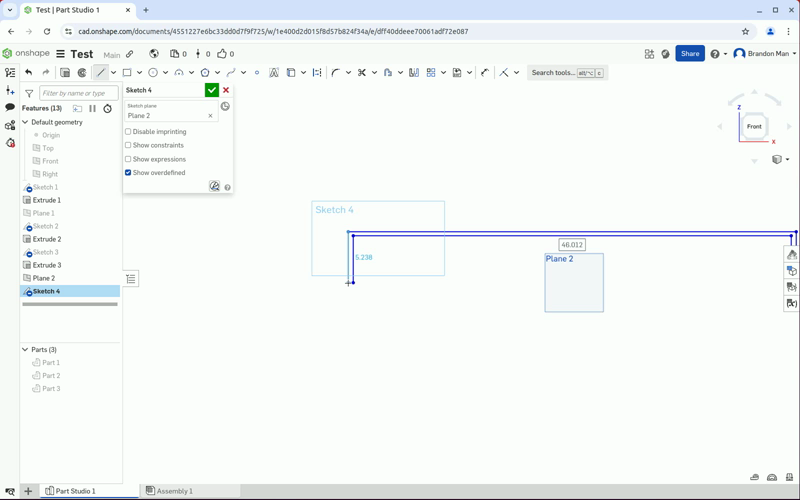
scroll(6)
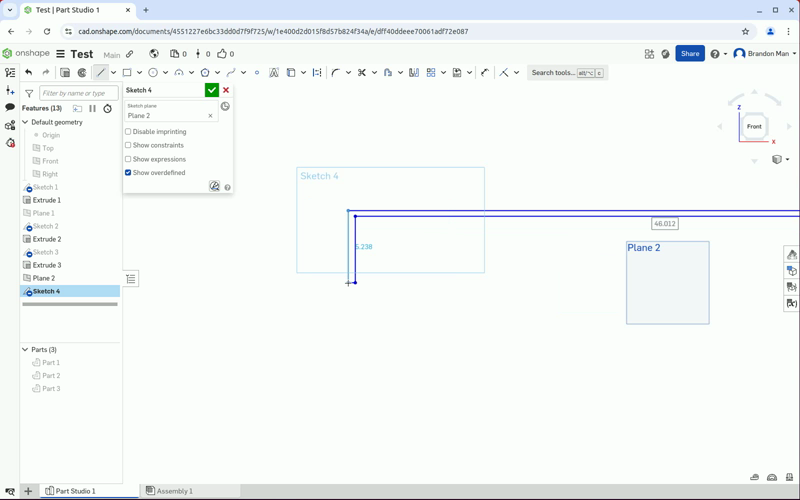
scroll(6)
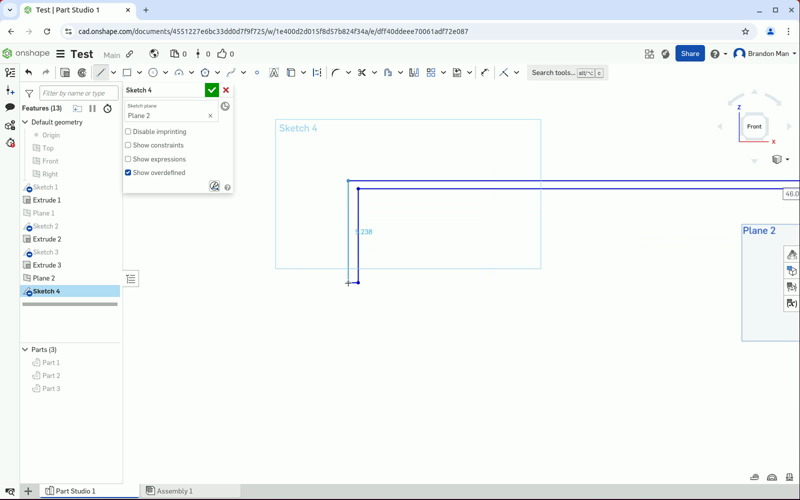
scroll(6)
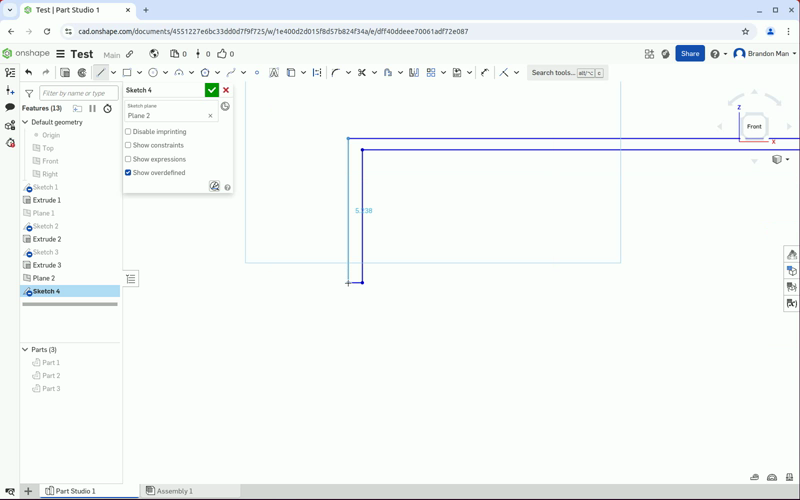
scroll(6)
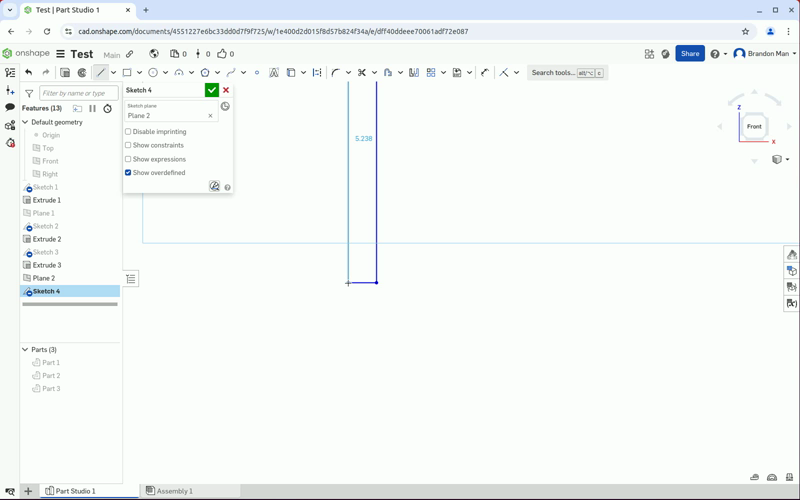
key_up(shift)
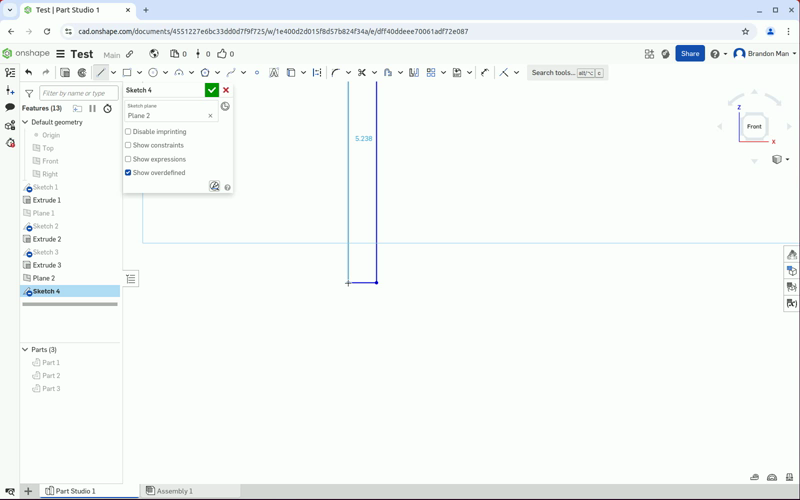
click(348, 282)
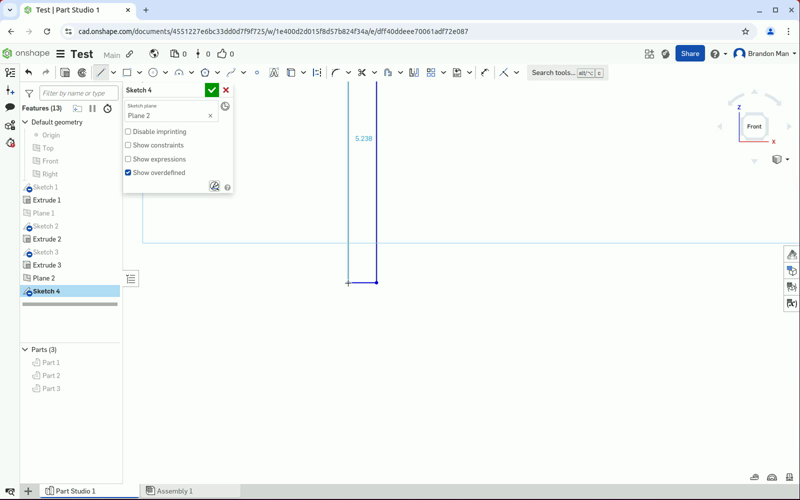
scroll(-6)
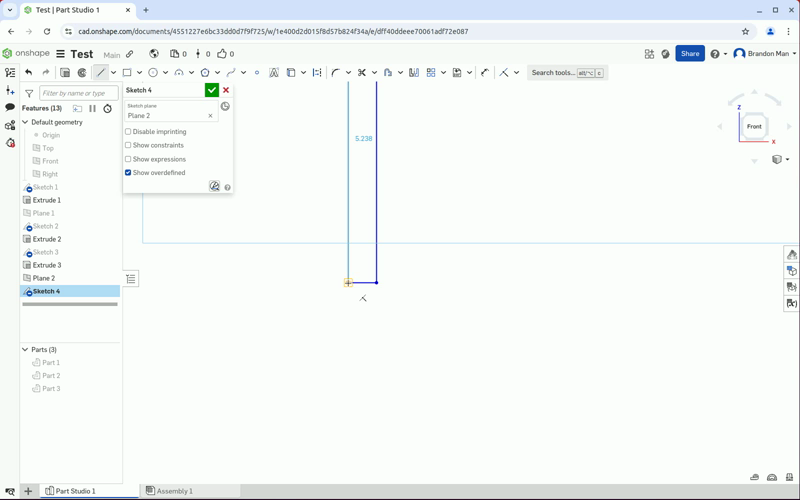
scroll(-6)
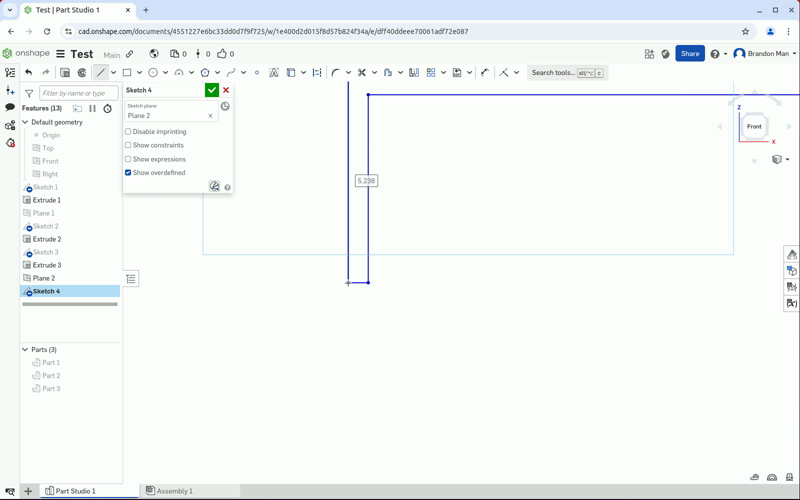
scroll(-6)
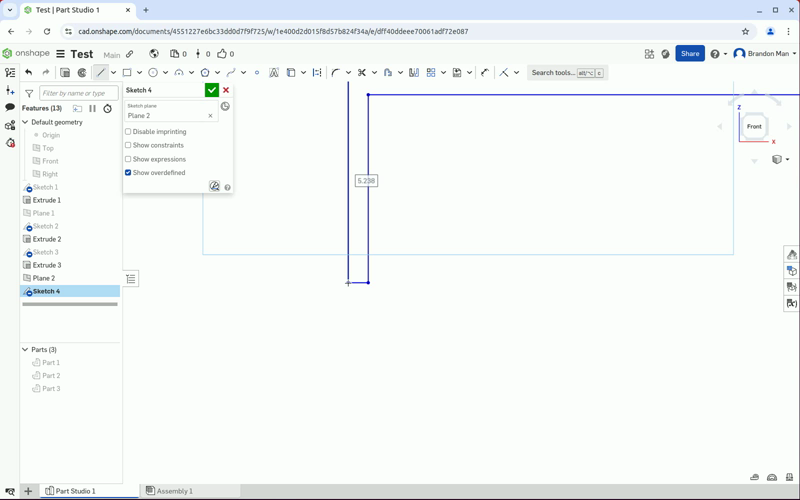
scroll(-6)
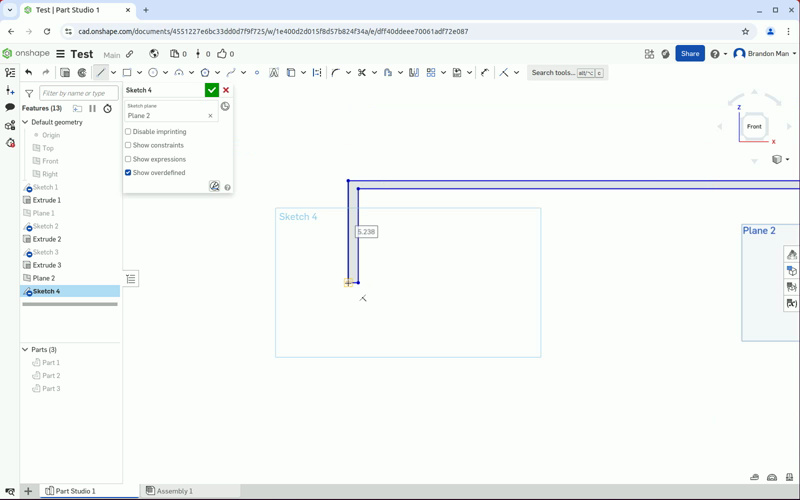
scroll(-6)
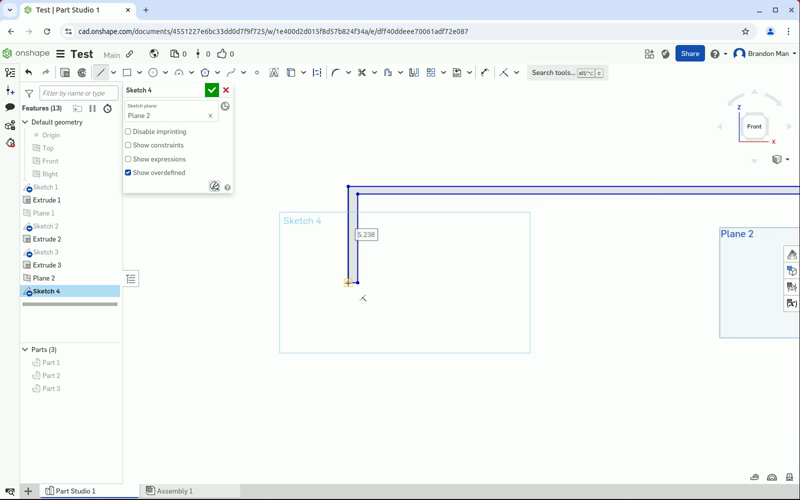
scroll(-6)
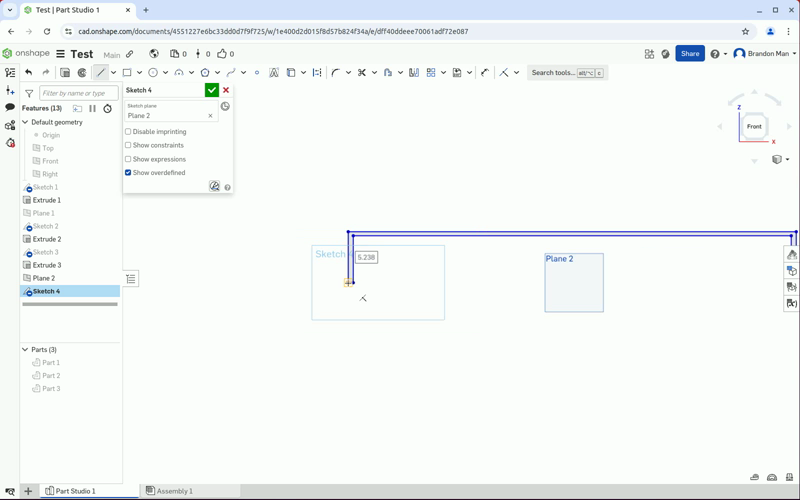
scroll(-6)
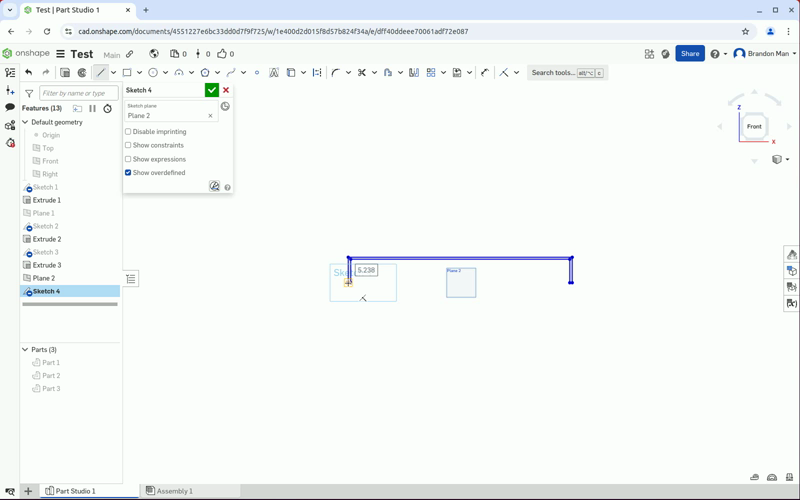
key(esc)
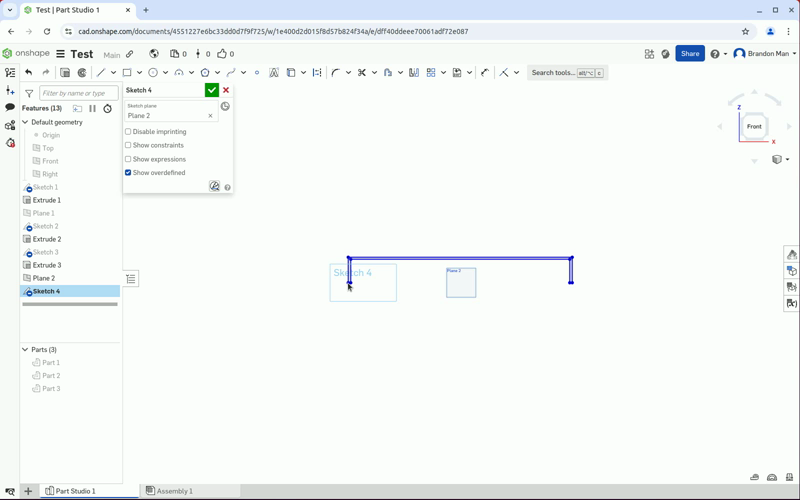
mouse_move(570, 262)
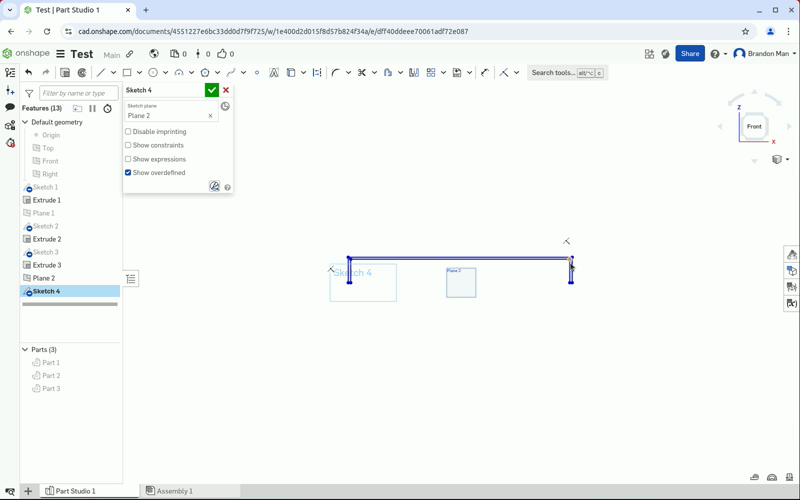
scroll(6)
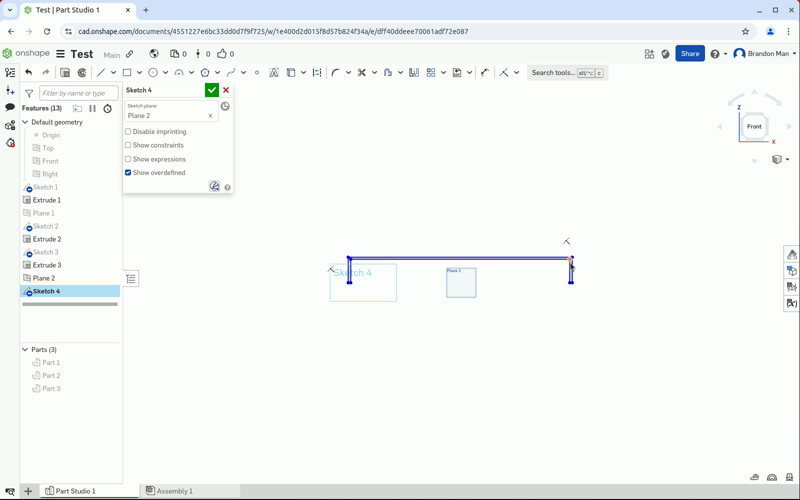
scroll(6)
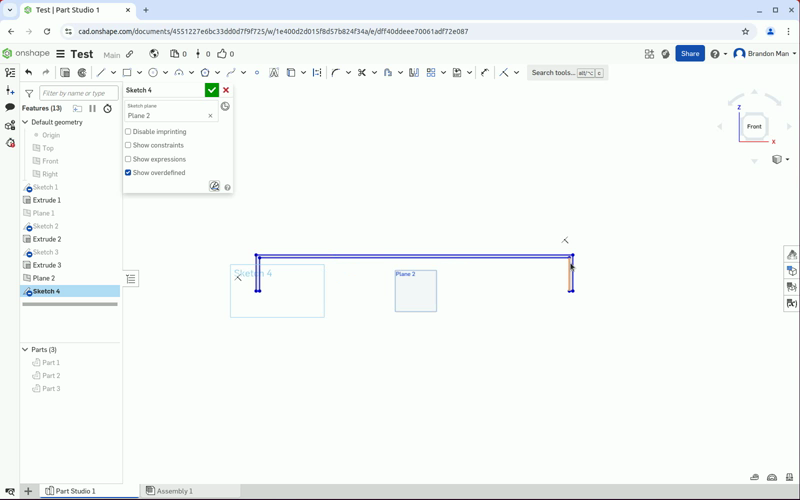
scroll(6)
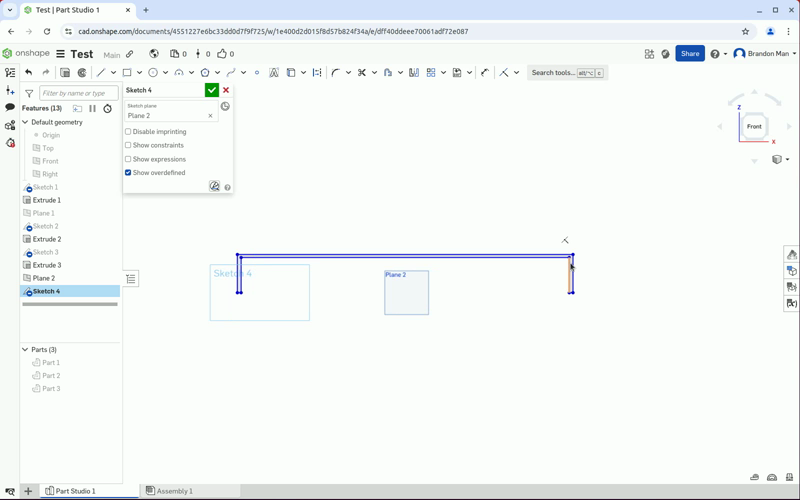
scroll(6)
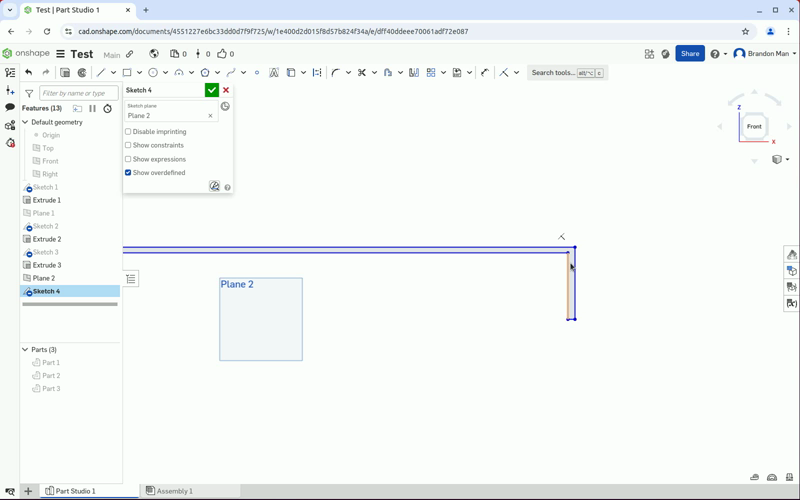
scroll(6)
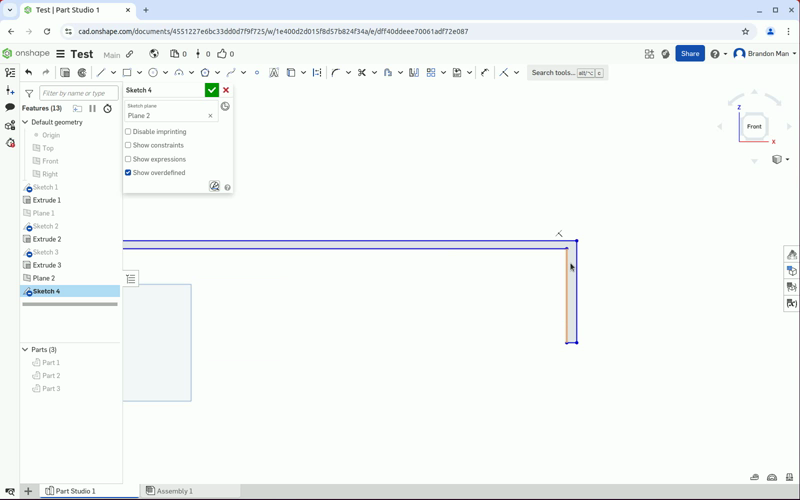
scroll(6)
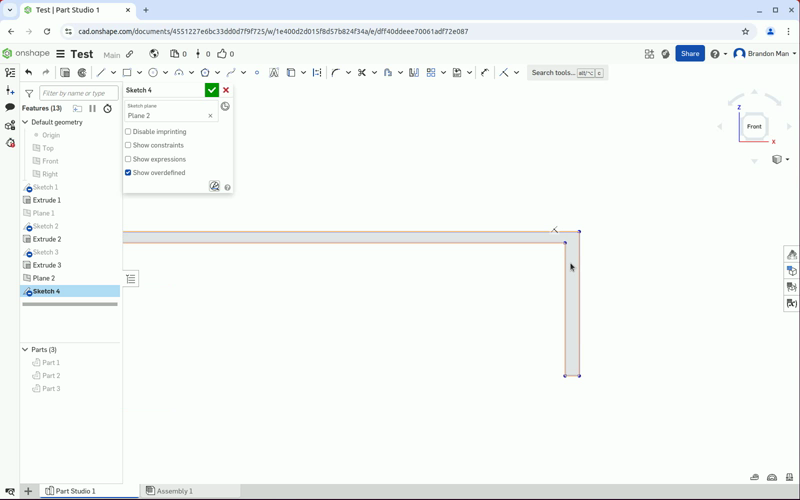
scroll(6)
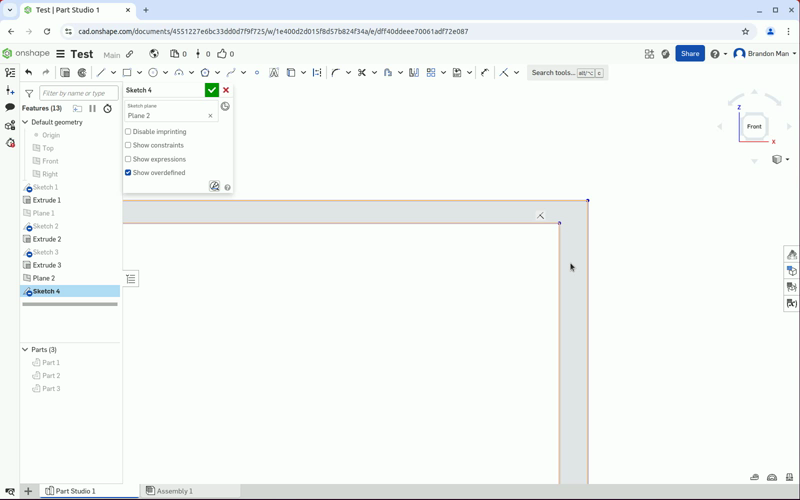
click(570, 262)
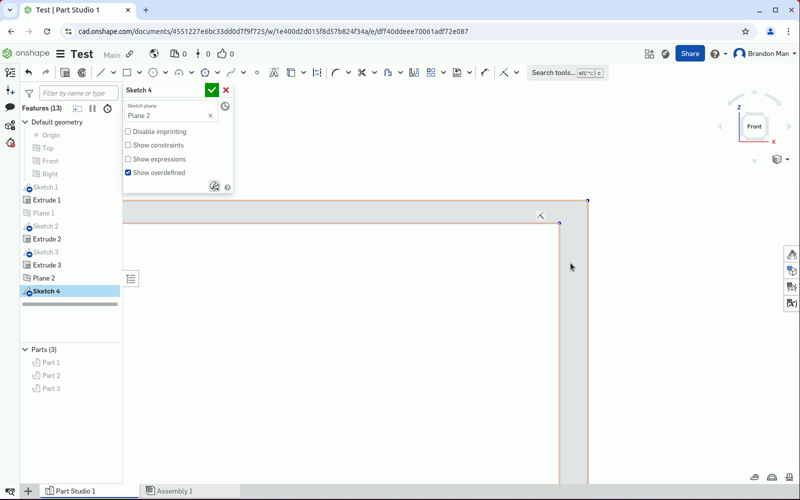
scroll(-6)
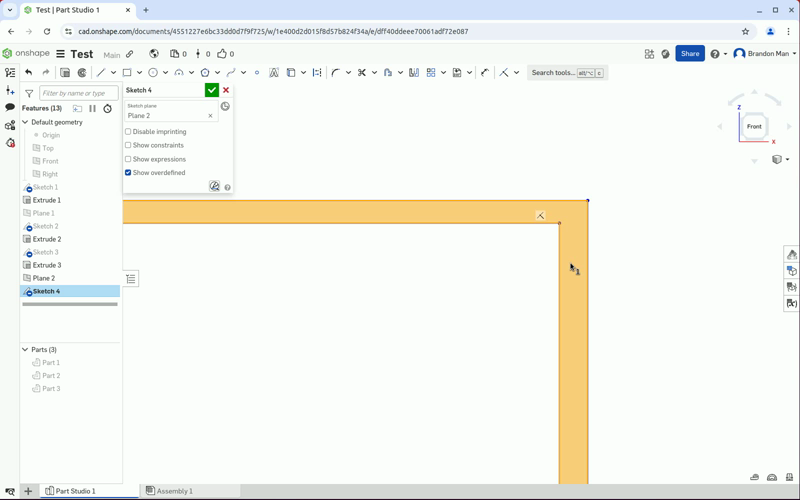
scroll(-6)
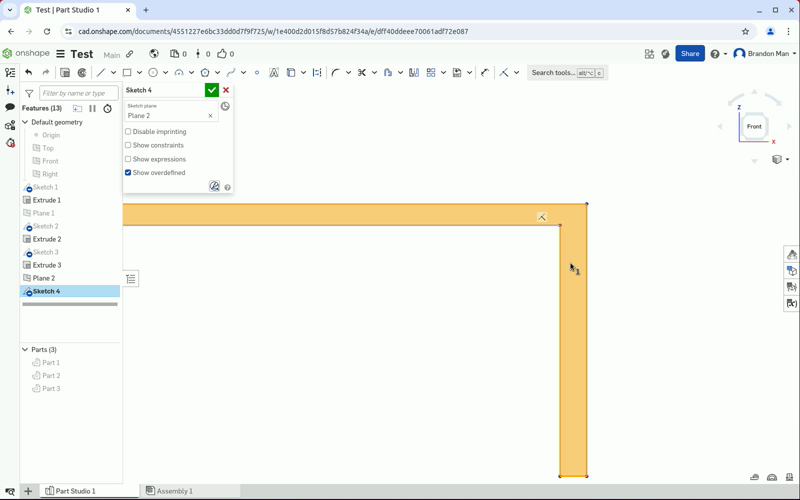
scroll(-6)
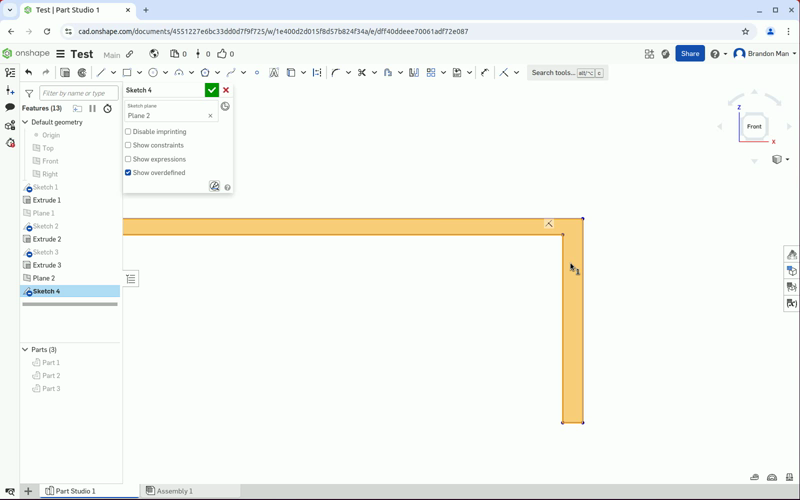
scroll(-6)
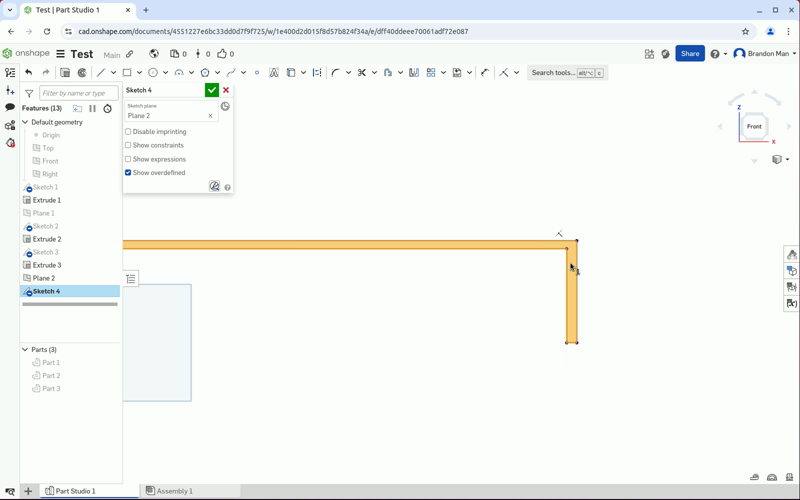
scroll(-6)
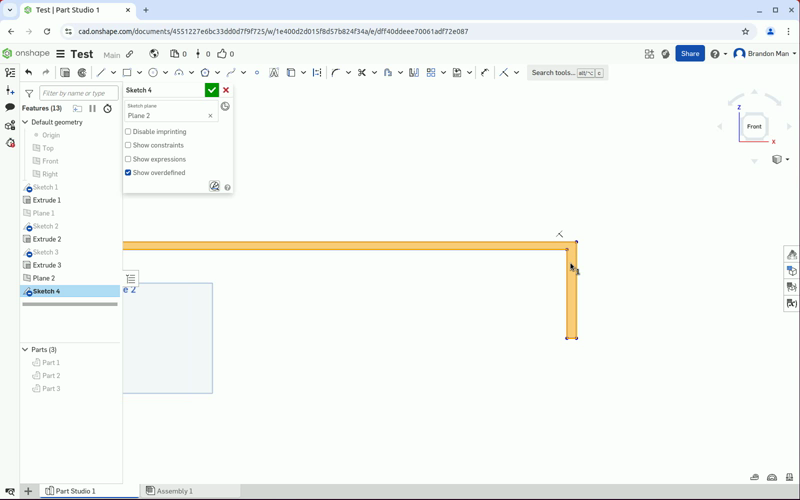
scroll(-6)
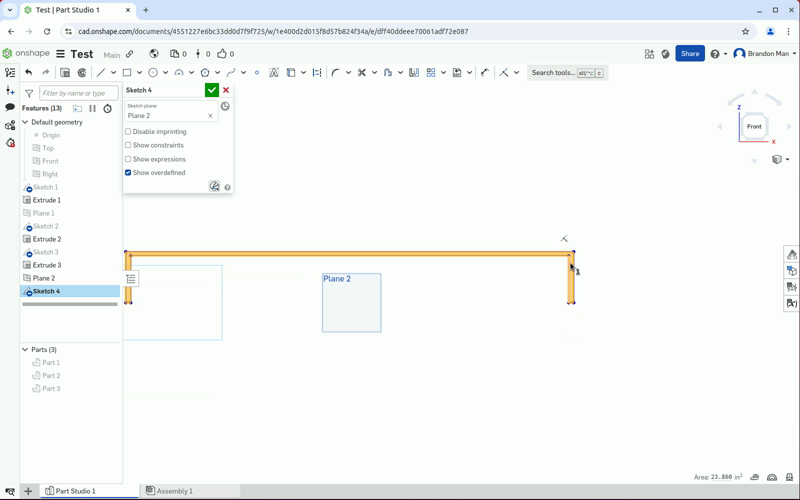
scroll(-6)
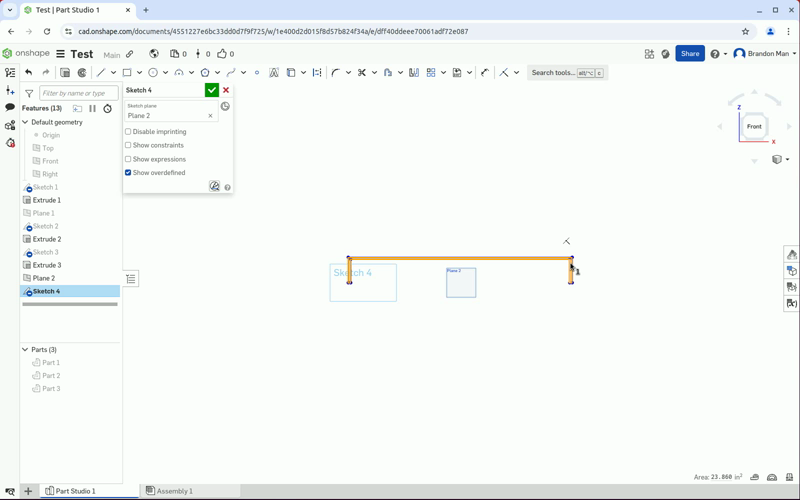
mouse_move(73, 352)
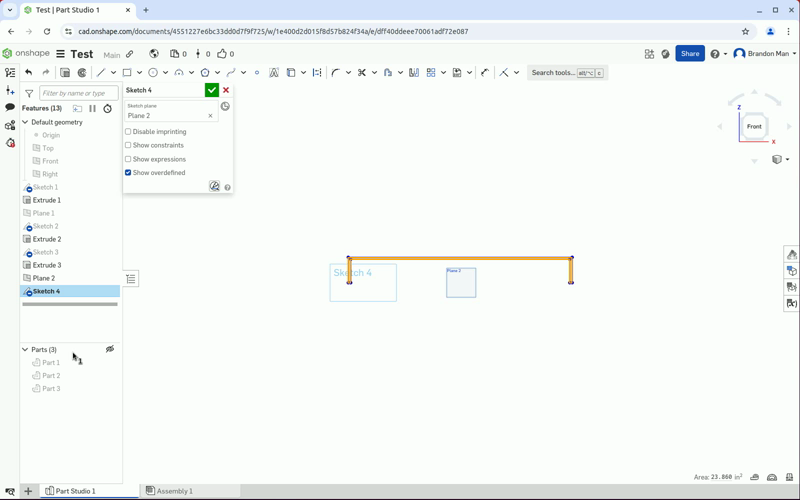
key(shift+y)
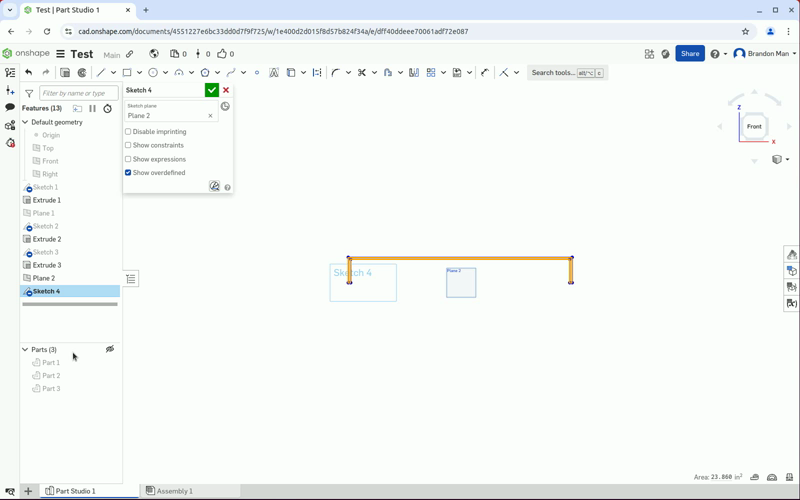
key(shift+e)
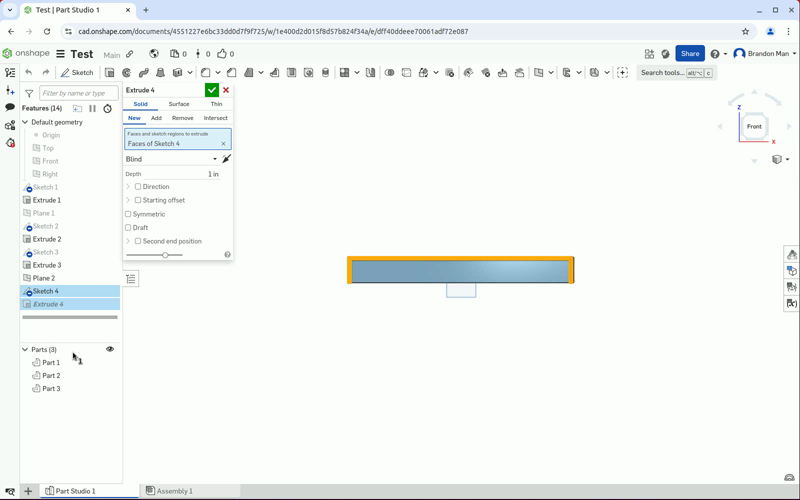
mouse_move(143, 106)
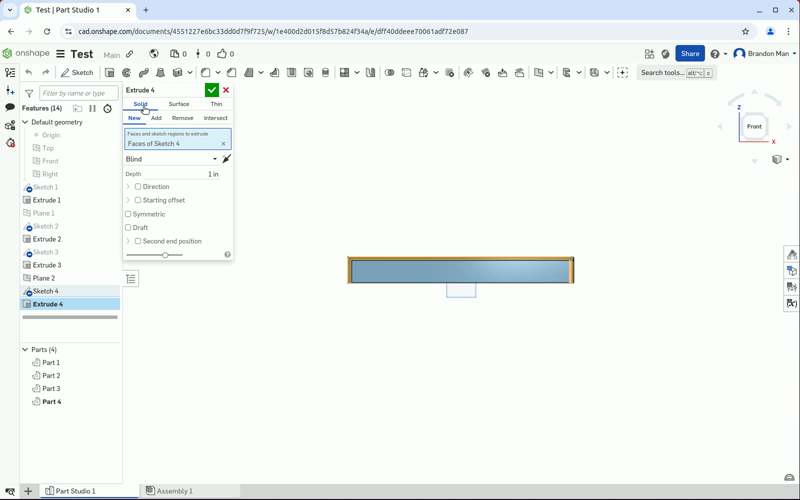
click(143, 106)
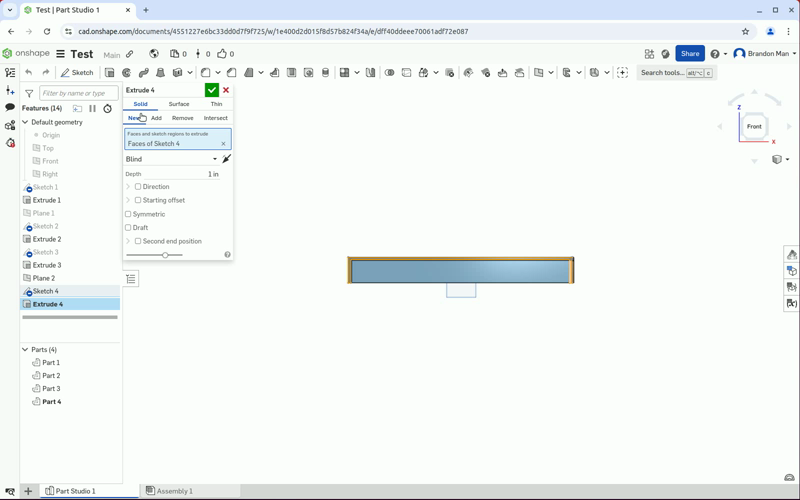
mouse_move(137, 120)
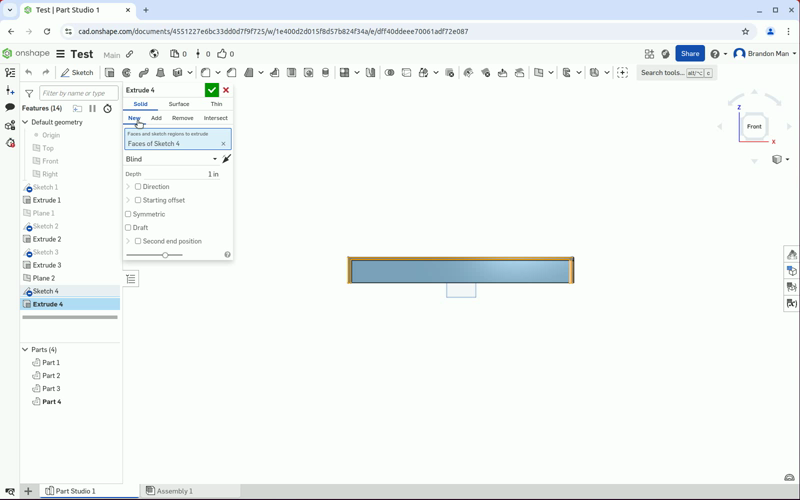
click(137, 120)
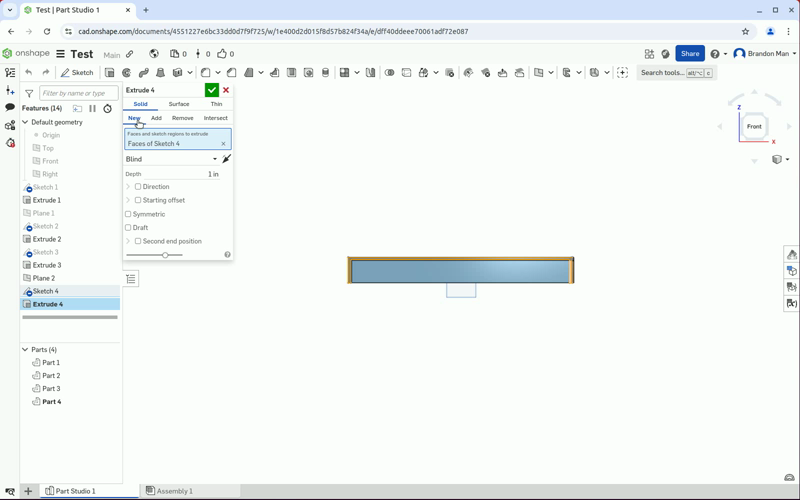
key(tab, 4)
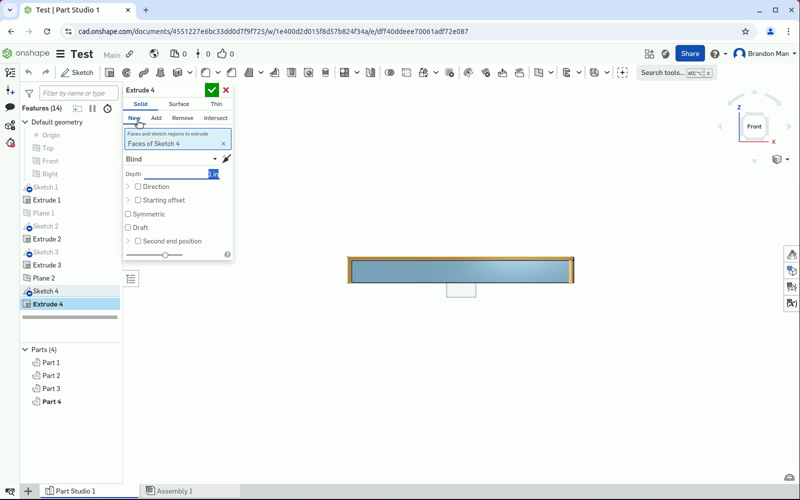
text(0.722)
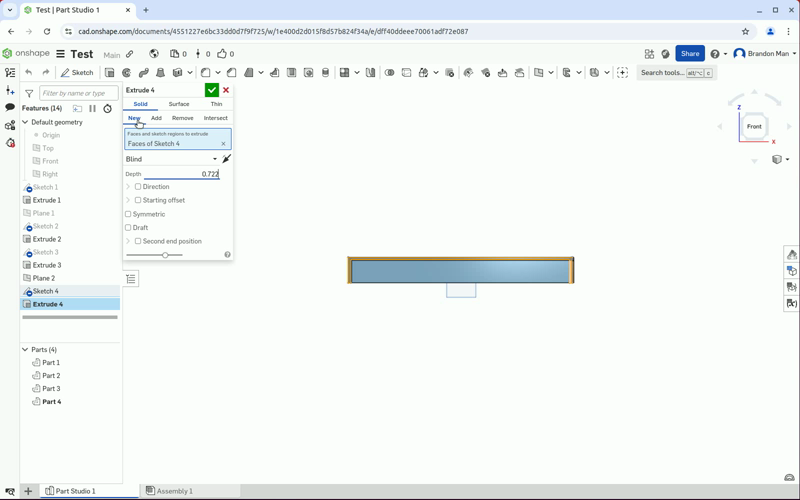
key(enter)
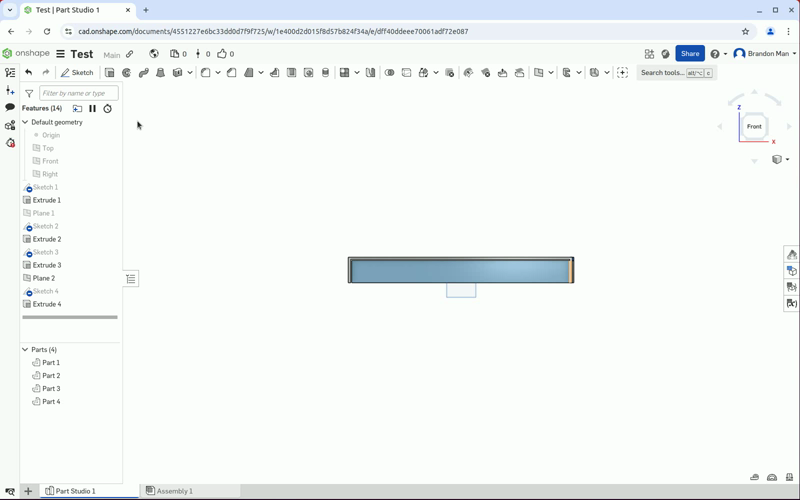
key(shift+h)
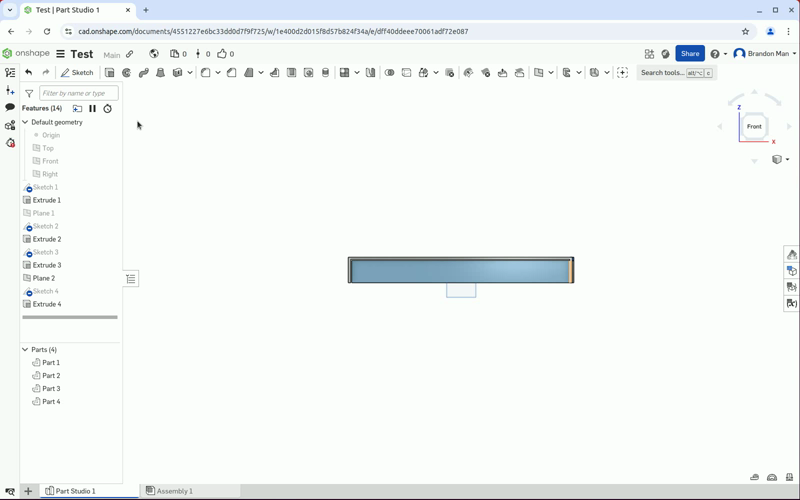
key(shift+h)
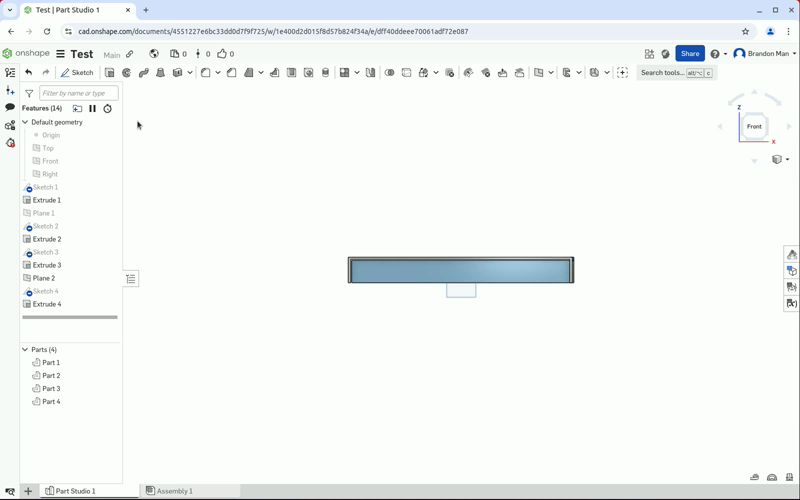
mouse_move(73, 189)
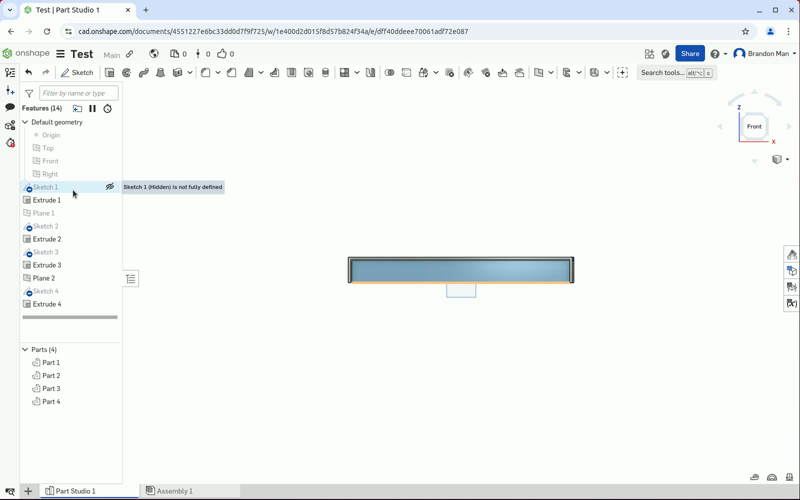
click(73, 189)
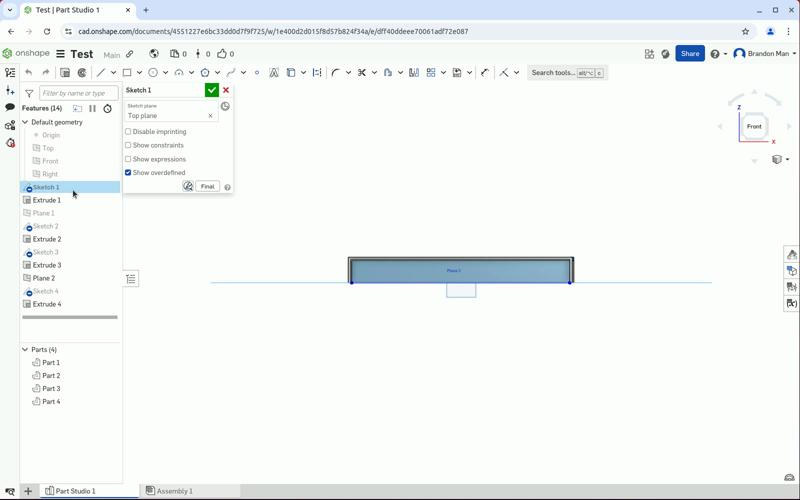
mouse_move(229, 92)
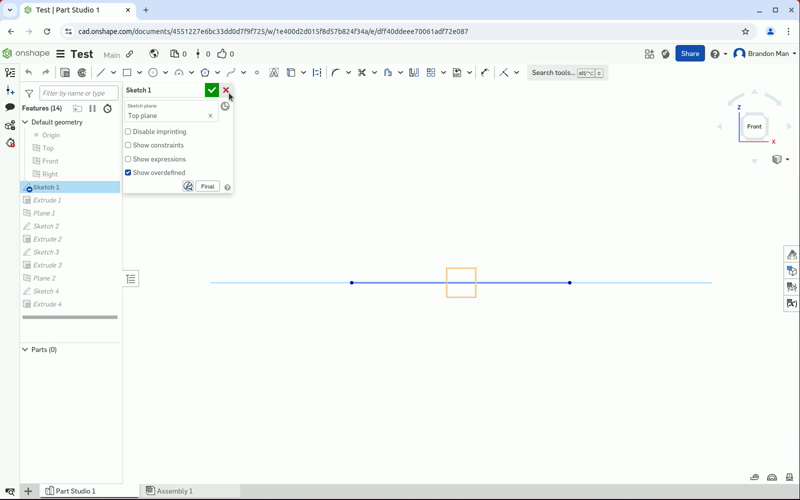
click(229, 92)
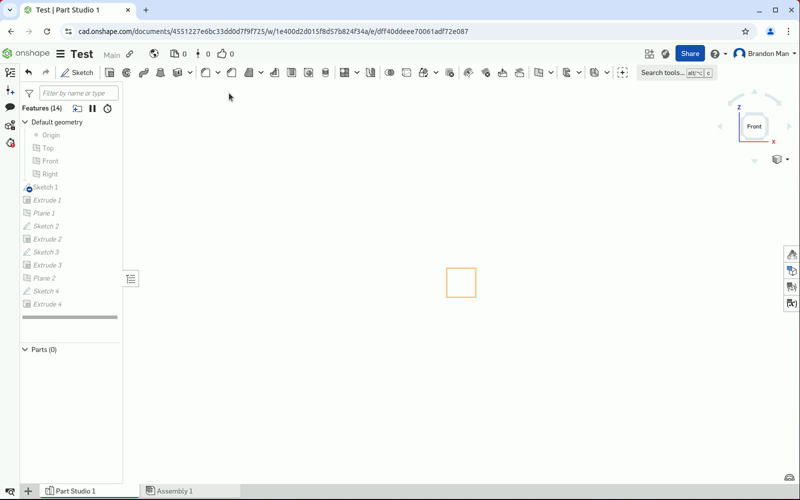
key(shift+s)
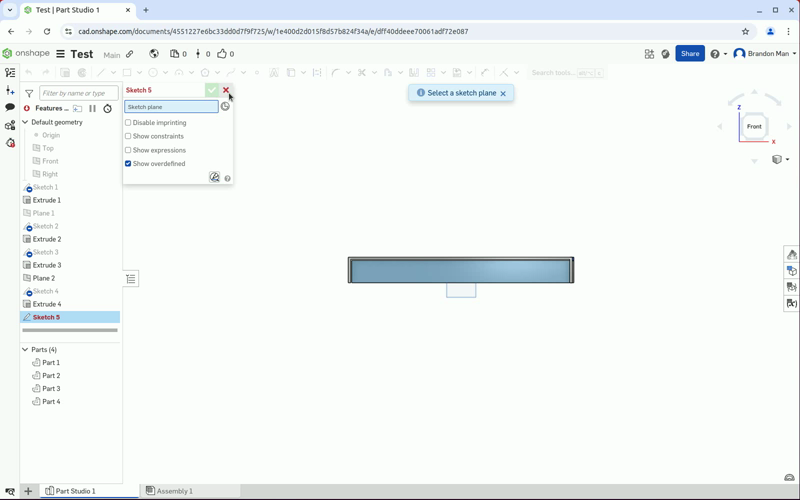
mouse_move(73, 280)
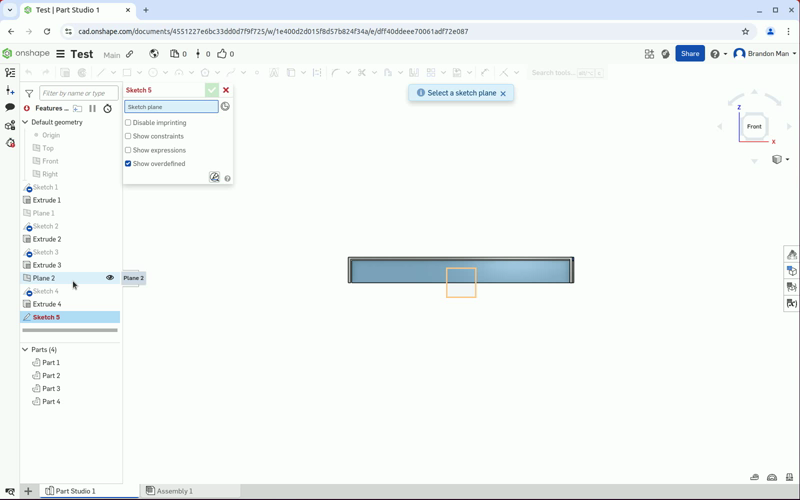
click(73, 280)
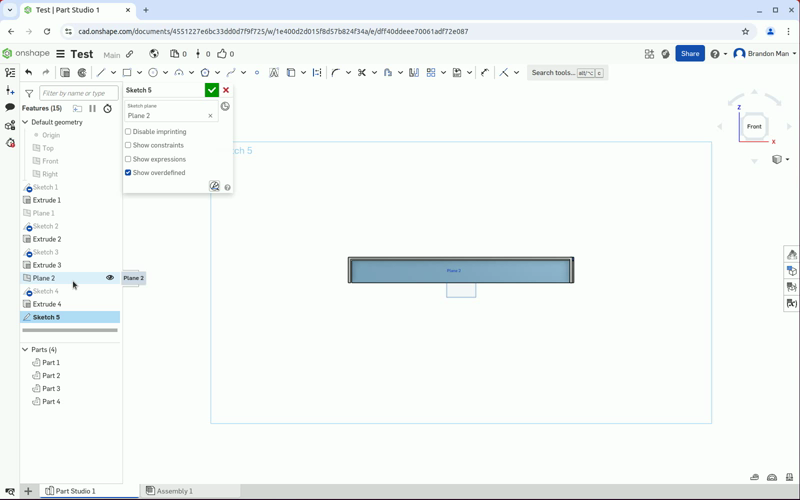
mouse_move(73, 352)
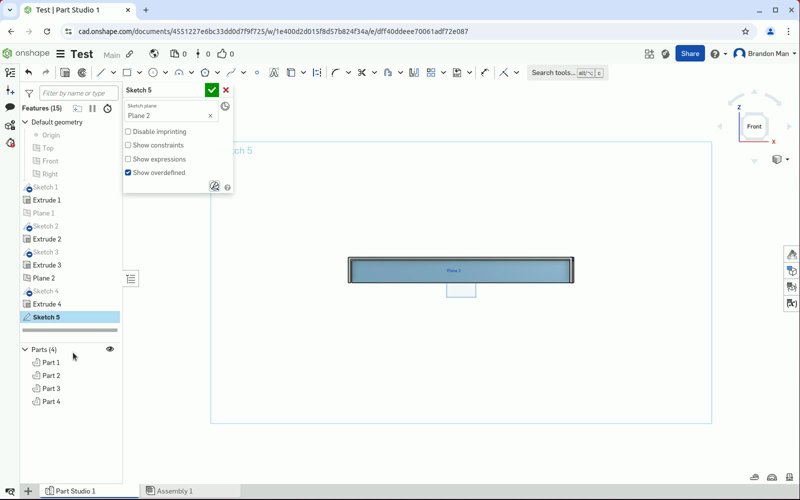
key(y)
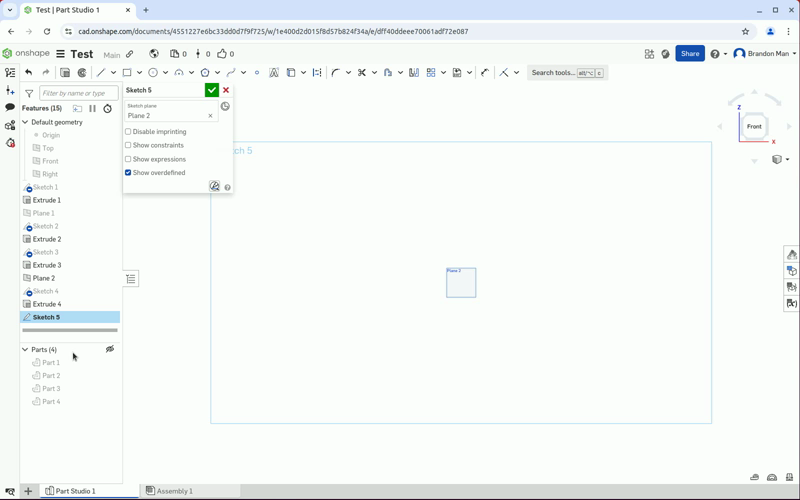
key(l)
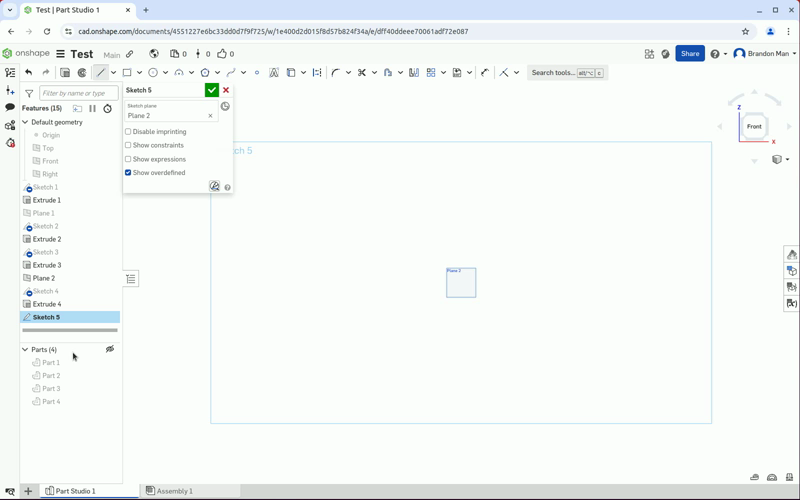
key_down(shift)
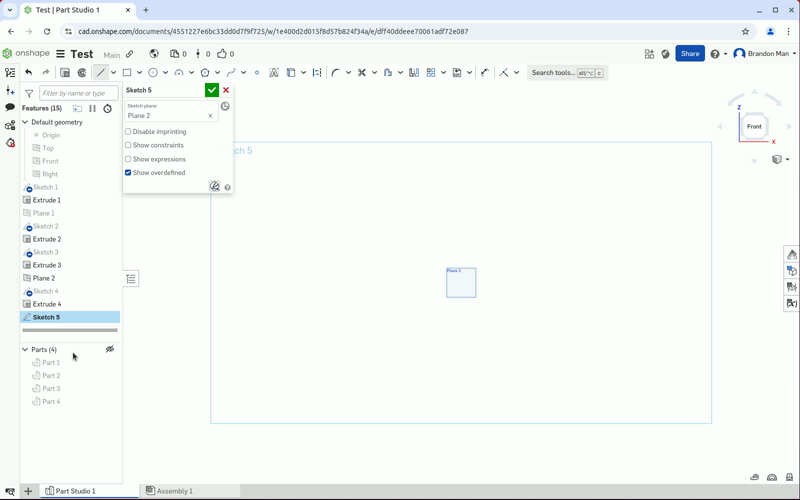
mouse_move(351, 282)
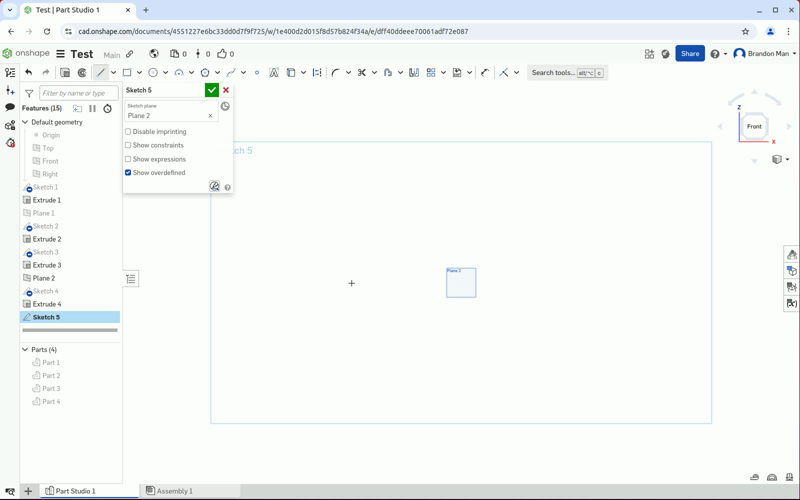
click(351, 282)
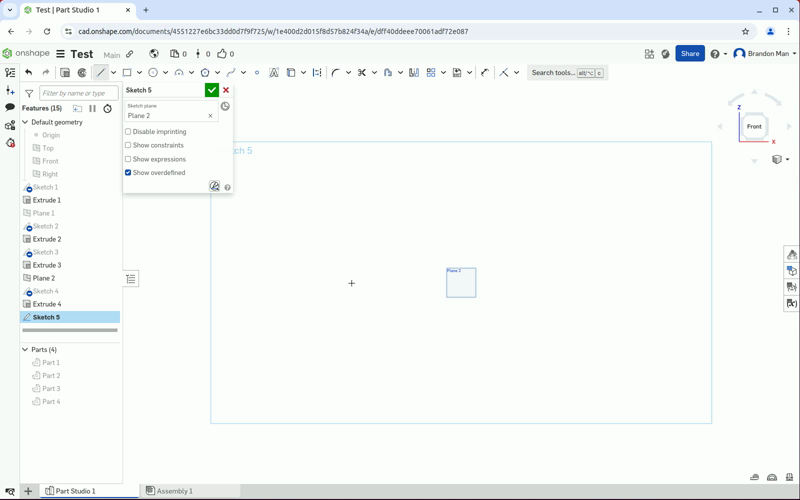
key_up(shift)
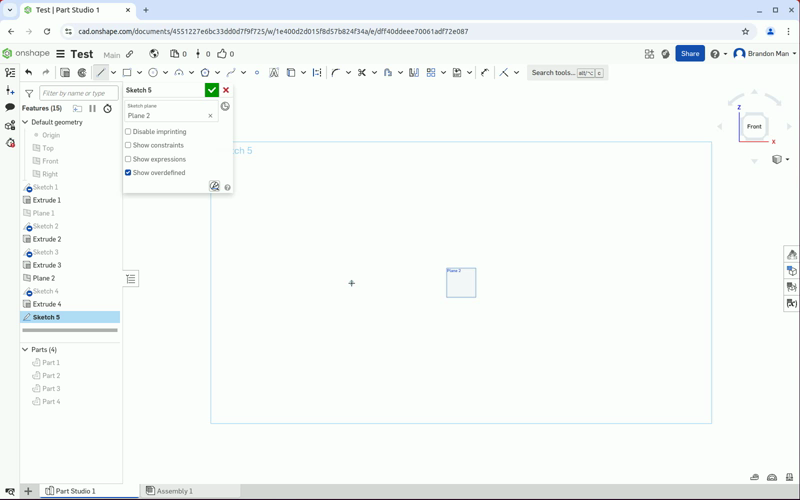
key_down(shift)
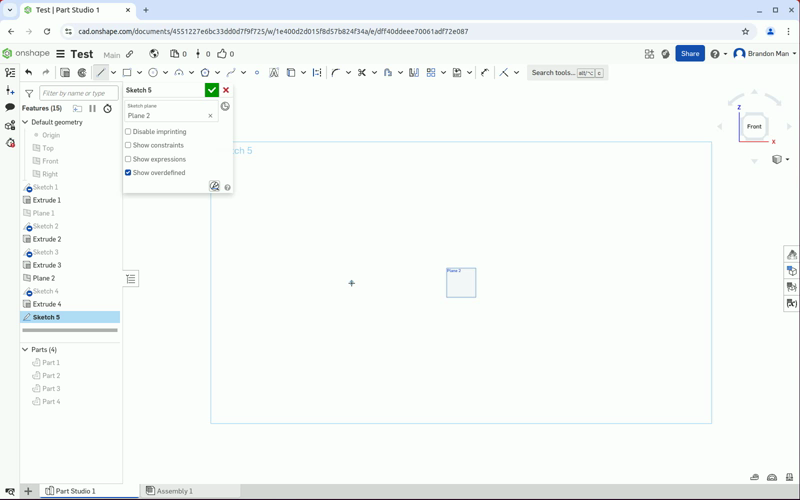
mouse_move(569, 282)
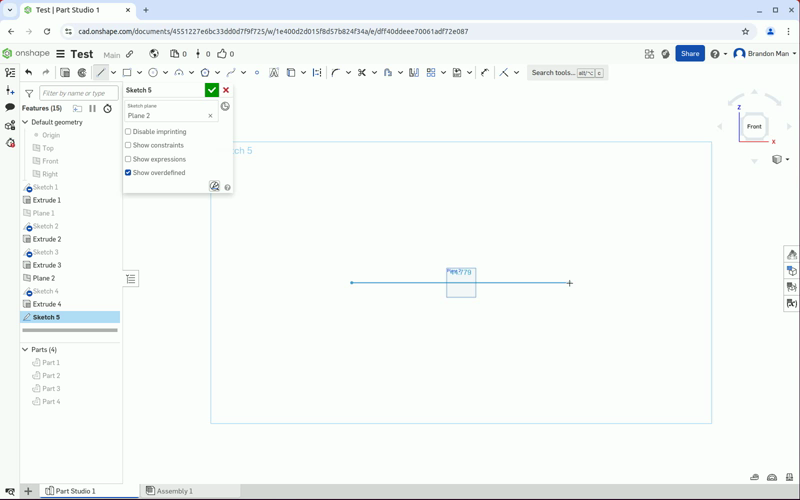
click(569, 282)
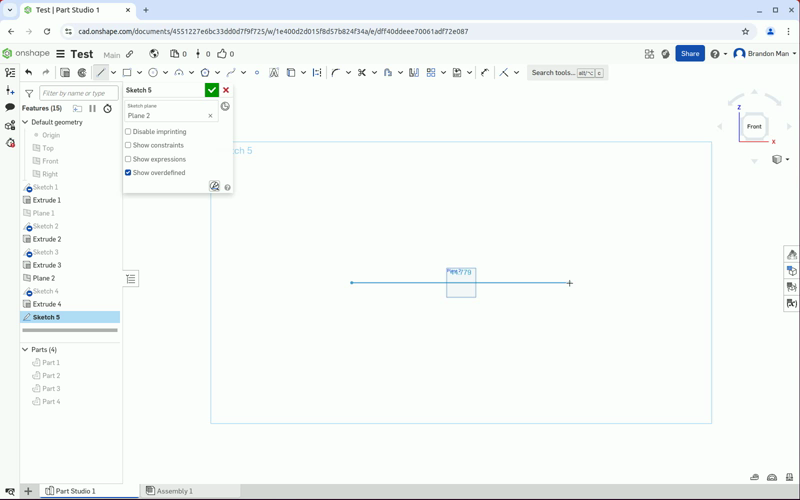
key_up(shift)
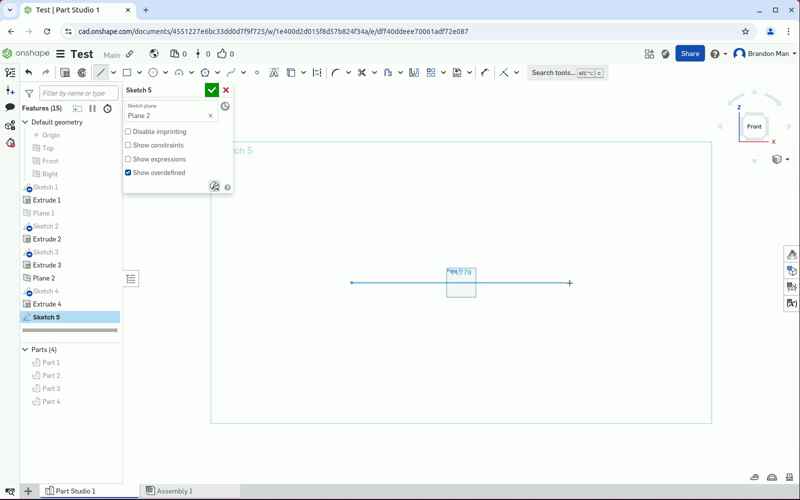
key_down(shift)
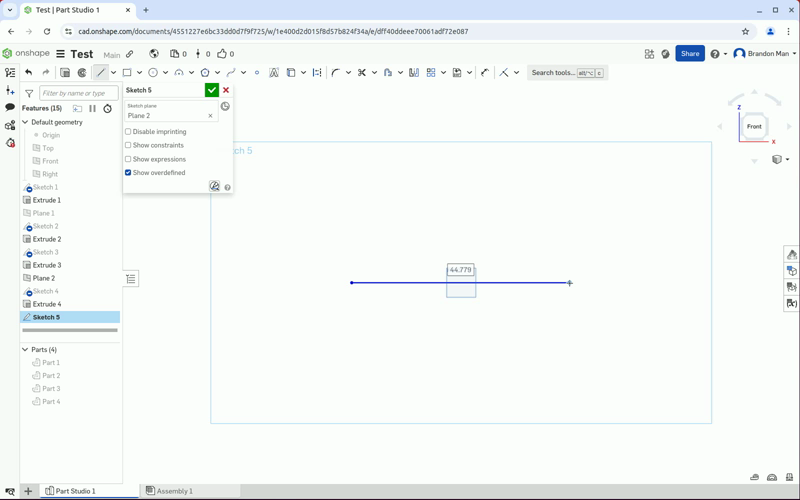
mouse_move(589, 282)
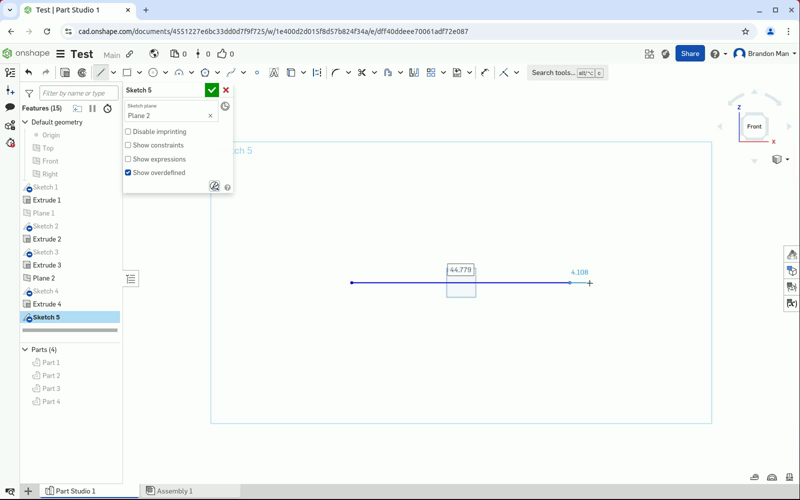
mouse_move(569, 260)
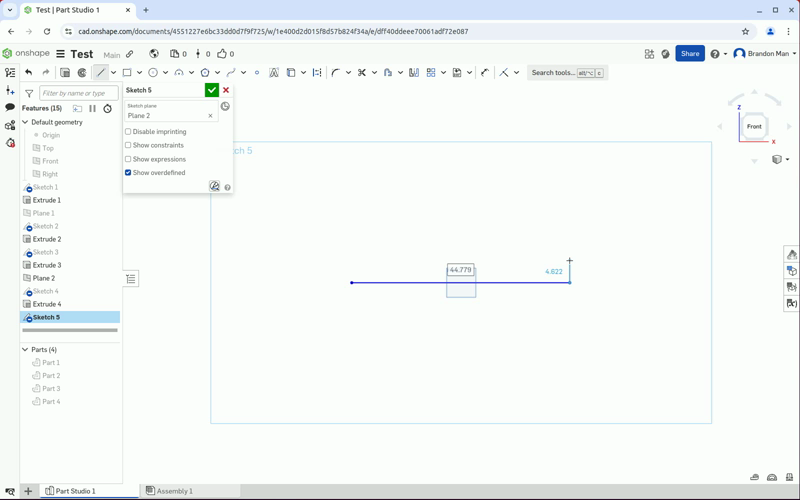
click(569, 260)
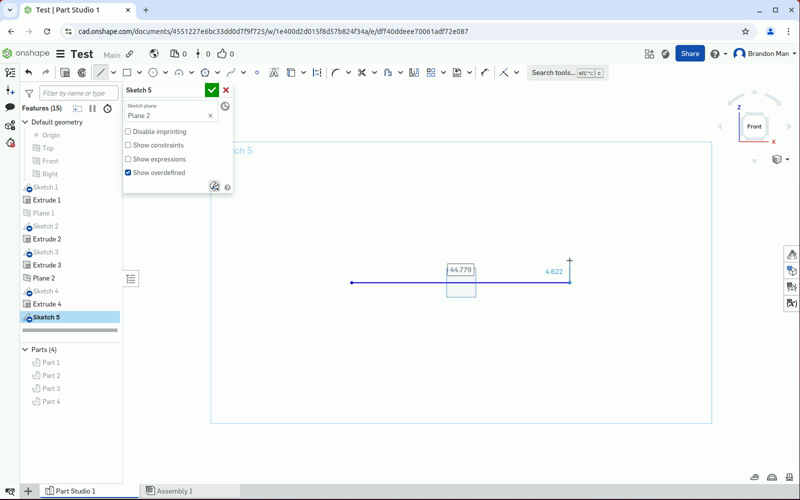
key_up(shift)
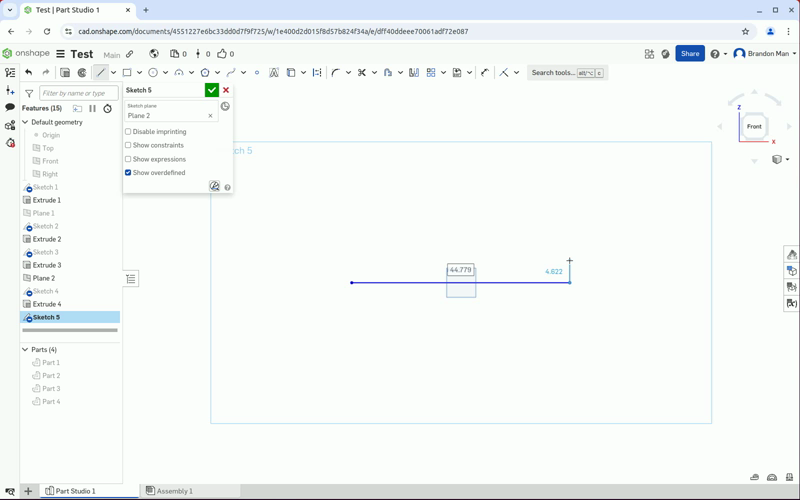
key_down(shift)
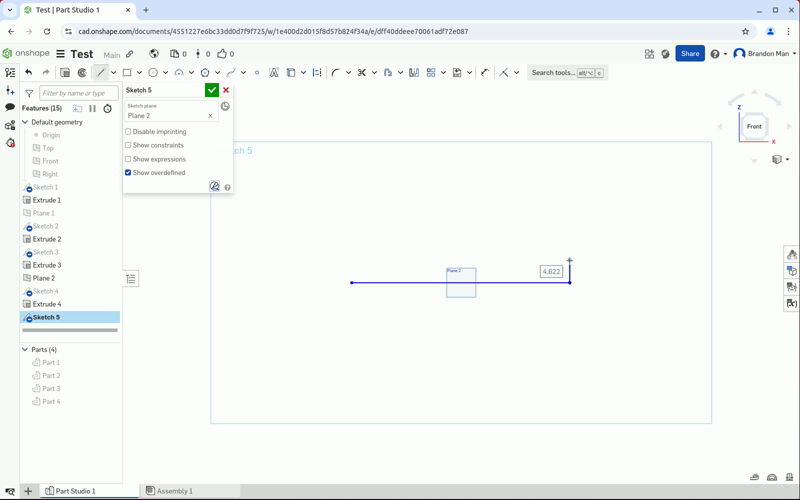
mouse_move(351, 260)
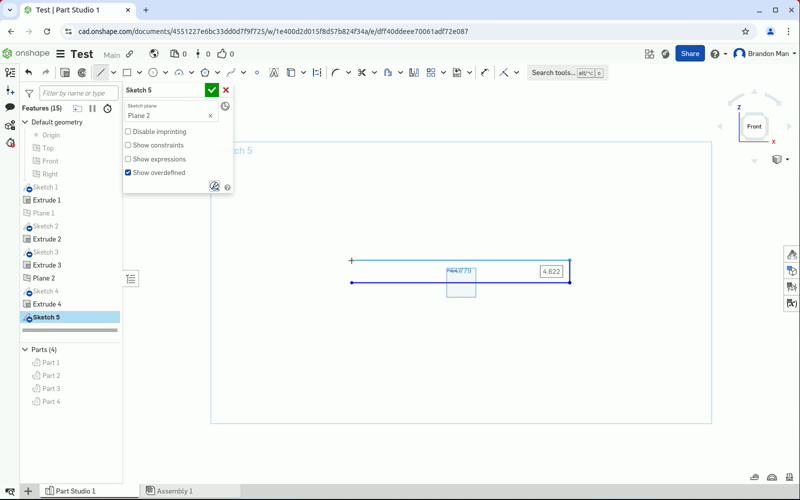
click(351, 260)
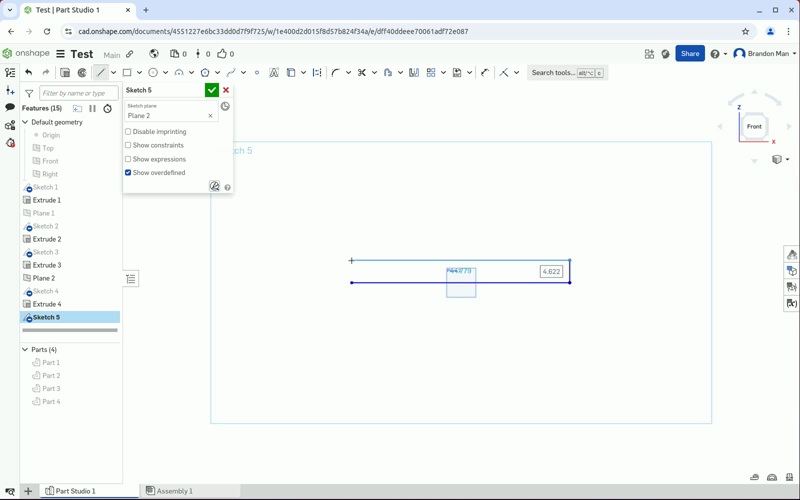
key_up(shift)
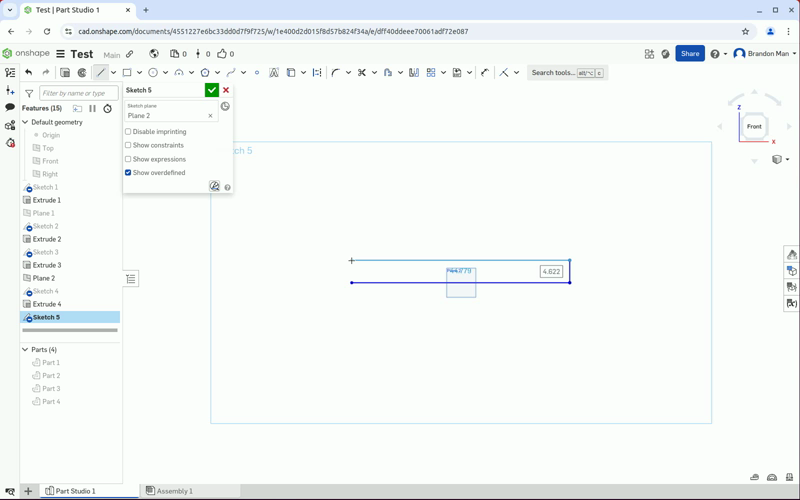
mouse_move(381, 260)
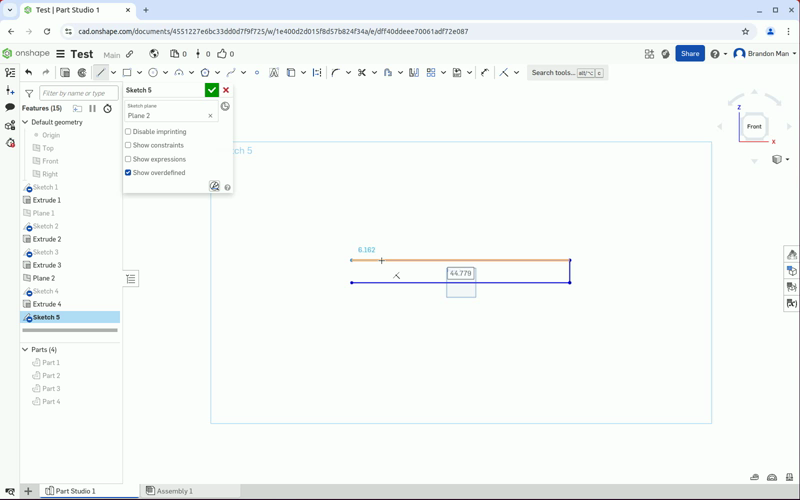
key_down(shift)
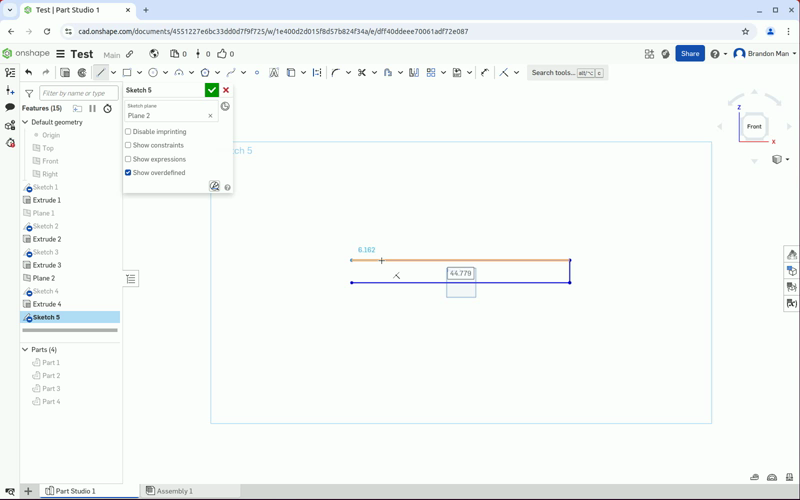
mouse_move(351, 282)
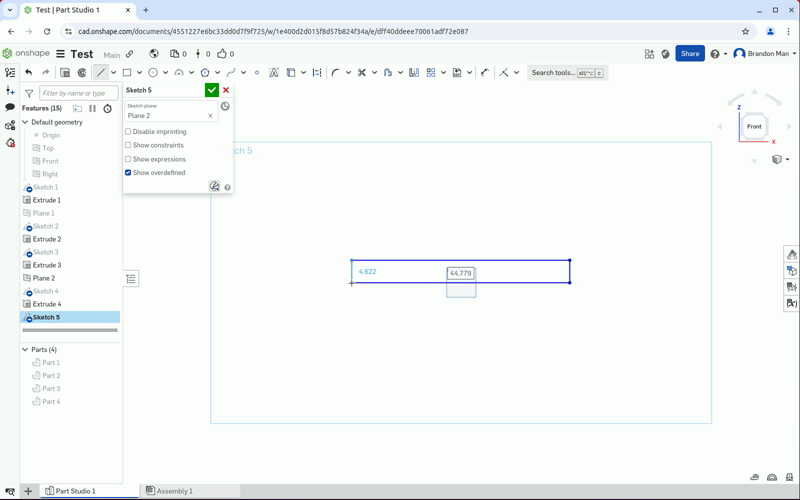
key_up(shift)
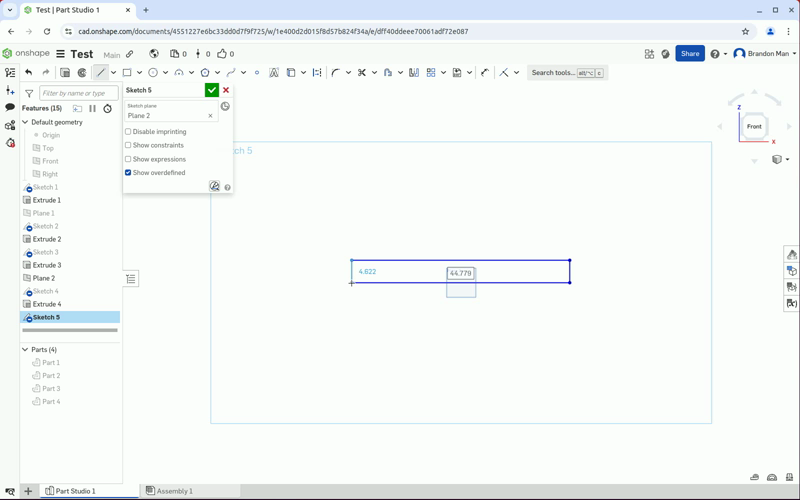
click(351, 282)
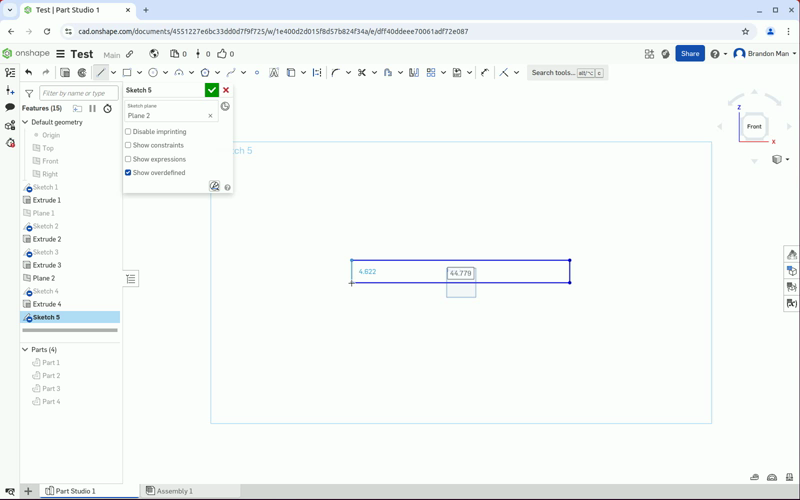
key(esc)
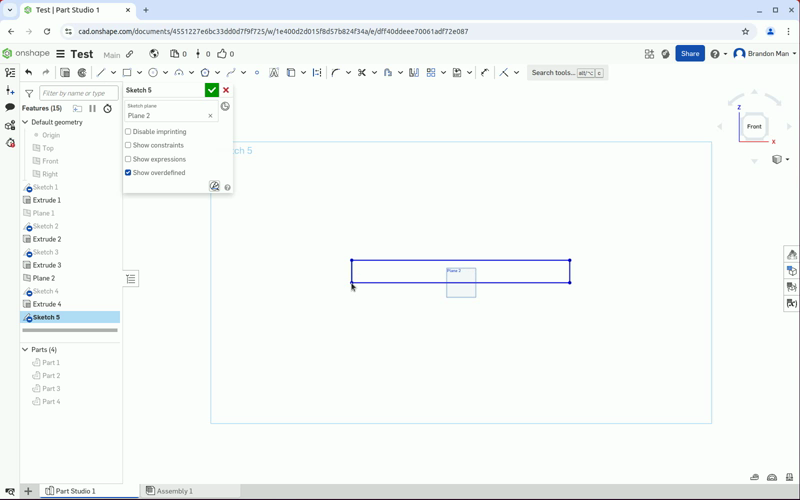
mouse_move(459, 274)
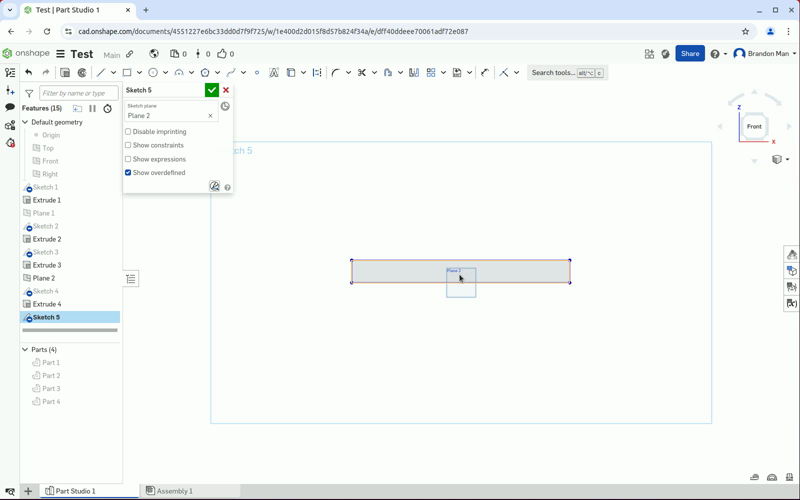
click(459, 274)
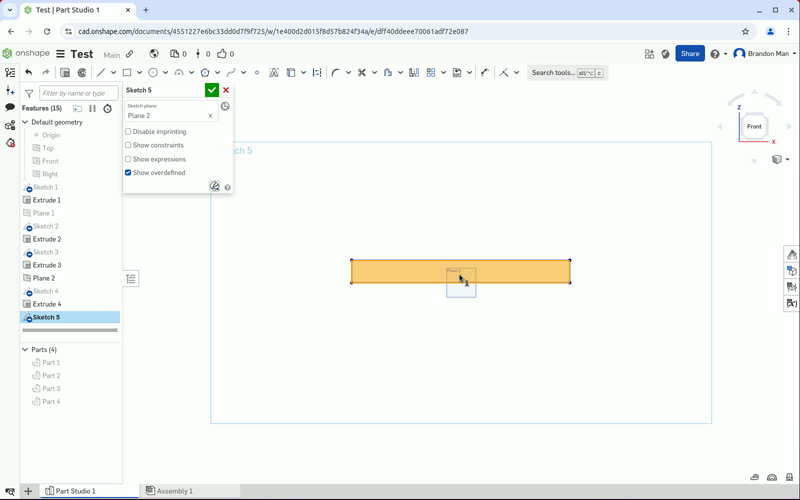
mouse_move(73, 352)
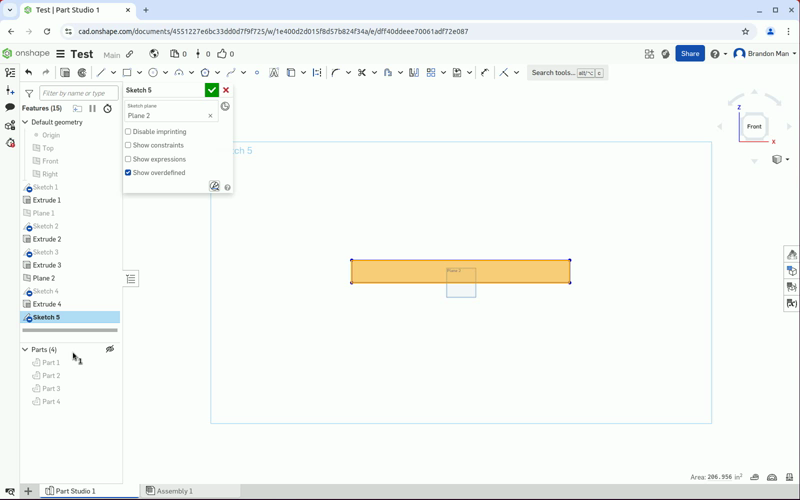
key(shift+y)
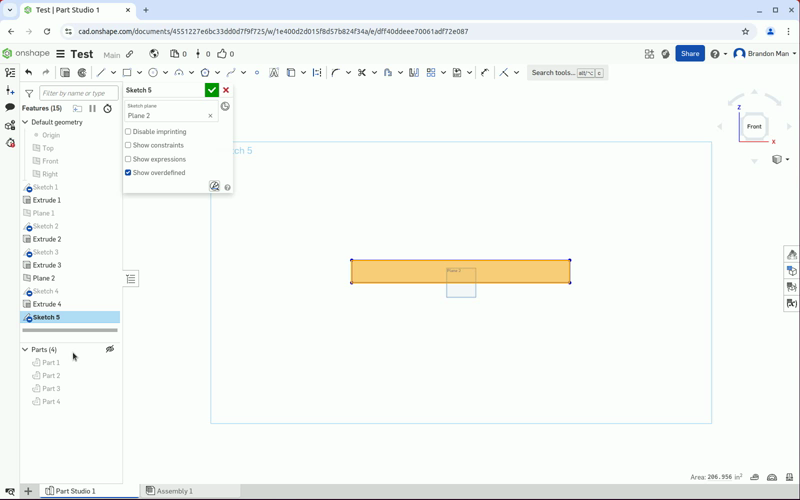
key(shift+e)
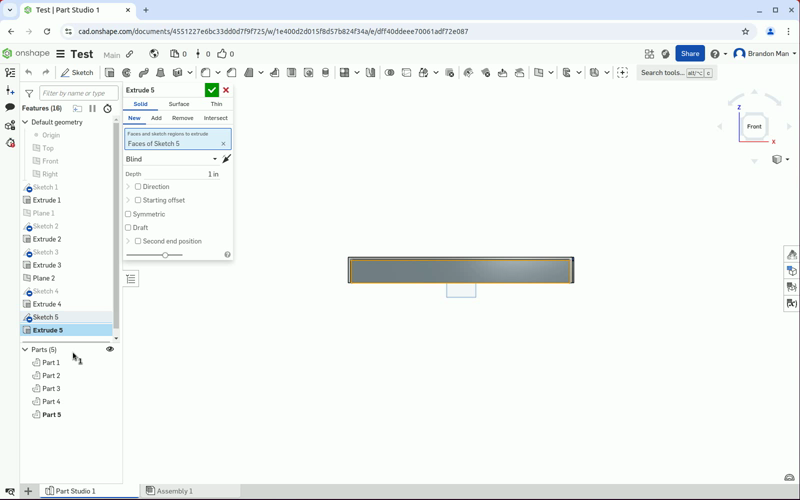
mouse_move(143, 106)
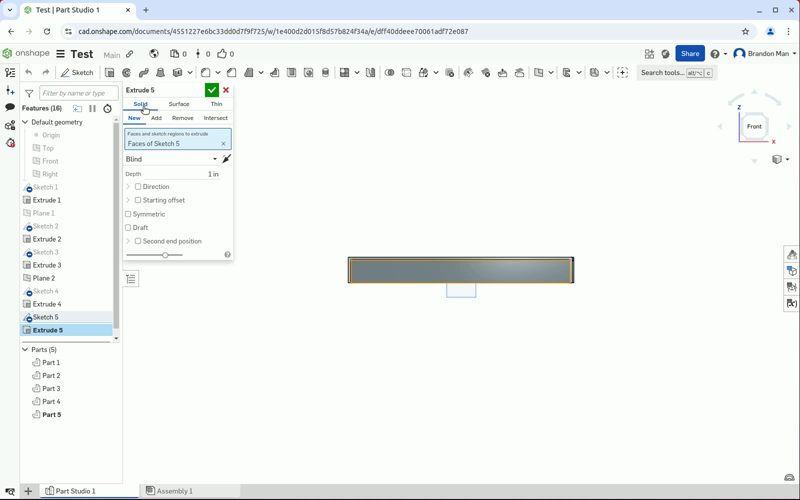
click(143, 106)
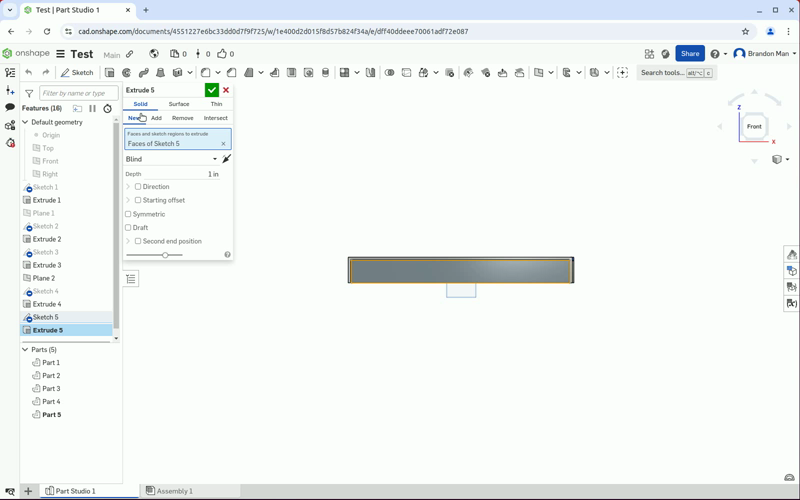
mouse_move(137, 120)
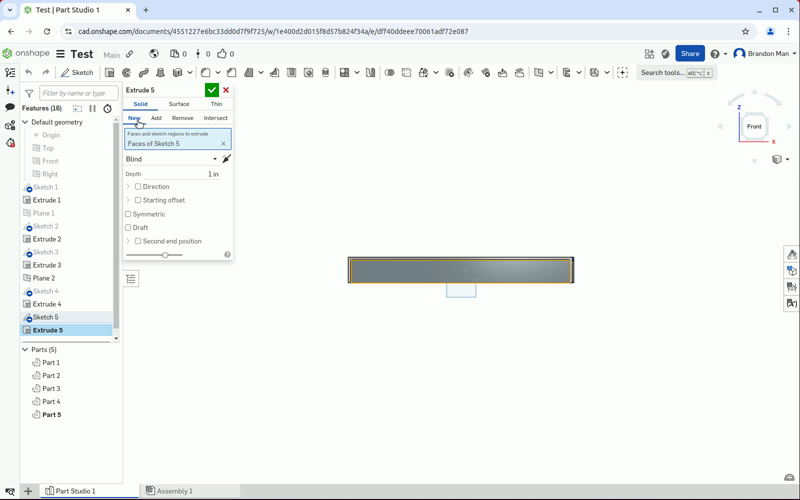
click(137, 120)
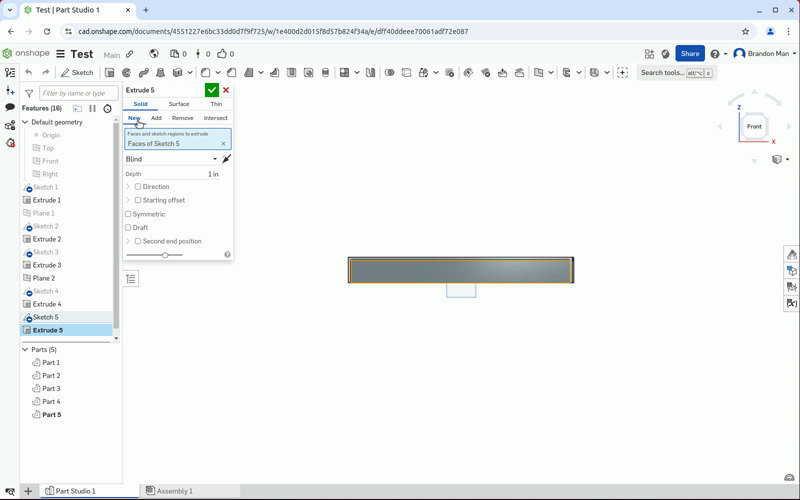
key(tab, 4)
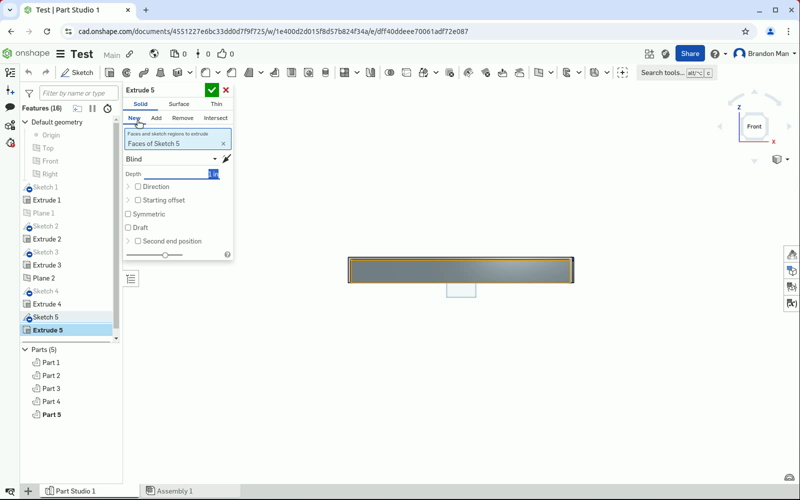
text(0.722)
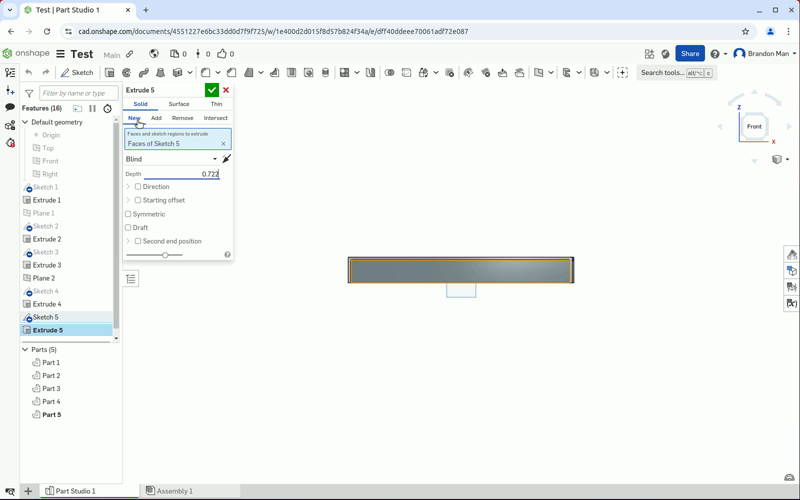
key(enter)
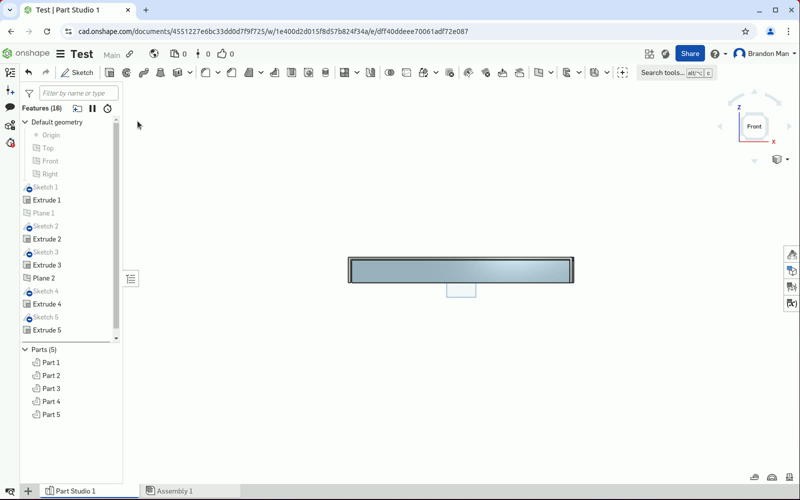
key(shift+h)
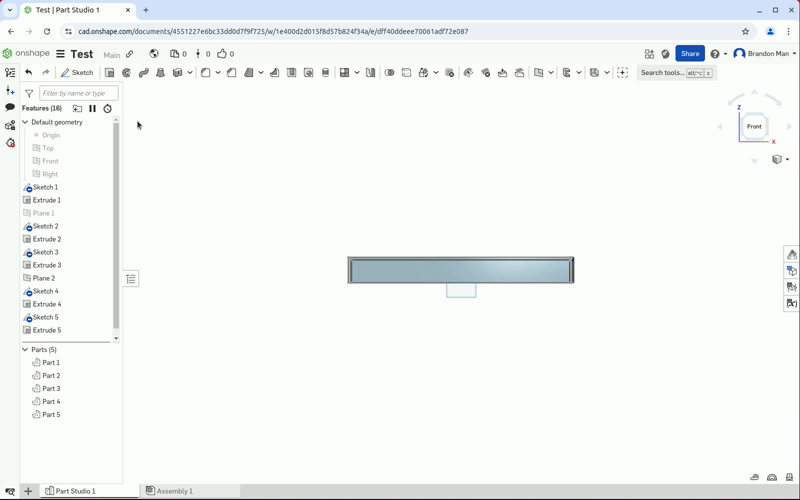
key(shift+h)
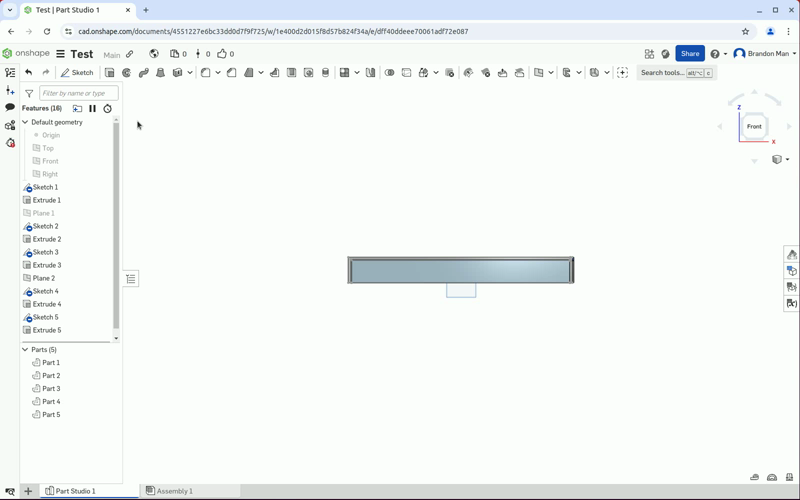
key(shift+7)
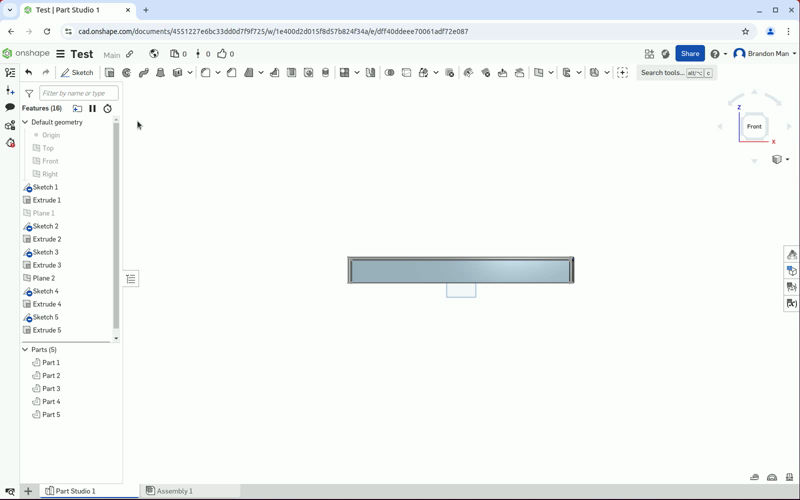
key(left, 2)
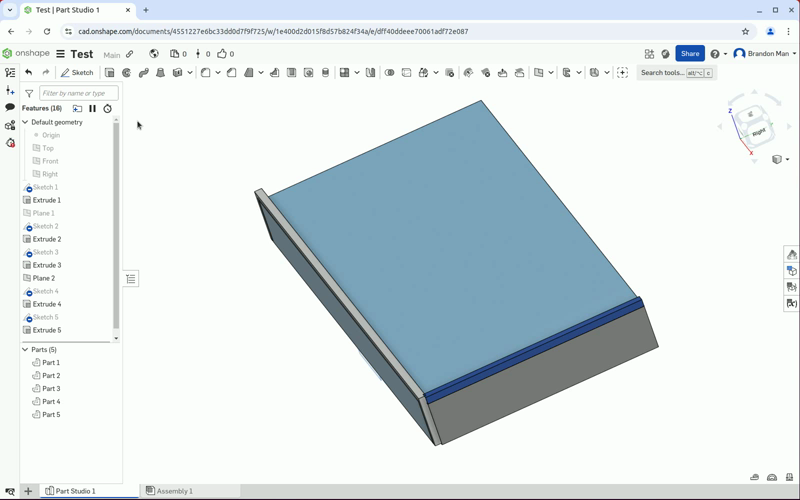
key(down, 2)
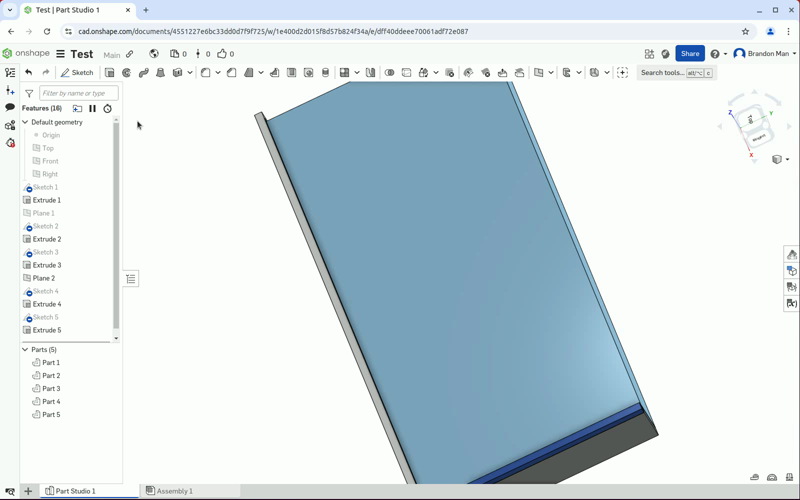
key(up, 2)
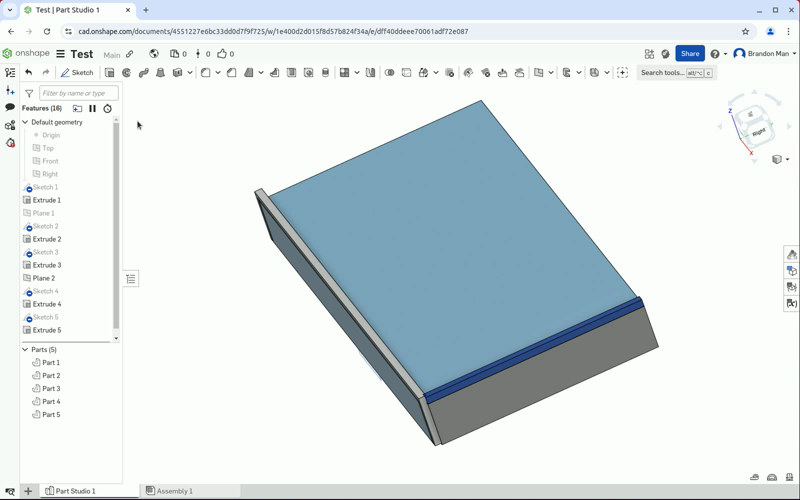
key(right, 2)
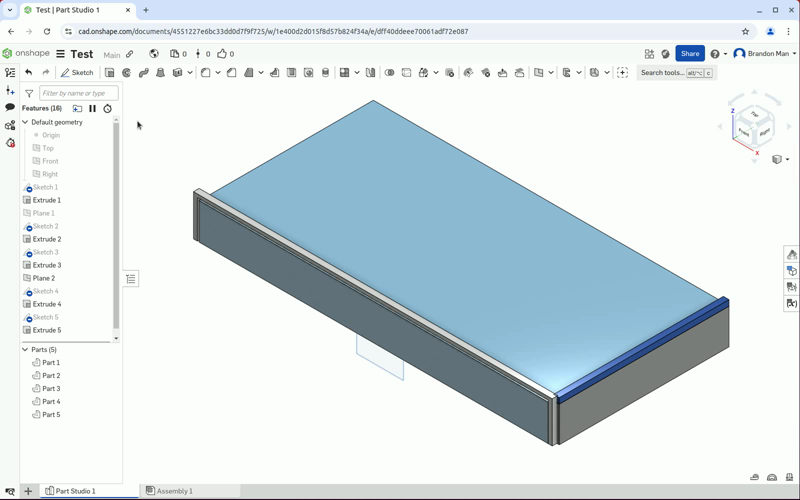
mouse_move(69, 189)
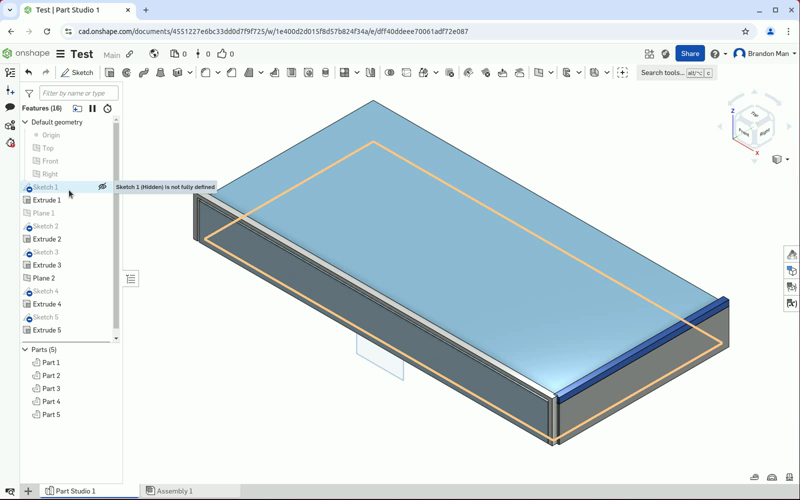
click(69, 189)